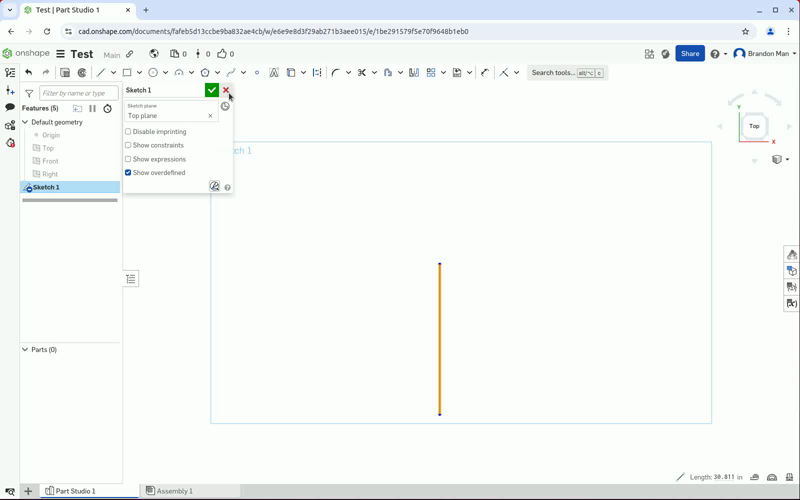
key(shift+h)
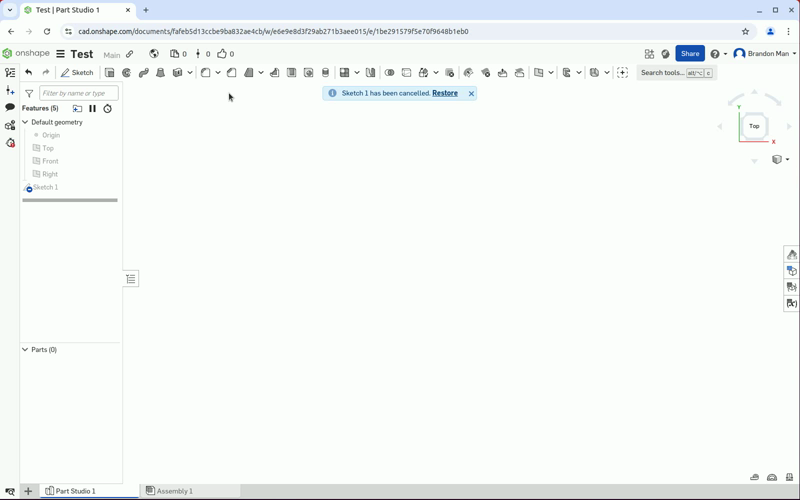
mouse_move(73, 352)
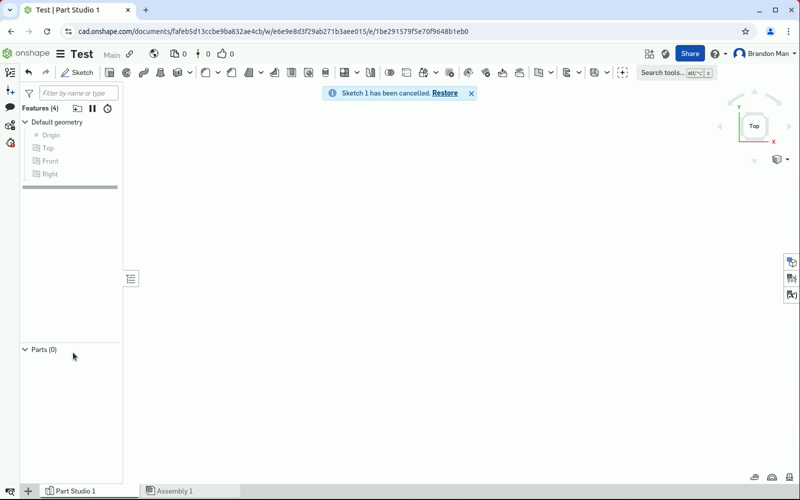
key(y)
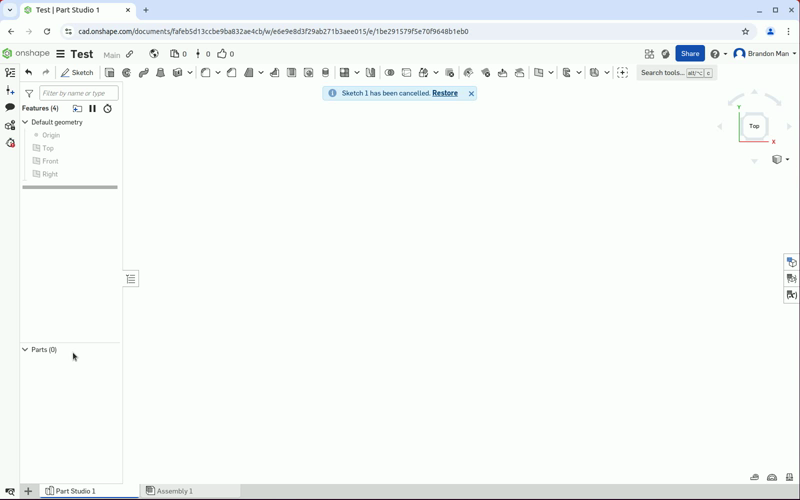
key(shift+p)
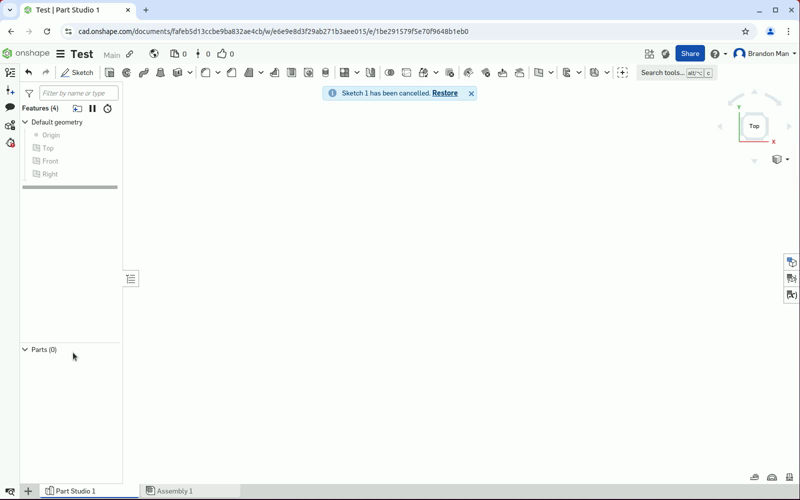
key(space)
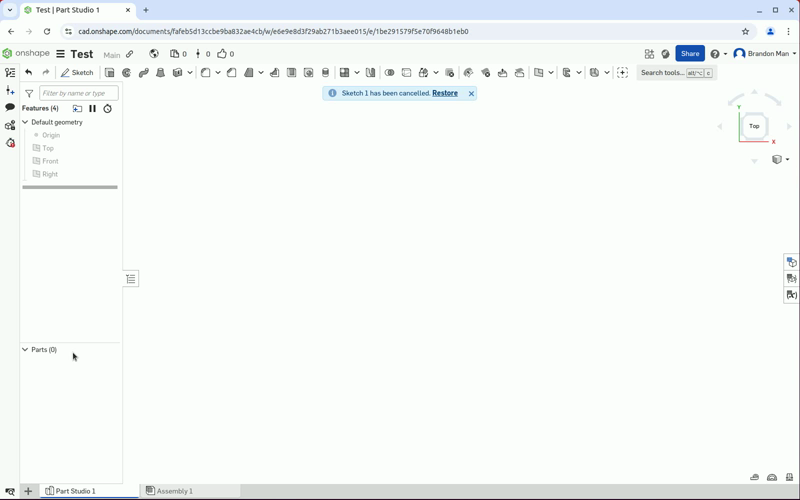
key_down(shift)
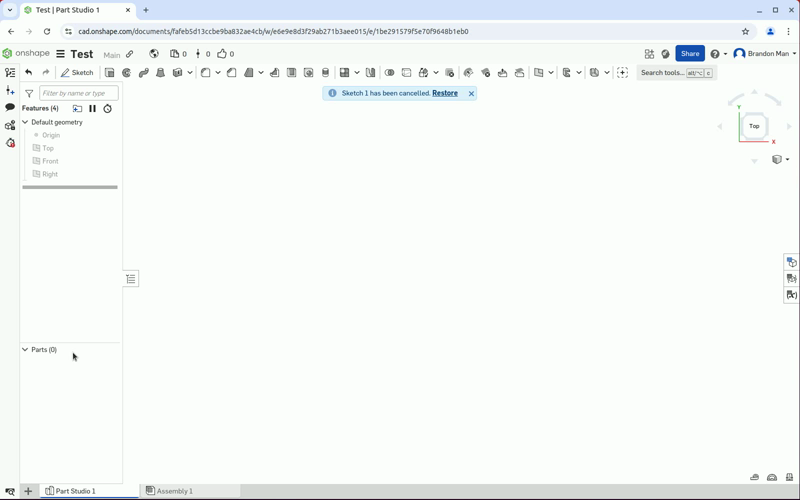
key(up)
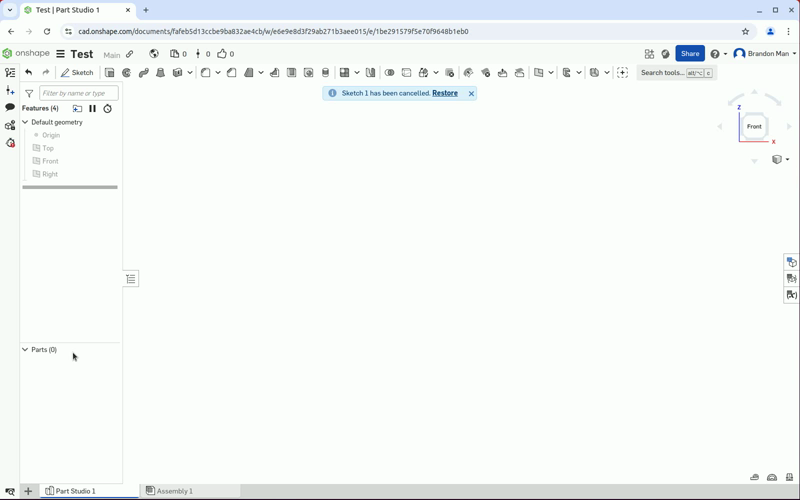
key_up(shift)
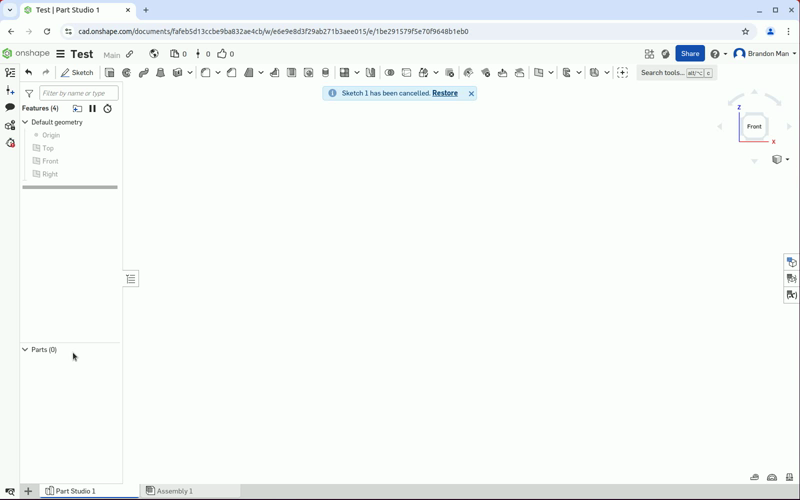
mouse_move(73, 352)
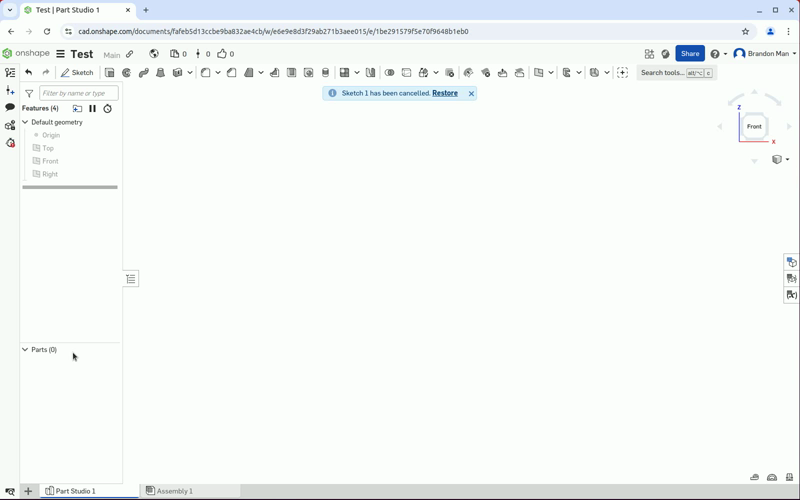
key(shift+y)
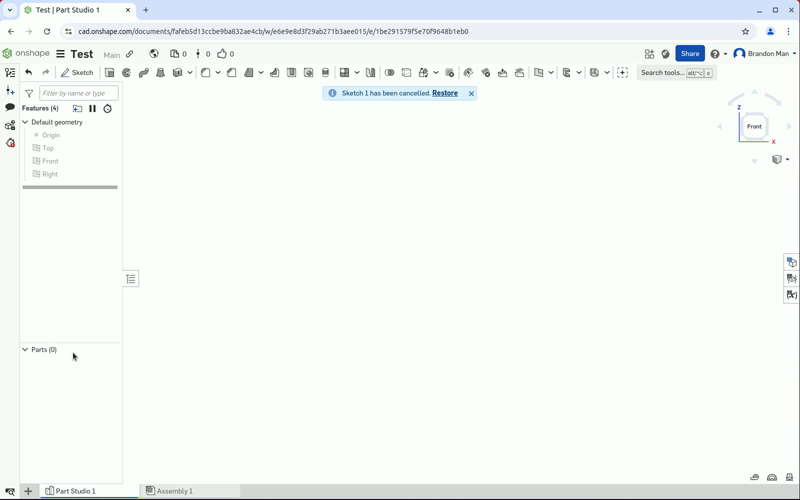
key(shift+s)
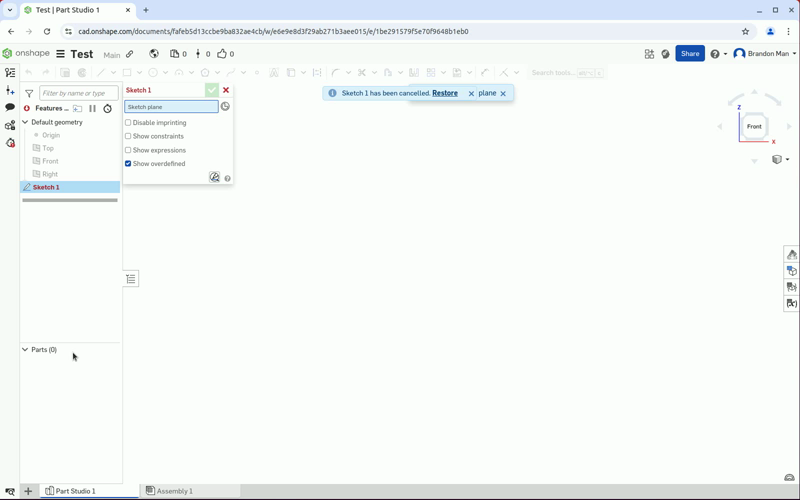
mouse_move(73, 163)
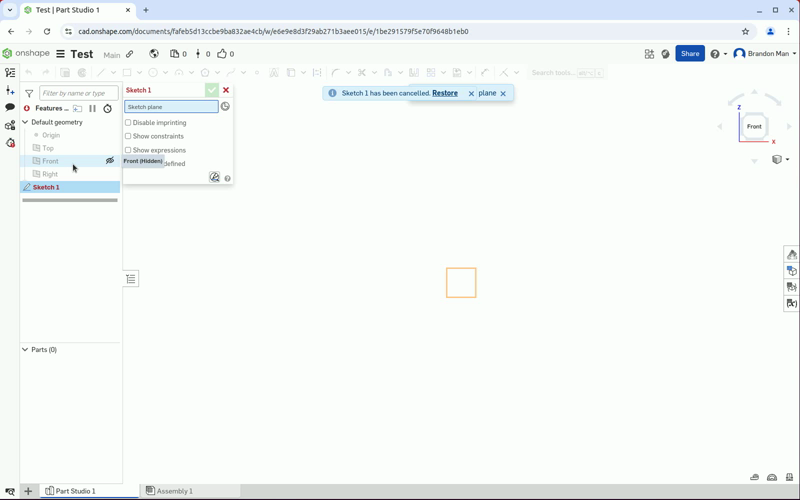
click(73, 163)
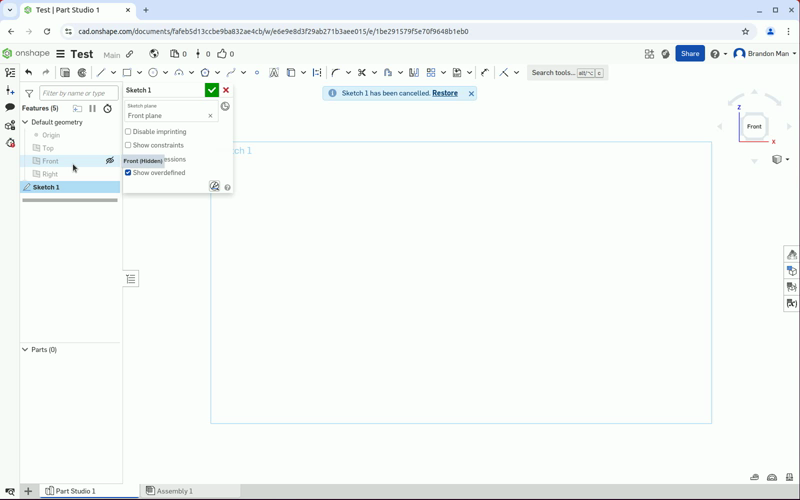
mouse_move(73, 352)
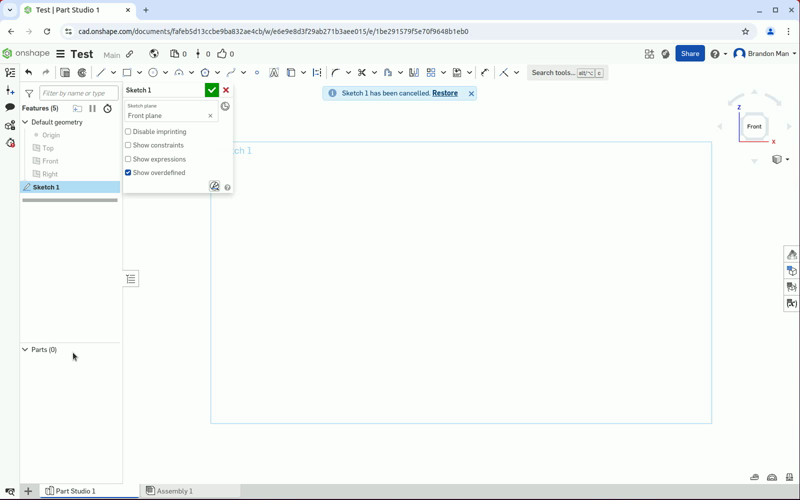
key(y)
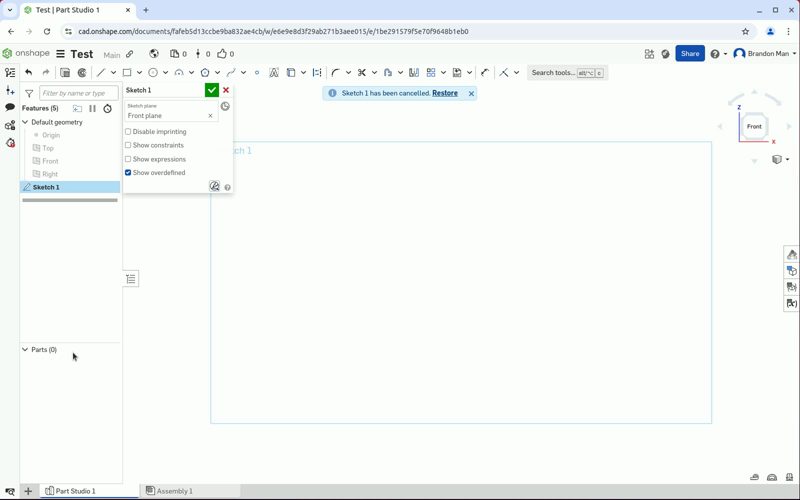
key(l)
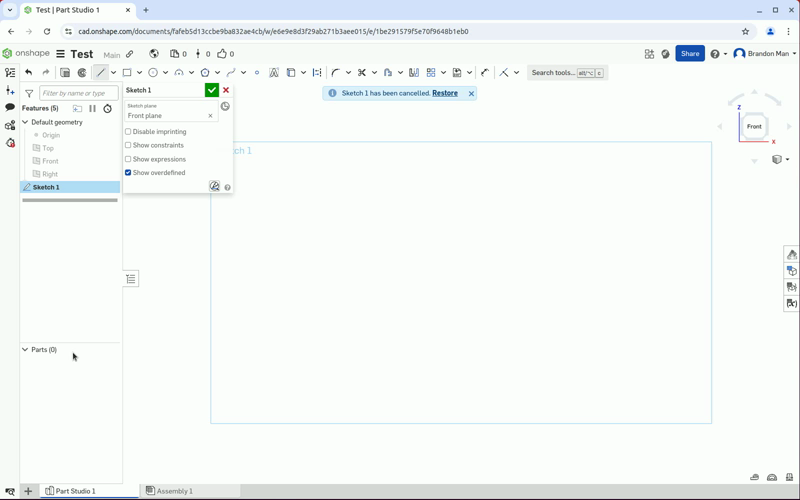
key_down(shift)
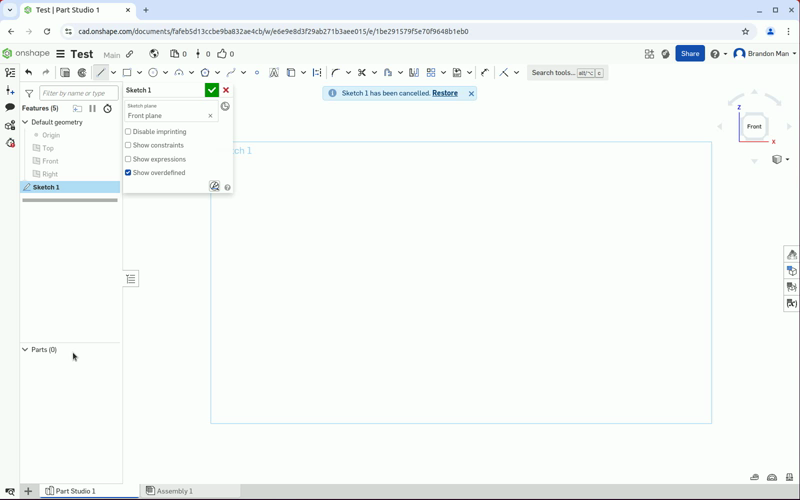
mouse_move(356, 278)
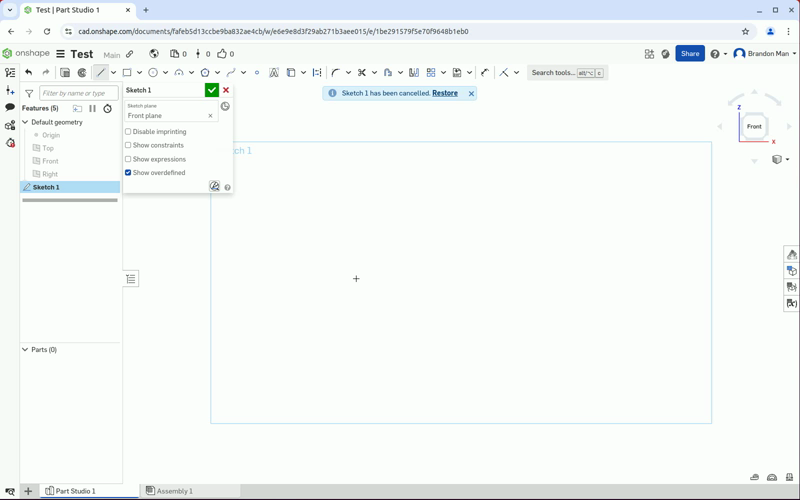
click(356, 278)
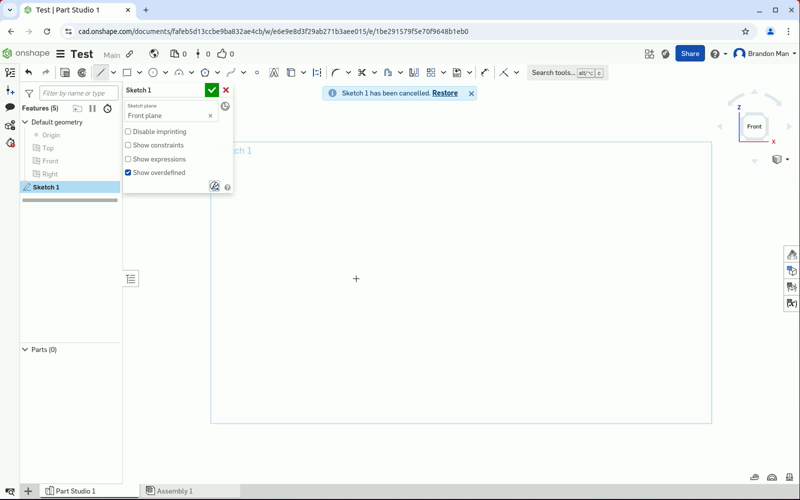
key_up(shift)
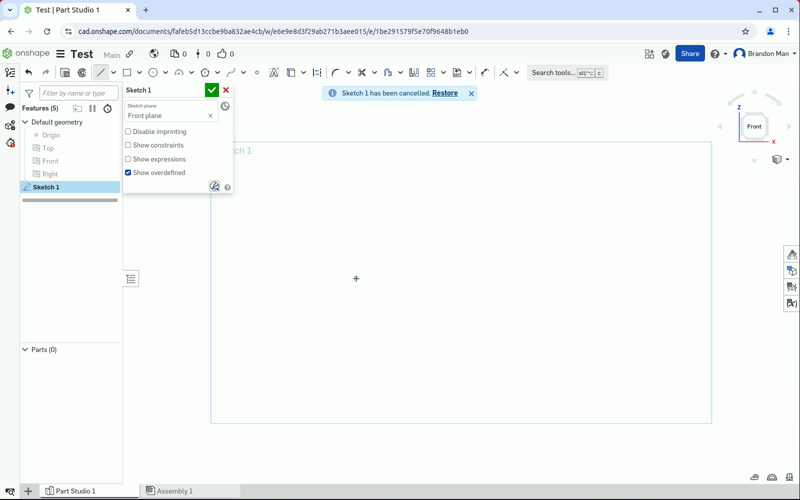
key_down(shift)
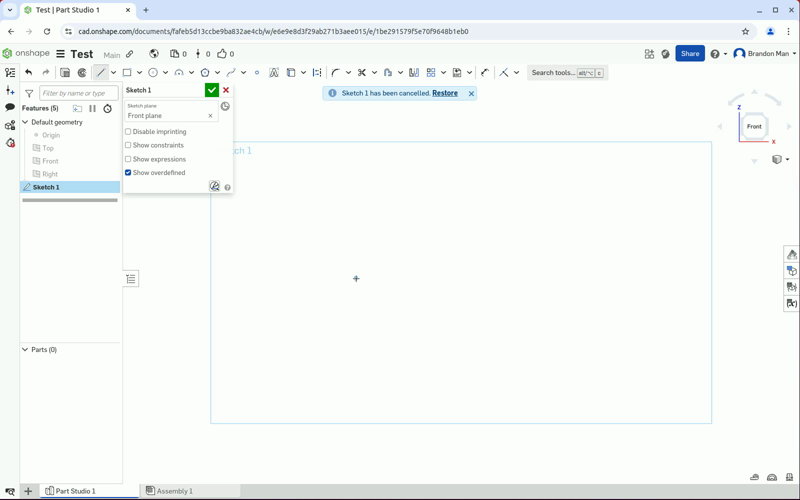
mouse_move(386, 278)
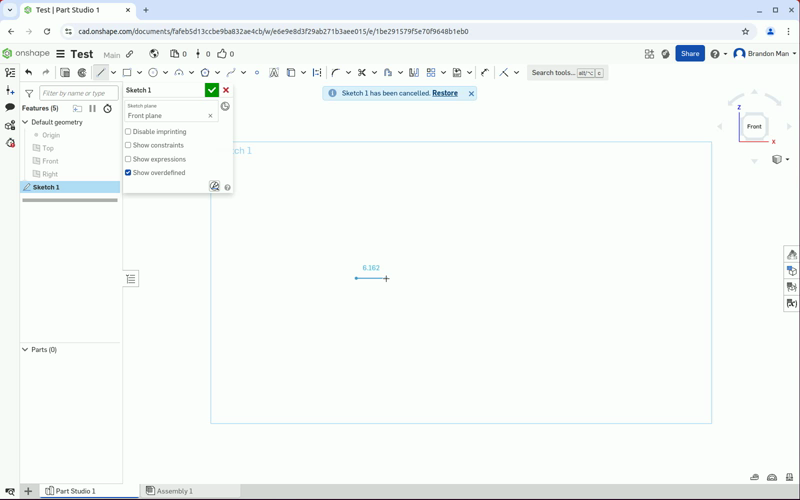
mouse_move(384, 278)
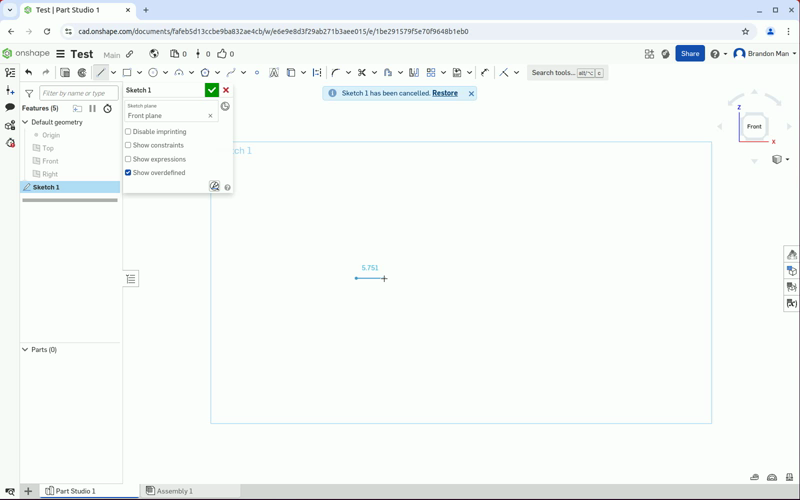
click(384, 278)
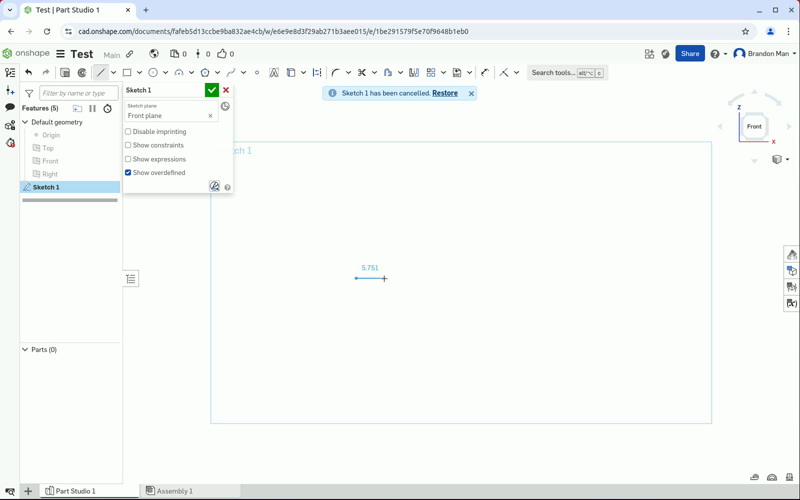
key_up(shift)
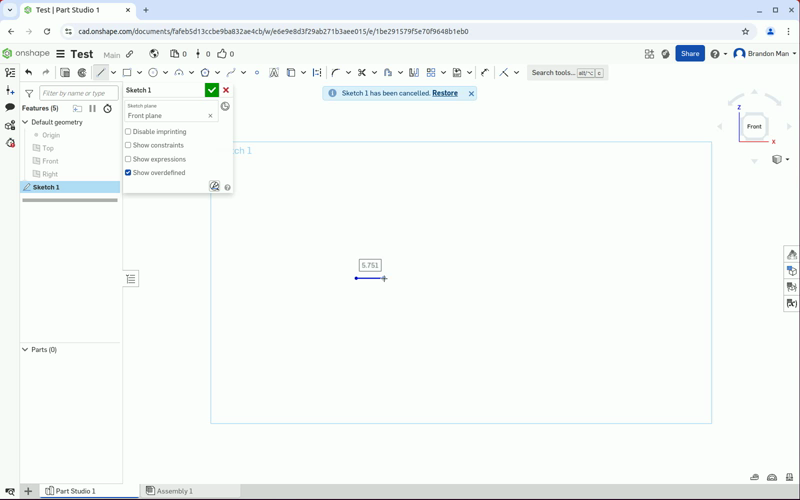
key_down(shift)
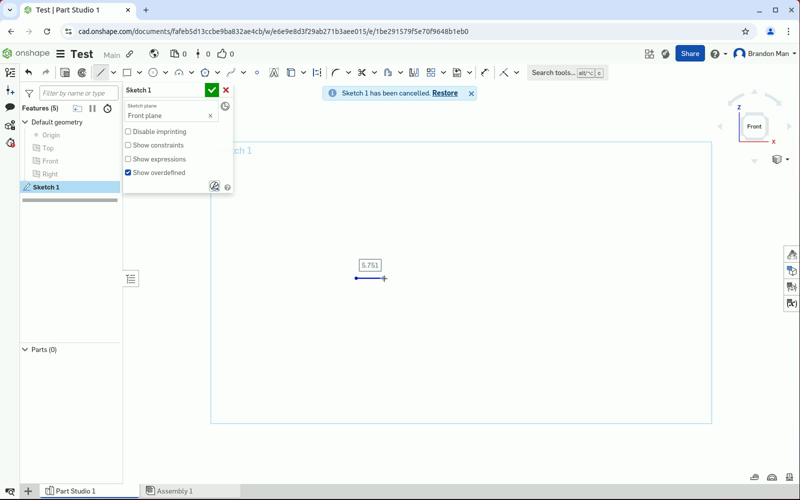
mouse_move(414, 278)
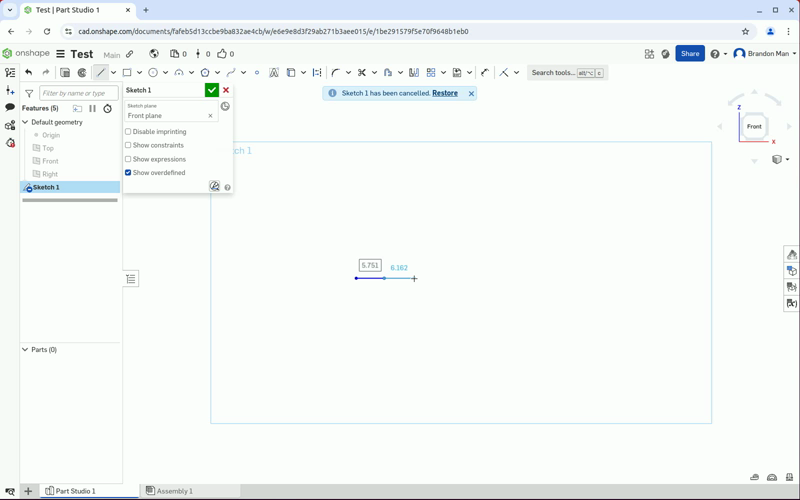
mouse_move(384, 269)
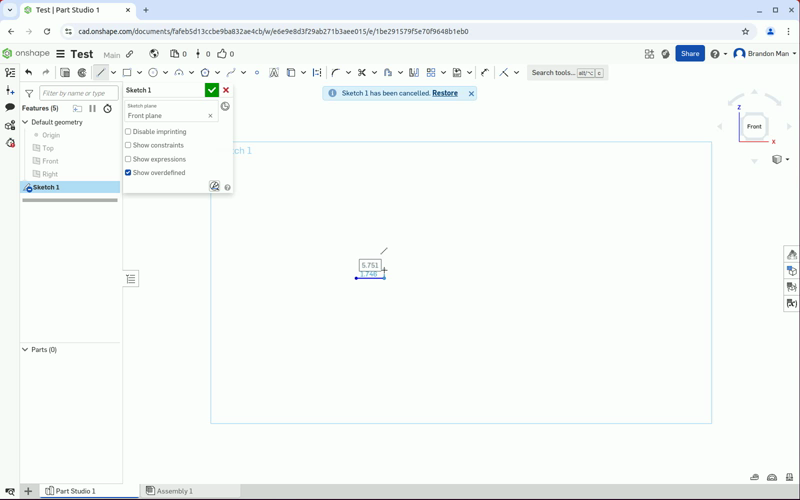
click(384, 269)
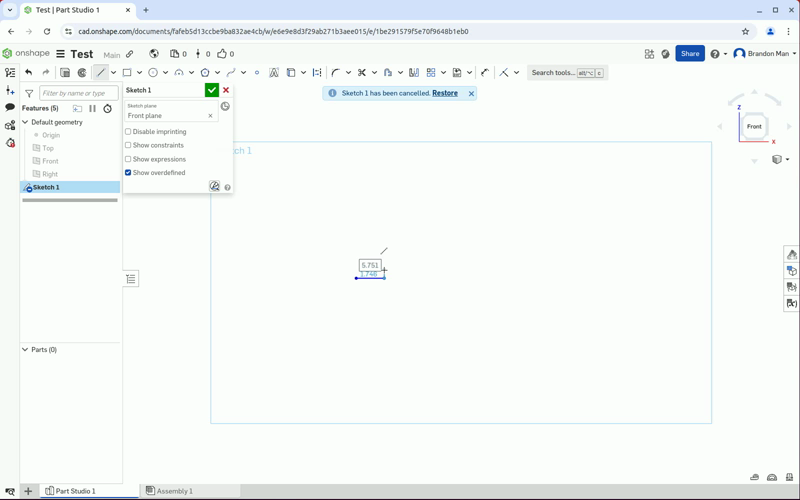
key_up(shift)
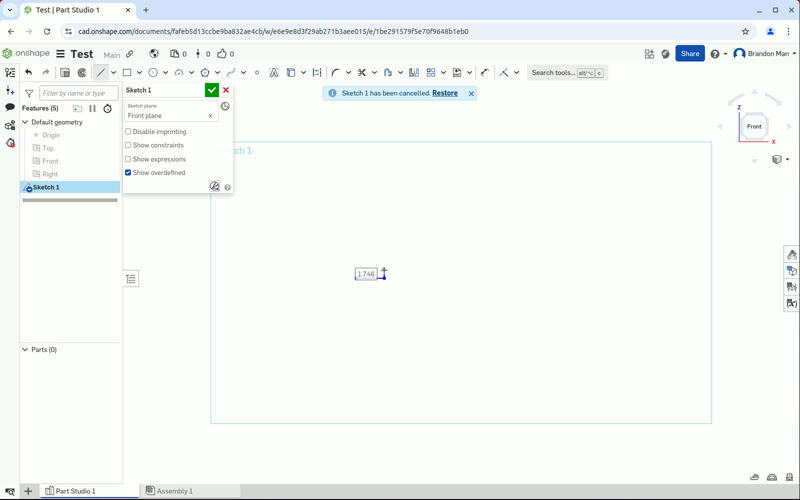
key(esc)
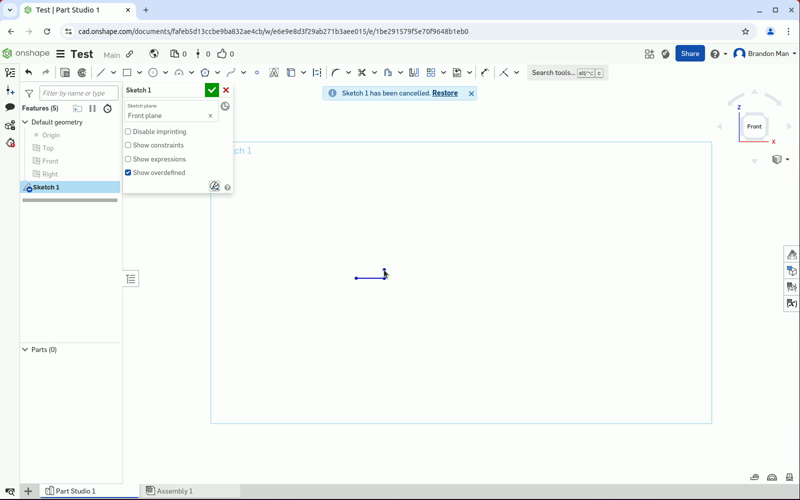
key(a)
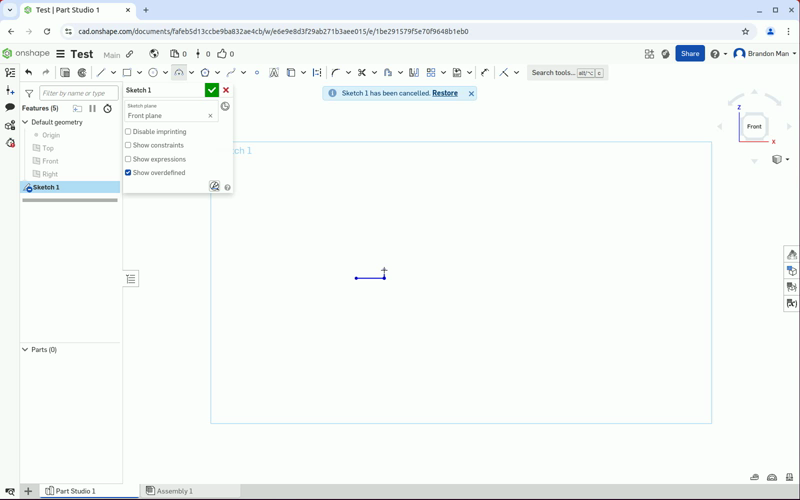
mouse_move(384, 269)
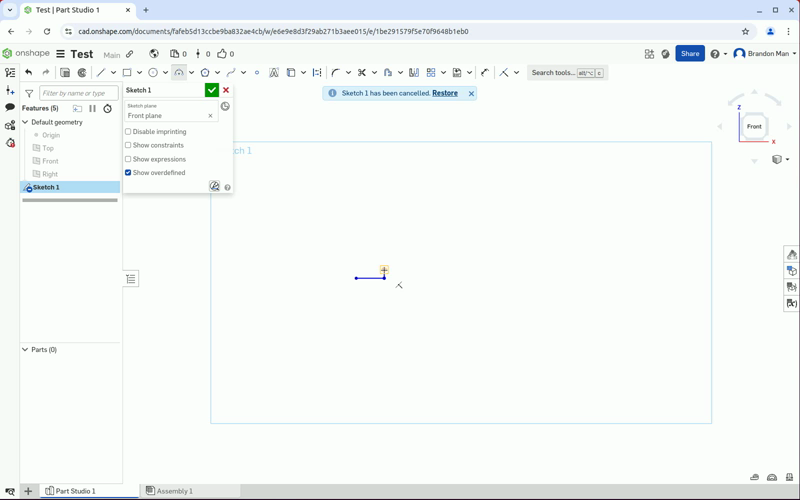
click(384, 269)
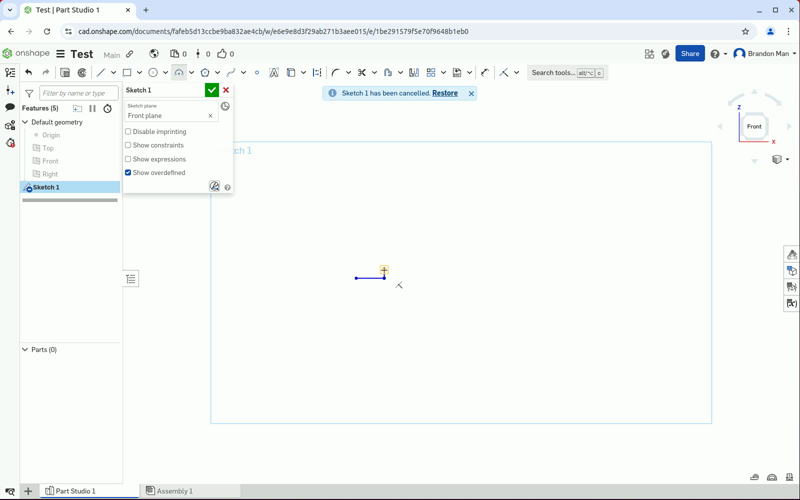
key_down(shift)
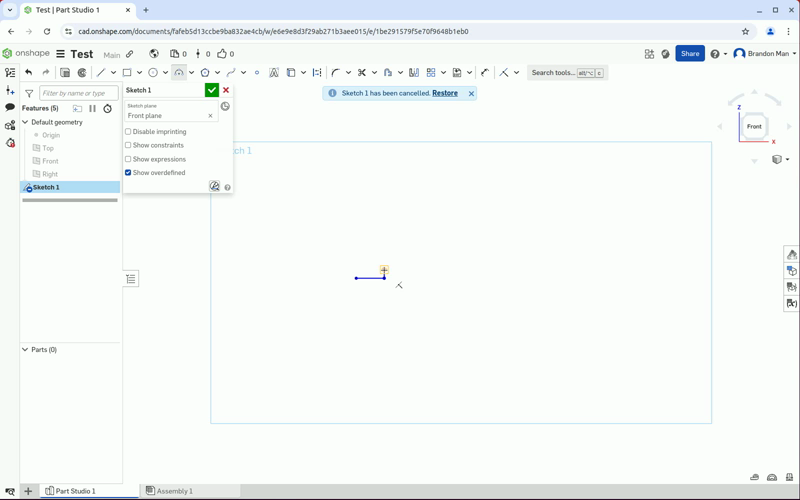
mouse_move(375, 261)
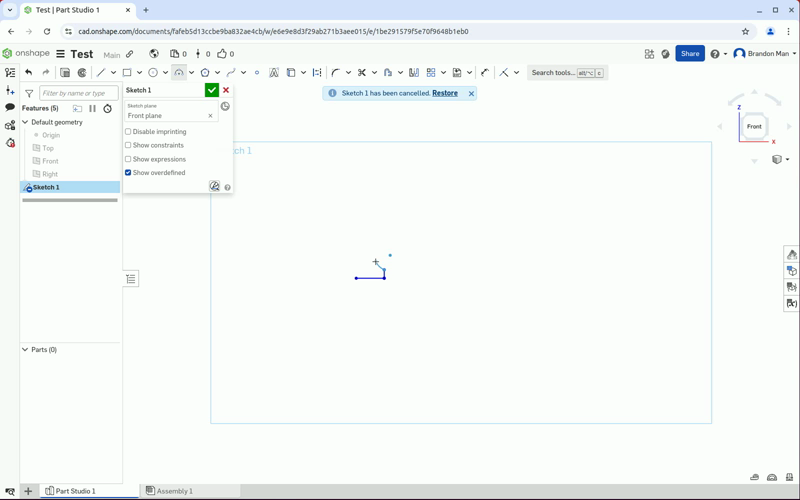
click(375, 261)
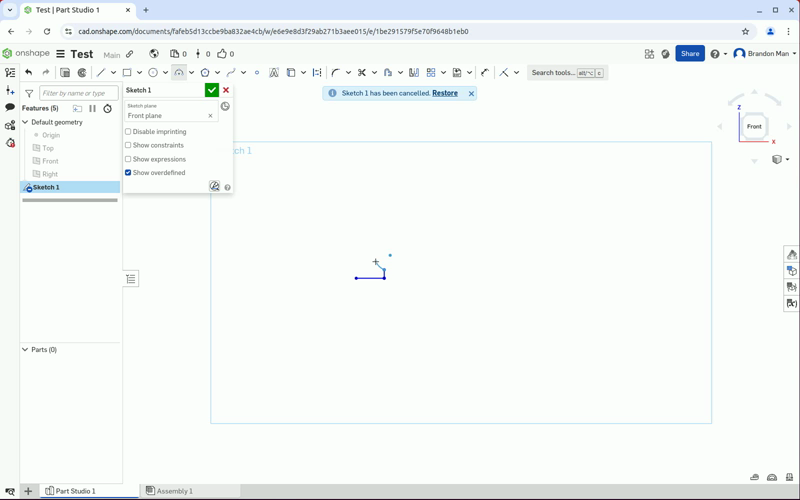
mouse_move(378, 267)
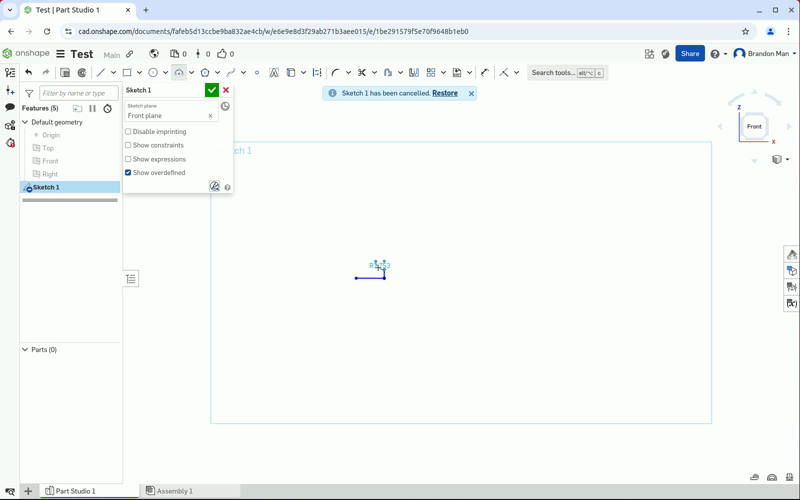
click(378, 267)
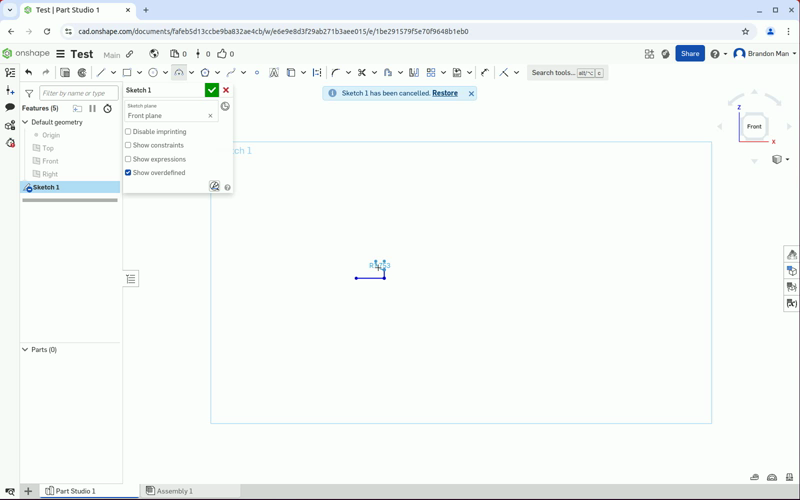
key_up(shift)
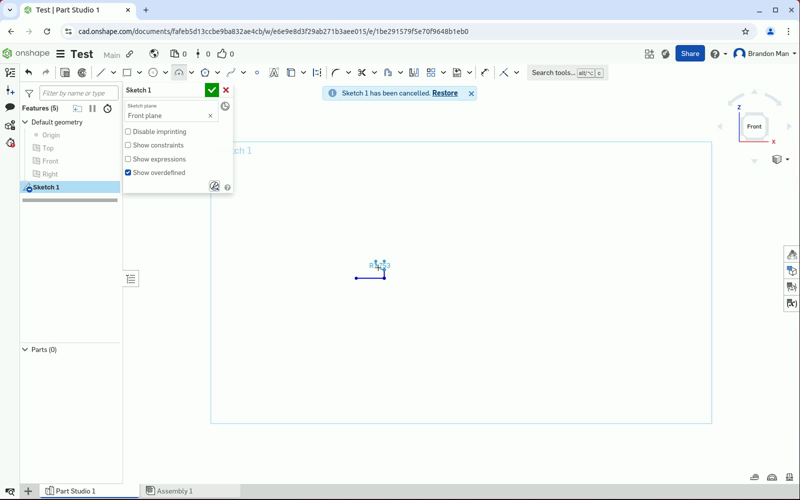
key(esc)
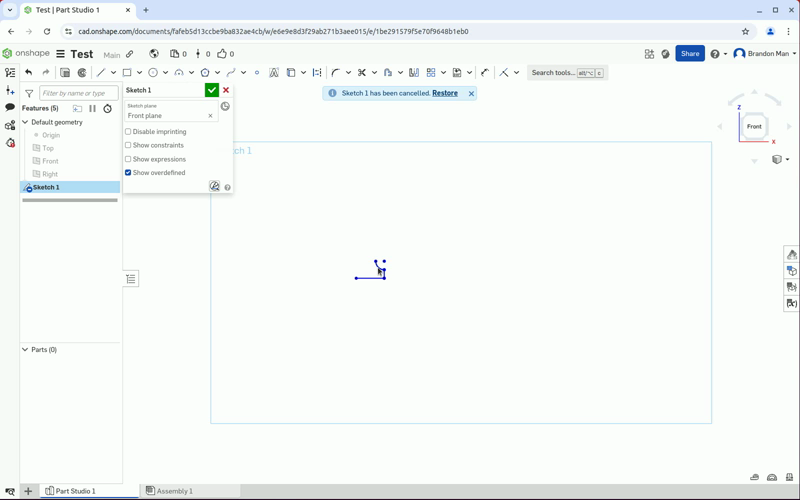
key(l)
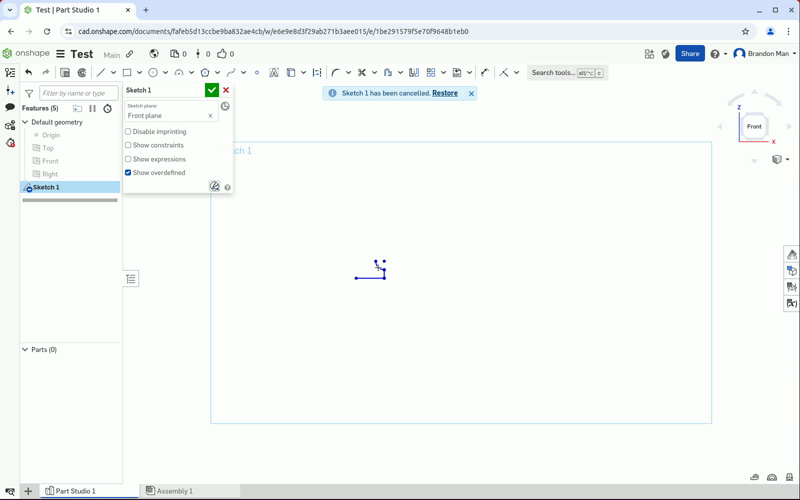
mouse_move(375, 261)
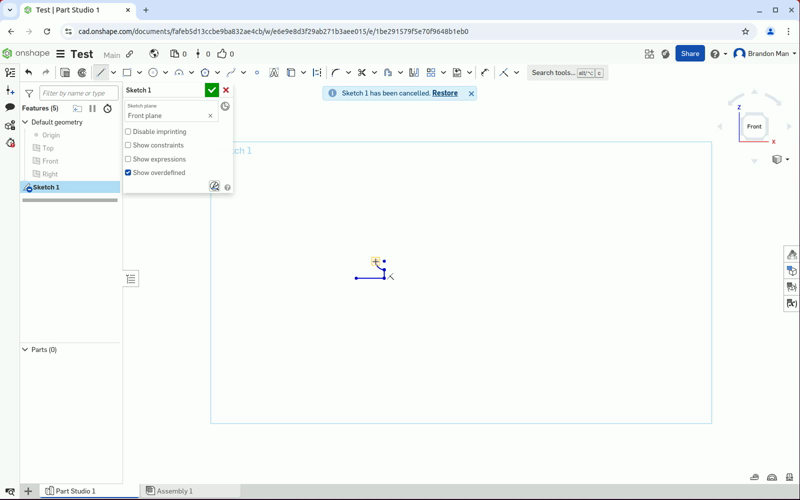
click(375, 261)
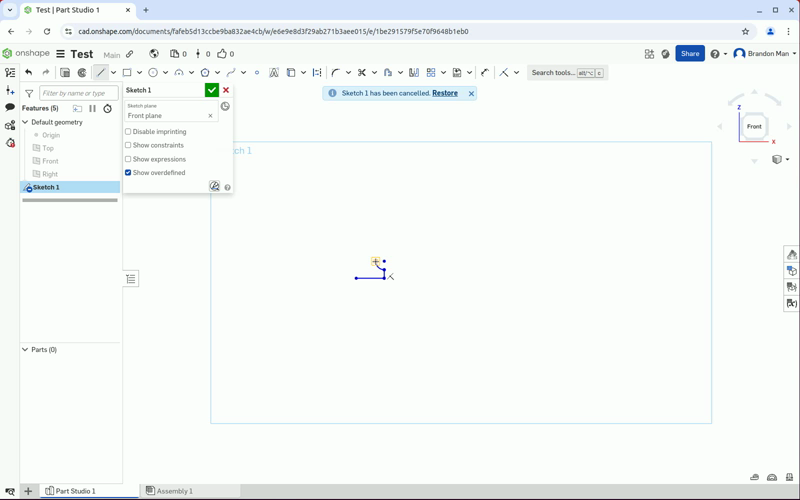
key_down(shift)
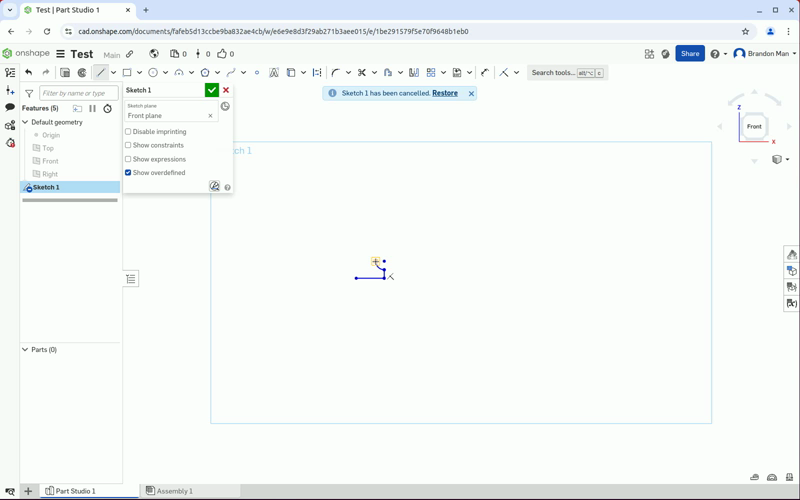
mouse_move(405, 261)
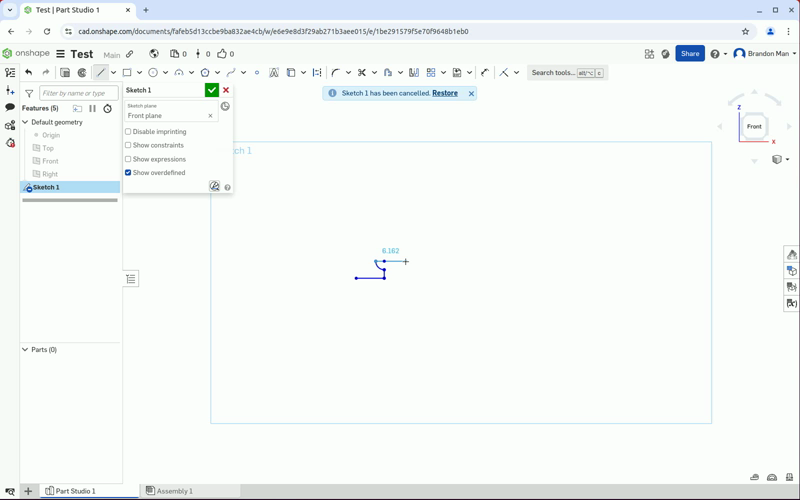
mouse_move(356, 261)
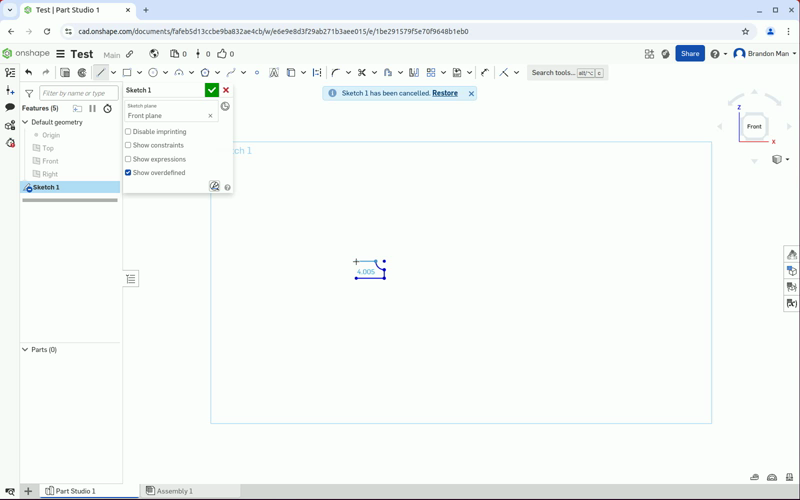
click(356, 261)
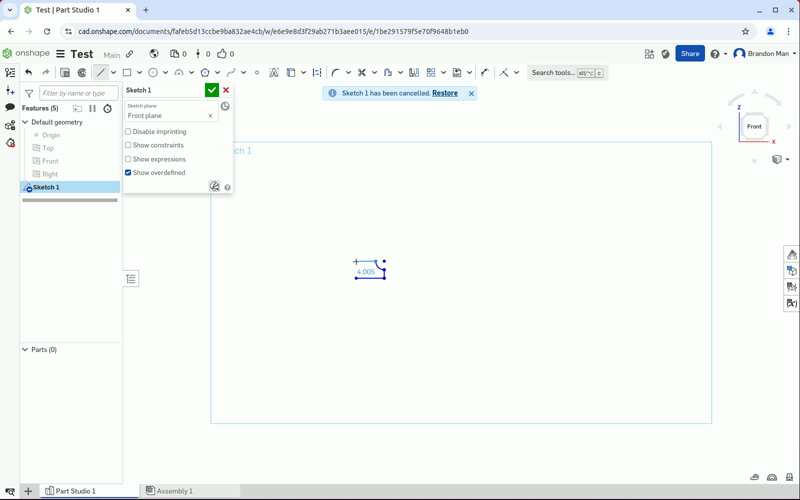
key_up(shift)
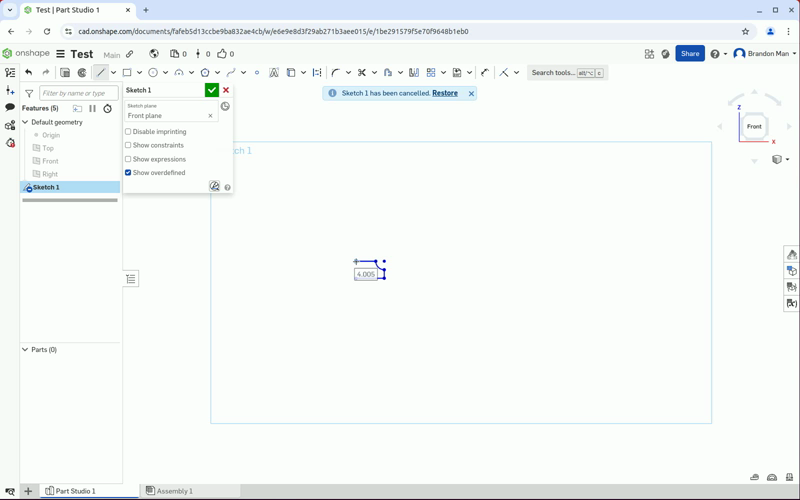
key(esc)
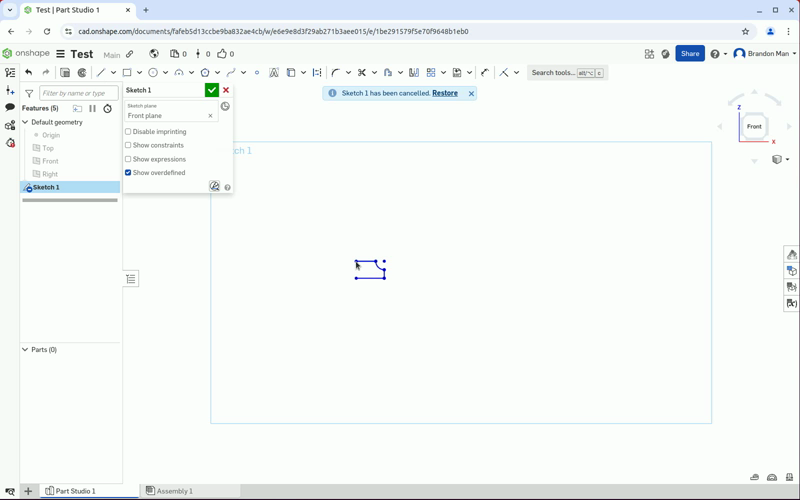
key(a)
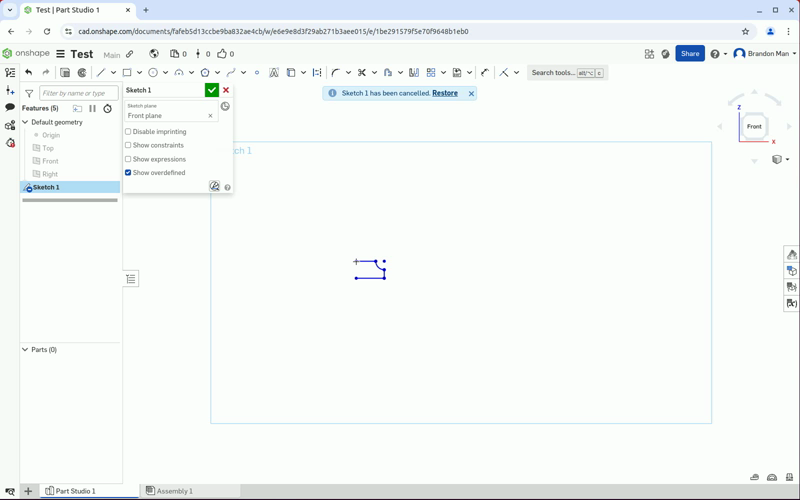
mouse_move(356, 261)
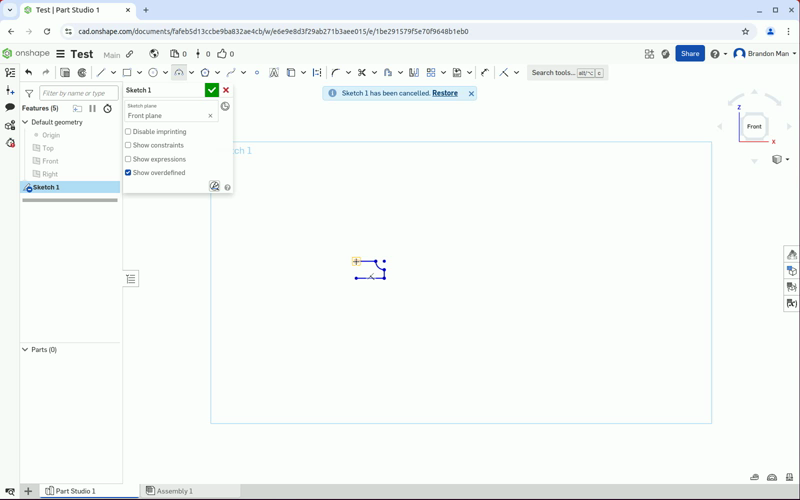
click(356, 261)
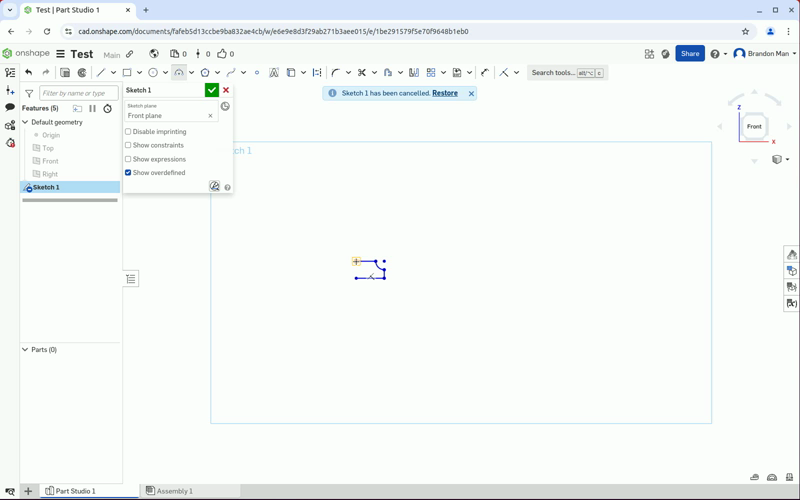
mouse_move(356, 278)
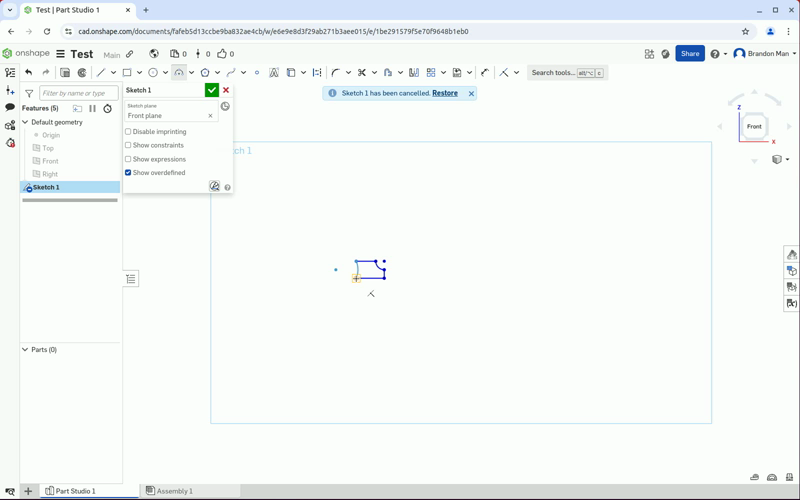
click(356, 278)
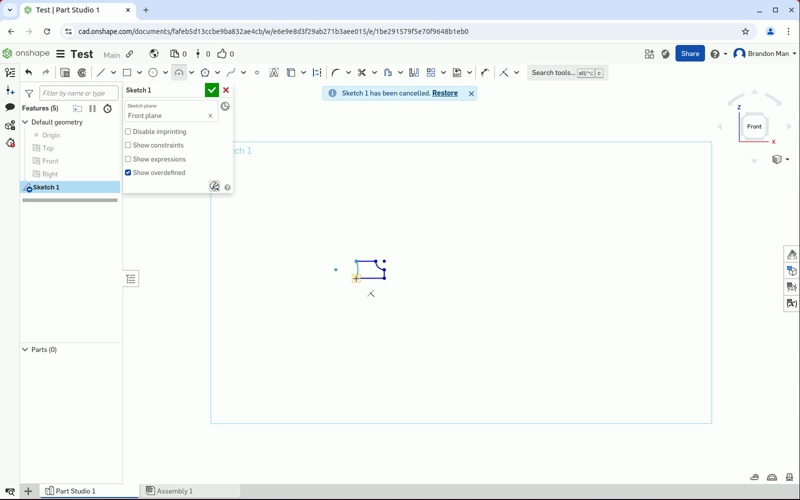
key_down(shift)
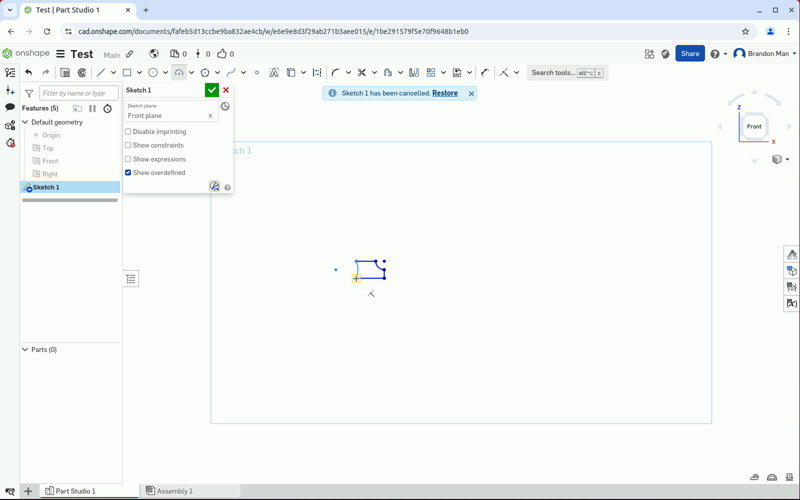
mouse_move(365, 269)
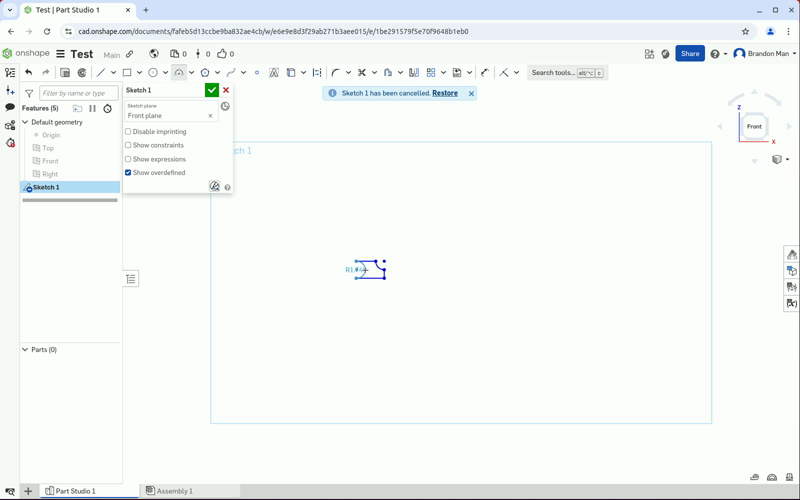
click(365, 269)
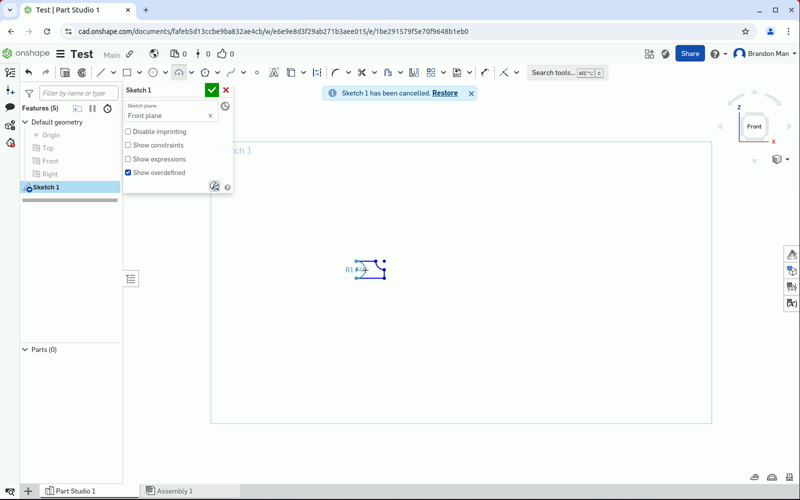
key_up(shift)
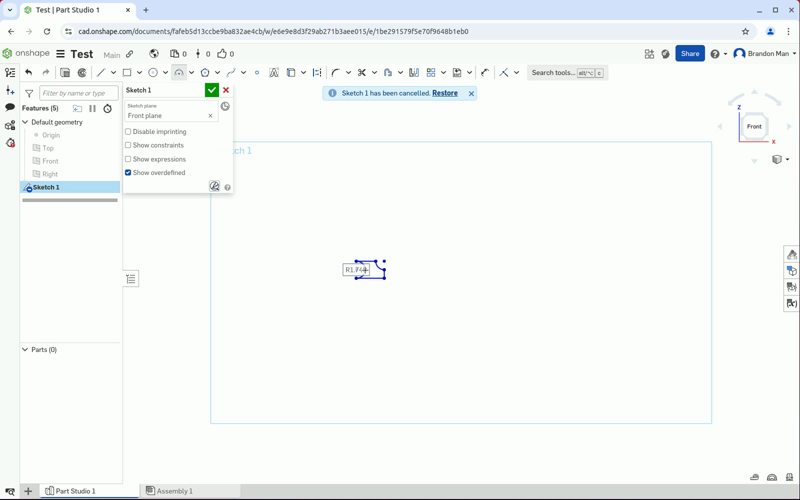
key(esc)
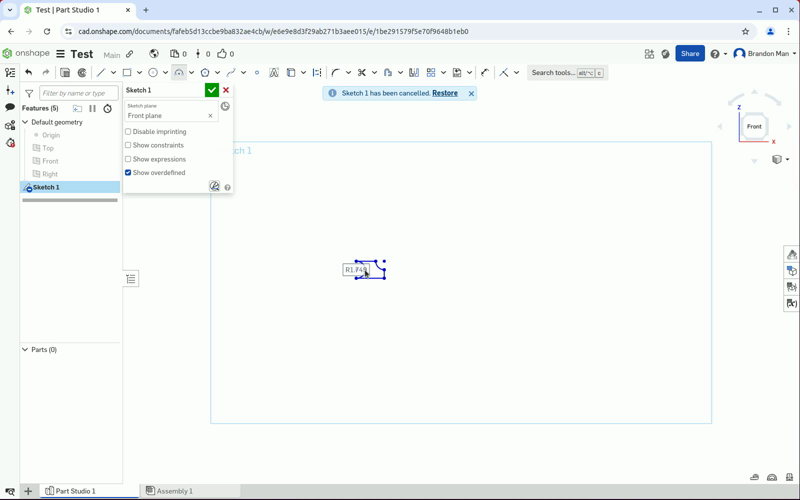
mouse_move(367, 273)
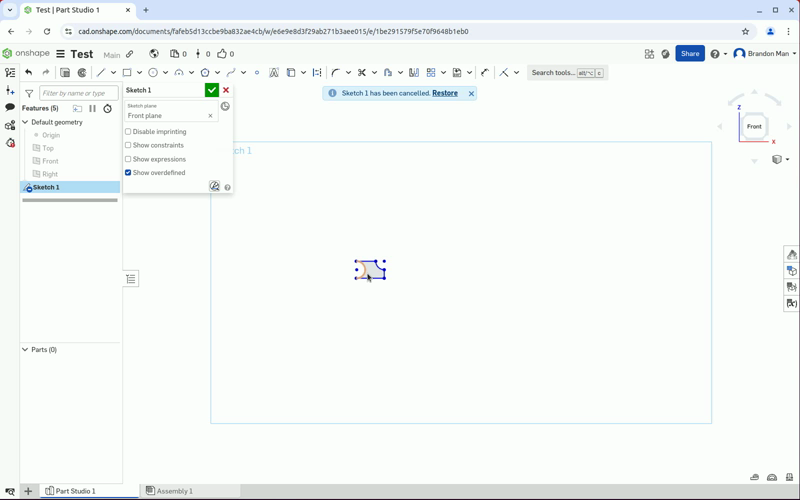
scroll(6)
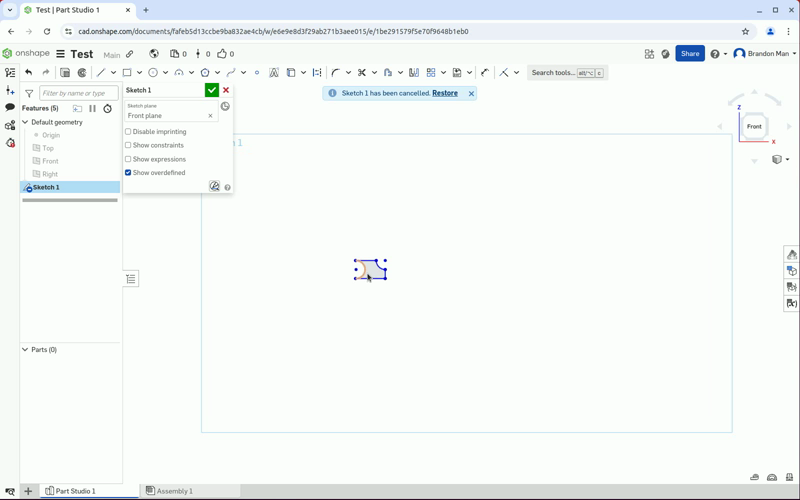
scroll(6)
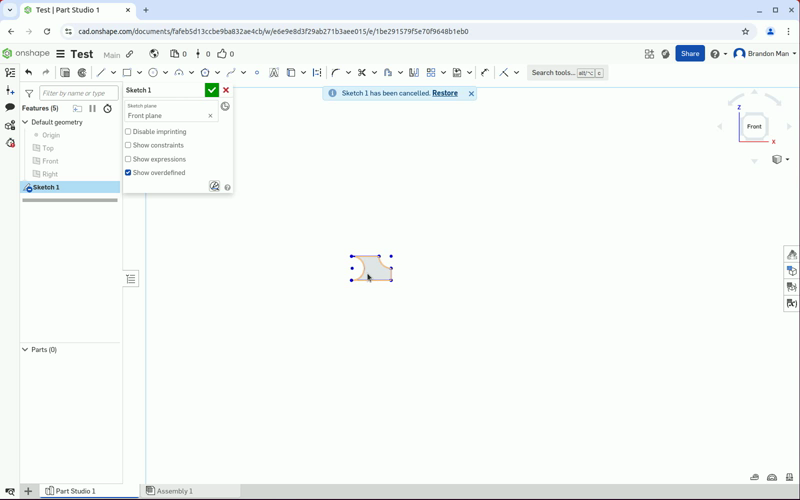
scroll(6)
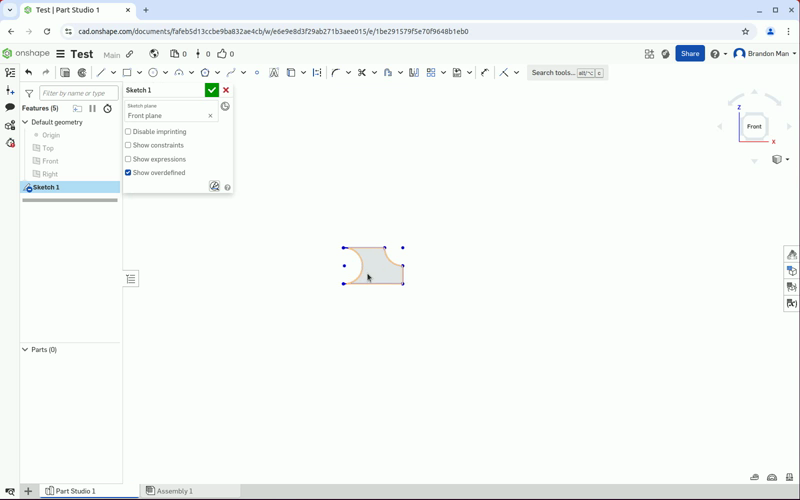
scroll(6)
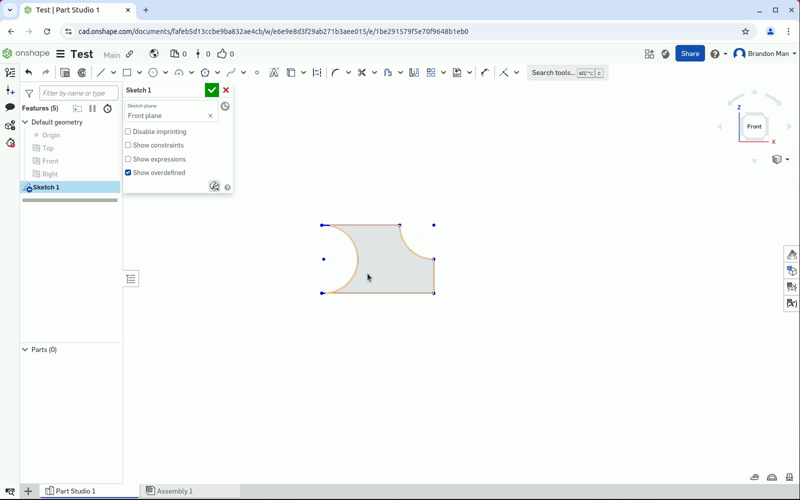
scroll(6)
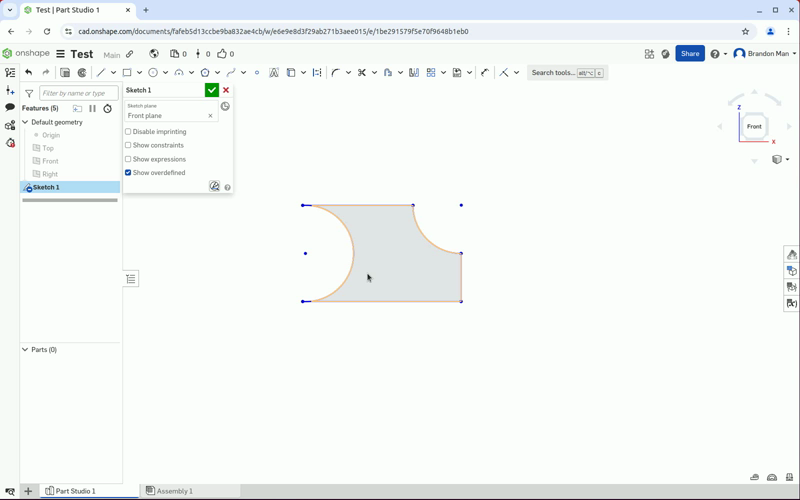
scroll(6)
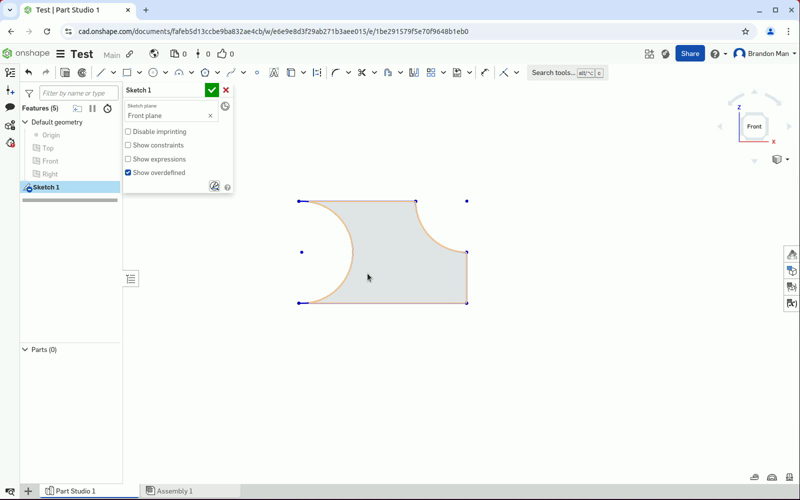
scroll(6)
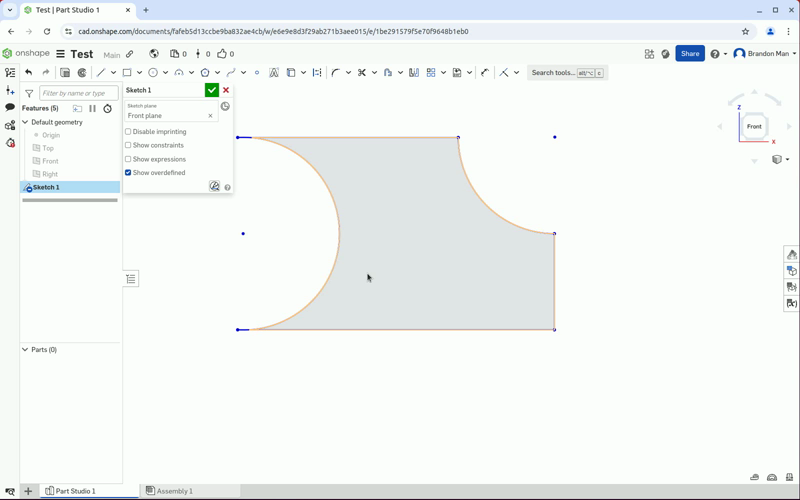
click(367, 273)
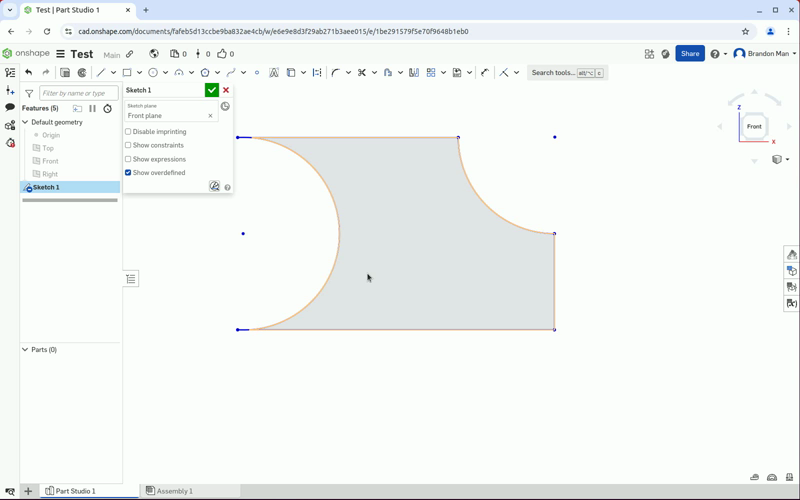
scroll(-6)
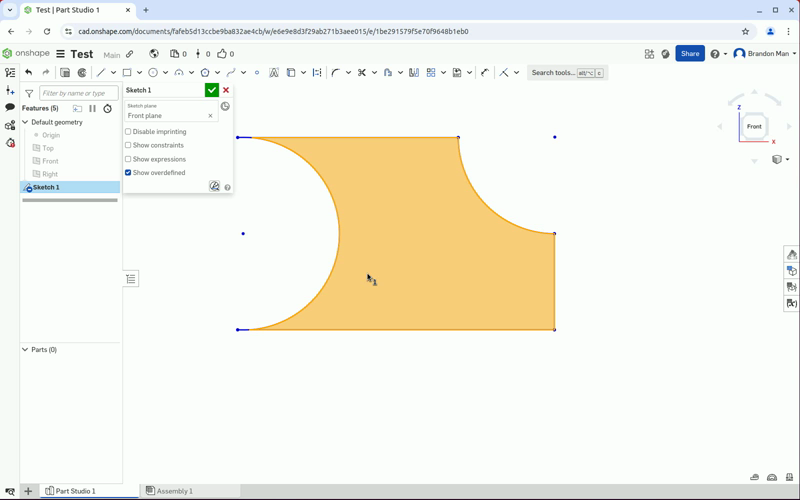
scroll(-6)
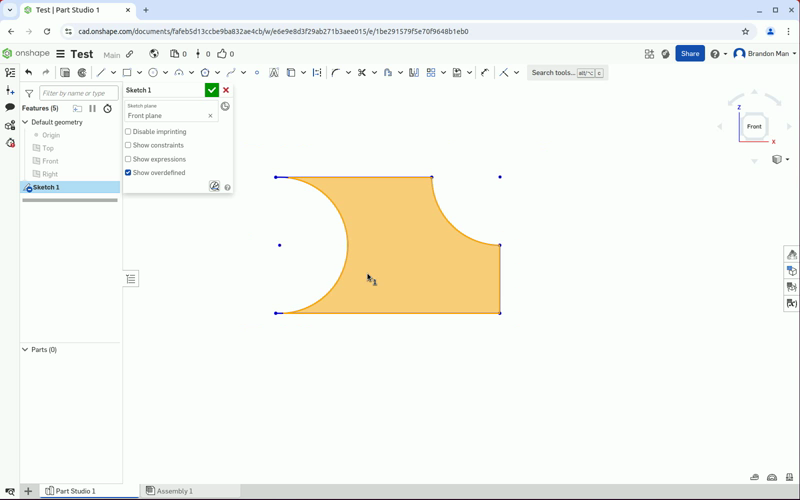
scroll(-6)
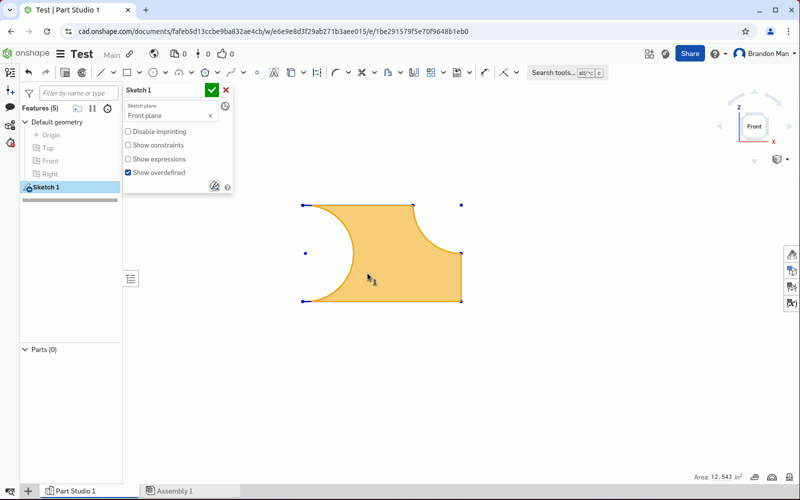
scroll(-6)
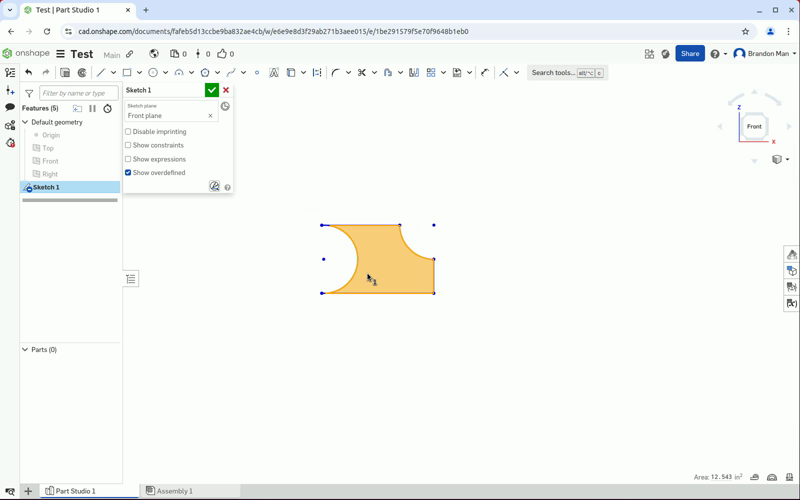
scroll(-6)
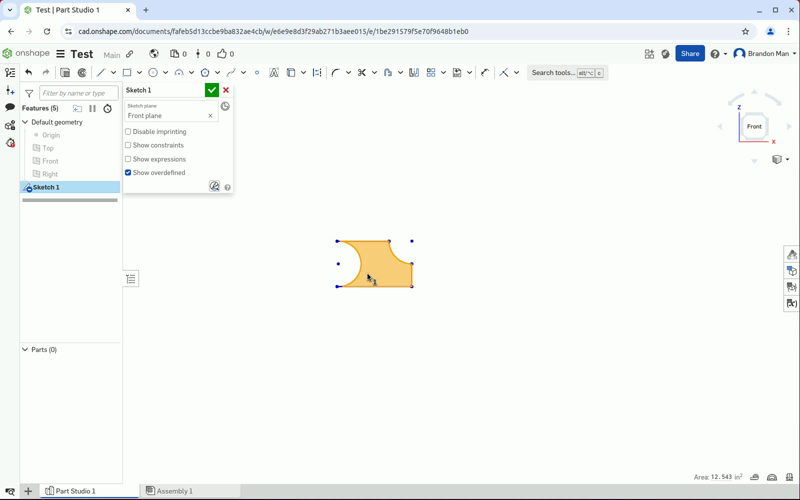
scroll(-6)
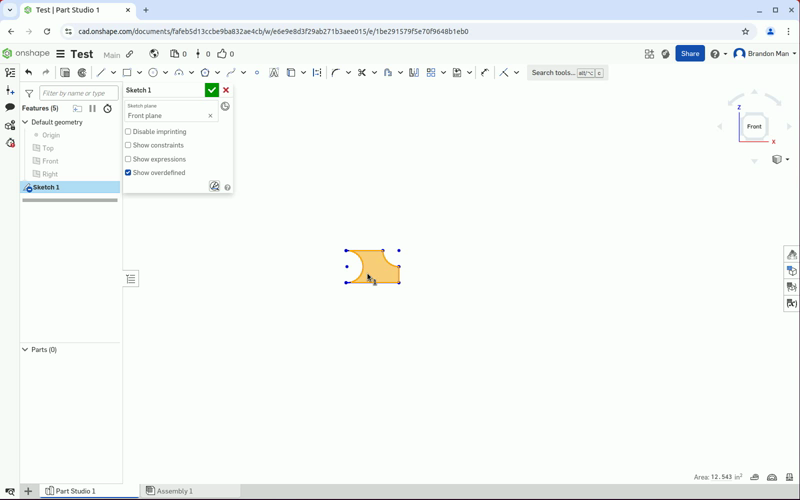
scroll(-6)
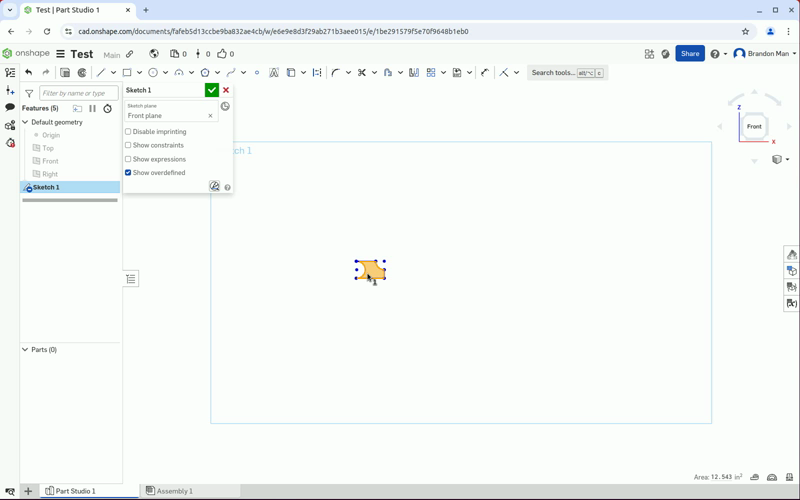
mouse_move(73, 352)
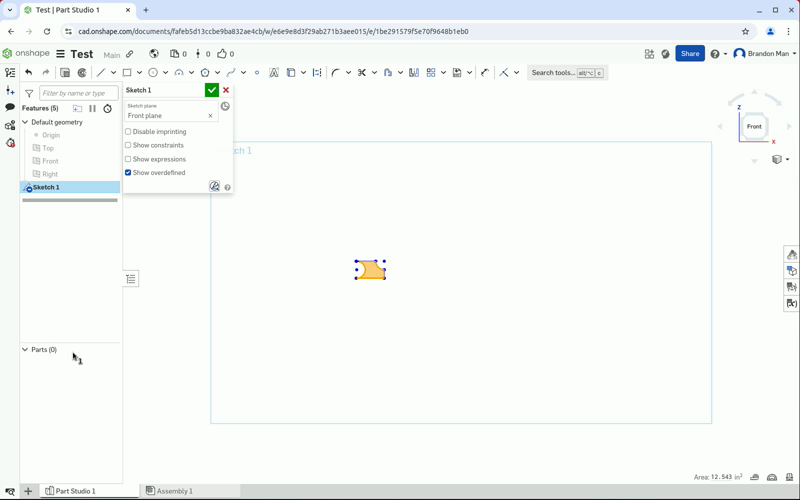
key(shift+y)
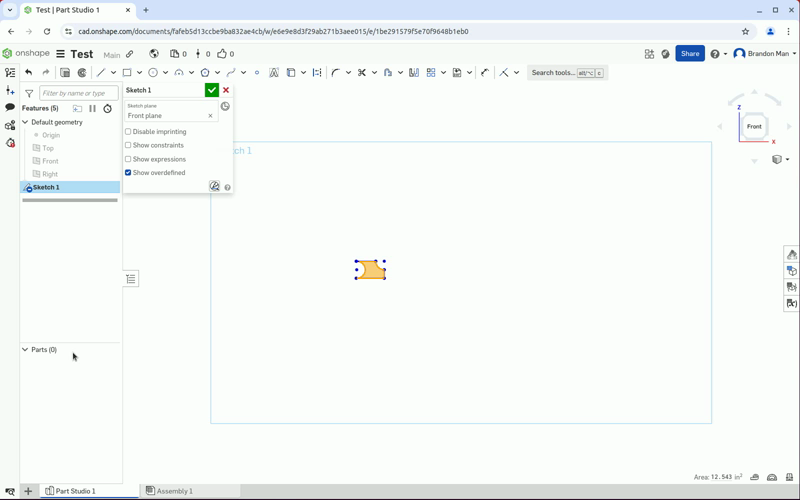
key(shift+e)
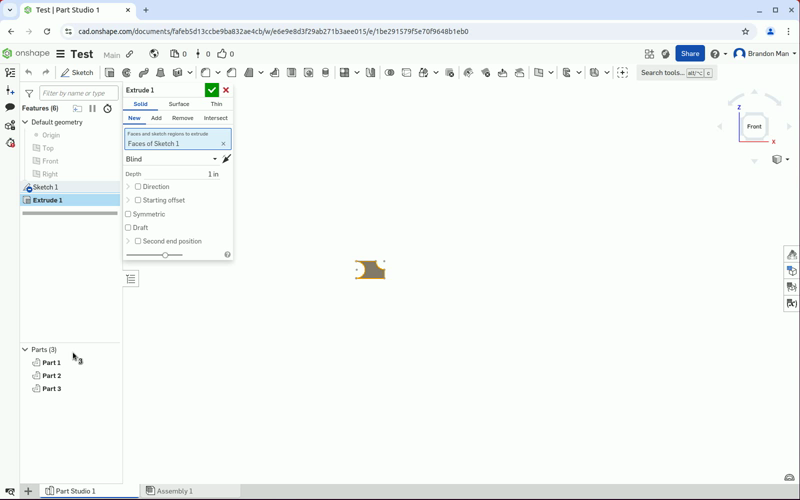
mouse_move(143, 106)
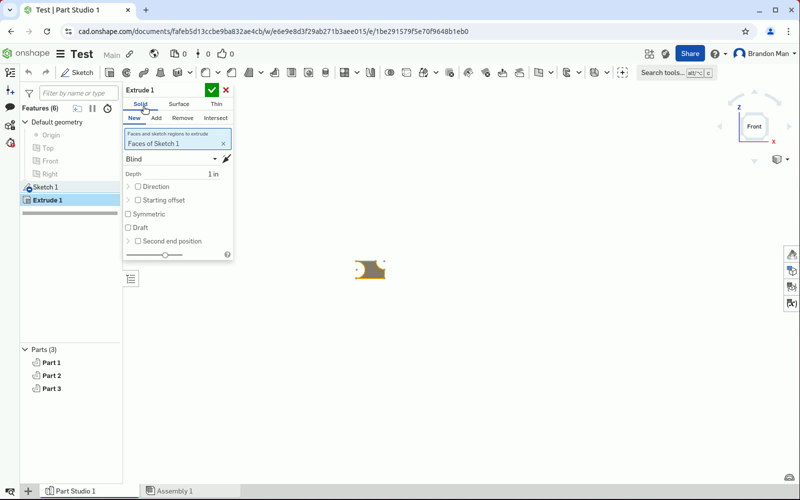
click(143, 106)
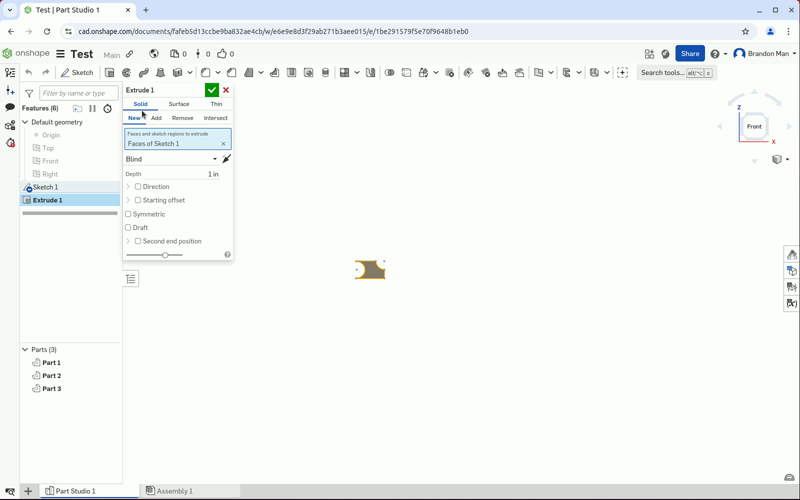
mouse_move(137, 120)
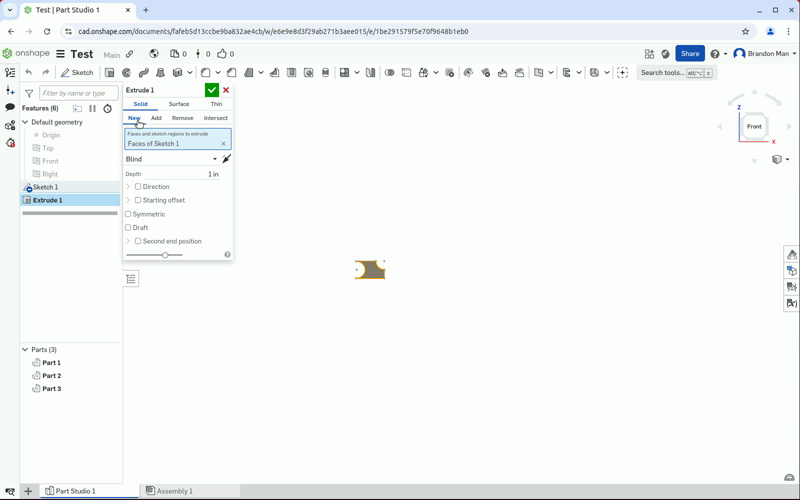
click(137, 120)
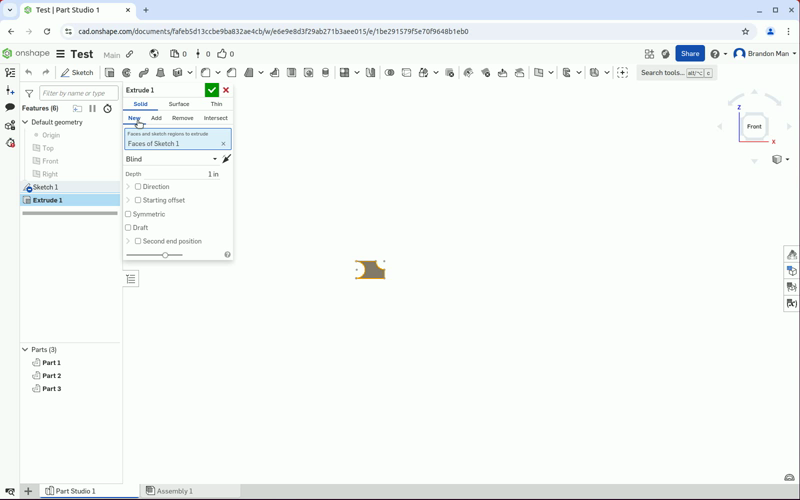
key(tab, 4)
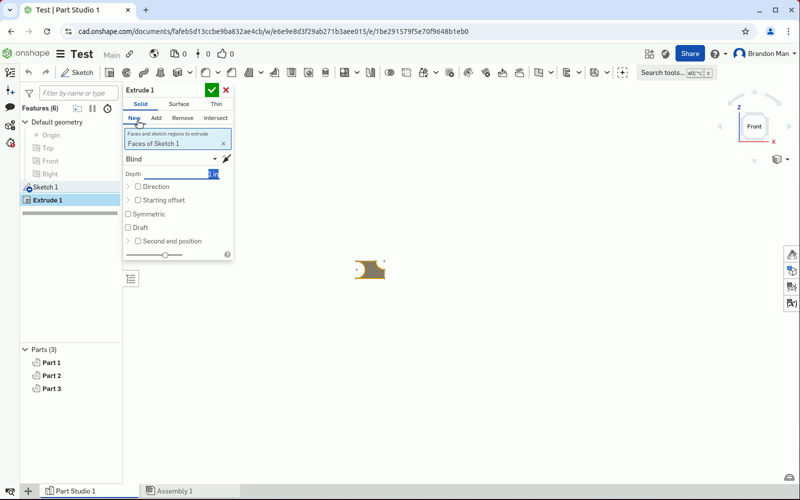
text(0.722)
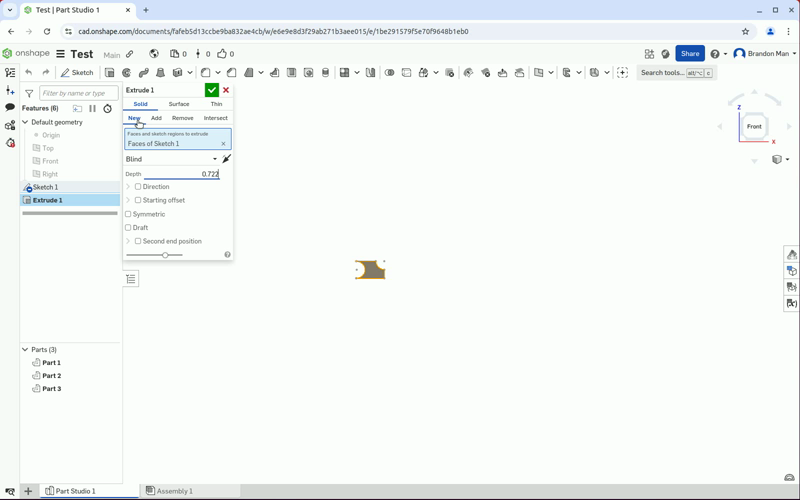
key(enter)
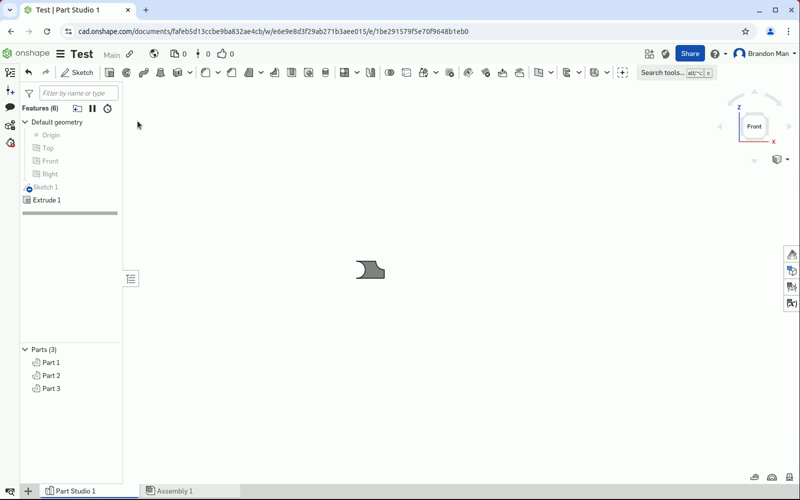
key(shift+h)
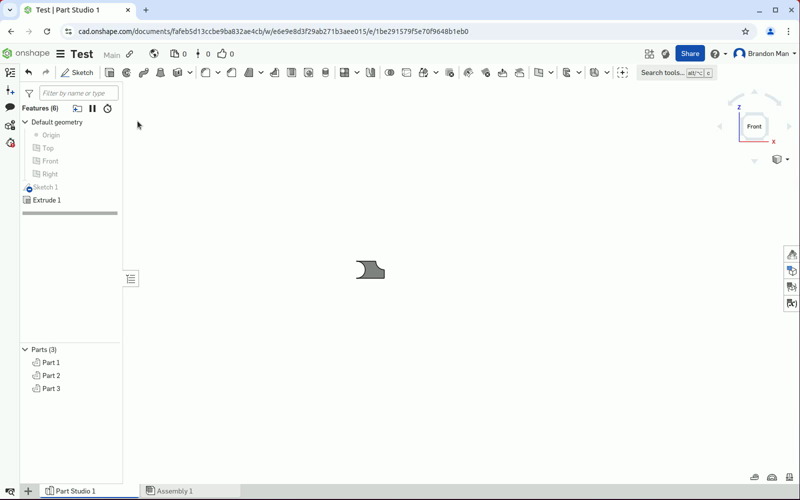
key(shift+h)
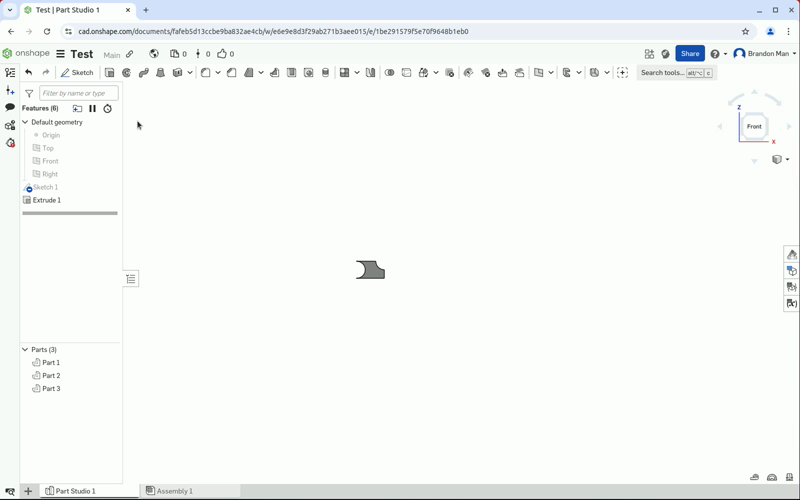
mouse_move(73, 189)
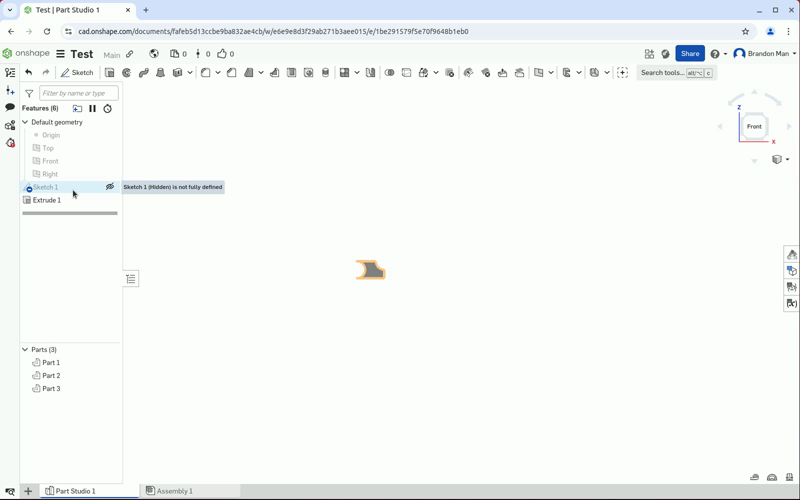
click(73, 189)
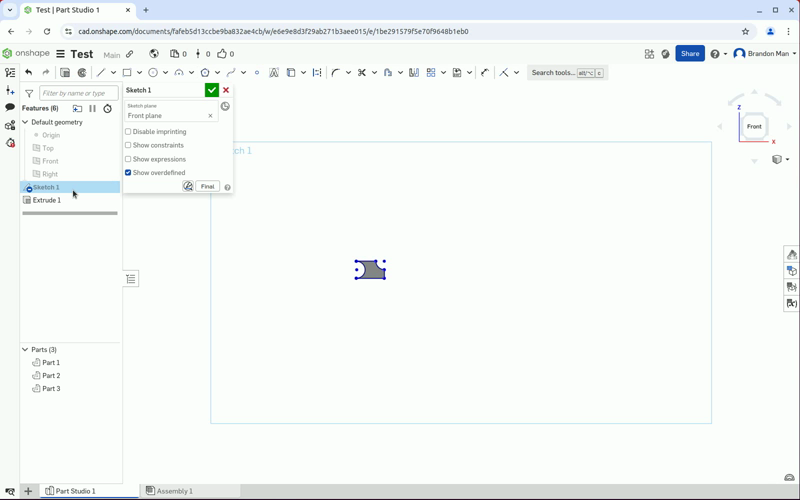
mouse_move(229, 92)
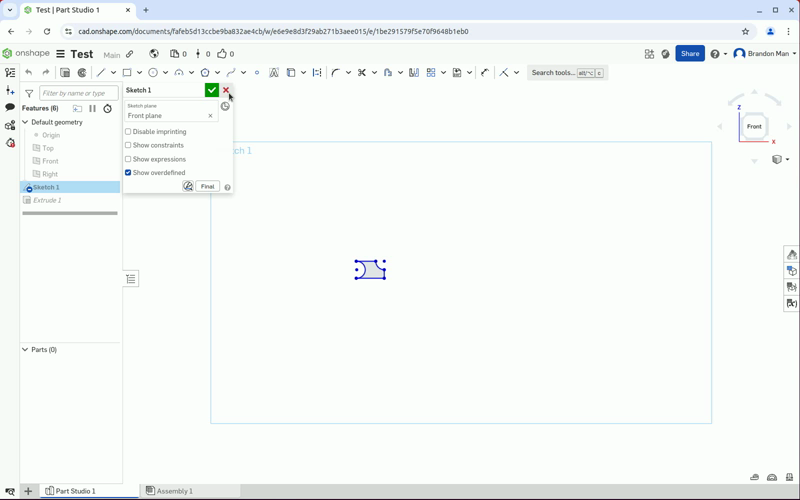
click(229, 92)
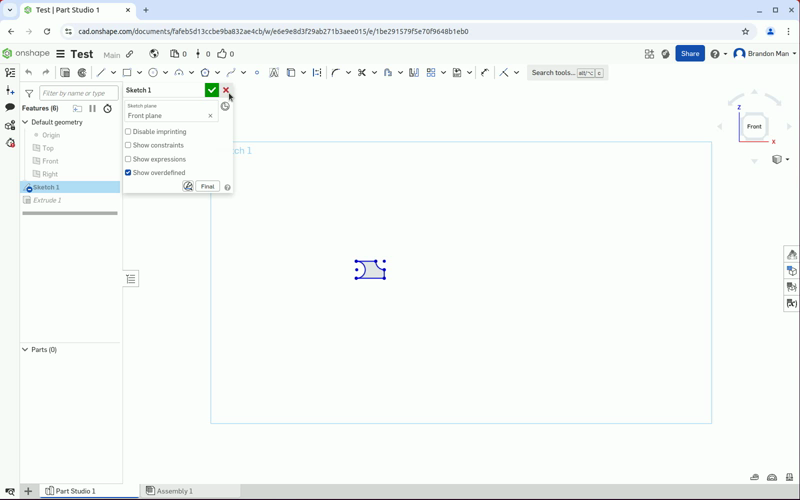
key(shift+s)
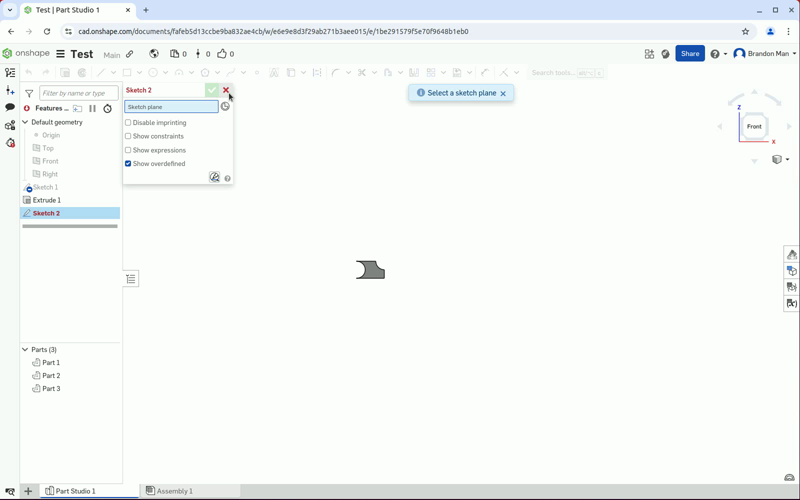
mouse_move(73, 163)
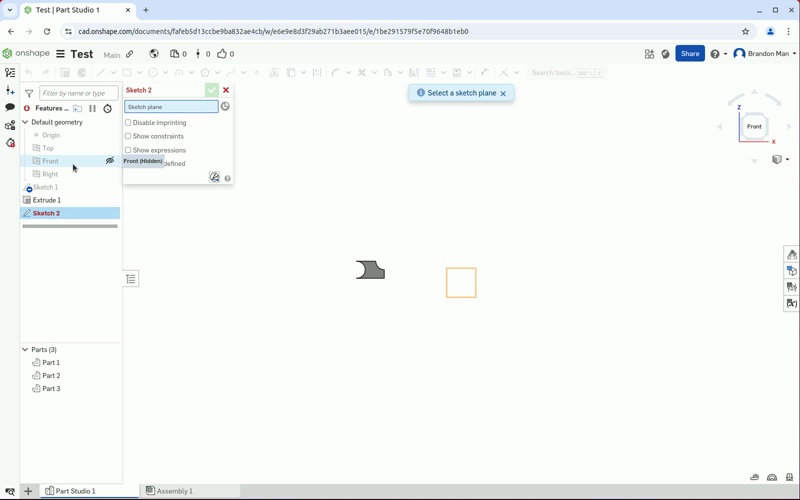
click(73, 163)
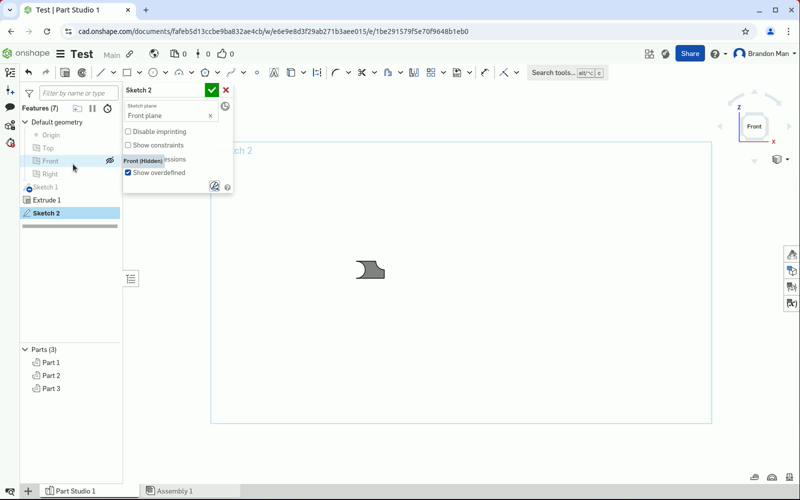
mouse_move(73, 352)
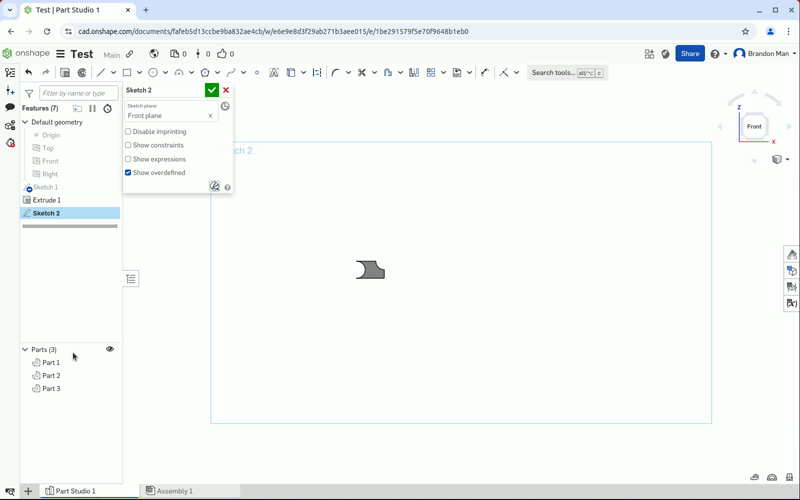
key(y)
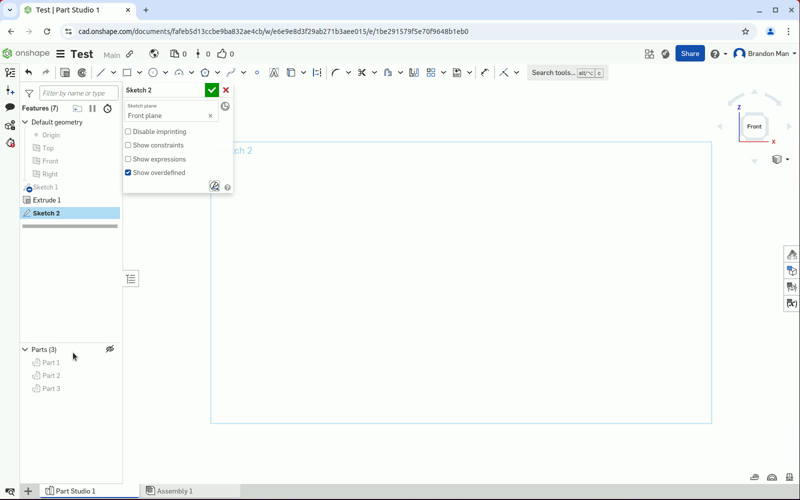
key(a)
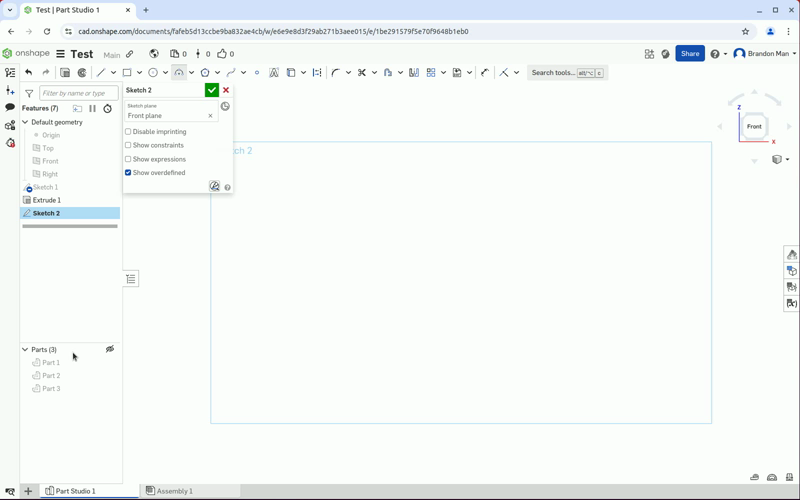
key_down(shift)
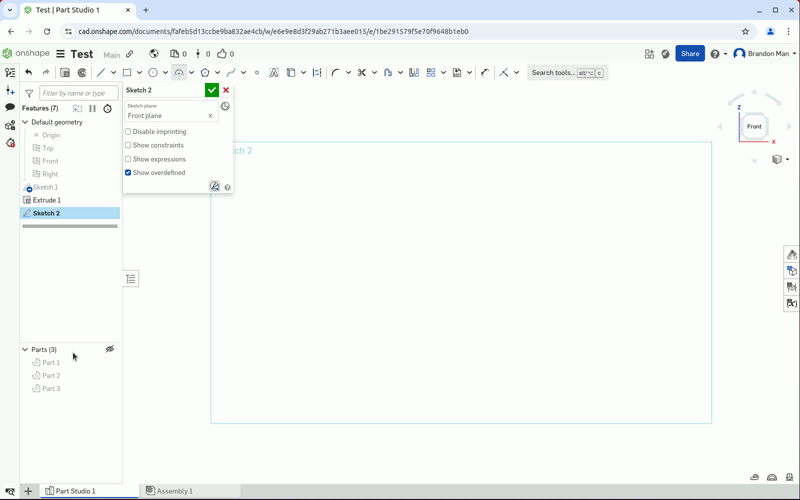
mouse_move(356, 278)
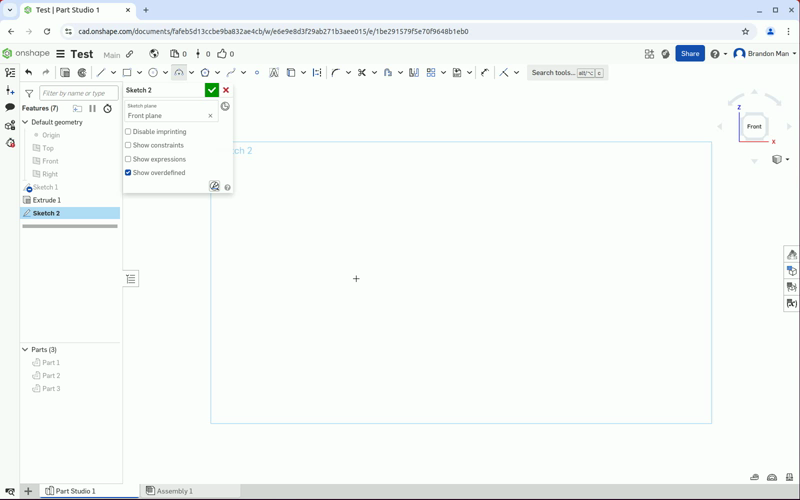
click(356, 278)
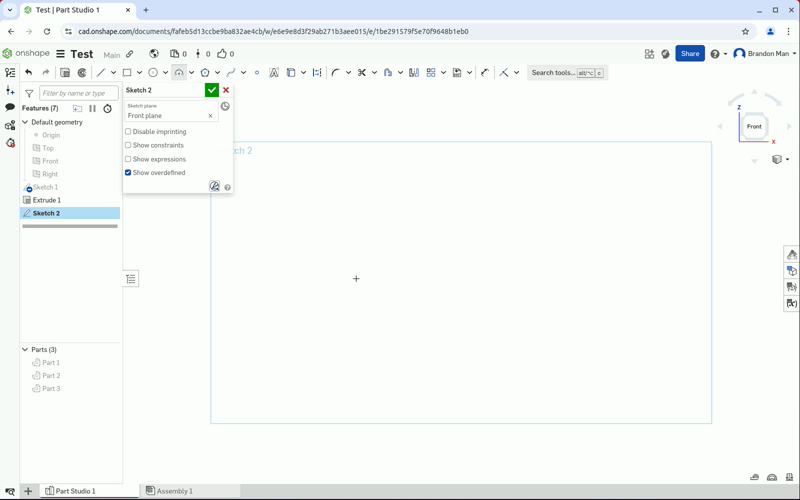
key_up(shift)
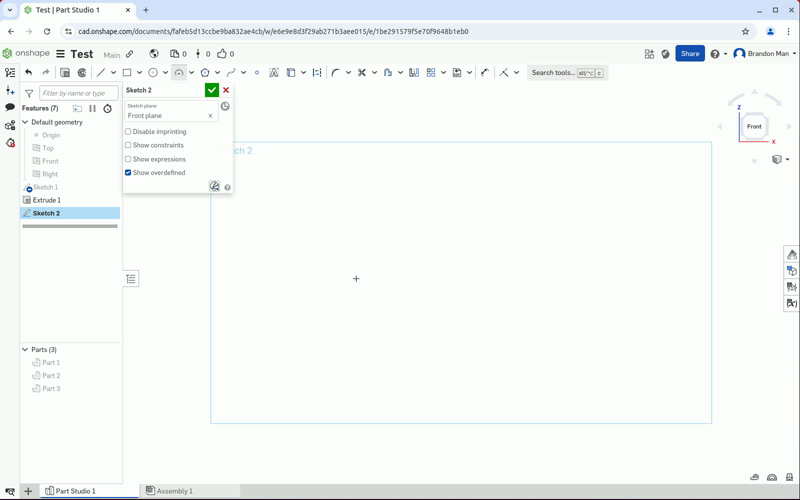
key_down(shift)
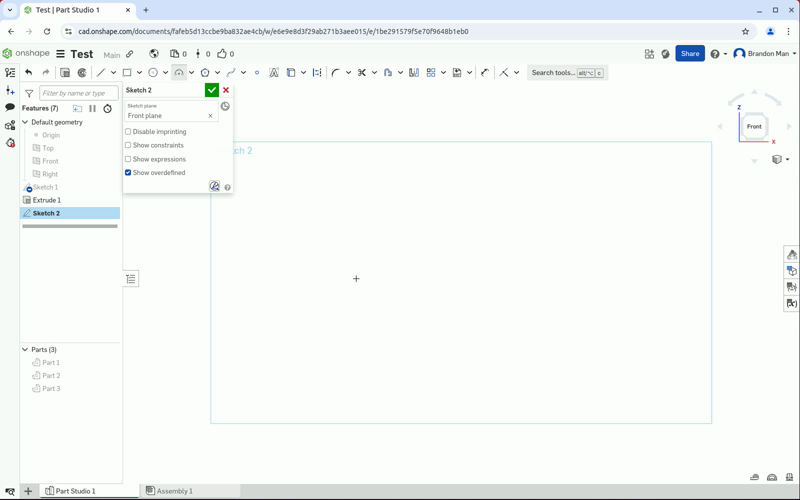
mouse_move(356, 261)
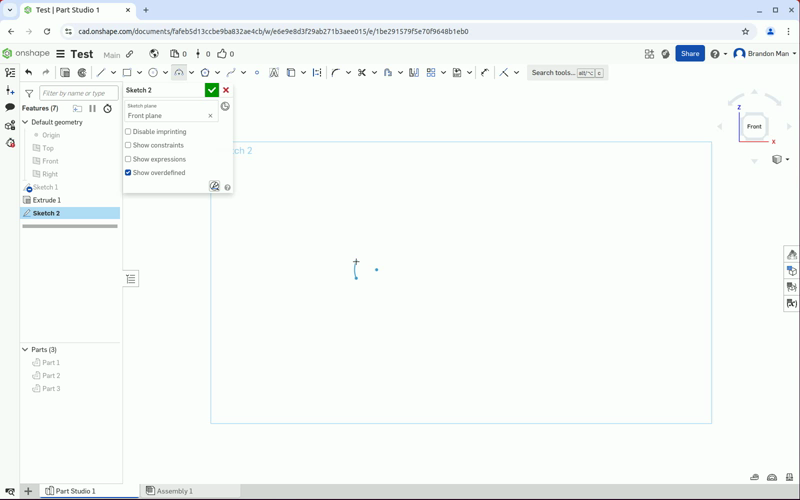
click(356, 261)
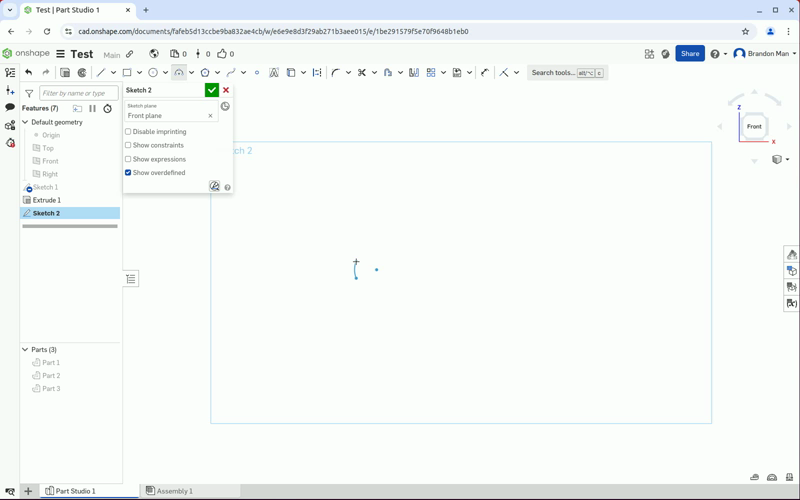
mouse_move(365, 269)
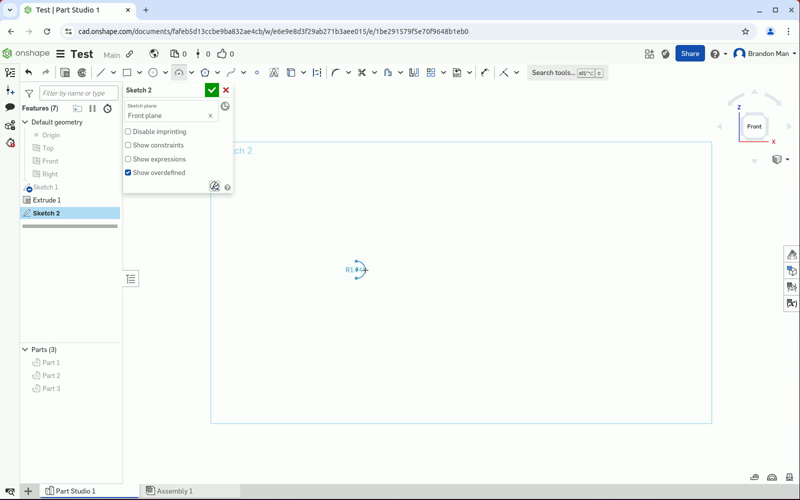
click(365, 269)
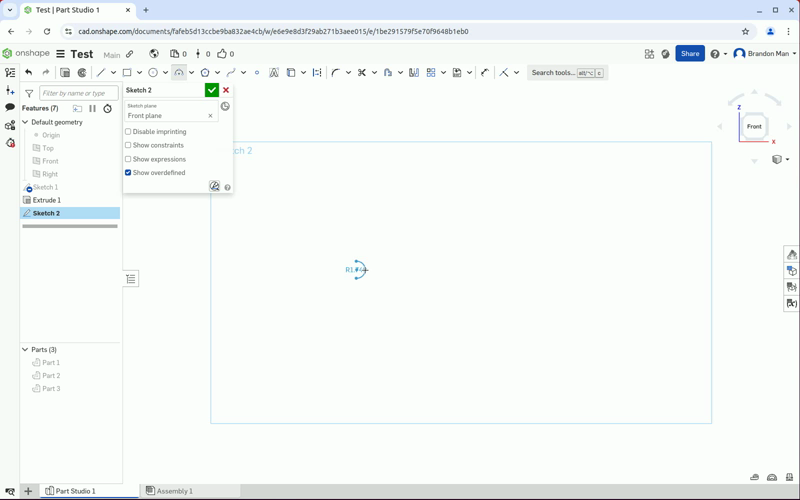
key_up(shift)
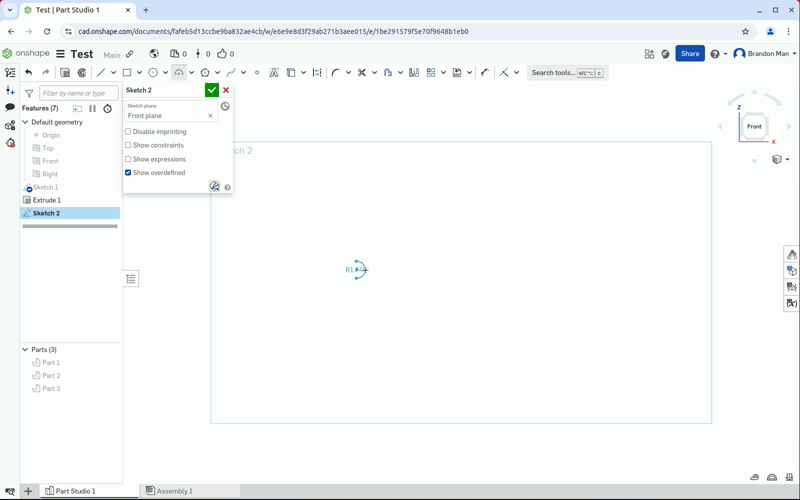
key(esc)
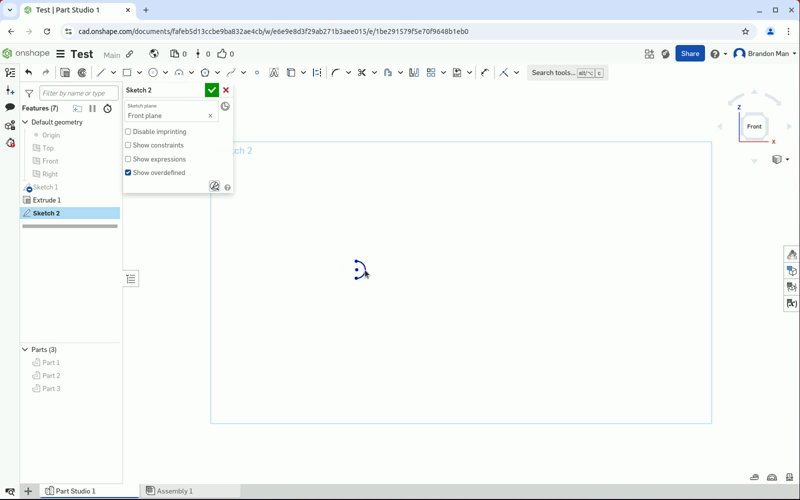
key(l)
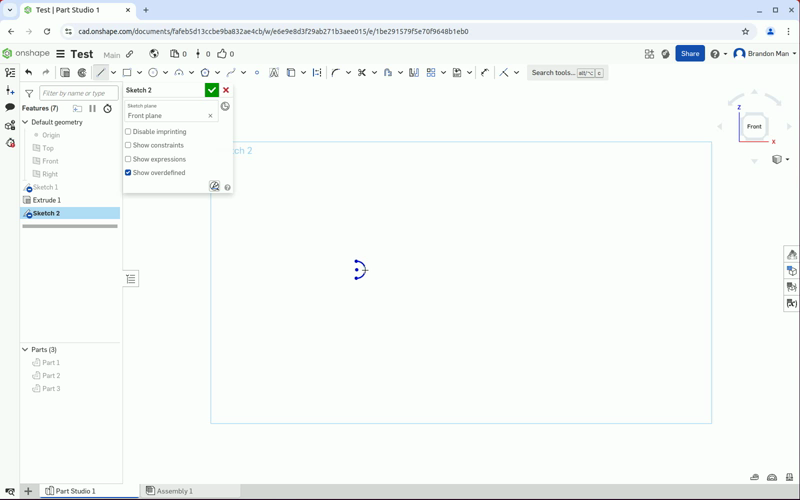
mouse_move(356, 261)
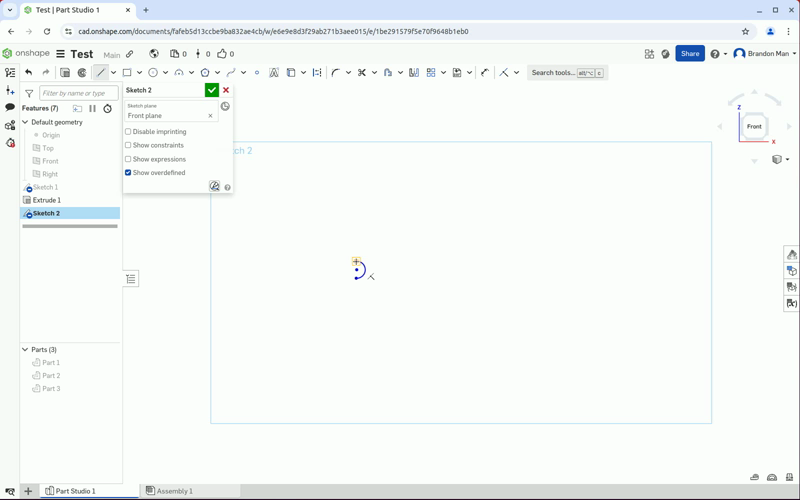
click(356, 261)
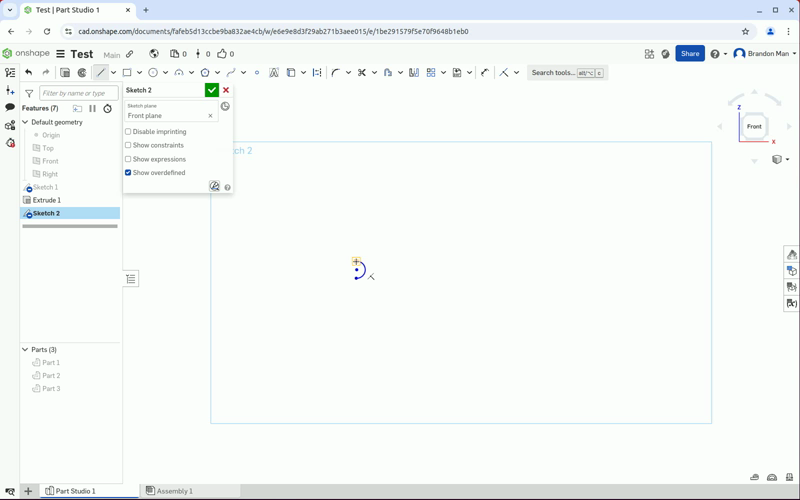
key_down(shift)
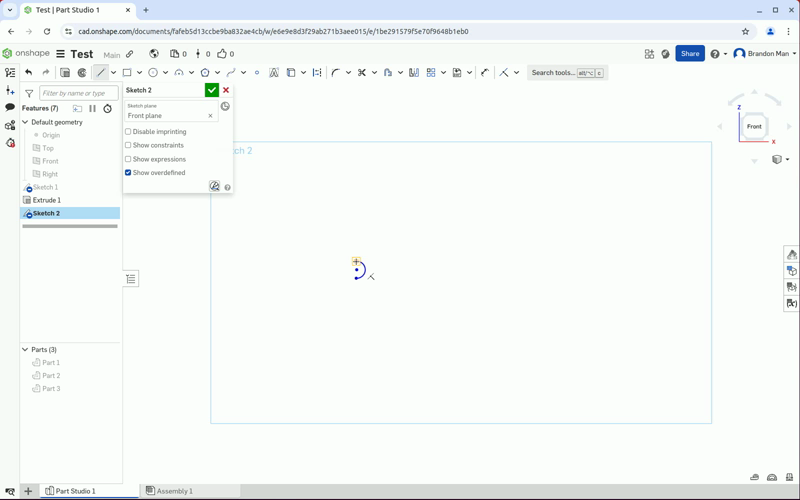
mouse_move(386, 261)
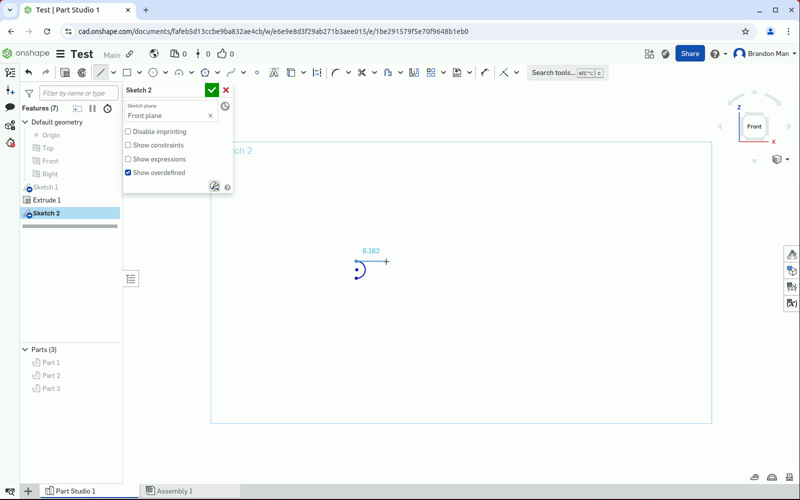
mouse_move(356, 266)
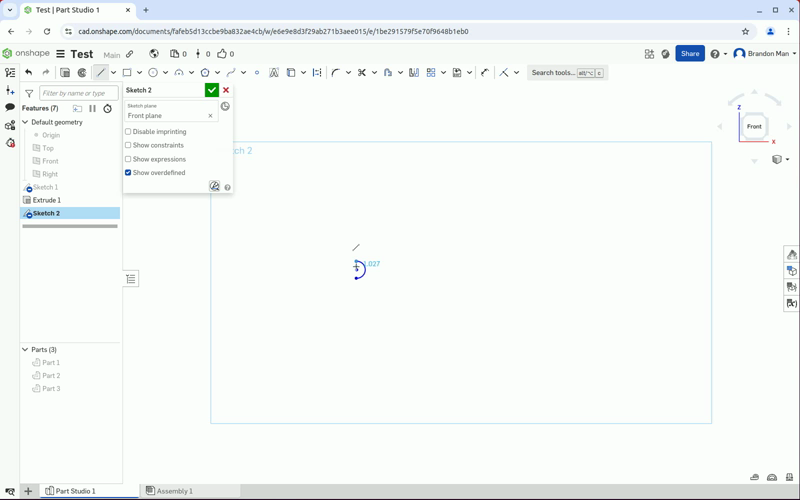
scroll(6)
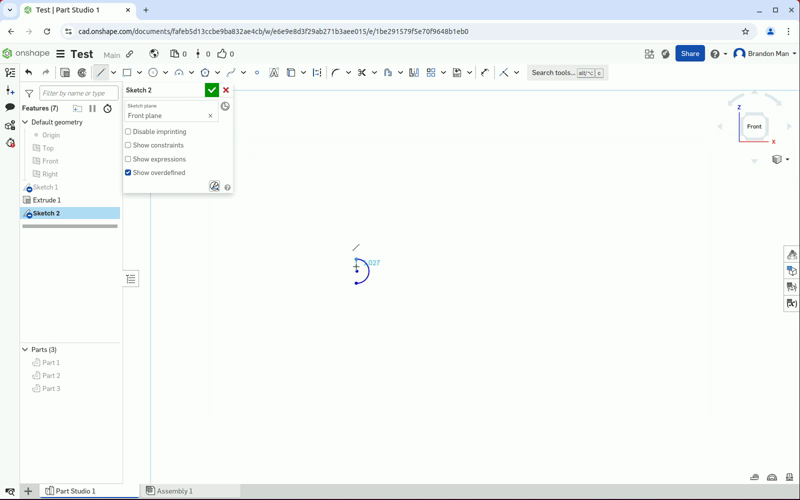
scroll(6)
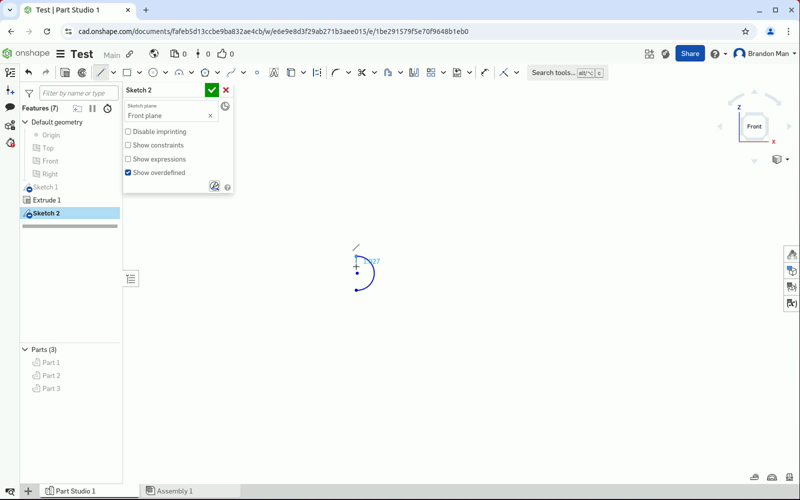
scroll(6)
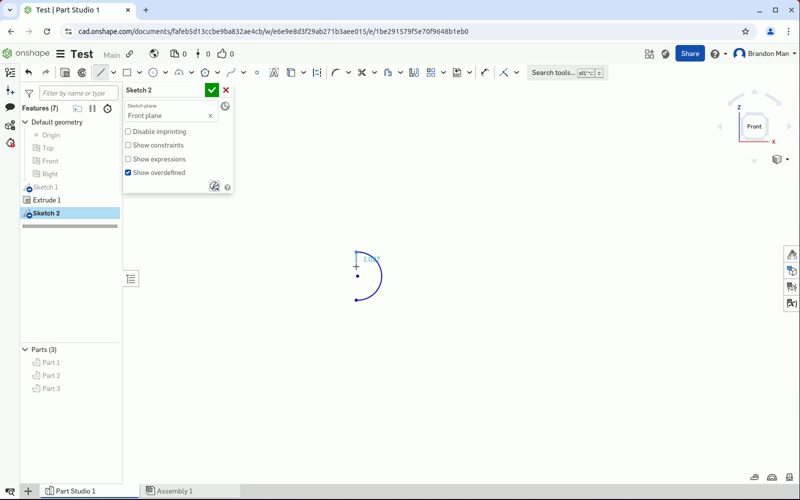
scroll(6)
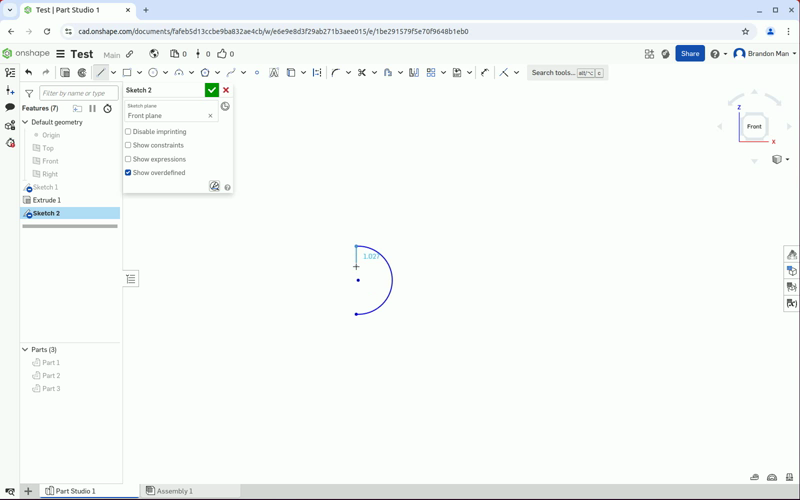
scroll(6)
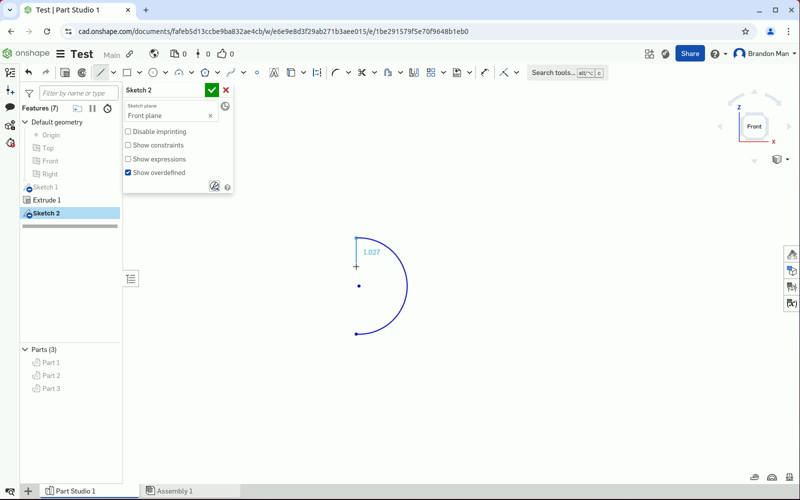
scroll(6)
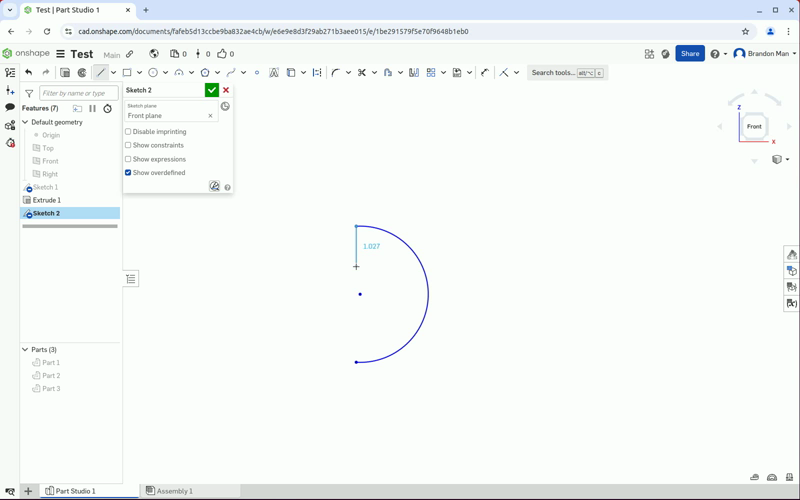
scroll(6)
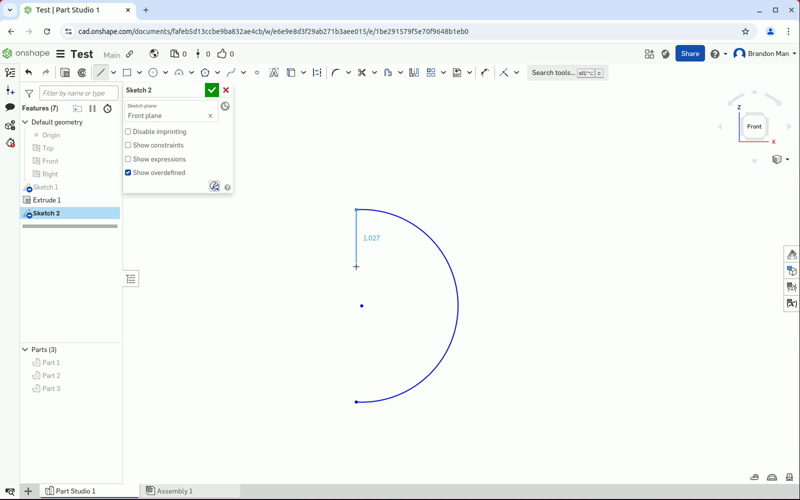
click(356, 266)
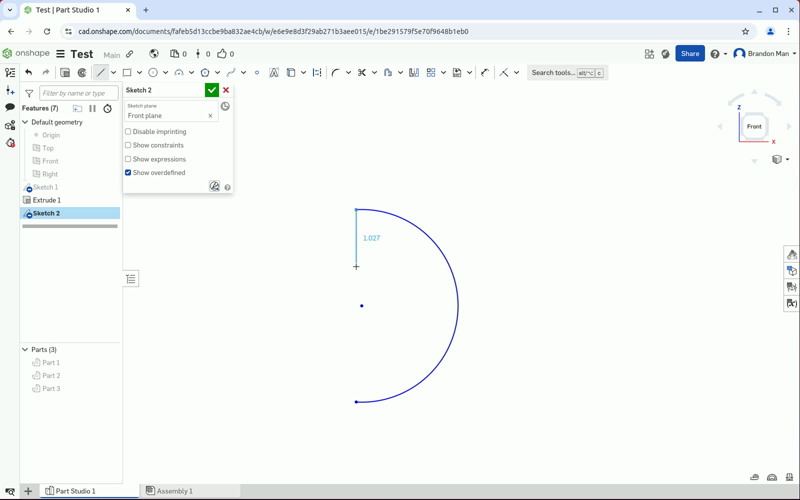
scroll(-6)
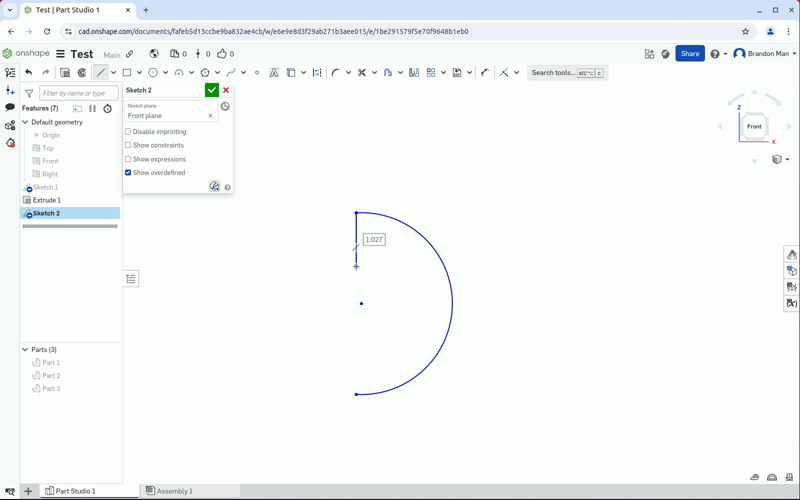
scroll(-6)
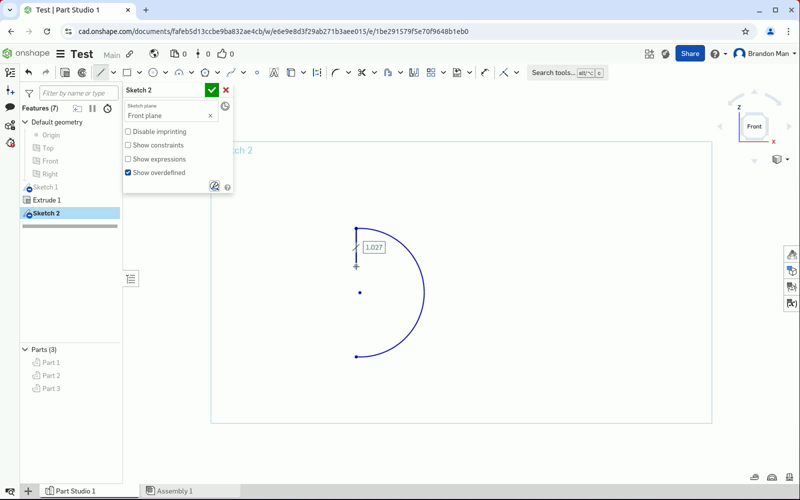
scroll(-6)
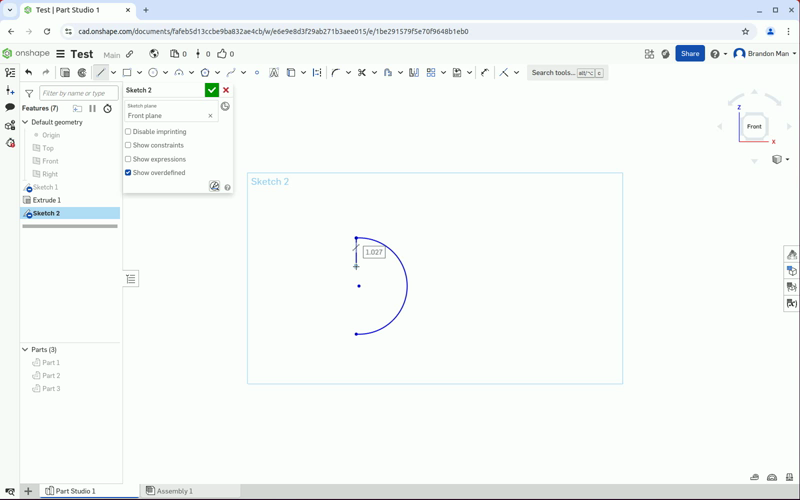
scroll(-6)
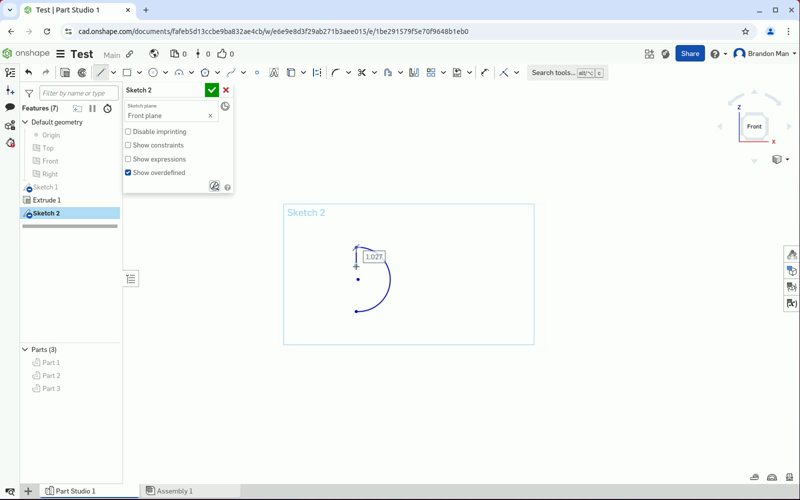
scroll(-6)
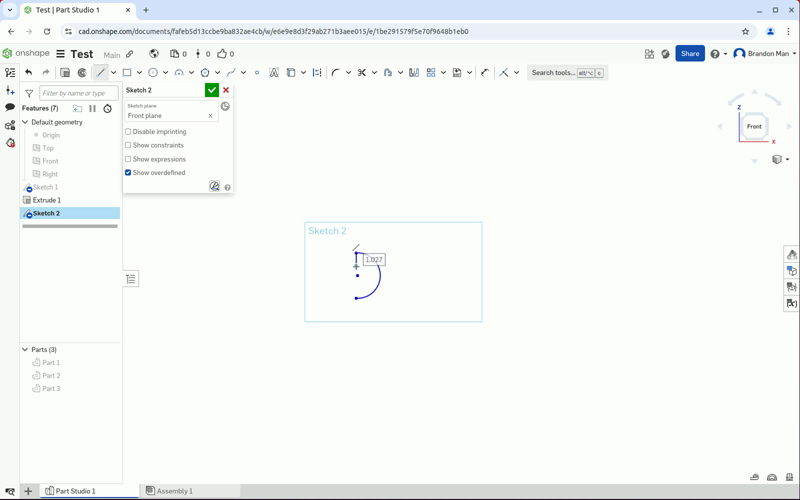
scroll(-6)
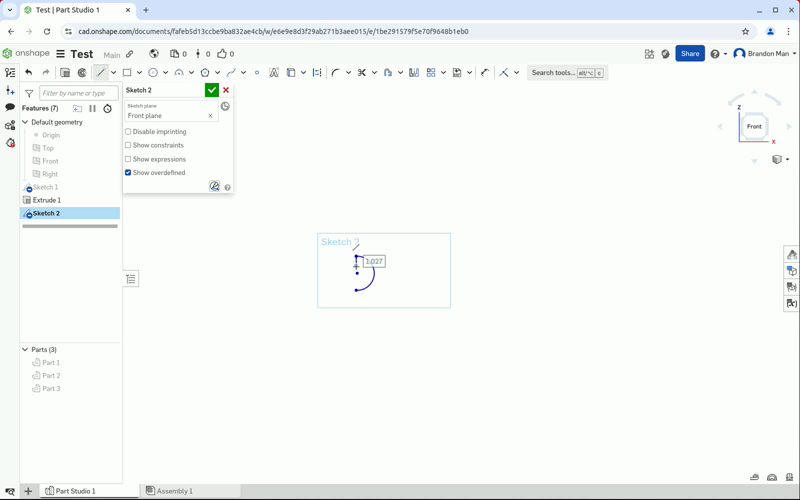
scroll(-6)
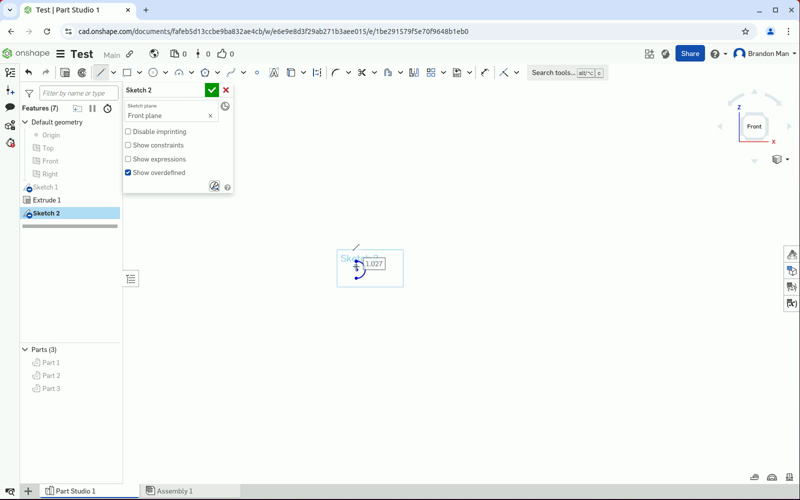
key_up(shift)
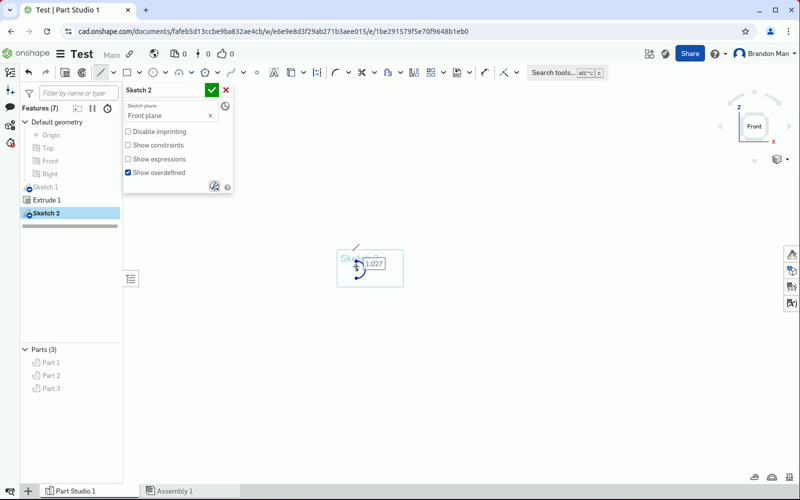
key(esc)
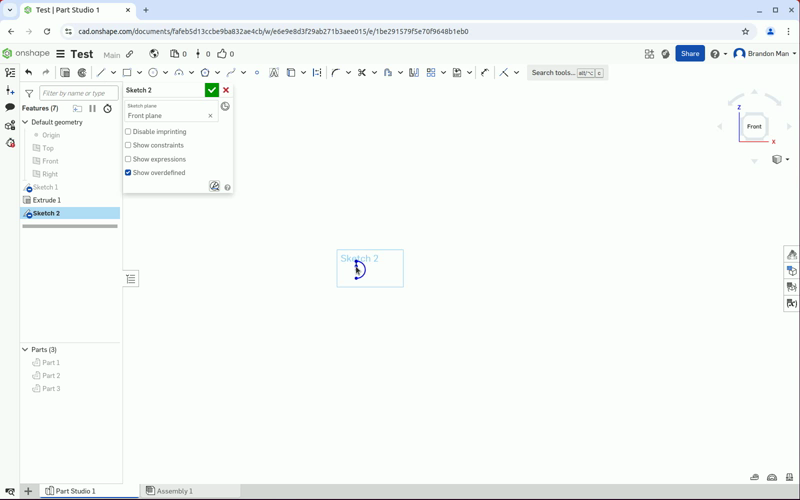
key(a)
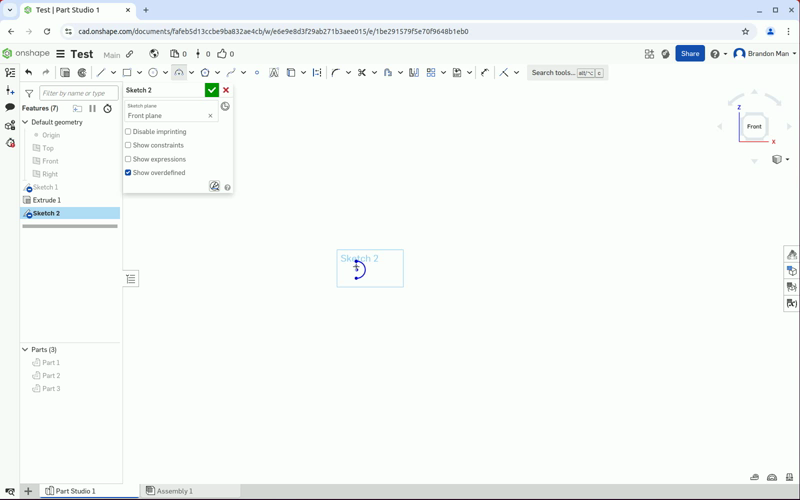
mouse_move(356, 266)
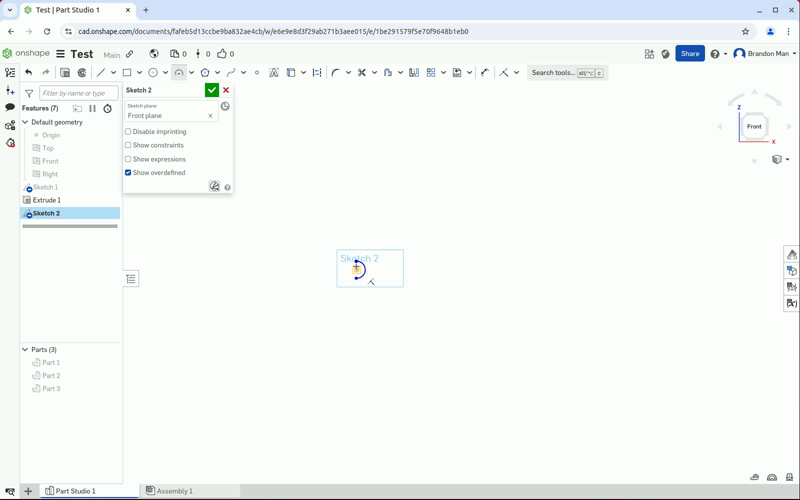
scroll(6)
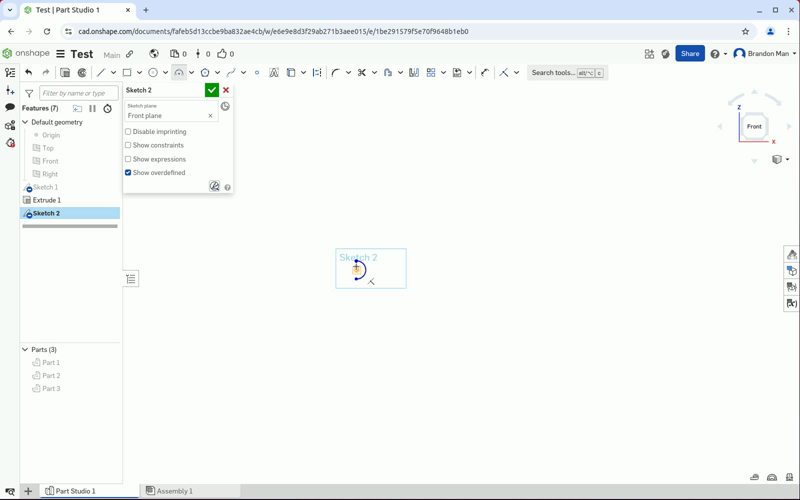
scroll(6)
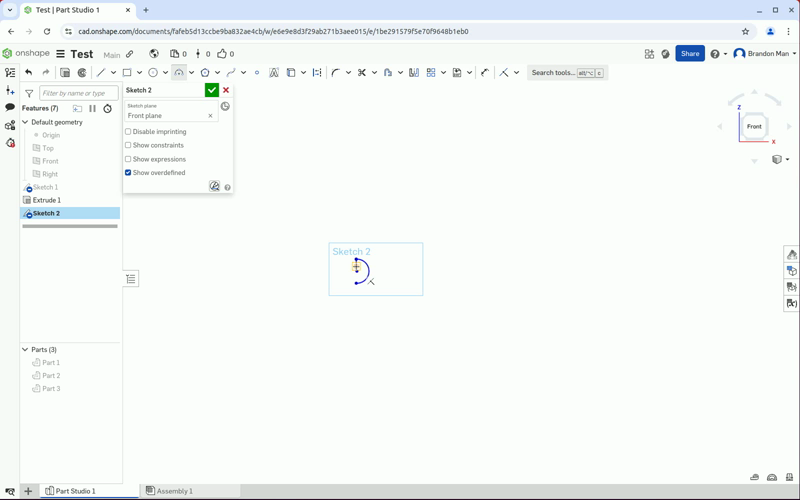
scroll(6)
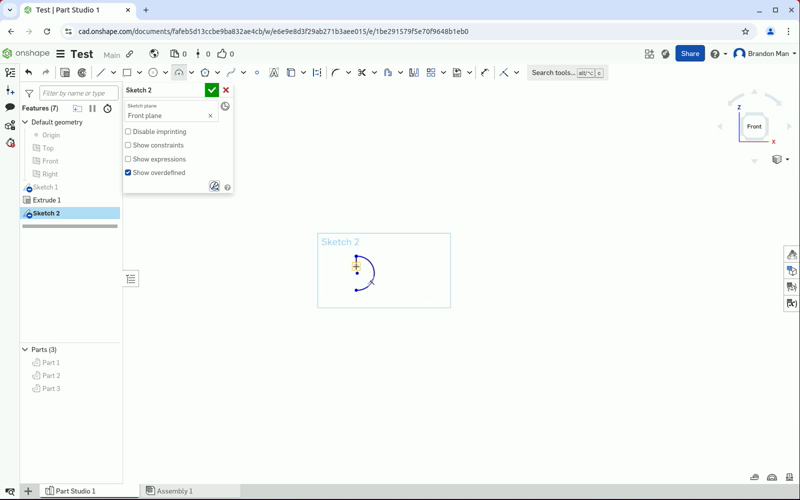
scroll(6)
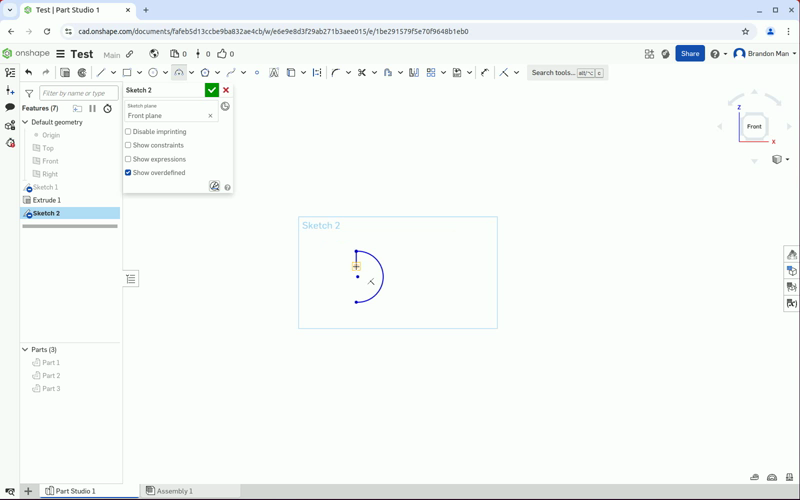
scroll(6)
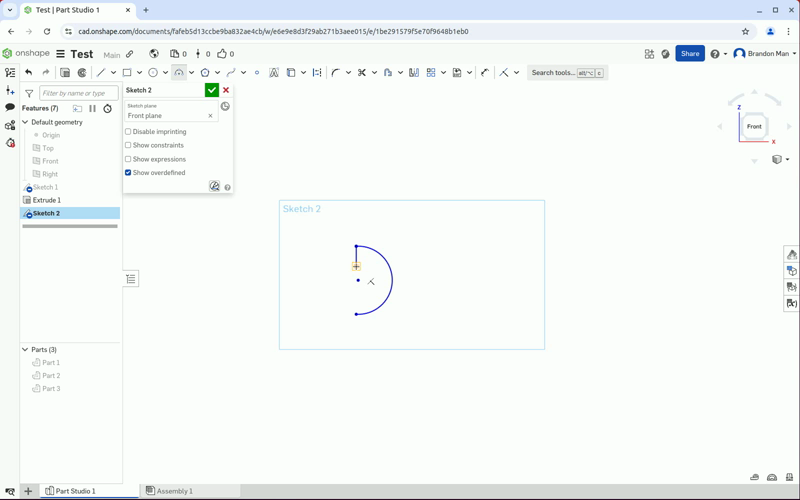
scroll(6)
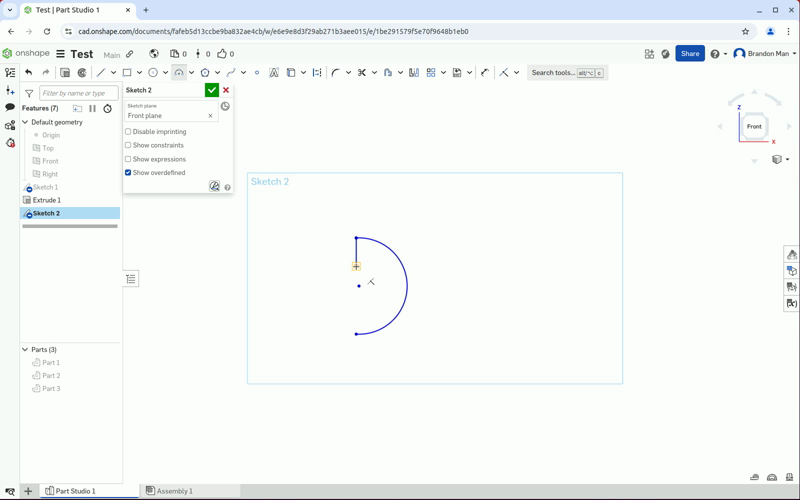
scroll(6)
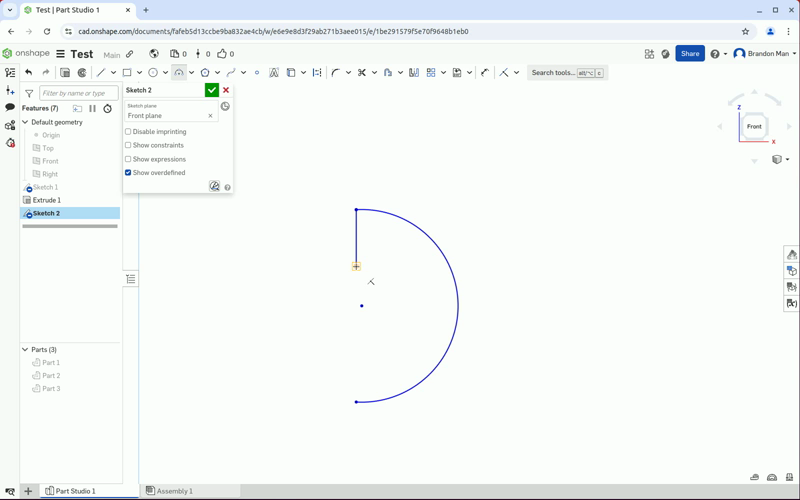
click(356, 266)
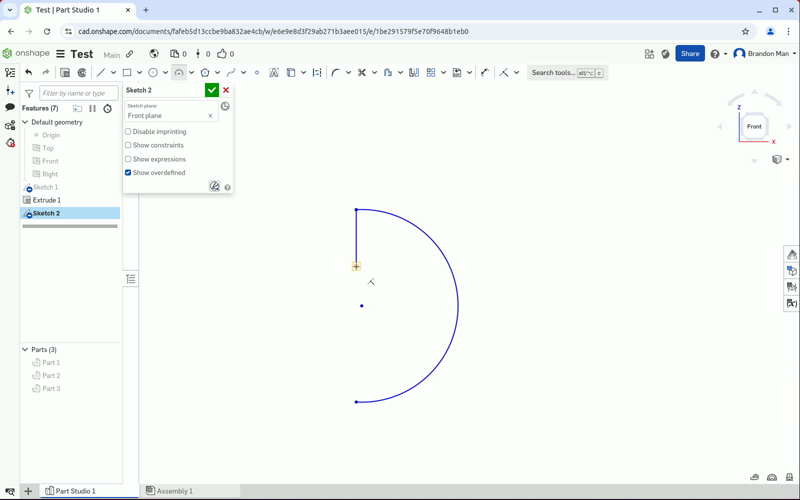
scroll(-6)
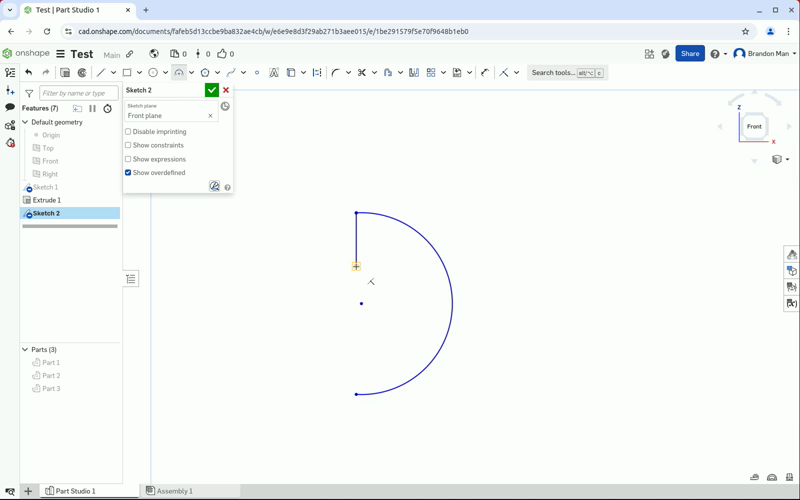
scroll(-6)
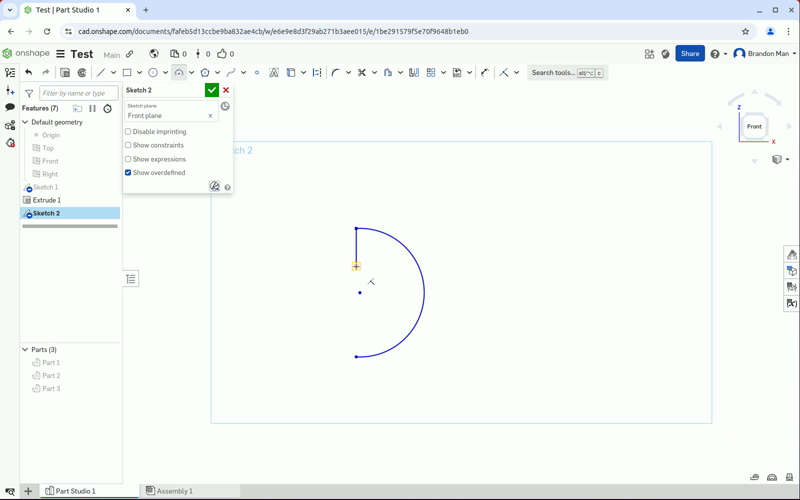
scroll(-6)
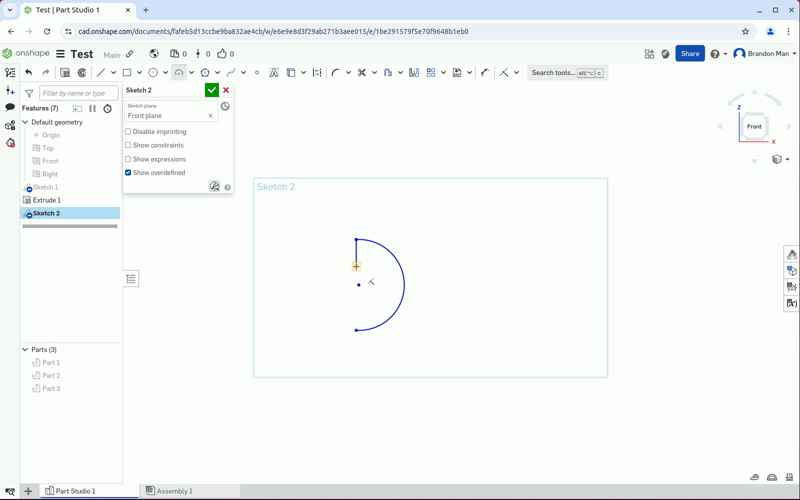
scroll(-6)
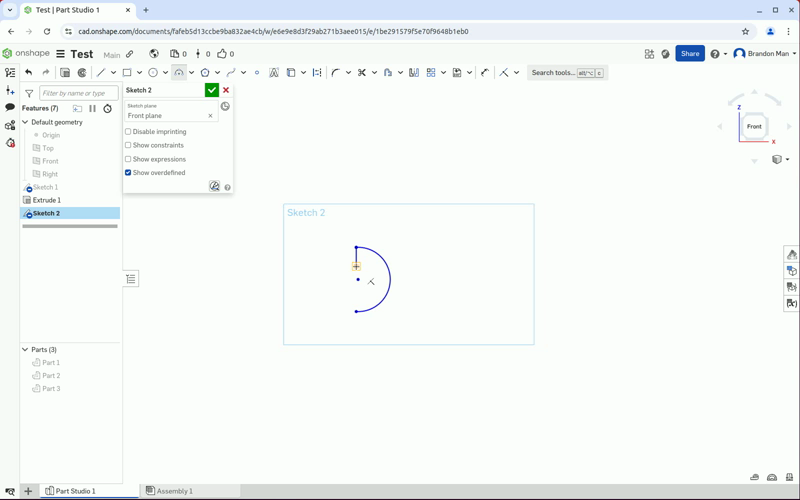
scroll(-6)
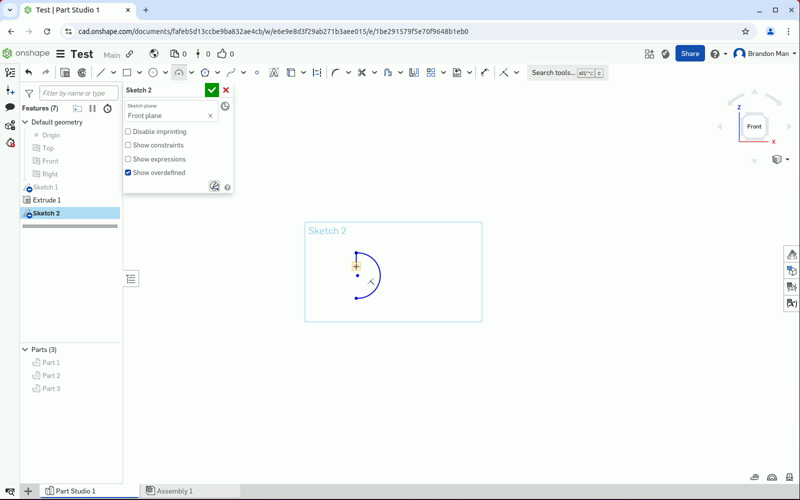
scroll(-6)
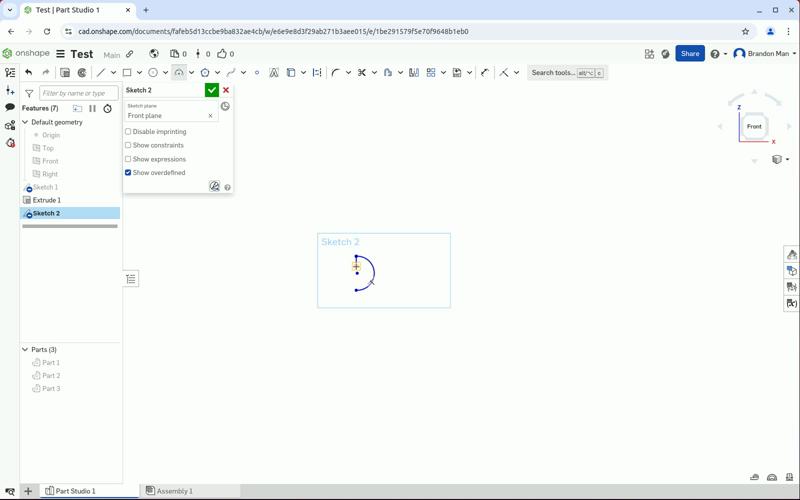
scroll(-6)
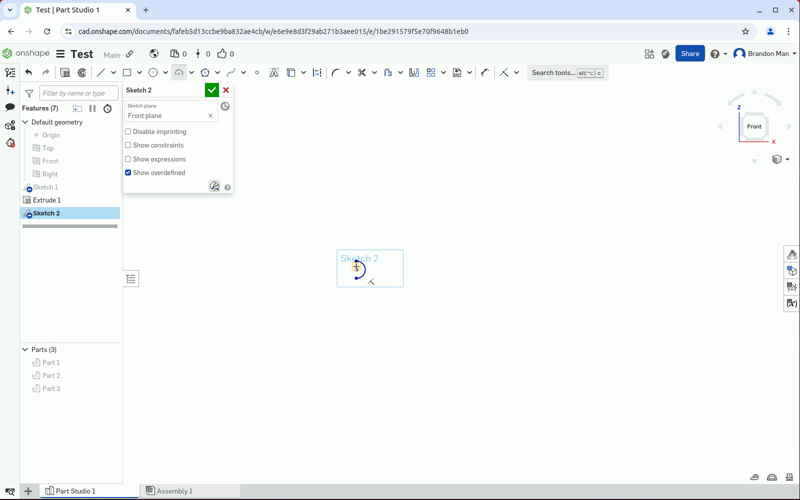
key_down(shift)
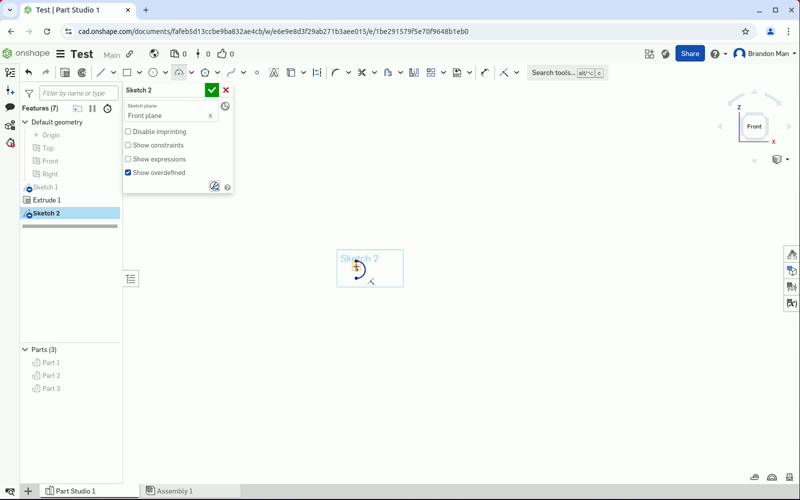
mouse_move(356, 273)
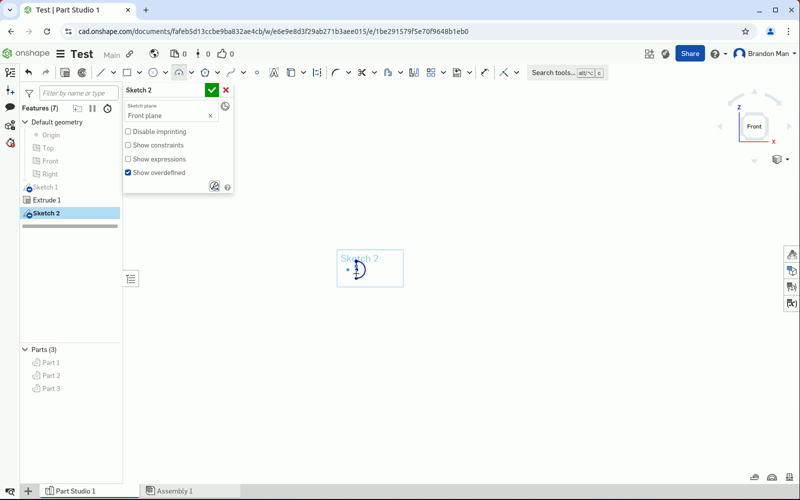
scroll(6)
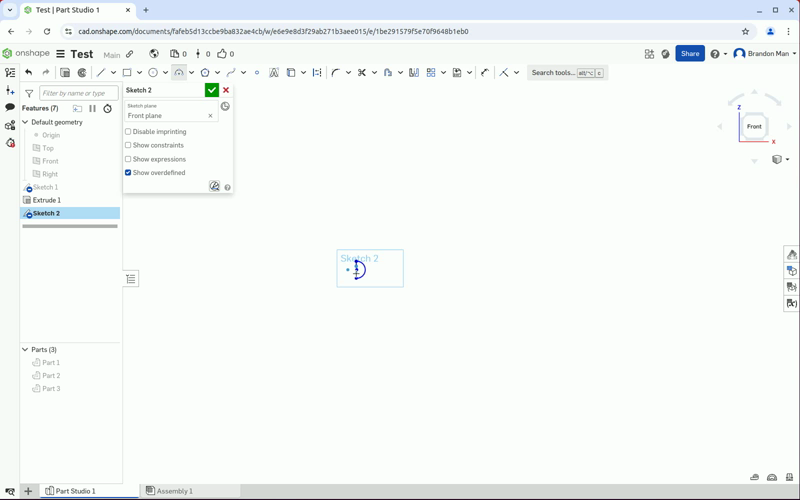
scroll(6)
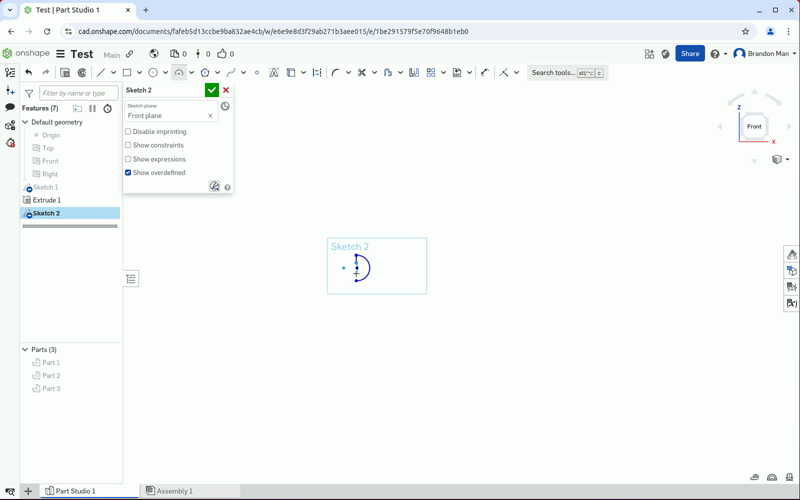
scroll(6)
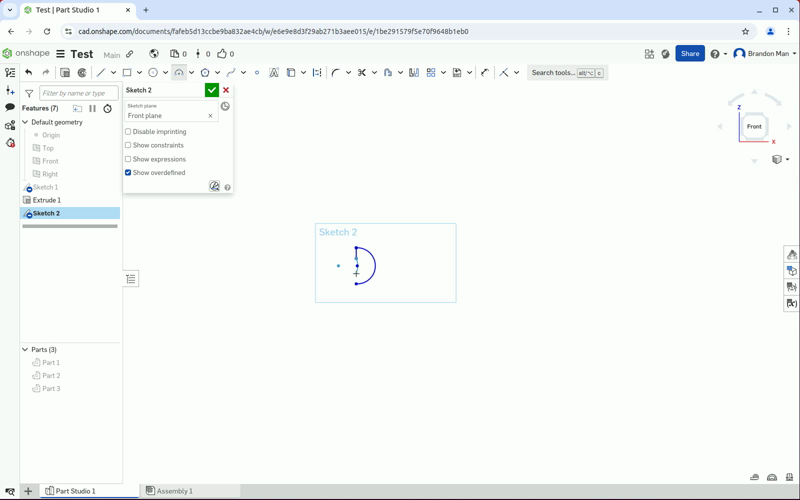
scroll(6)
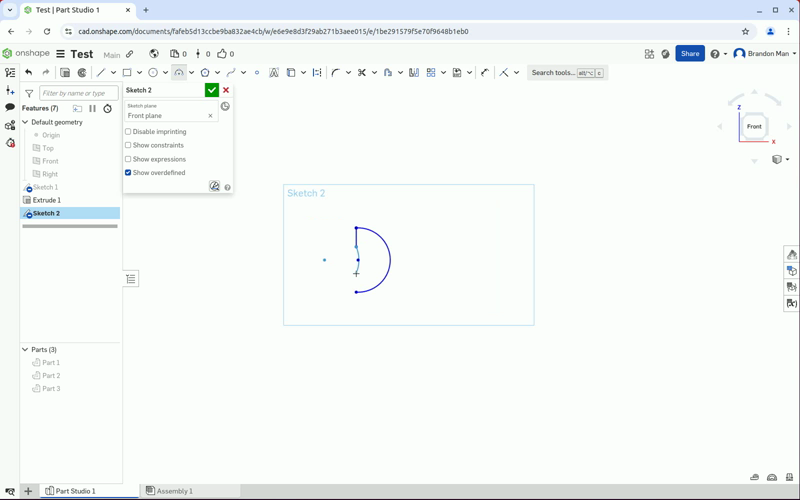
scroll(6)
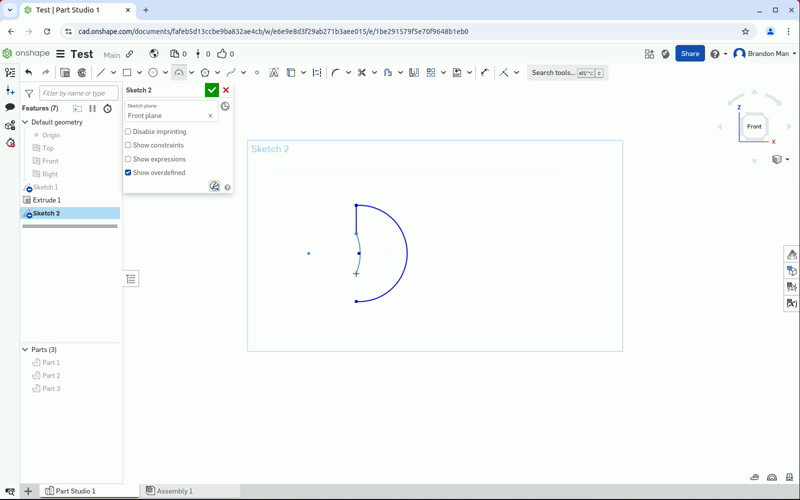
scroll(6)
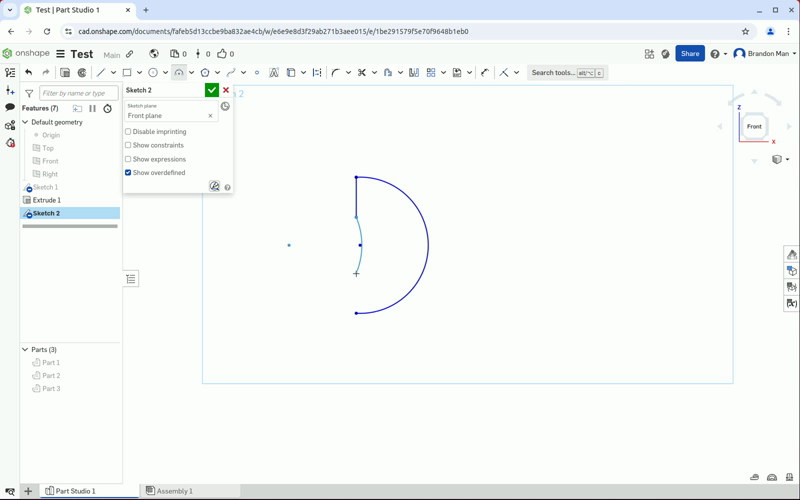
scroll(6)
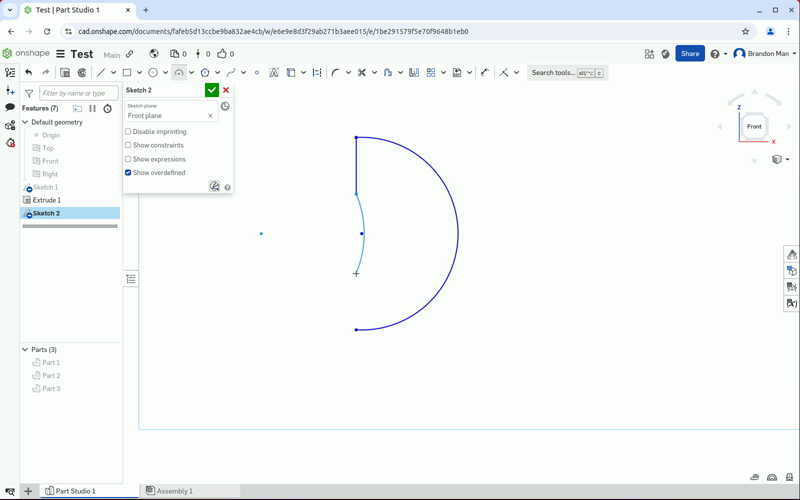
click(356, 273)
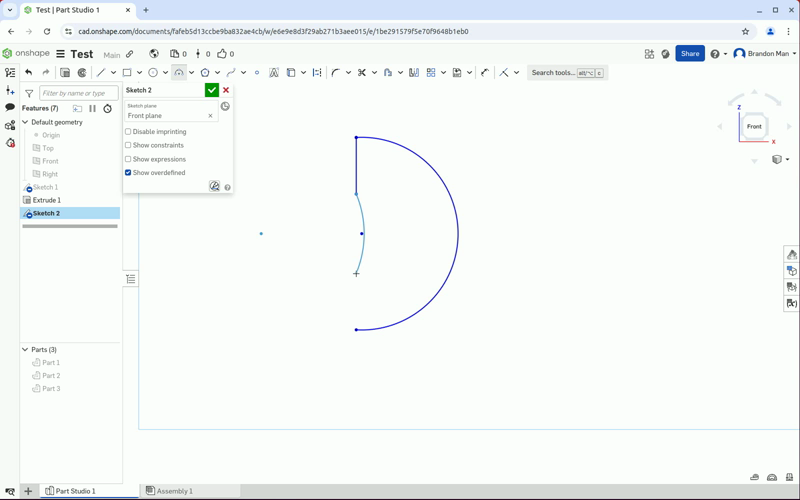
scroll(-6)
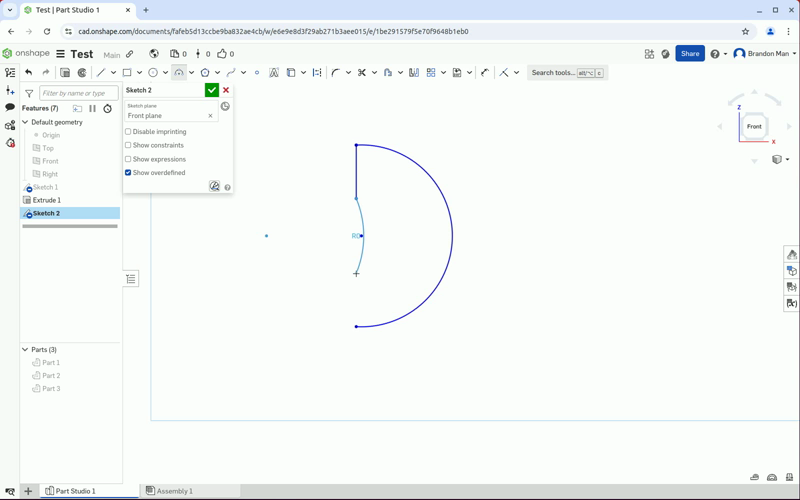
scroll(-6)
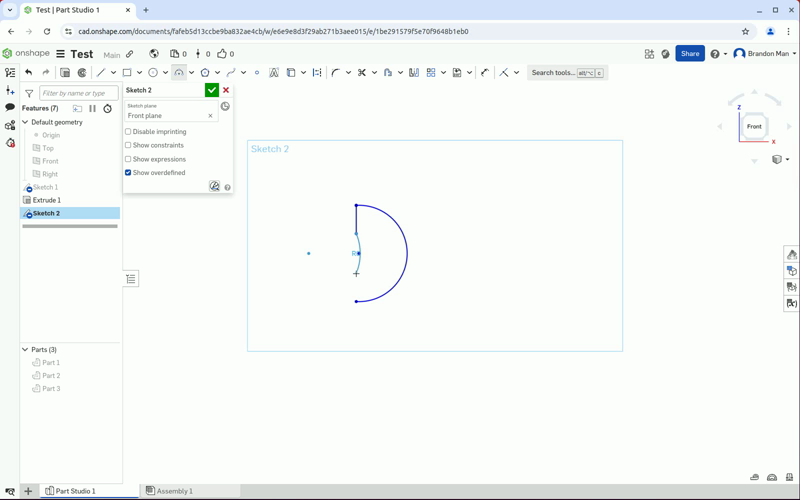
scroll(-6)
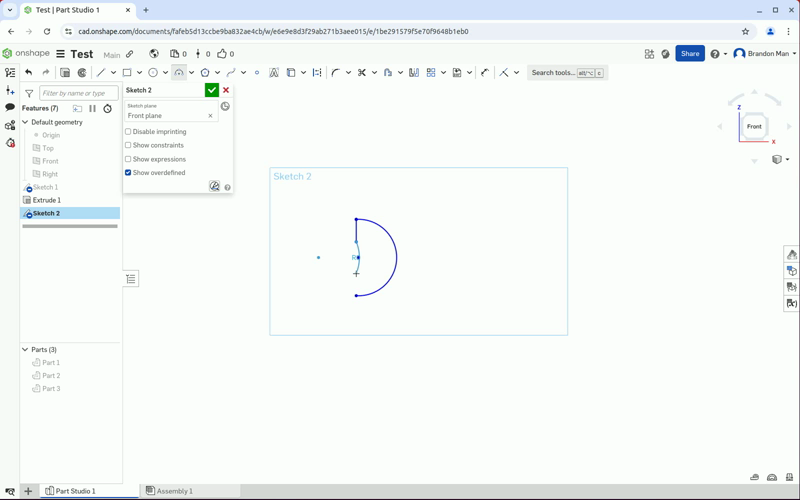
scroll(-6)
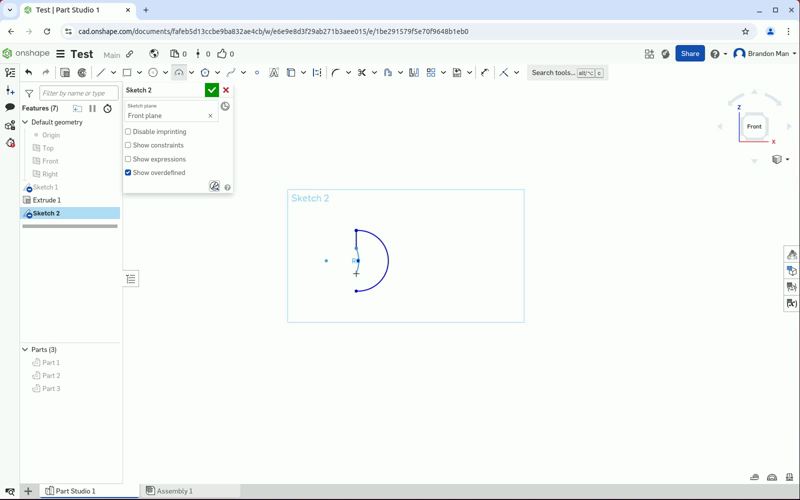
scroll(-6)
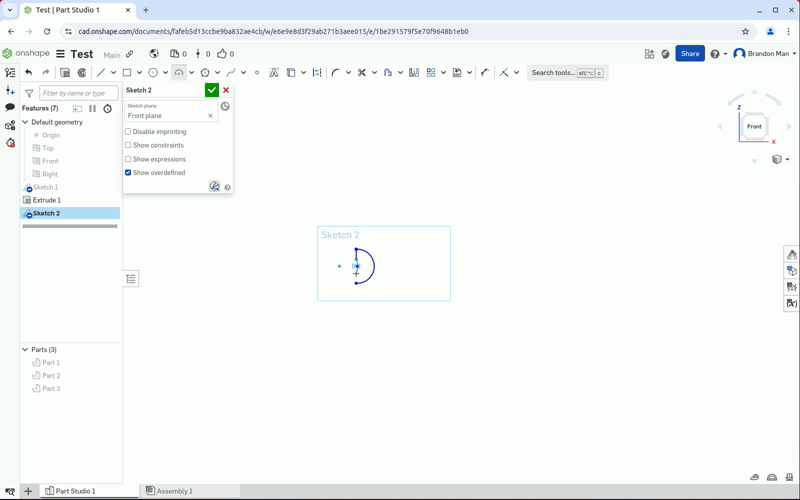
scroll(-6)
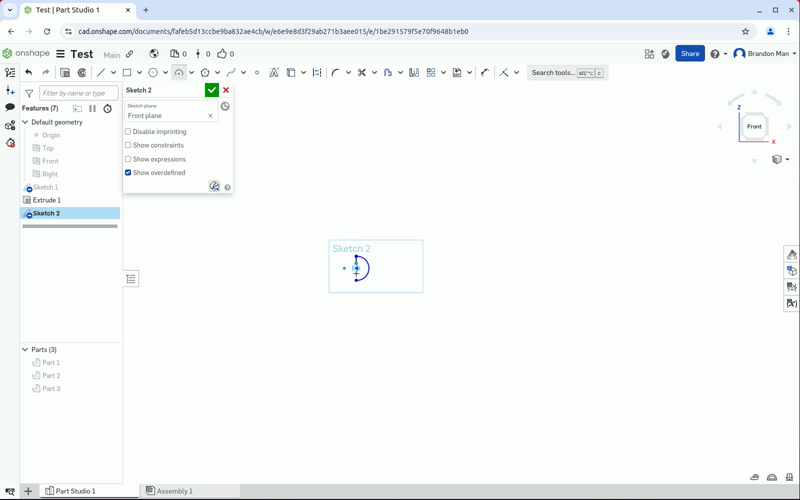
scroll(-6)
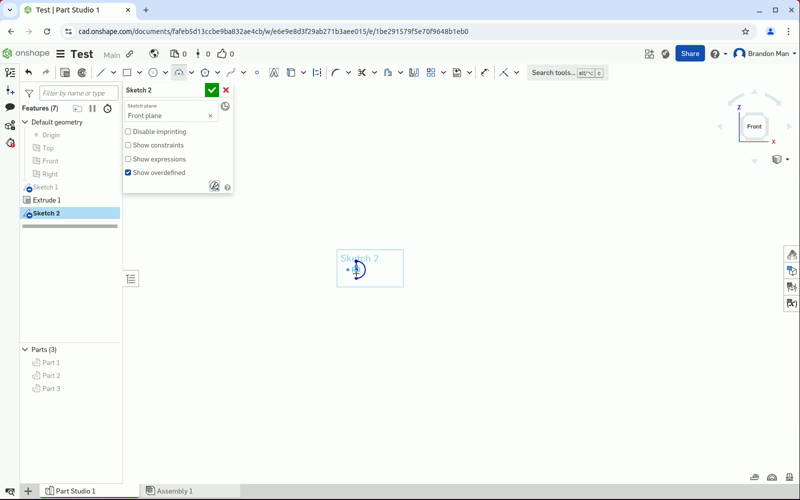
mouse_move(359, 269)
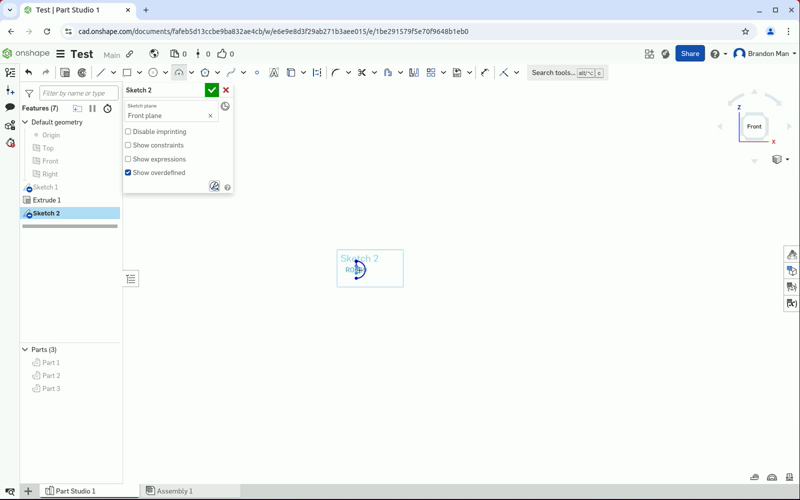
scroll(6)
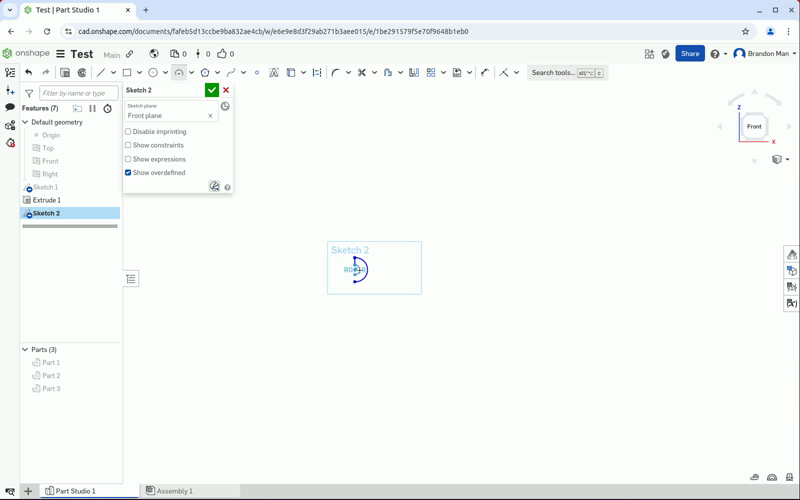
scroll(6)
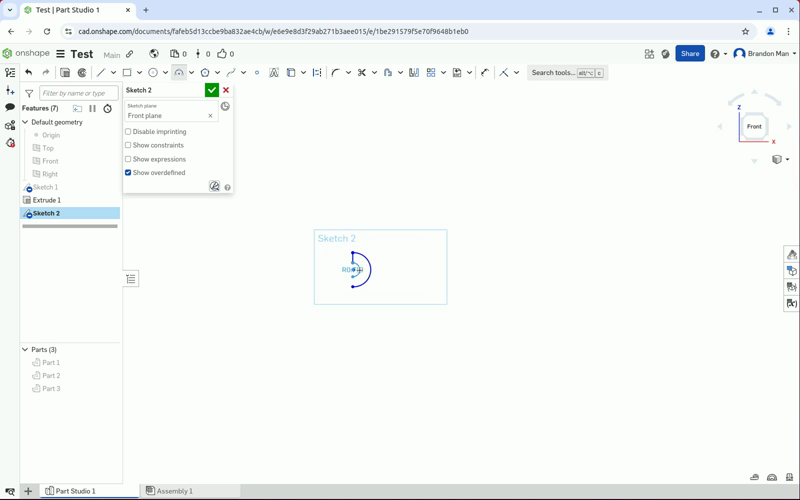
scroll(6)
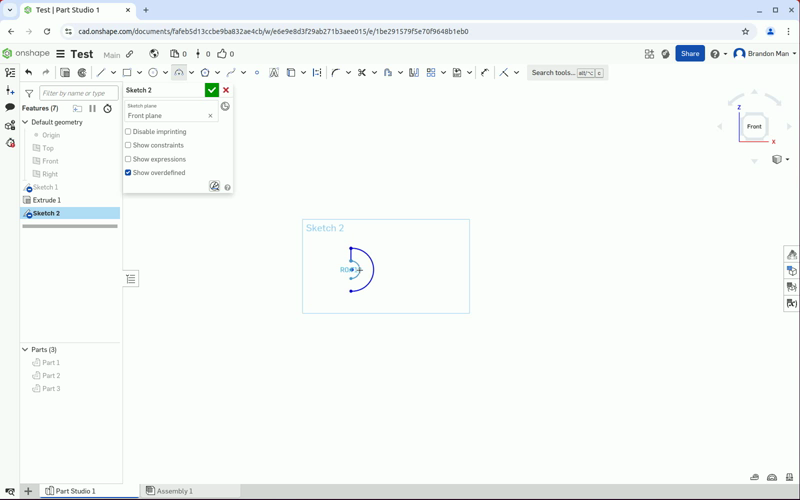
scroll(6)
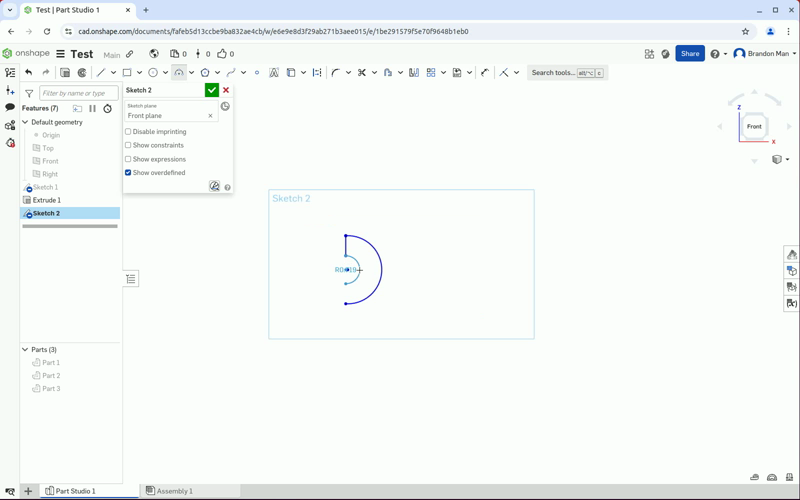
scroll(6)
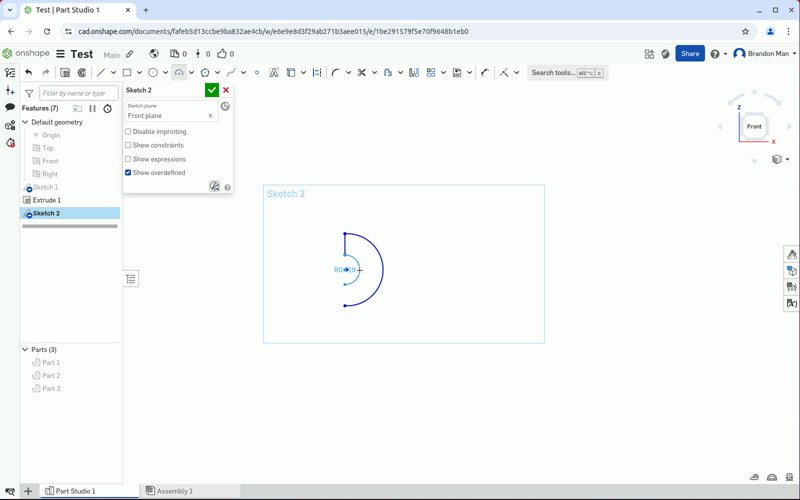
scroll(6)
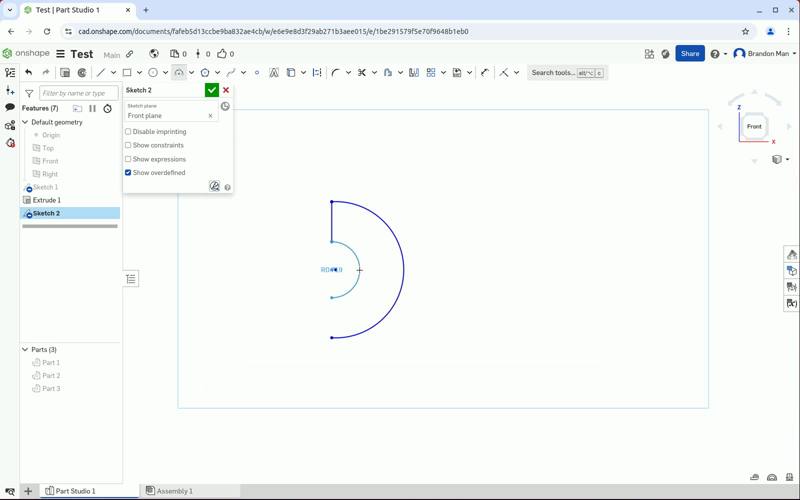
scroll(6)
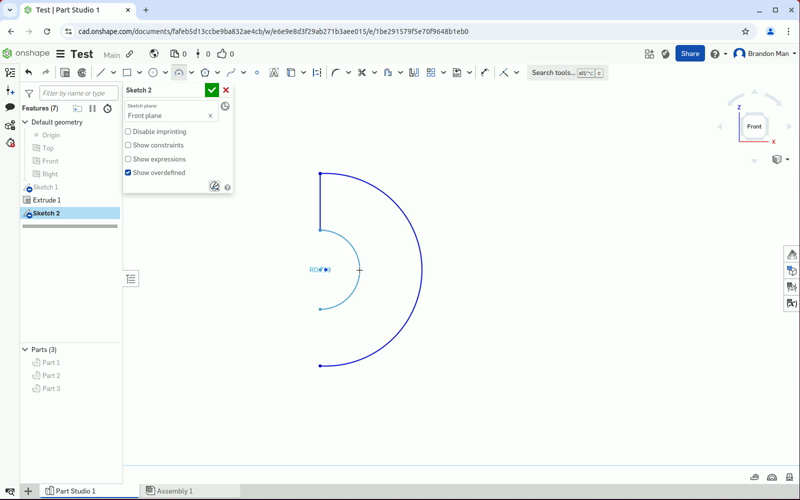
click(359, 269)
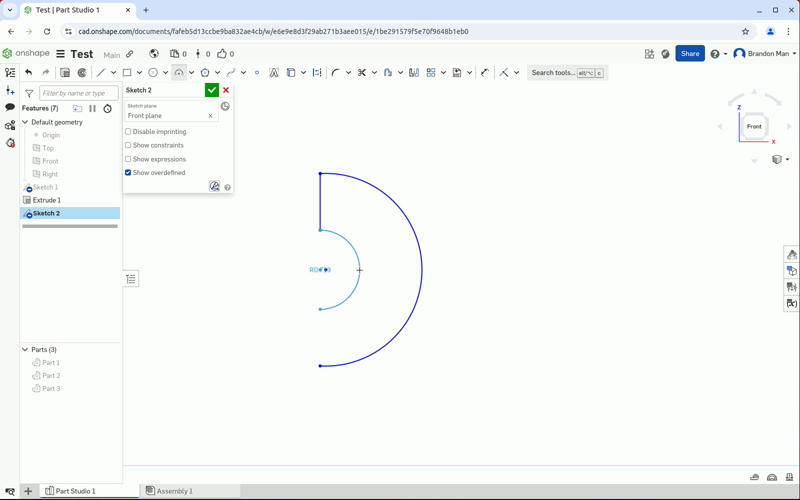
scroll(-6)
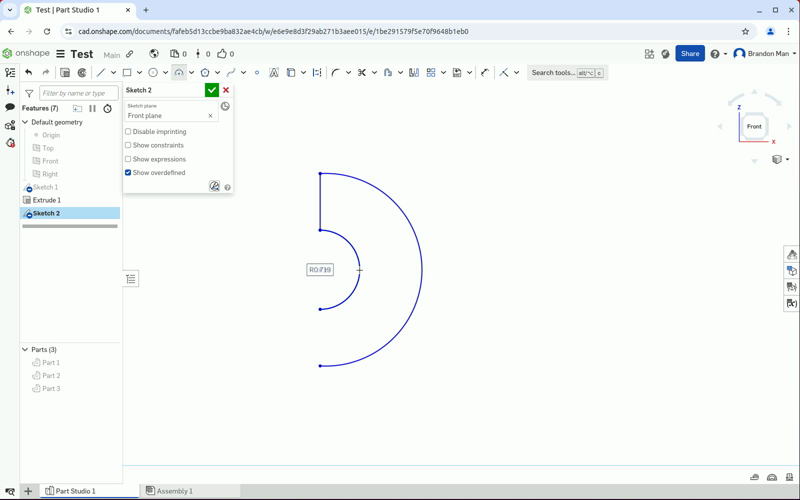
scroll(-6)
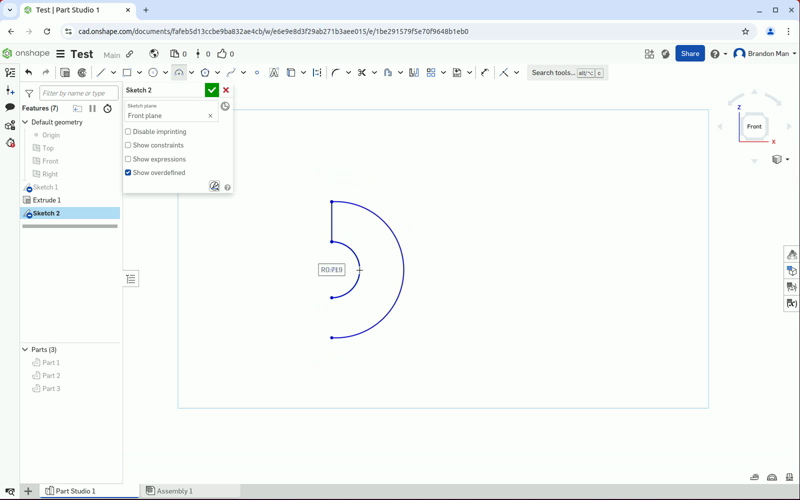
scroll(-6)
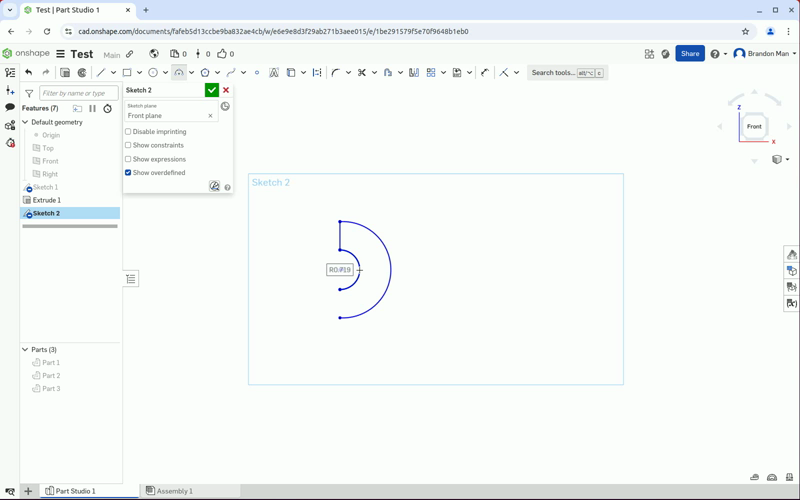
scroll(-6)
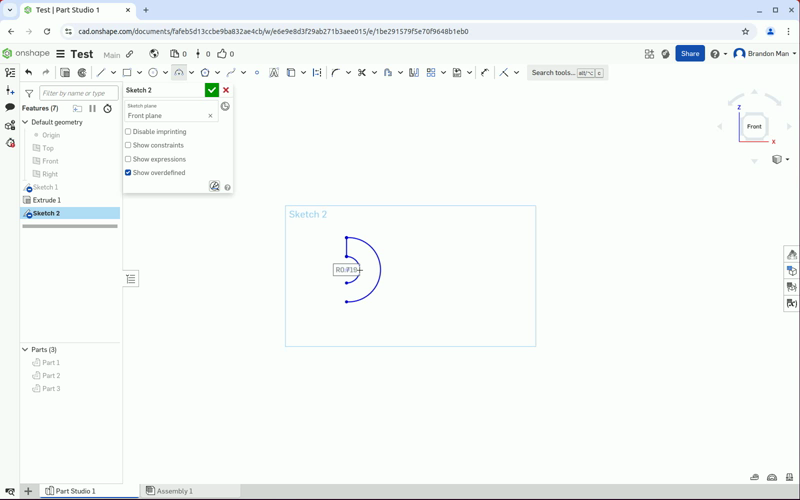
scroll(-6)
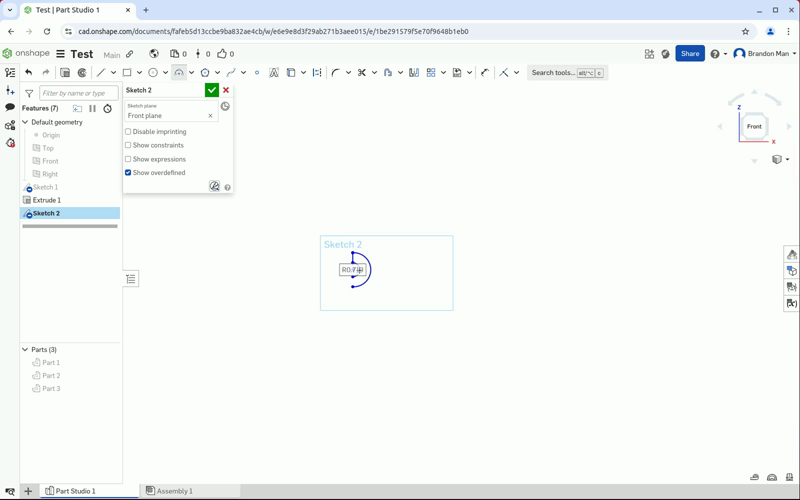
scroll(-6)
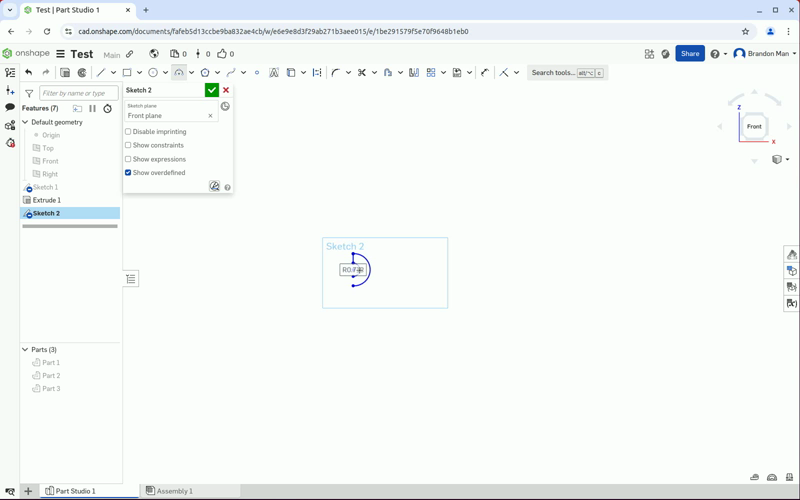
scroll(-6)
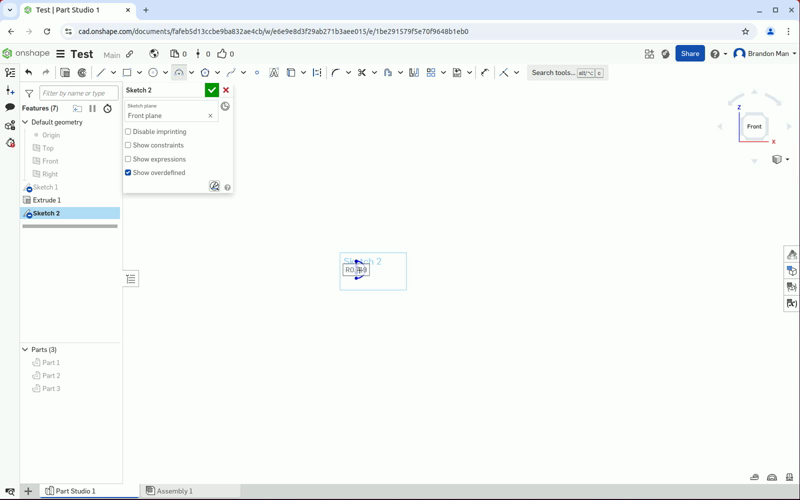
key_up(shift)
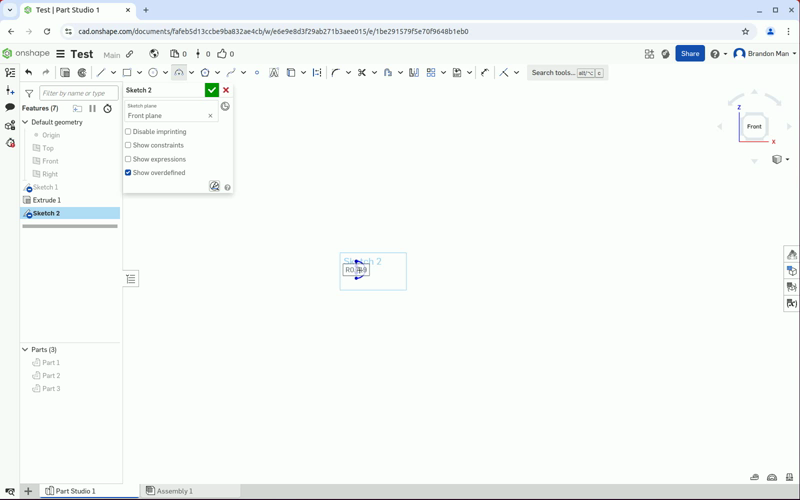
key(esc)
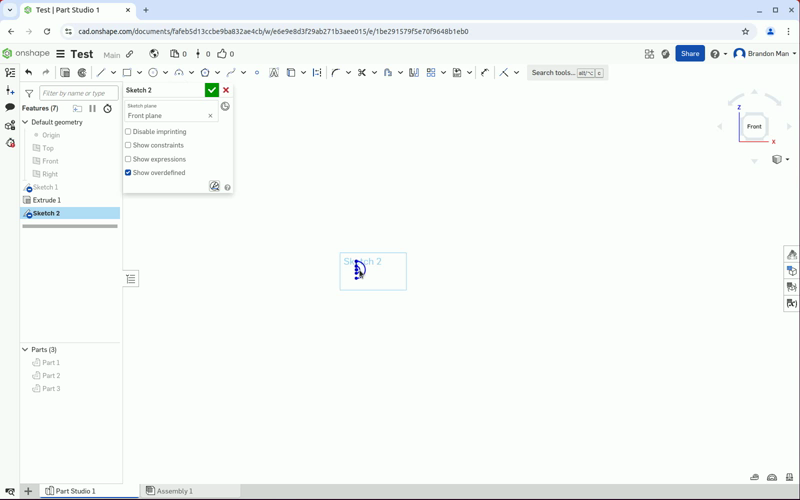
key(l)
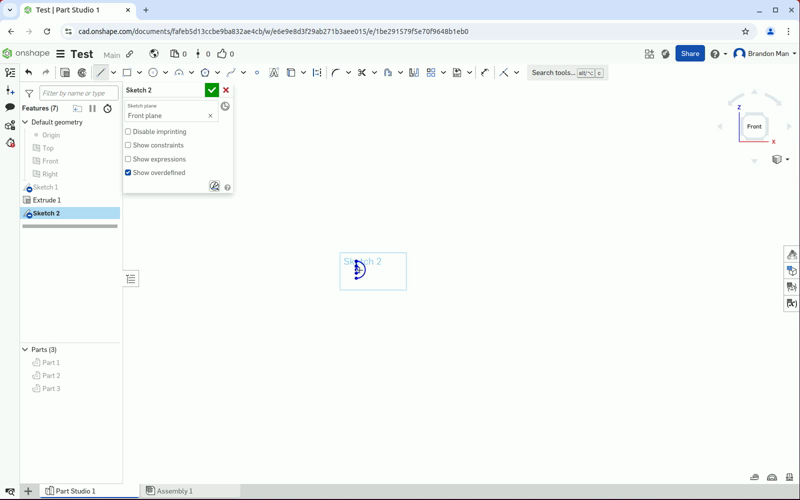
mouse_move(356, 273)
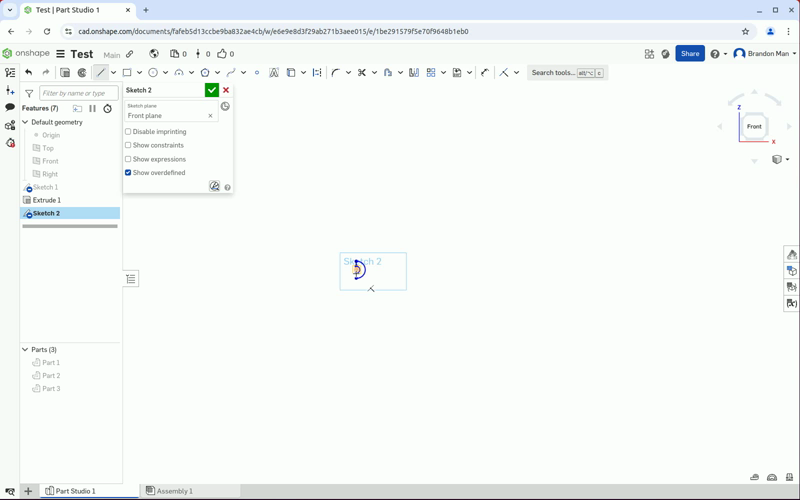
scroll(6)
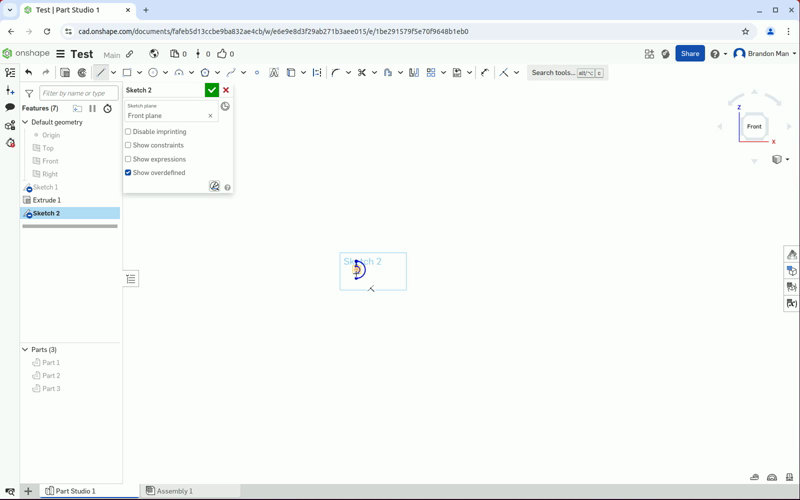
scroll(6)
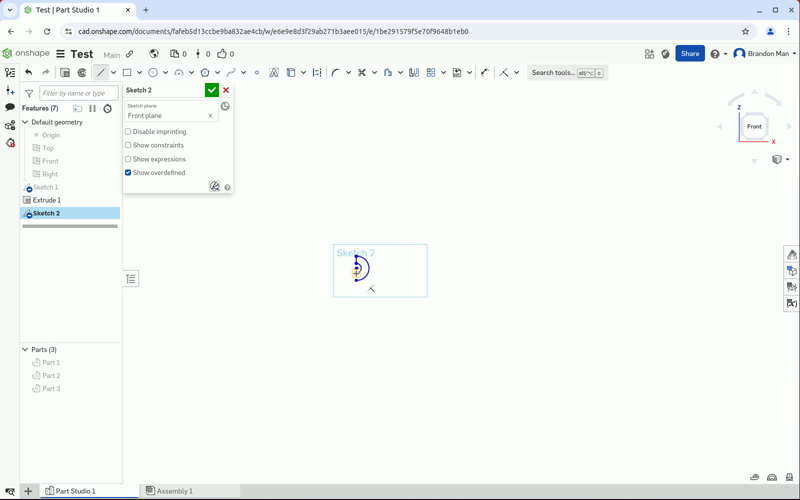
scroll(6)
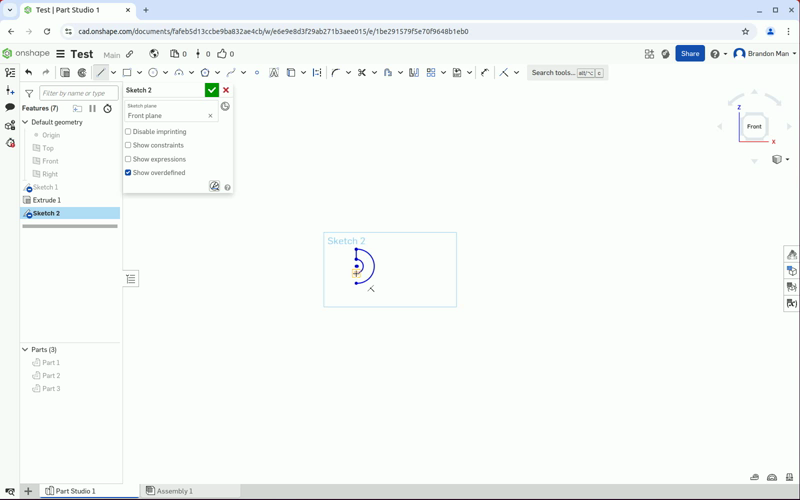
scroll(6)
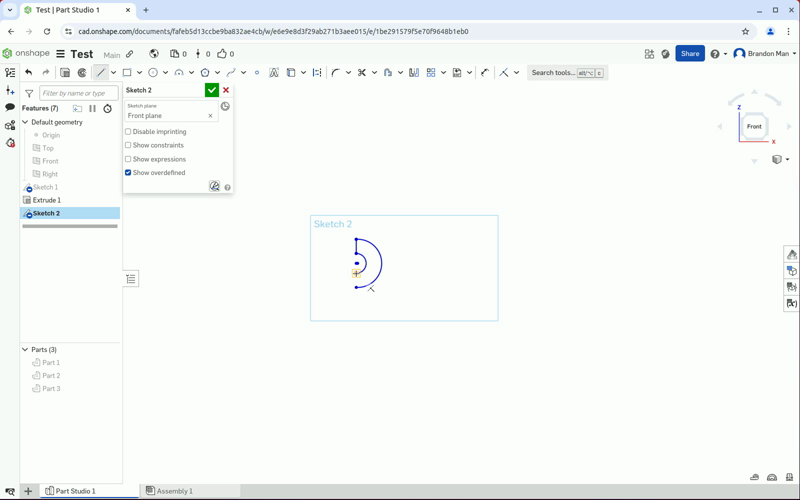
scroll(6)
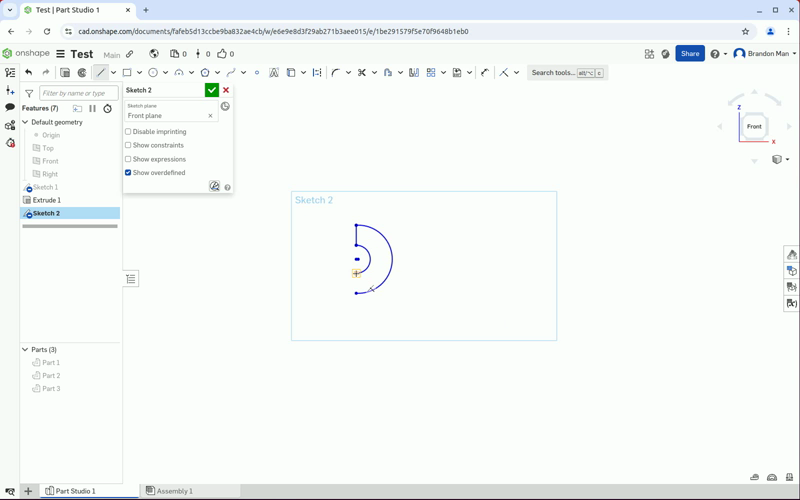
scroll(6)
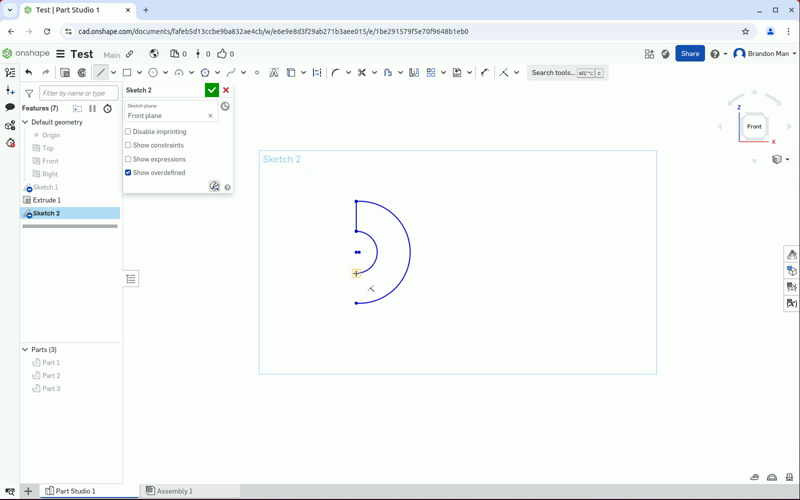
scroll(6)
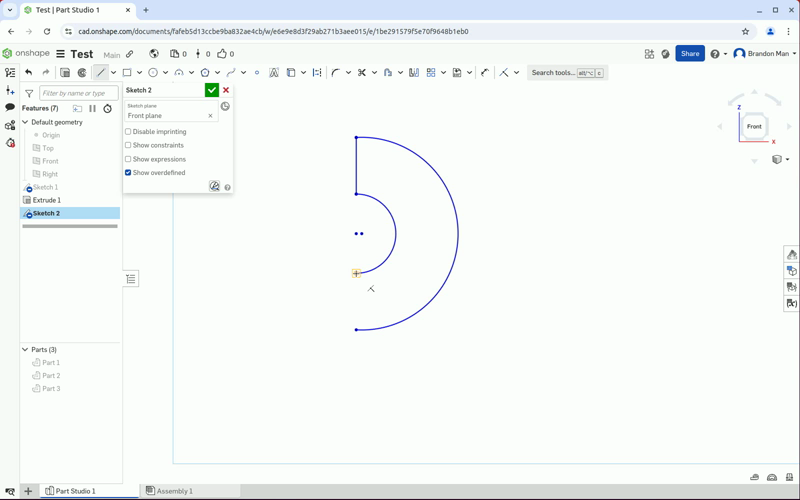
click(356, 273)
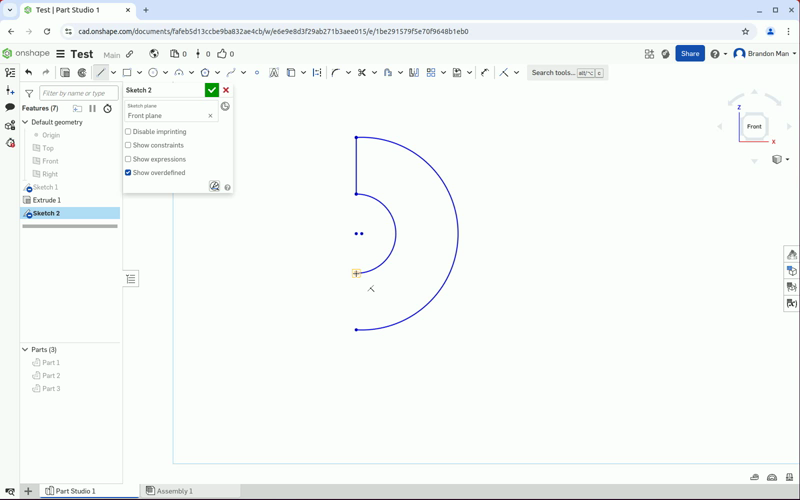
scroll(-6)
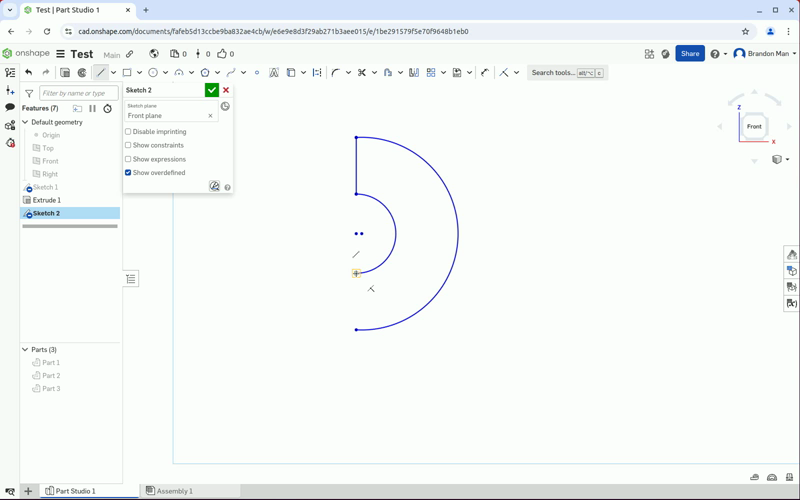
scroll(-6)
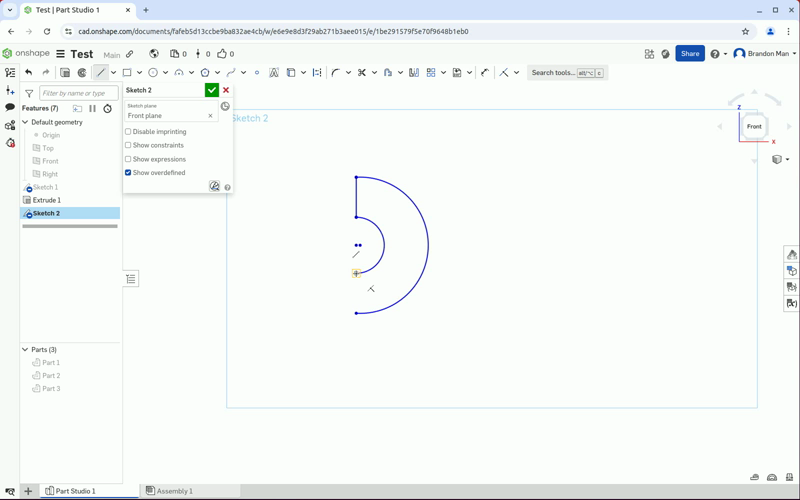
scroll(-6)
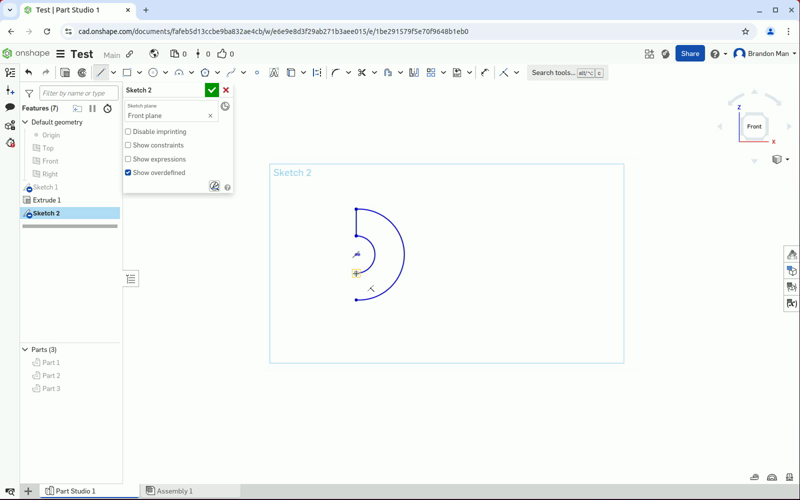
scroll(-6)
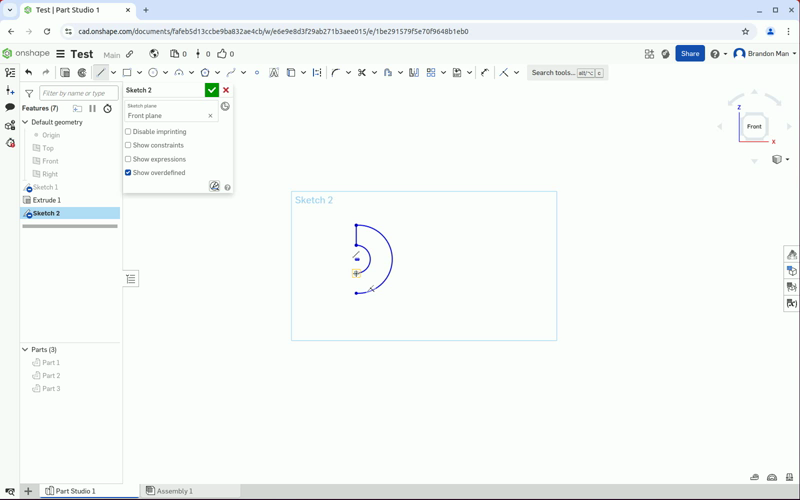
scroll(-6)
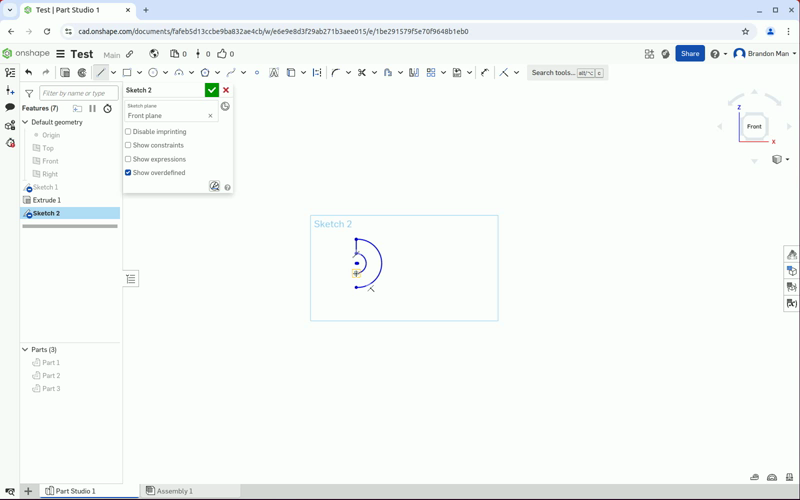
scroll(-6)
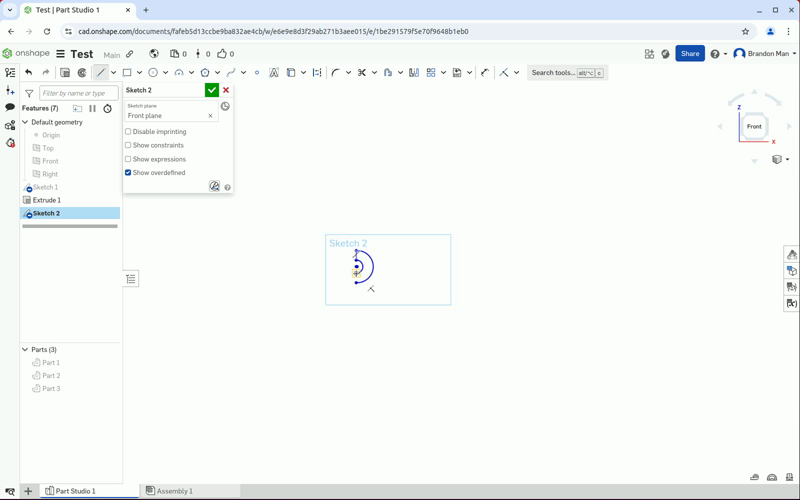
scroll(-6)
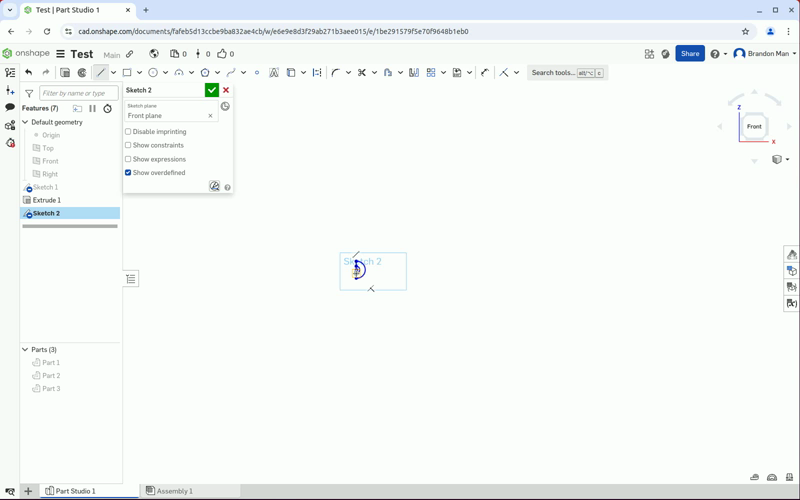
mouse_move(386, 273)
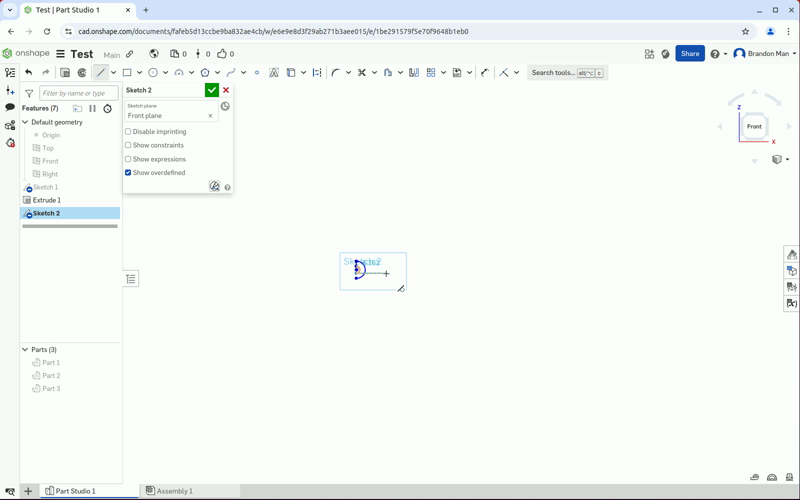
key_down(shift)
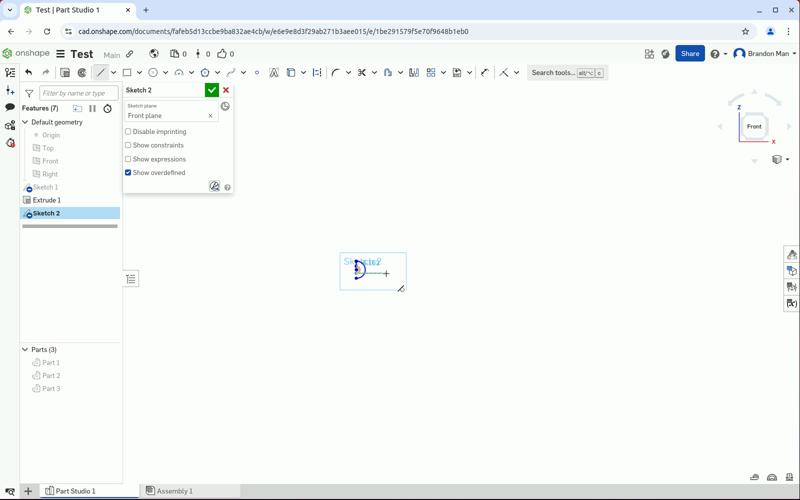
mouse_move(356, 278)
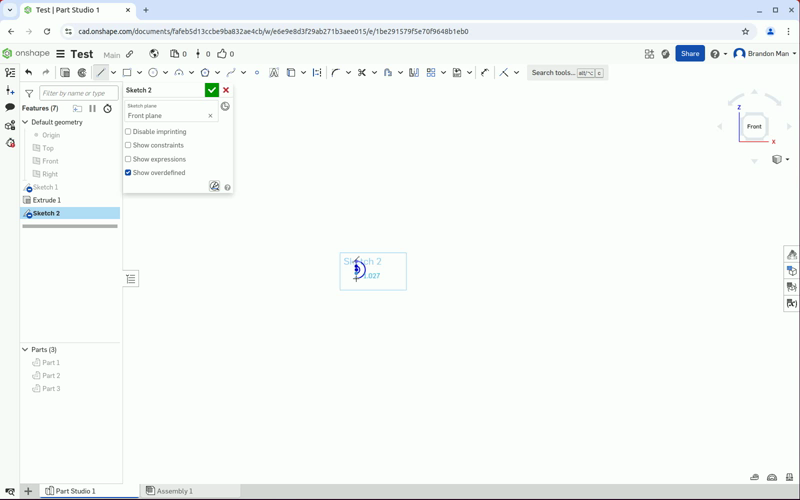
scroll(6)
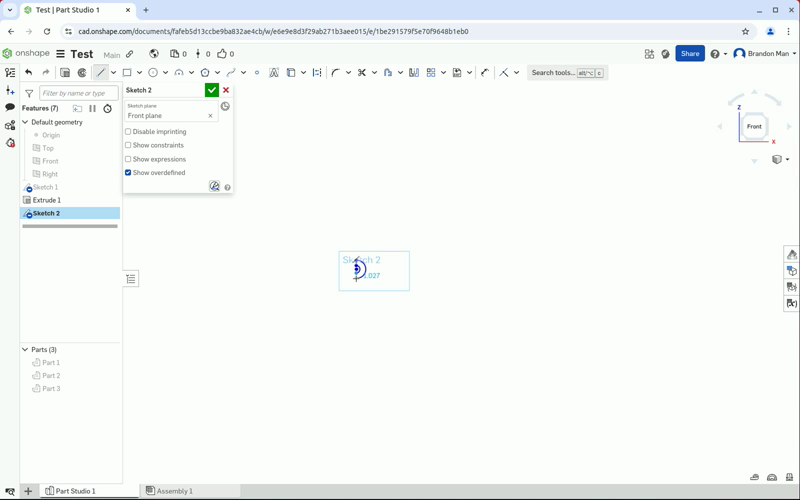
scroll(6)
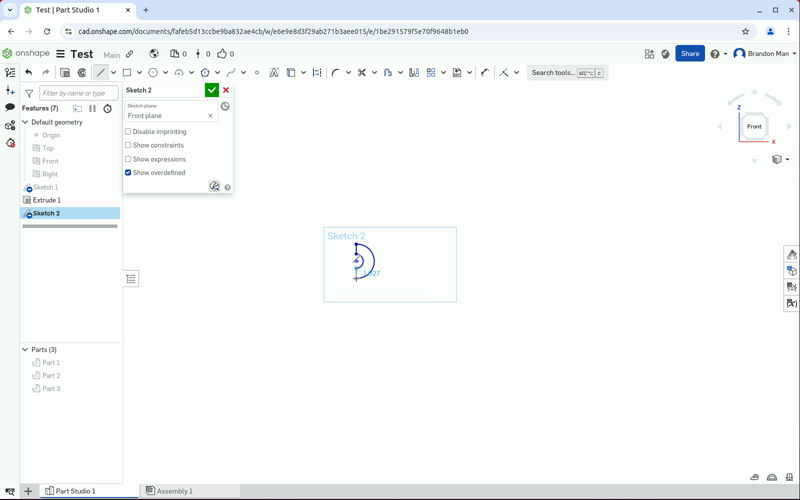
scroll(6)
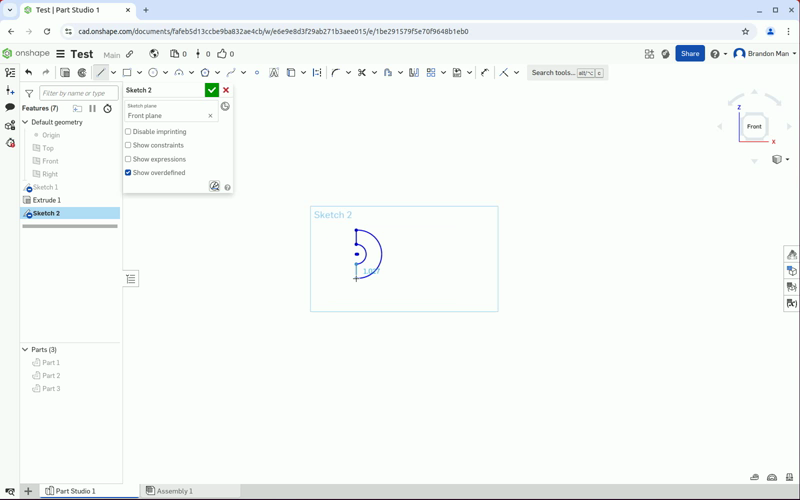
scroll(6)
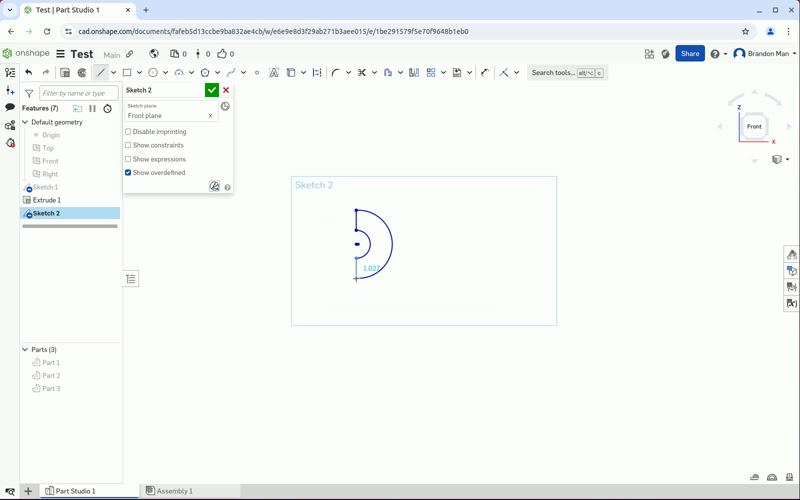
scroll(6)
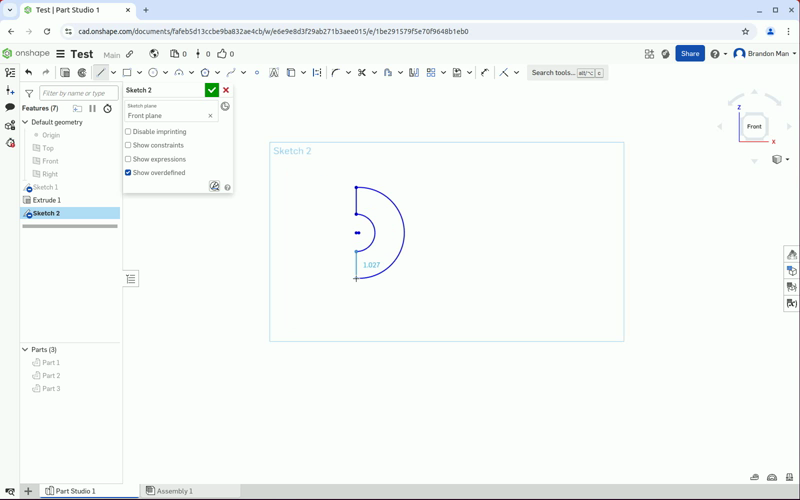
scroll(6)
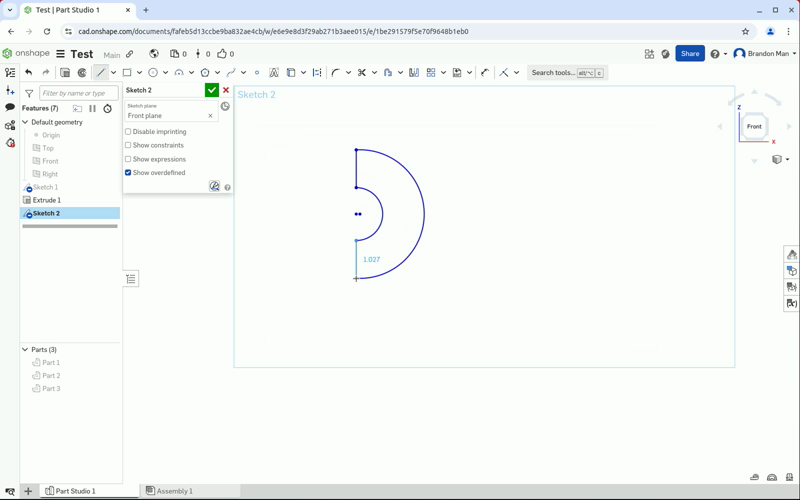
scroll(6)
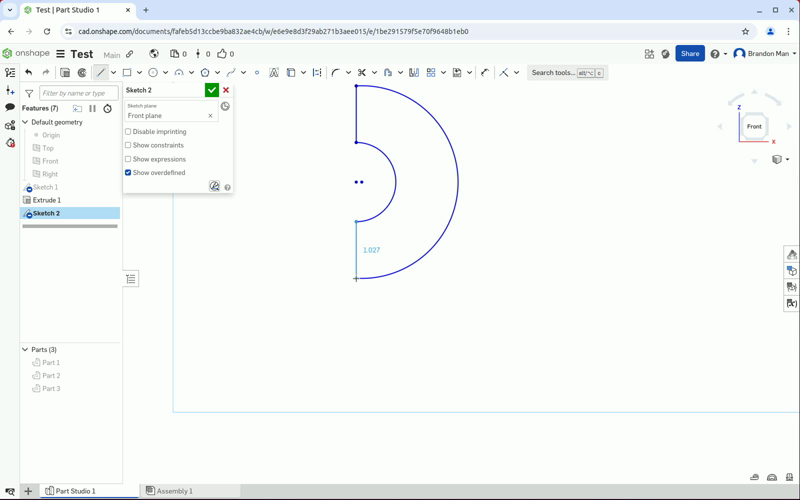
key_up(shift)
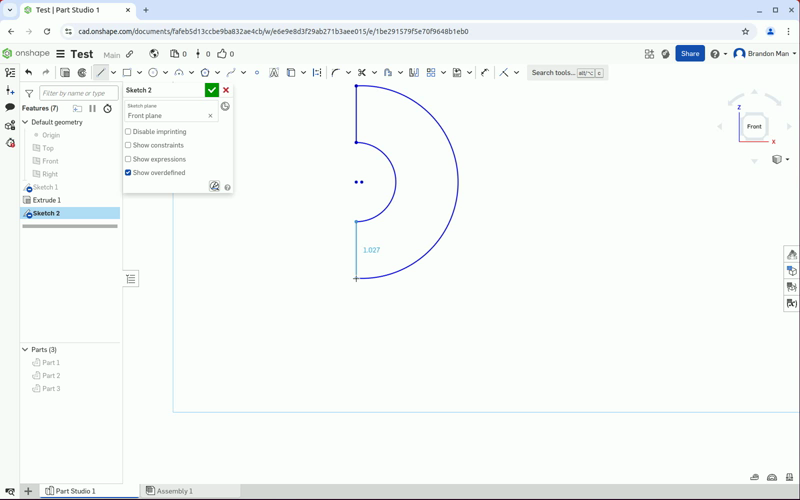
click(356, 278)
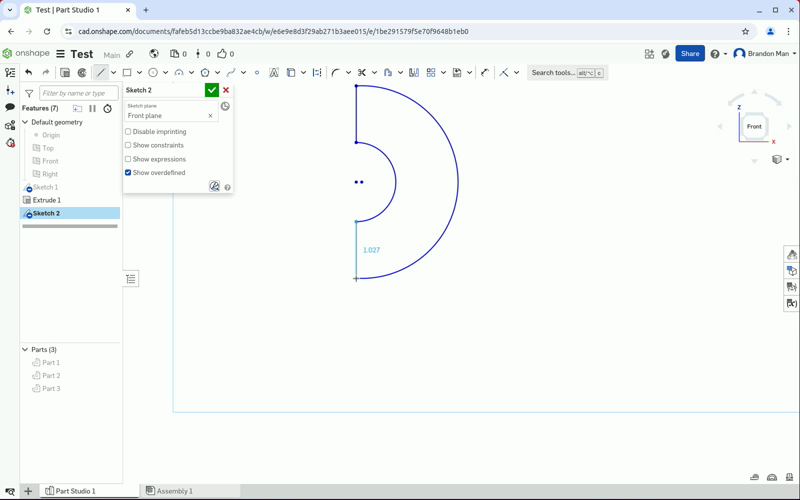
scroll(-6)
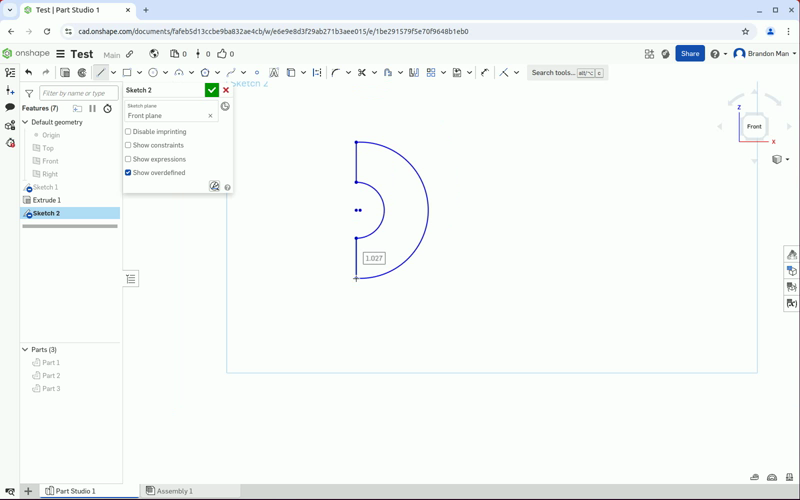
scroll(-6)
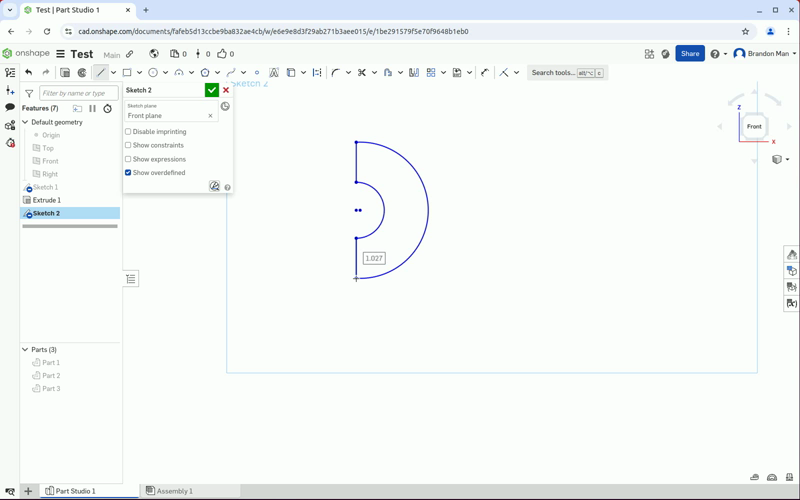
scroll(-6)
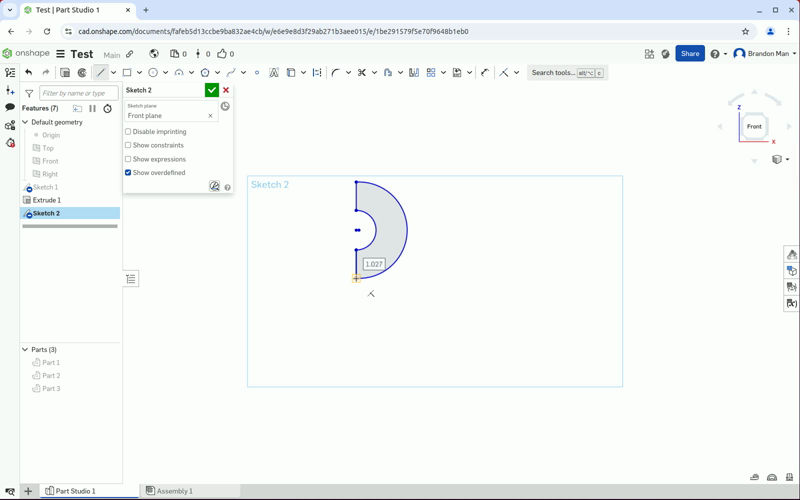
scroll(-6)
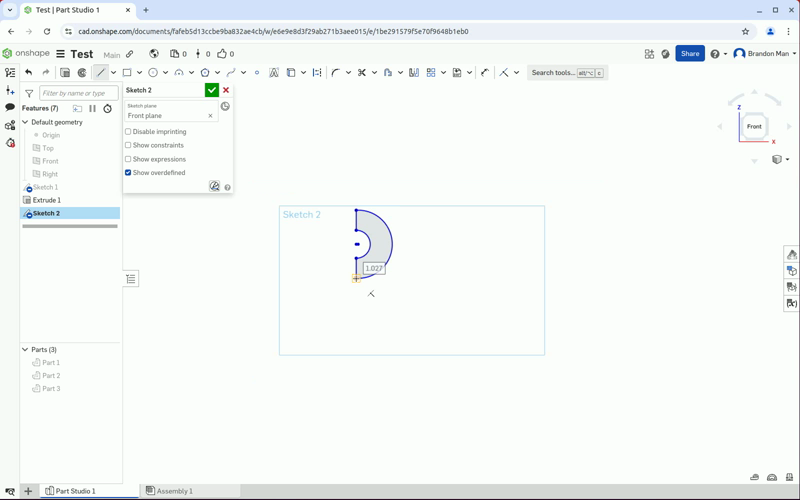
scroll(-6)
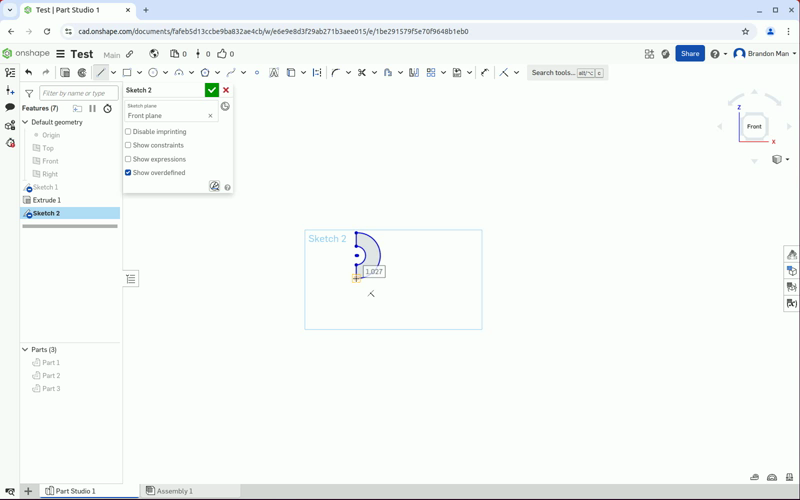
scroll(-6)
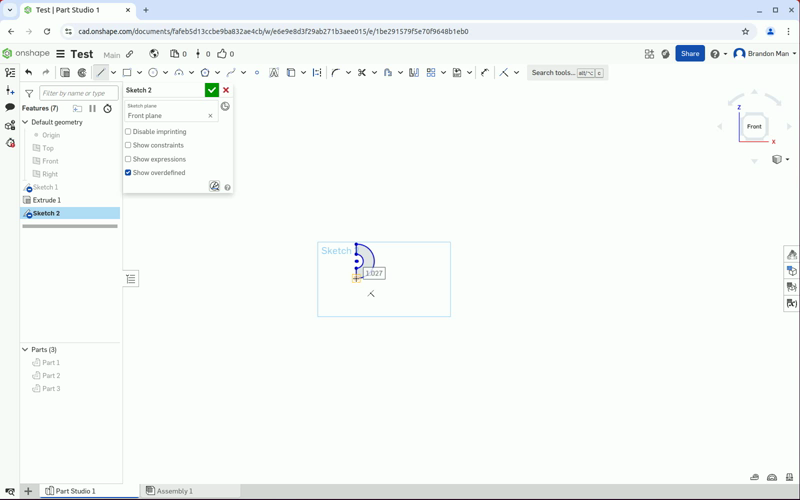
scroll(-6)
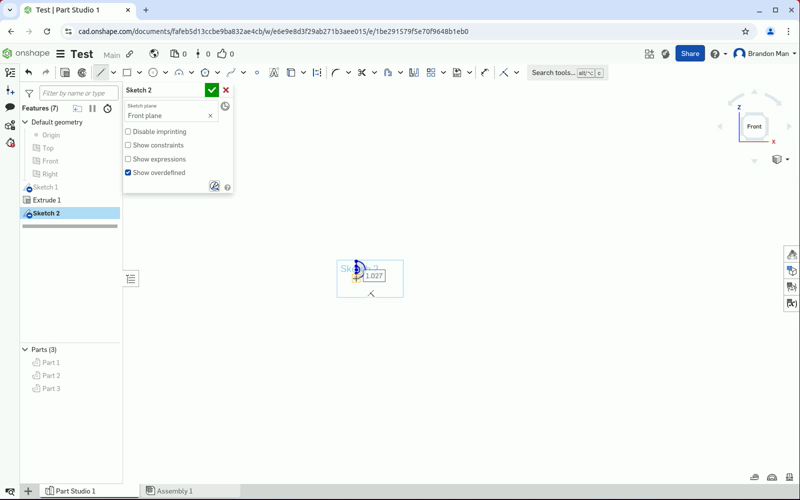
key(esc)
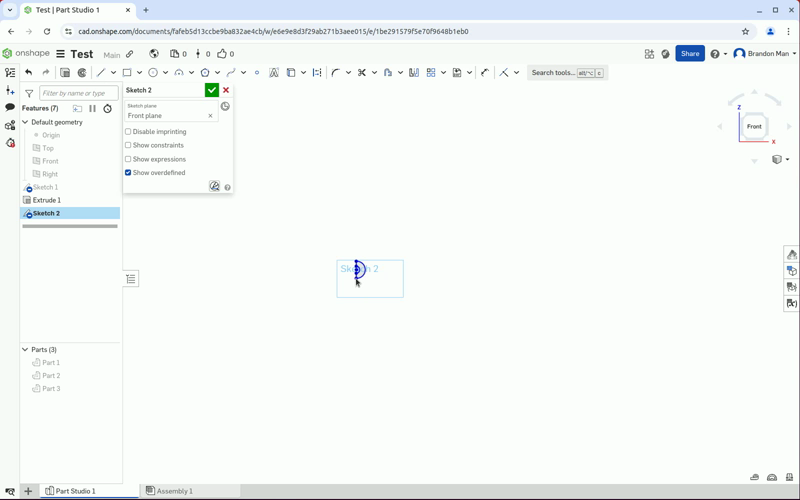
mouse_move(359, 273)
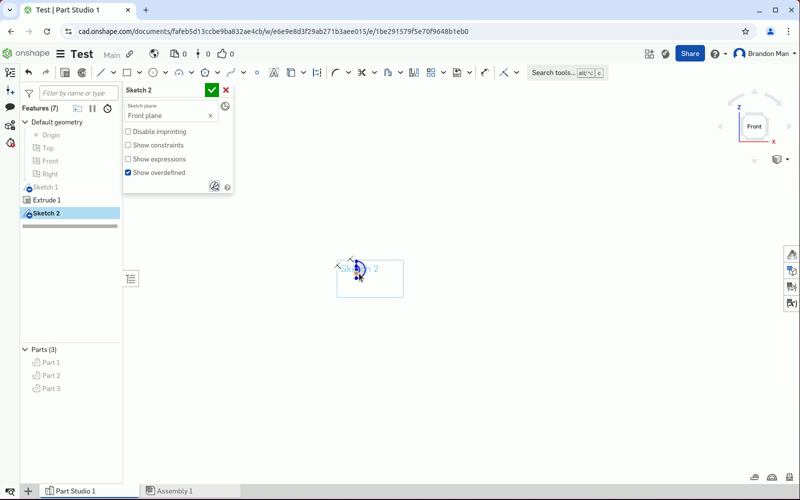
scroll(6)
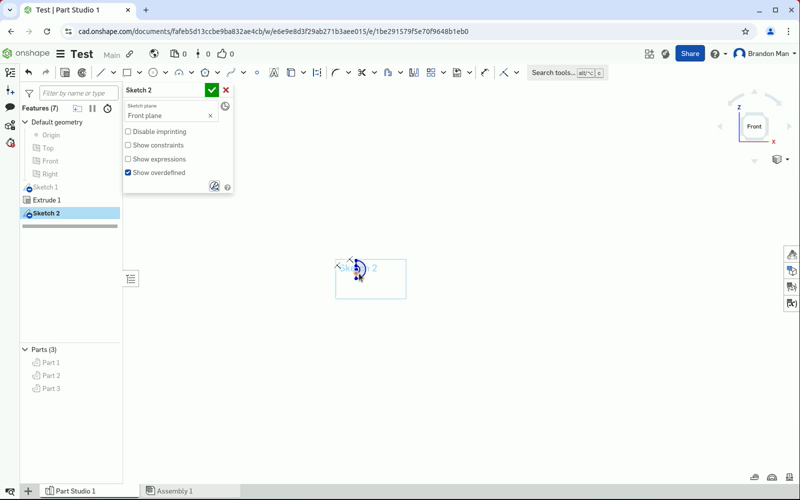
scroll(6)
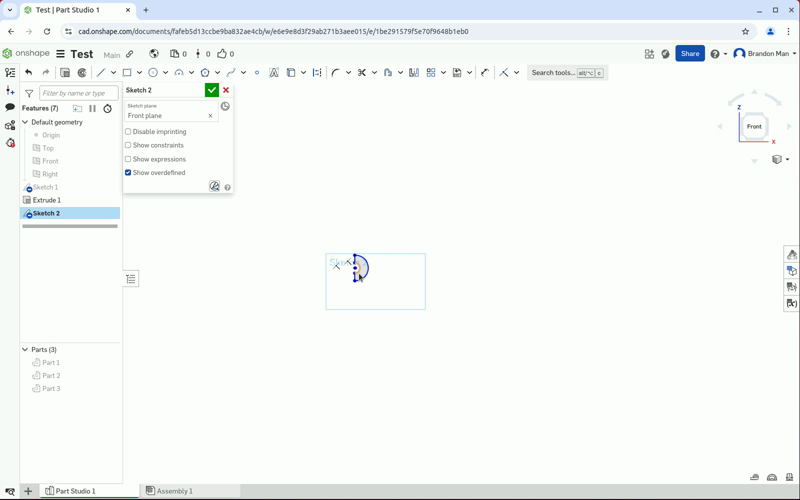
scroll(6)
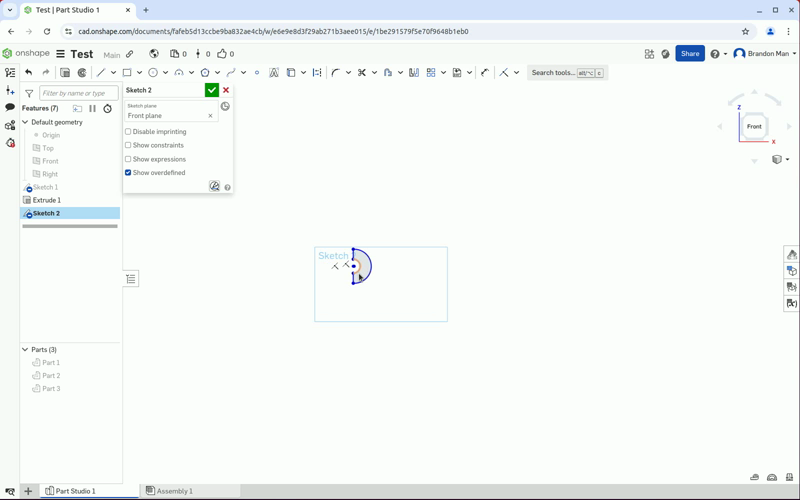
scroll(6)
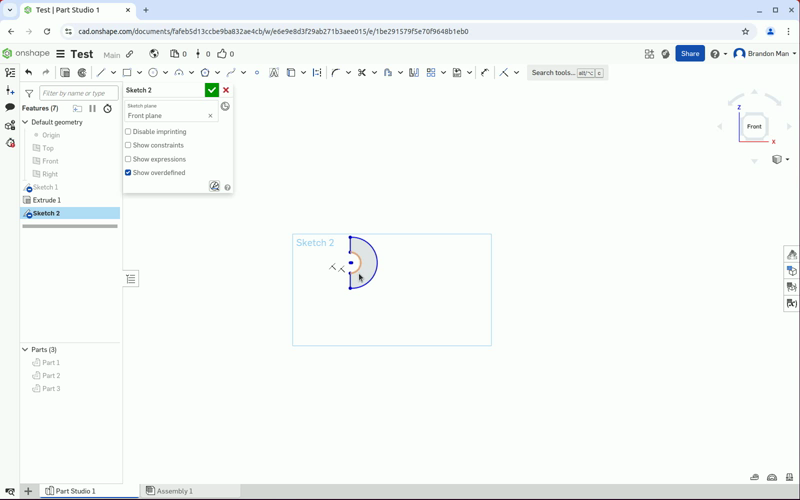
scroll(6)
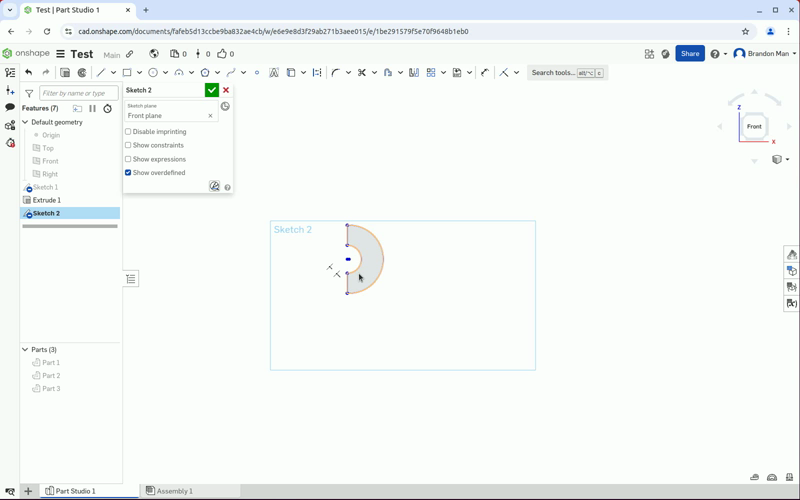
scroll(6)
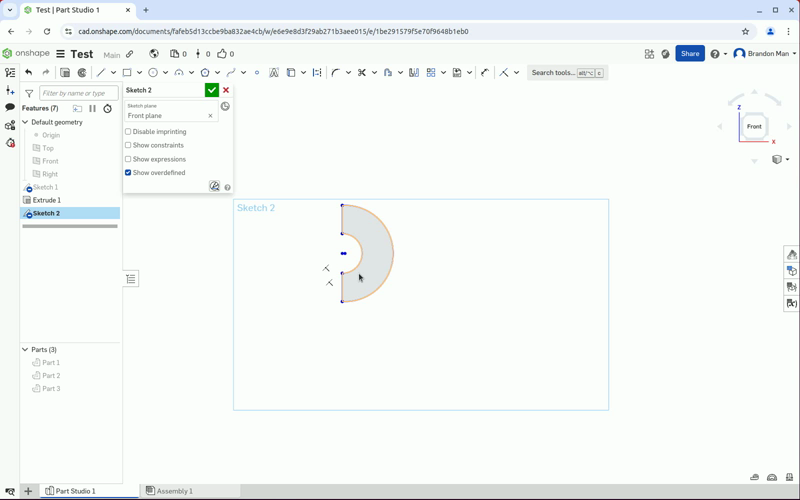
scroll(6)
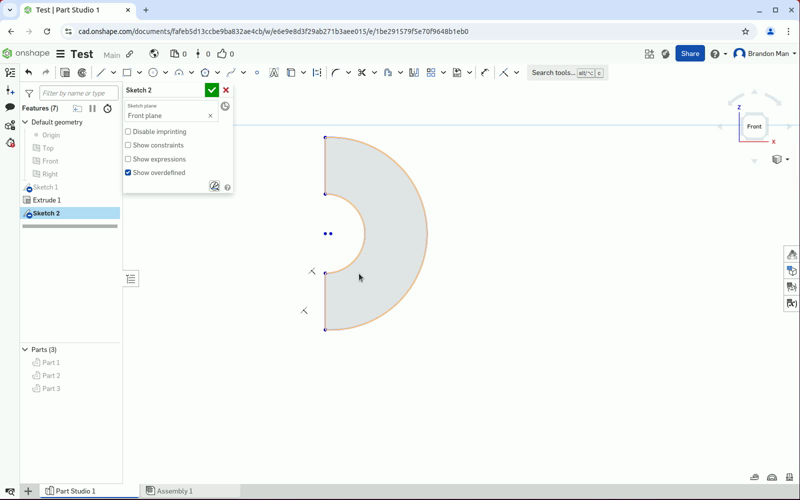
click(359, 273)
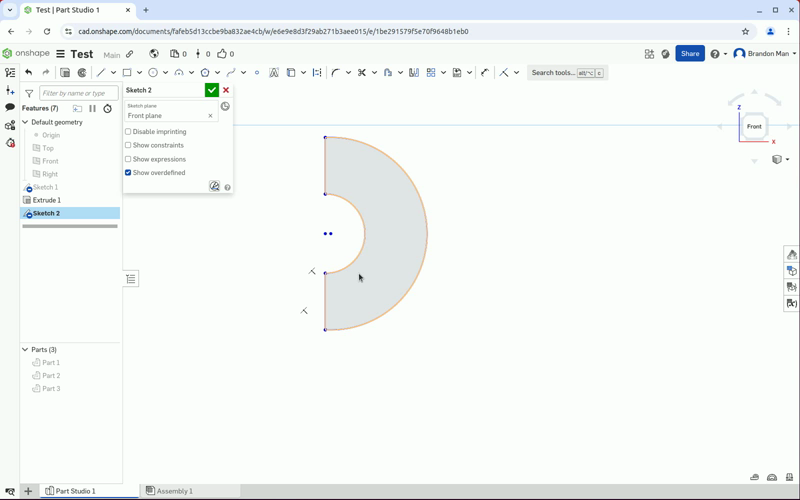
scroll(-6)
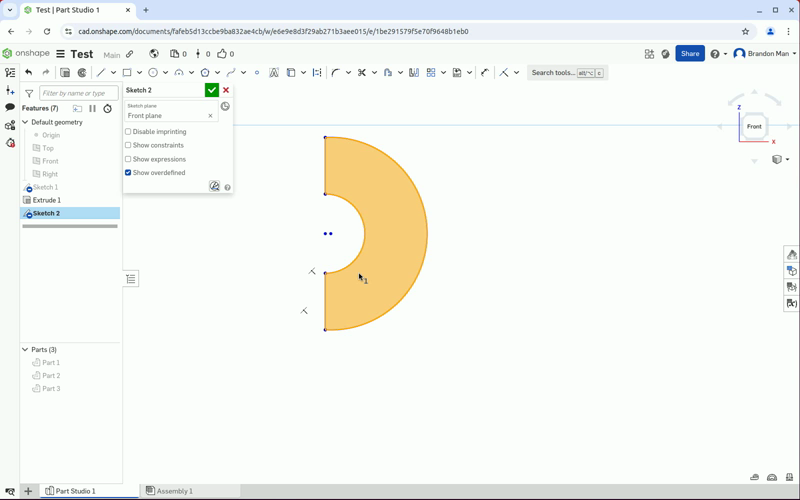
scroll(-6)
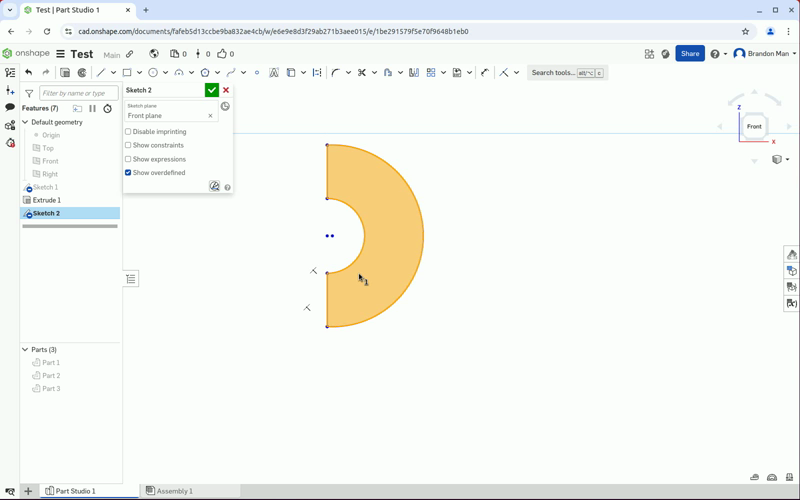
scroll(-6)
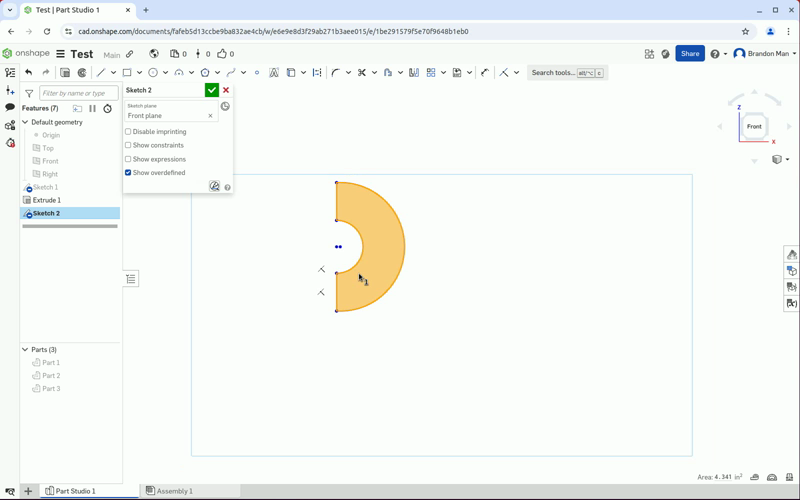
scroll(-6)
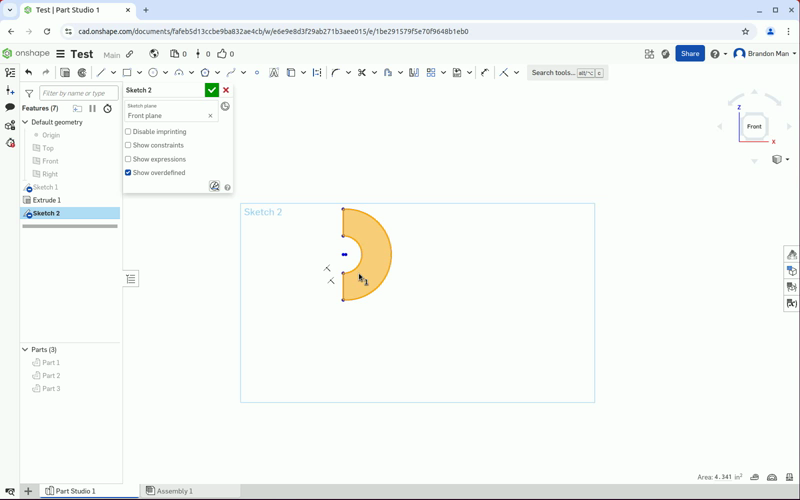
scroll(-6)
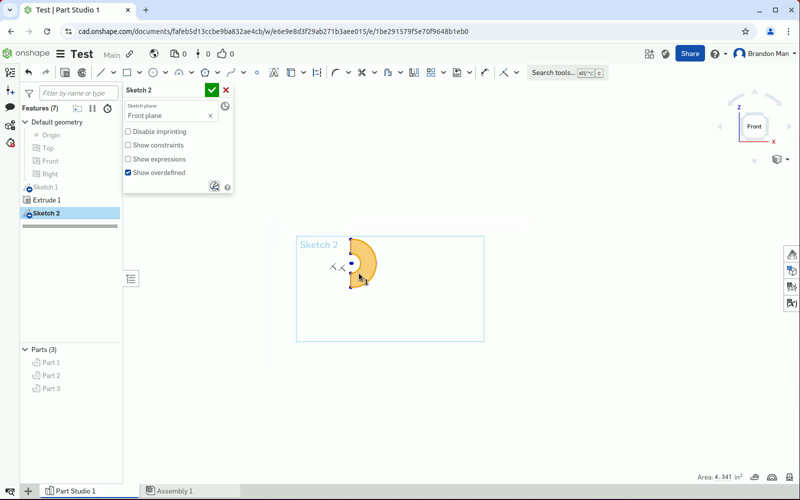
scroll(-6)
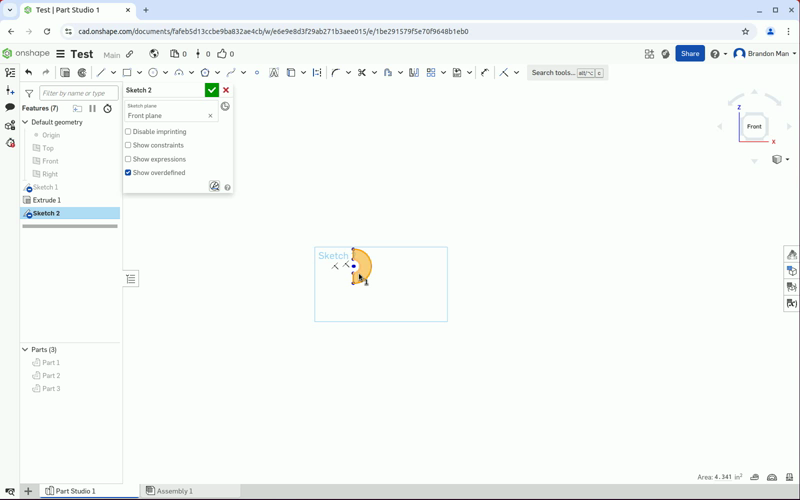
scroll(-6)
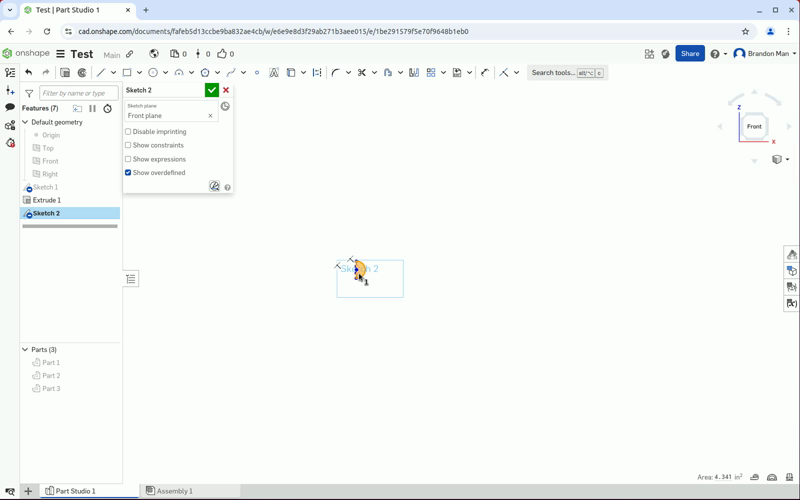
mouse_move(73, 352)
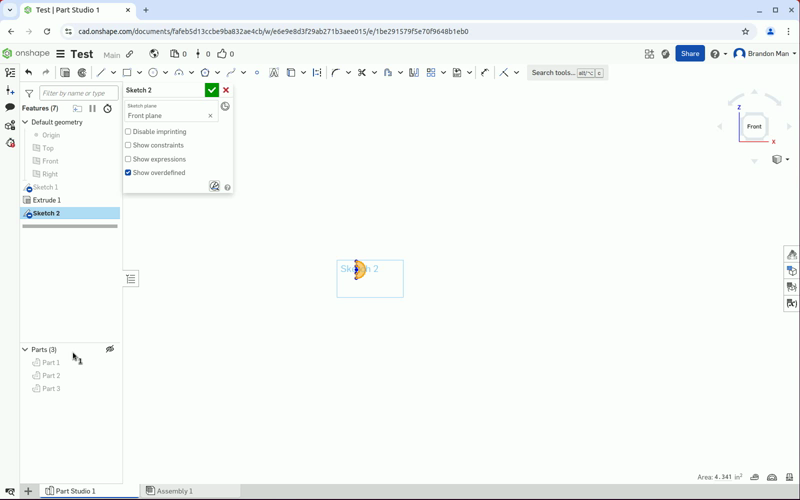
key(shift+y)
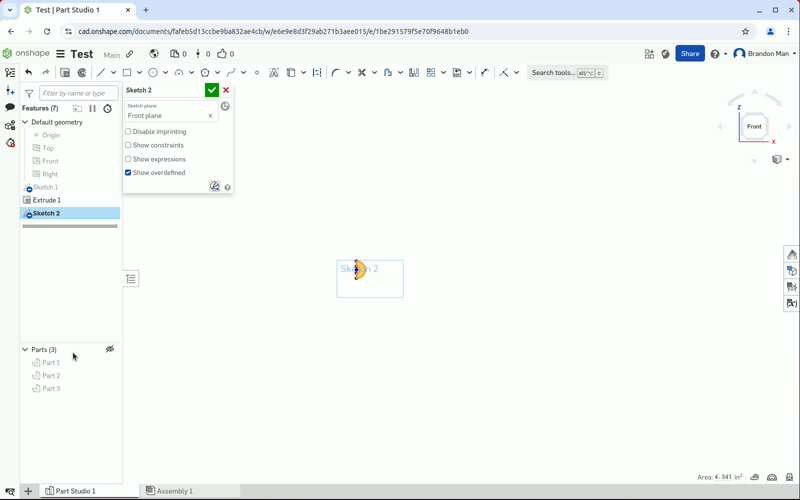
key(shift+e)
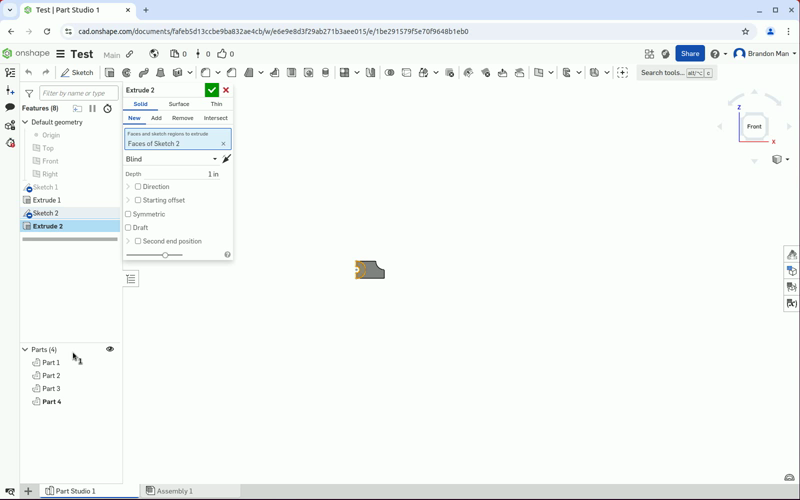
mouse_move(143, 106)
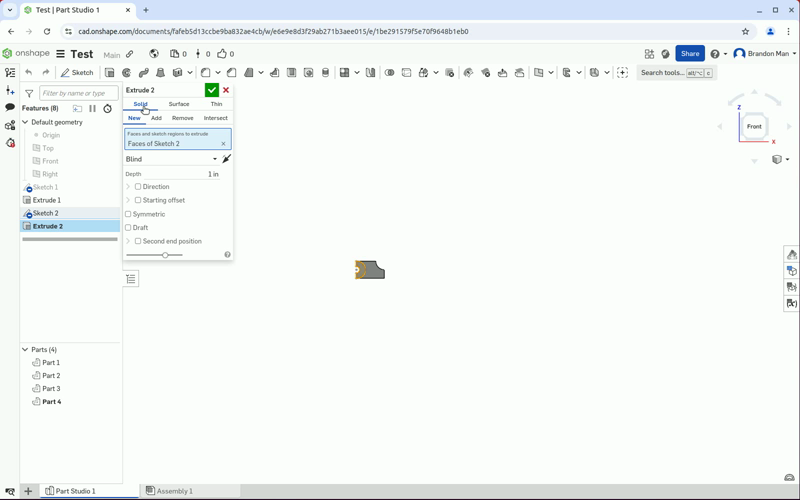
click(143, 106)
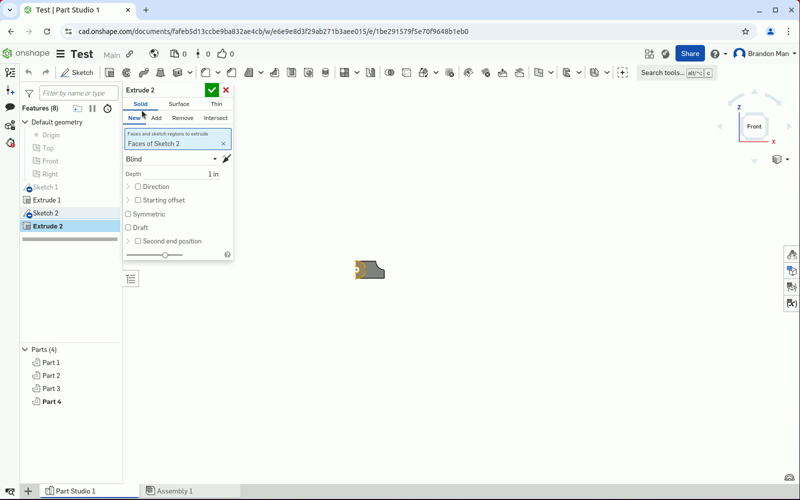
mouse_move(137, 120)
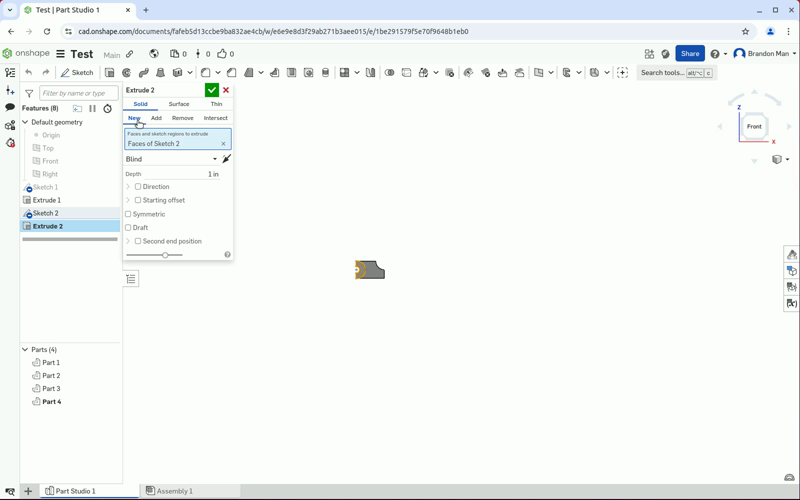
click(137, 120)
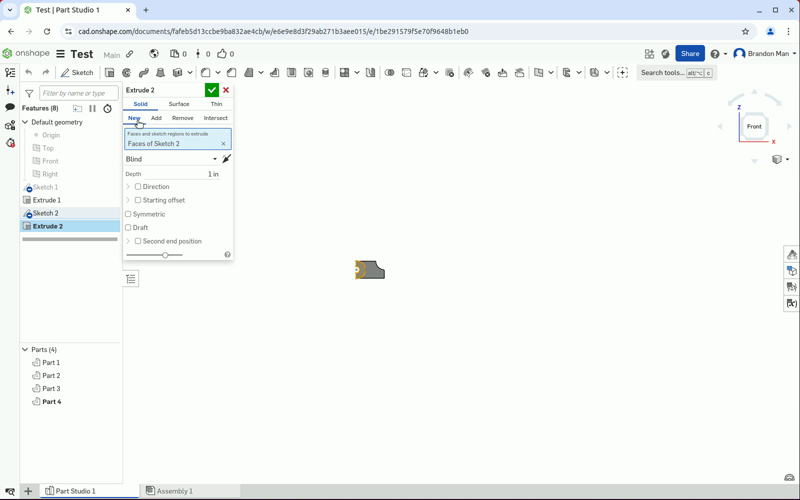
key(tab, 4)
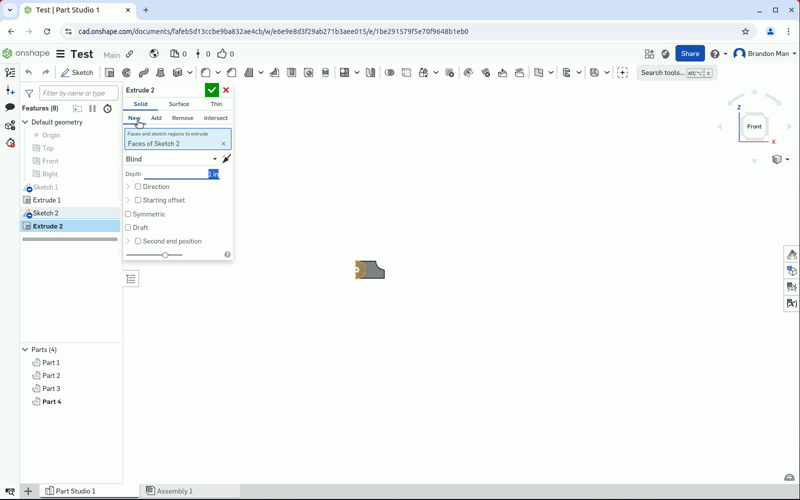
text(0.722)
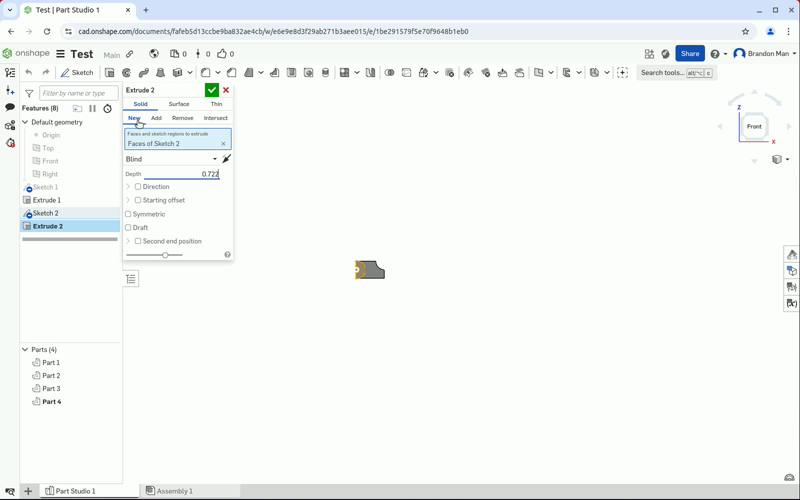
key(enter)
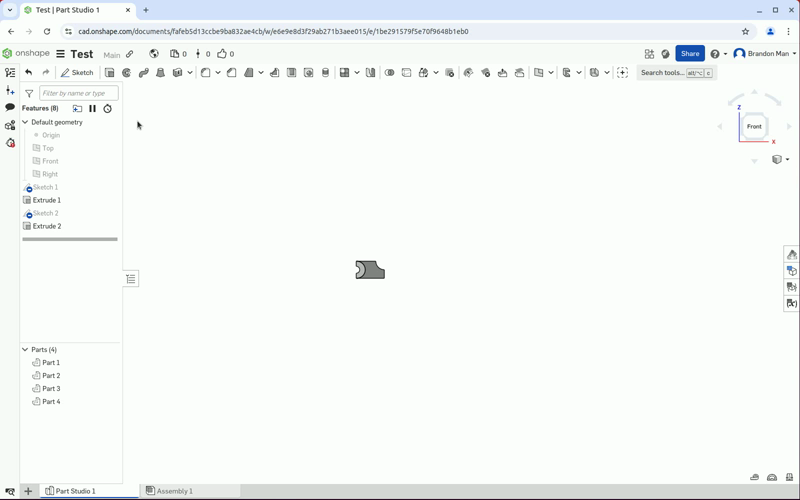
key(shift+h)
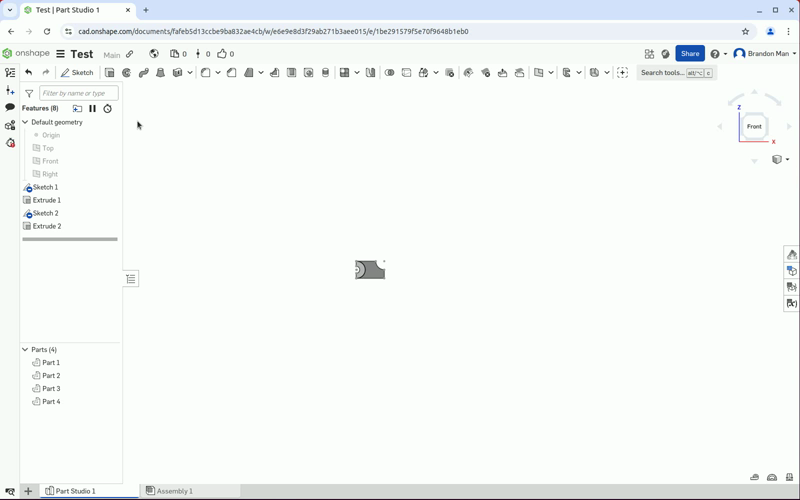
key(shift+h)
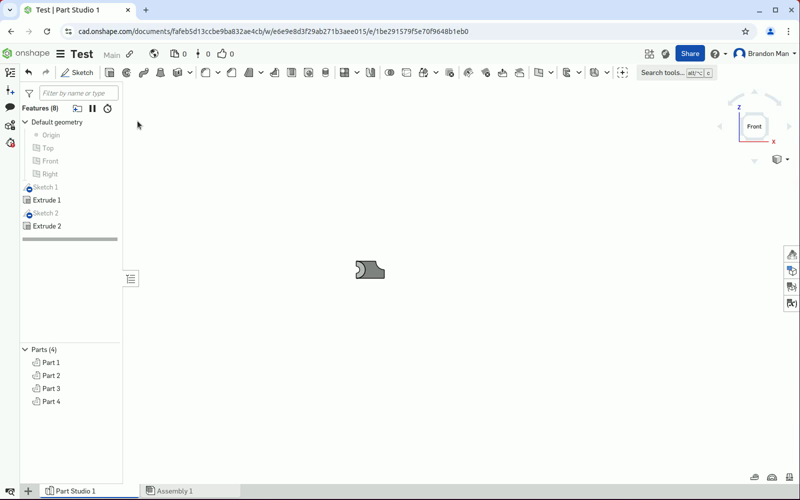
mouse_move(73, 189)
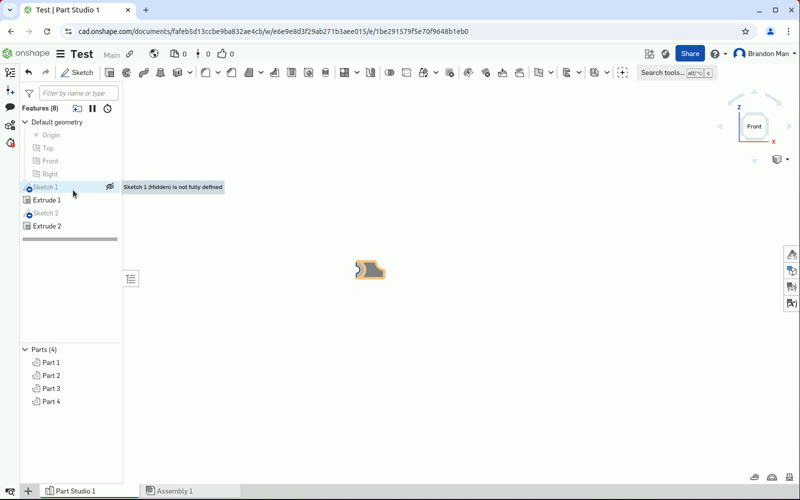
click(73, 189)
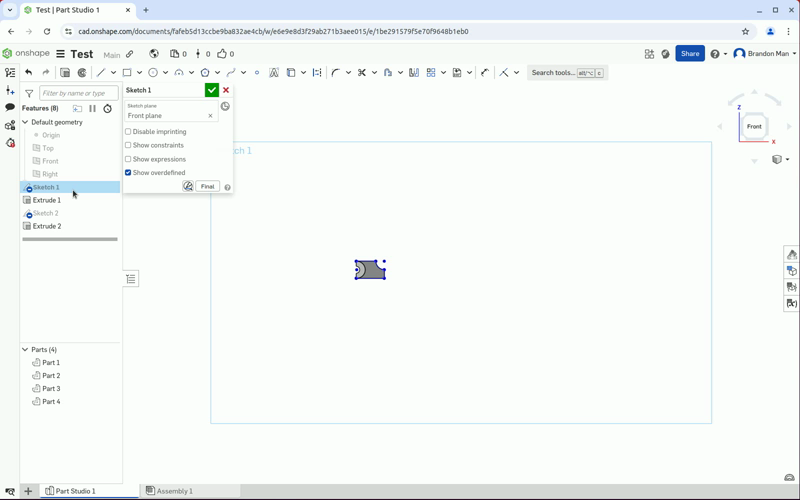
mouse_move(229, 92)
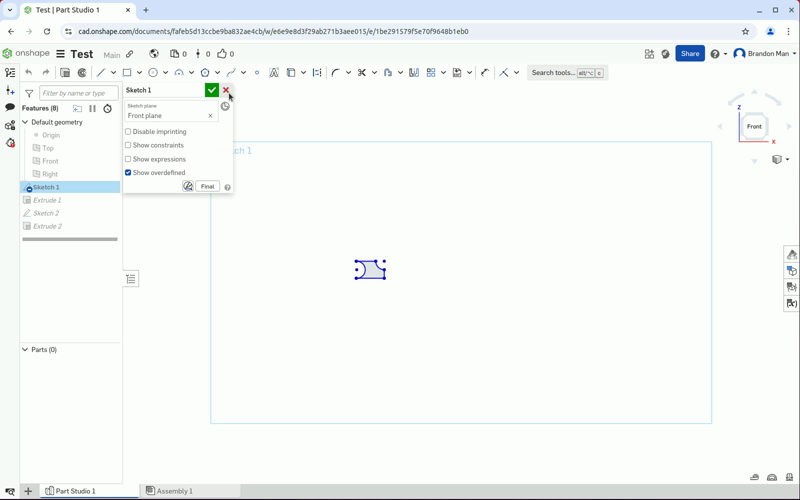
click(229, 92)
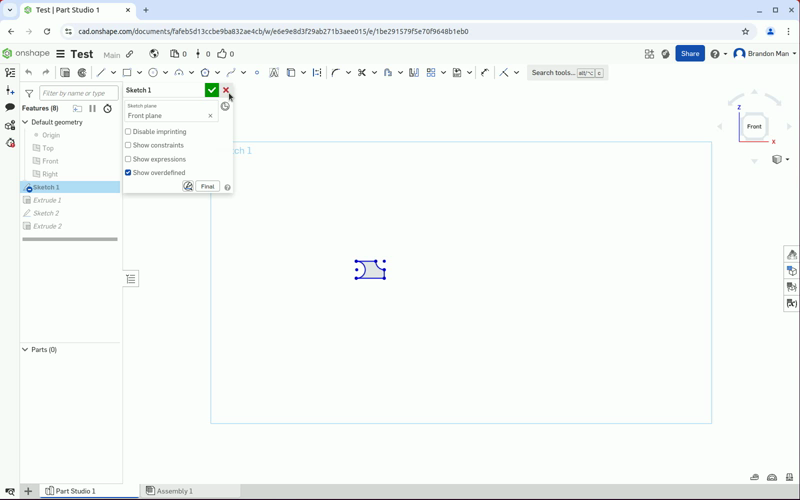
key(shift+s)
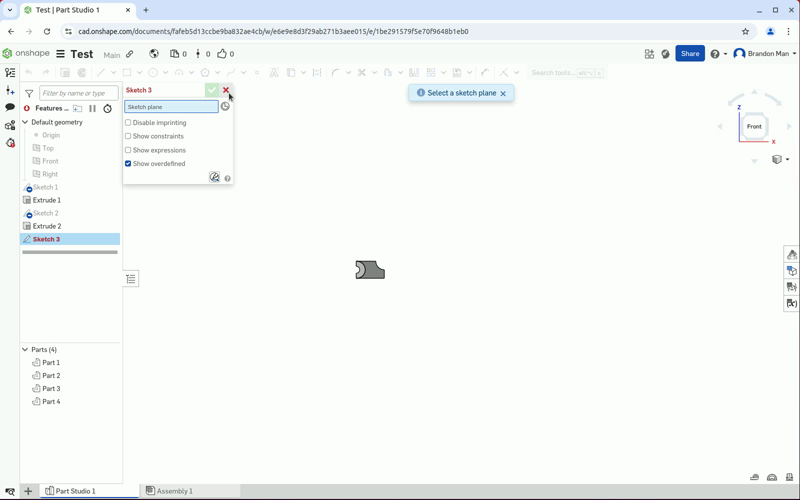
mouse_move(73, 163)
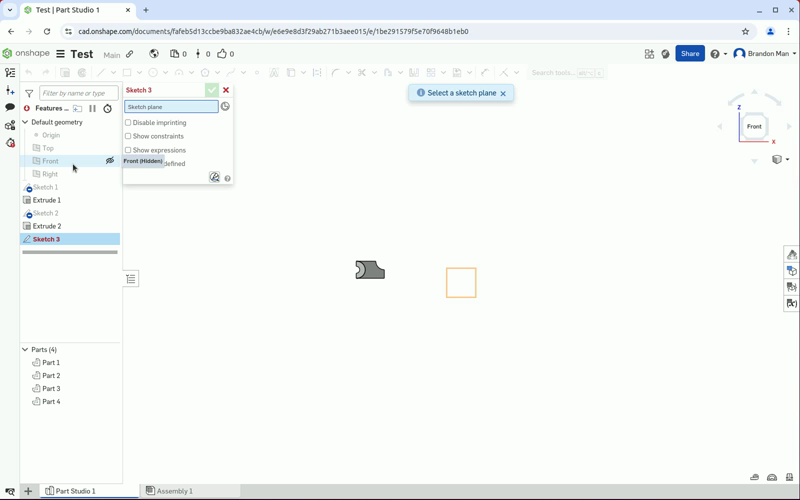
click(73, 163)
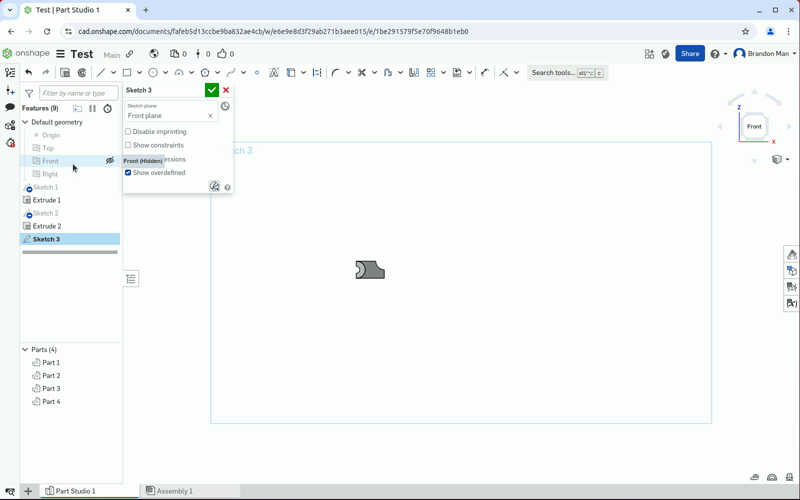
mouse_move(73, 352)
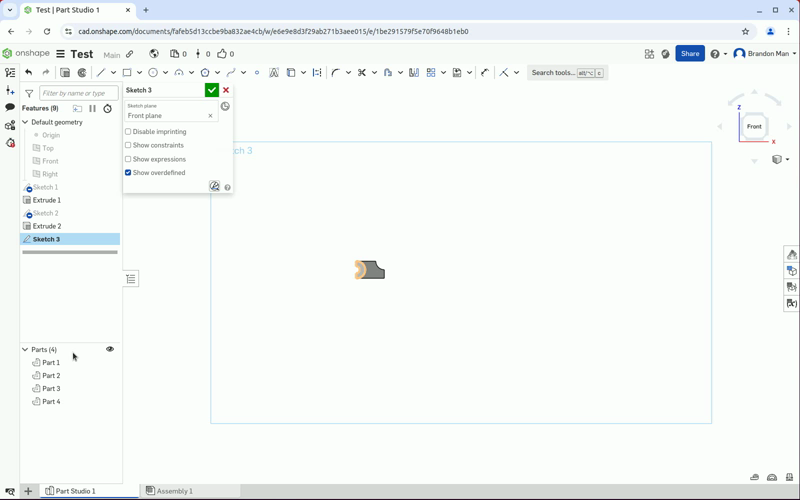
key(y)
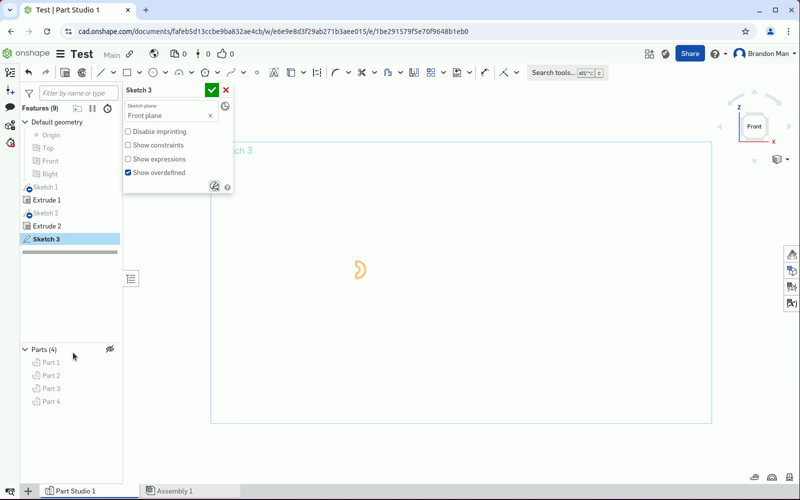
key(a)
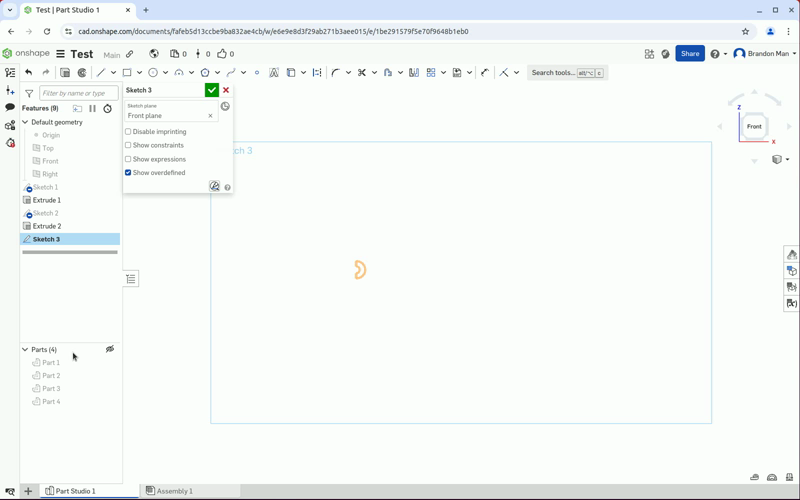
key_down(shift)
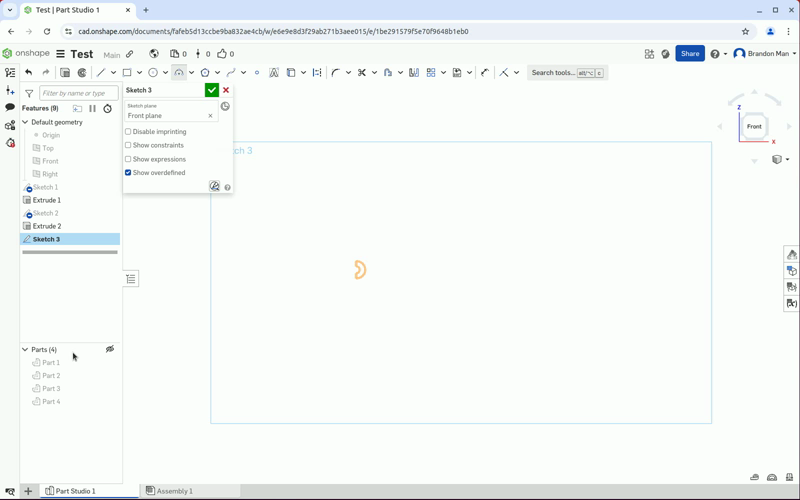
mouse_move(356, 278)
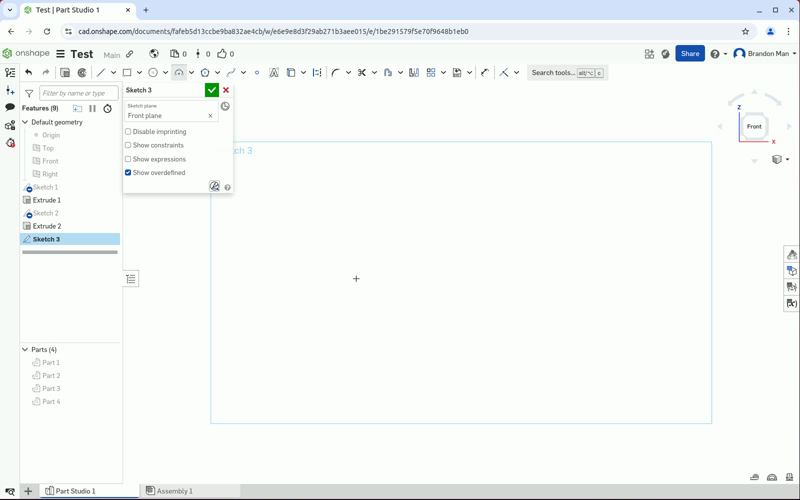
click(356, 278)
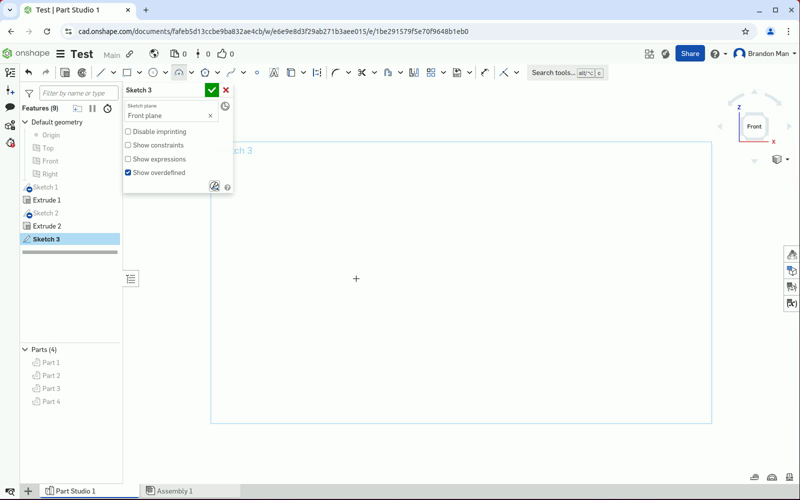
key_up(shift)
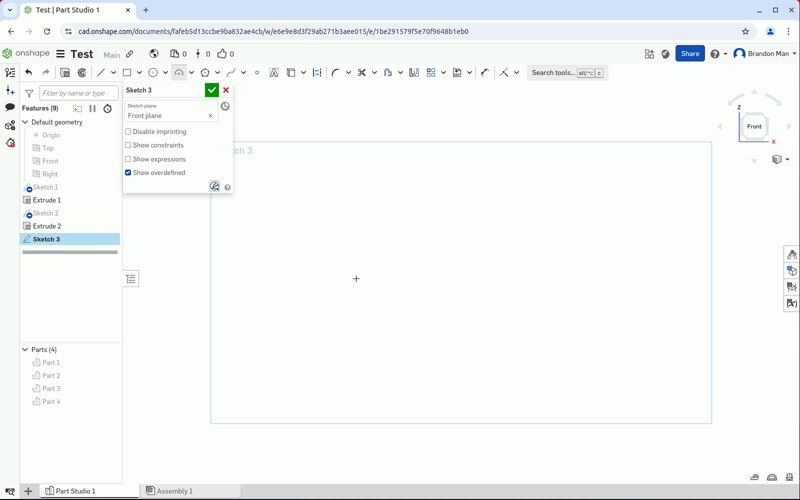
key_down(shift)
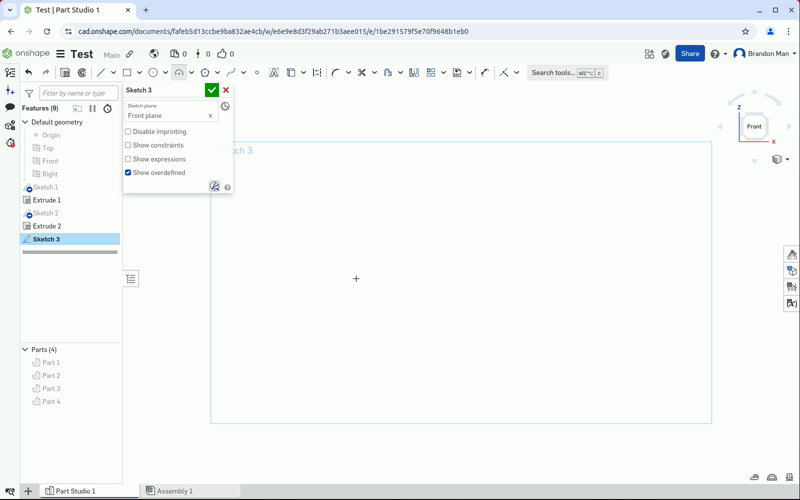
mouse_move(356, 261)
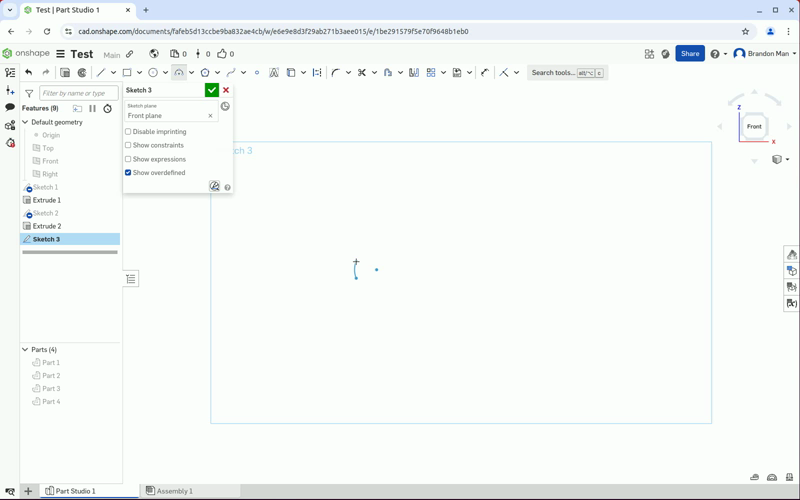
click(356, 261)
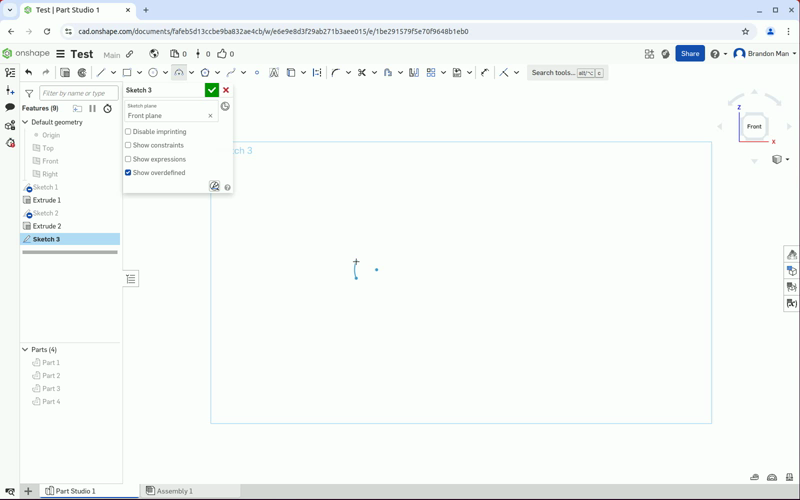
mouse_move(365, 269)
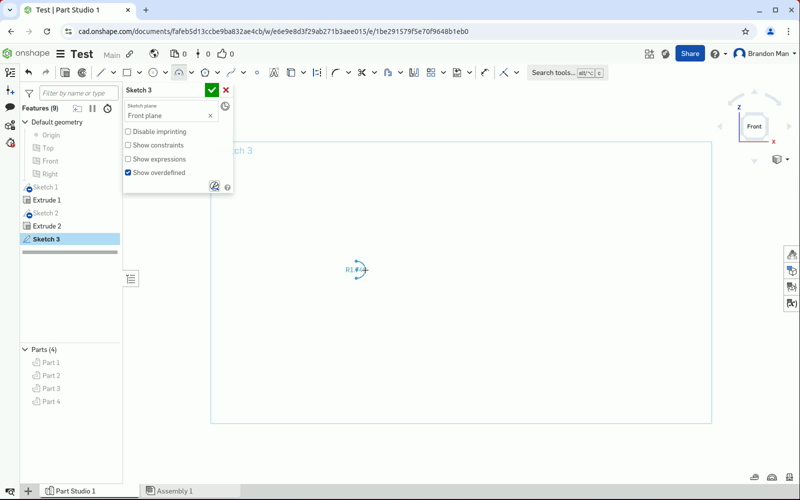
click(365, 269)
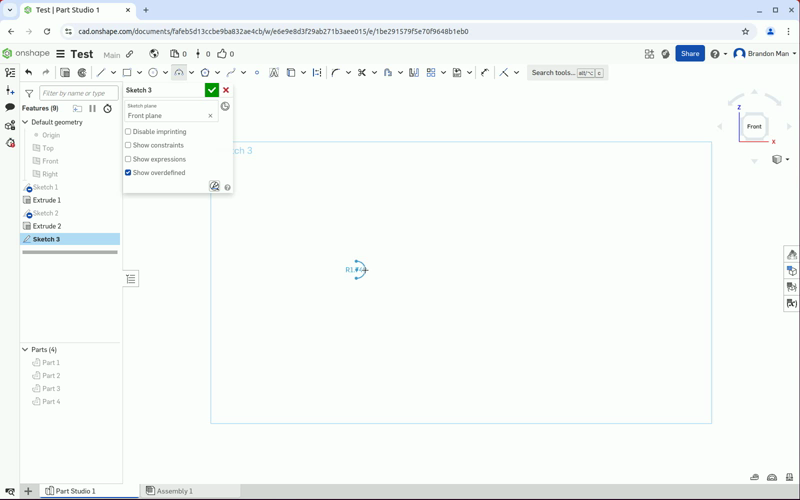
key_up(shift)
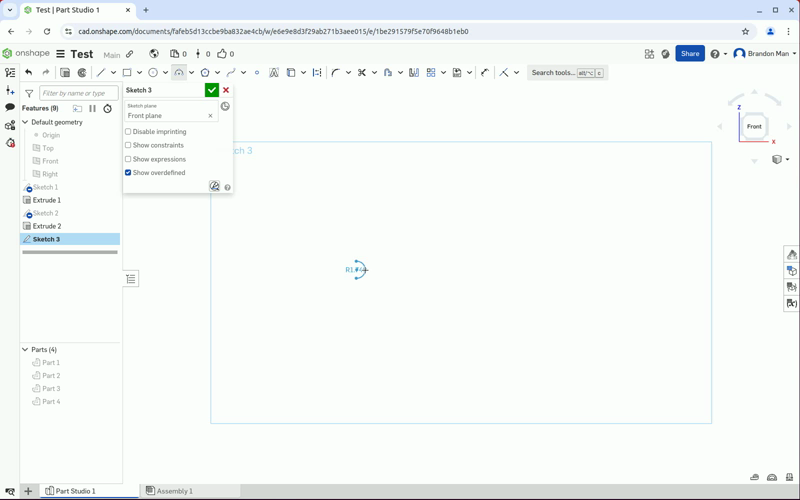
key(esc)
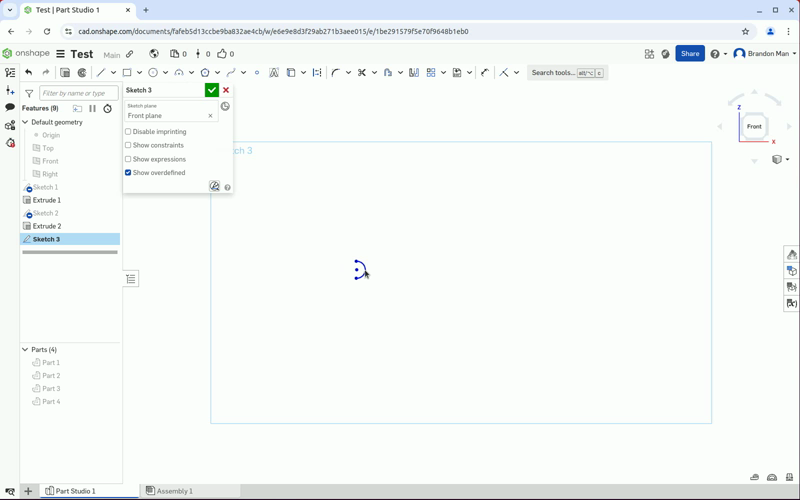
key(l)
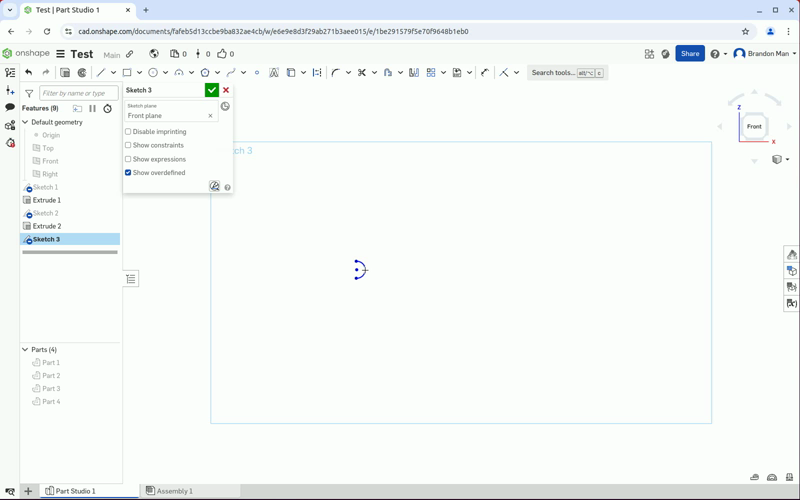
mouse_move(356, 261)
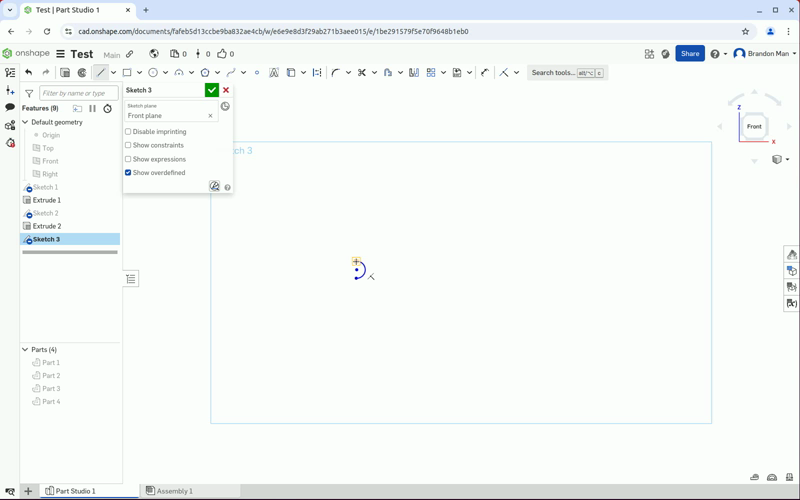
click(356, 261)
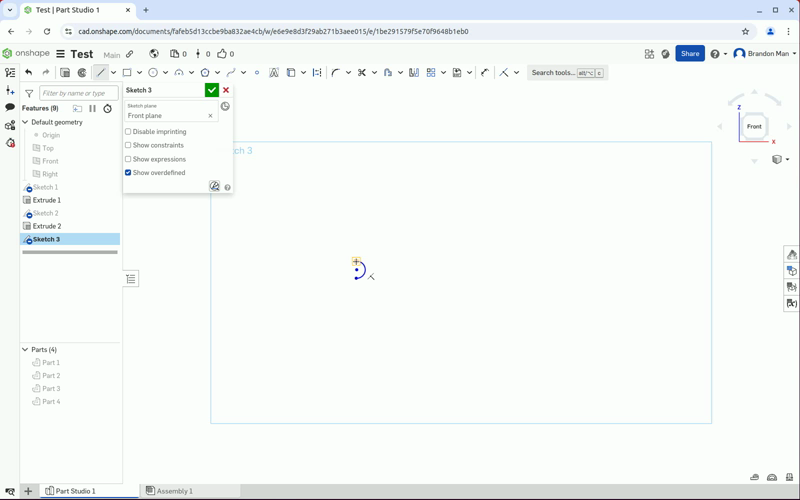
key_down(shift)
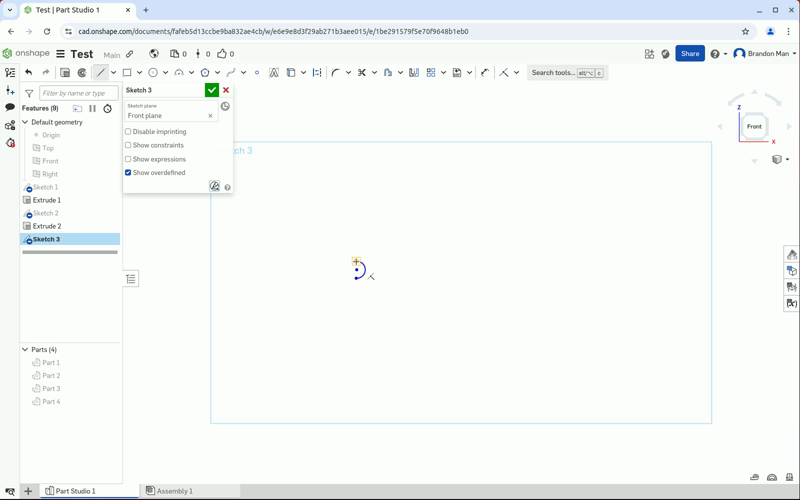
mouse_move(386, 261)
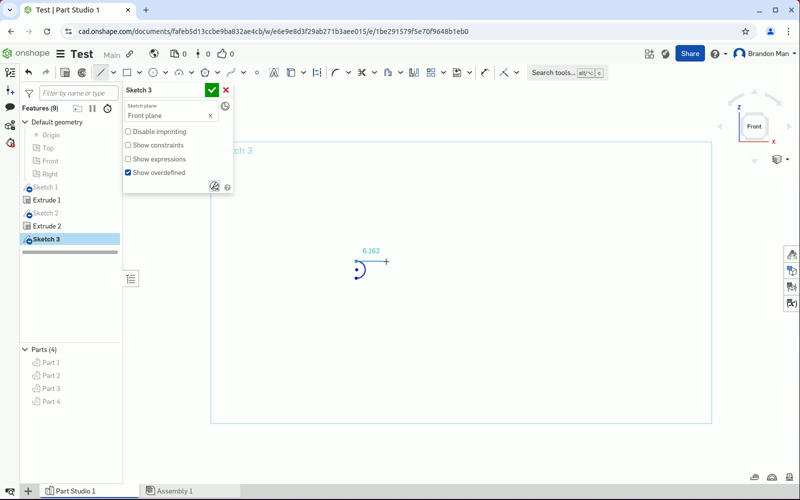
mouse_move(356, 266)
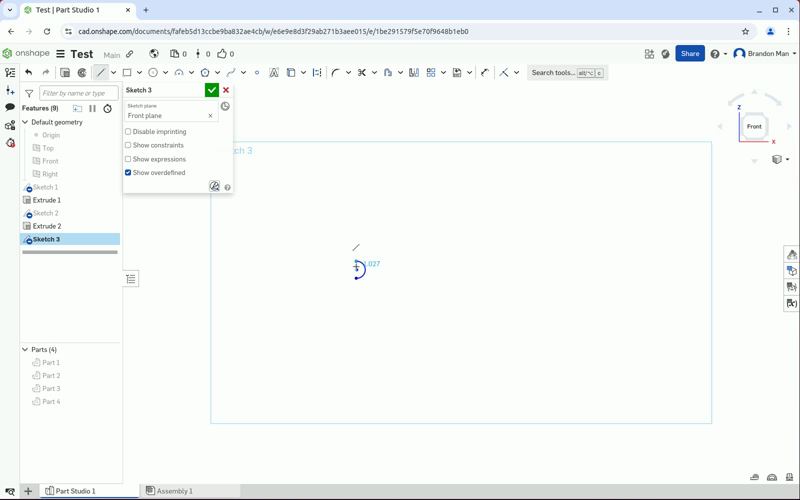
scroll(6)
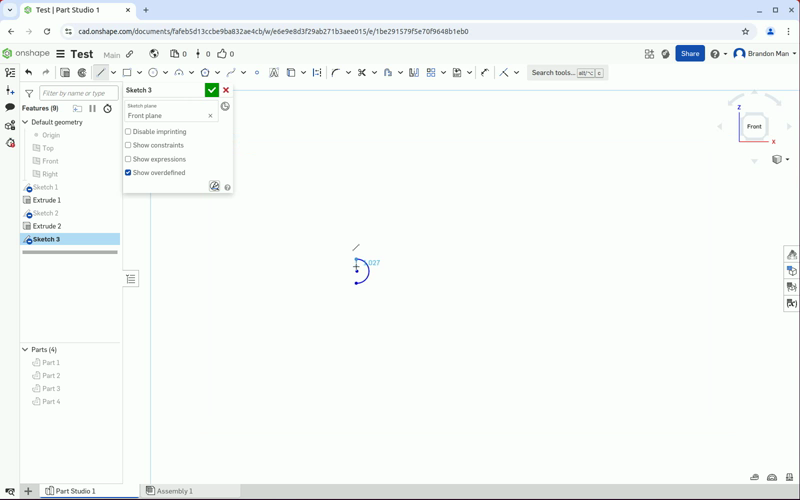
scroll(6)
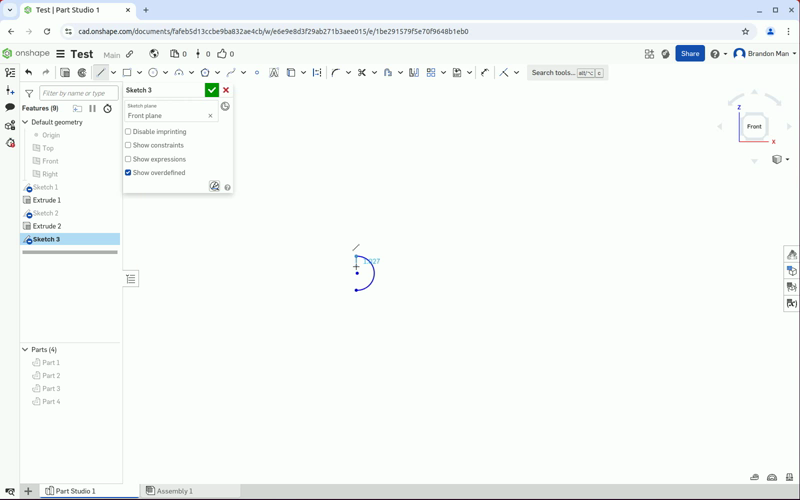
scroll(6)
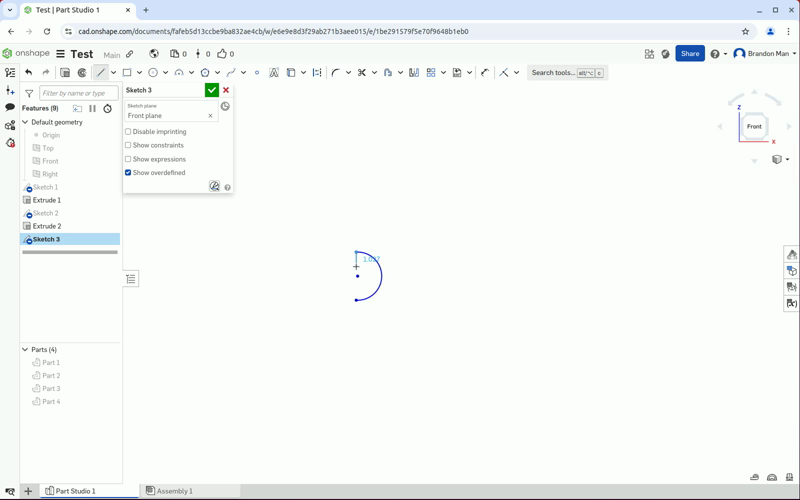
scroll(6)
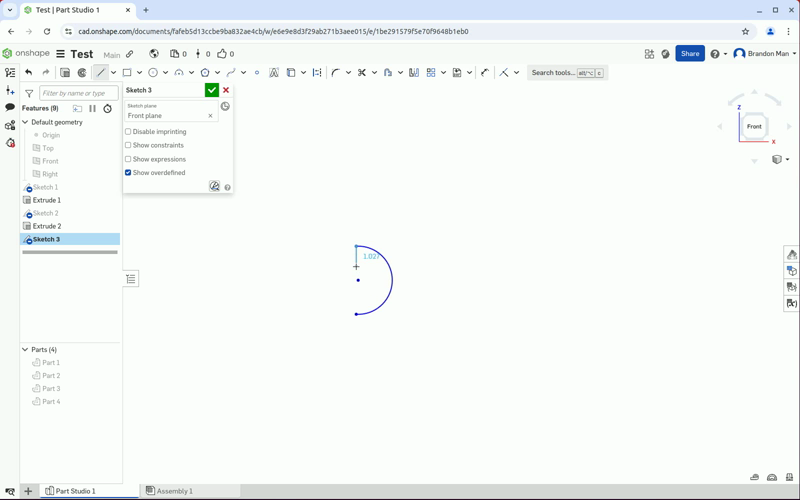
scroll(6)
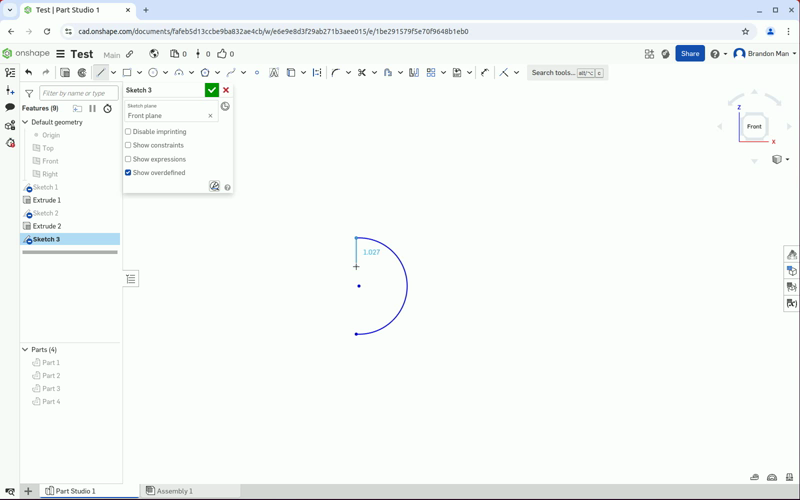
scroll(6)
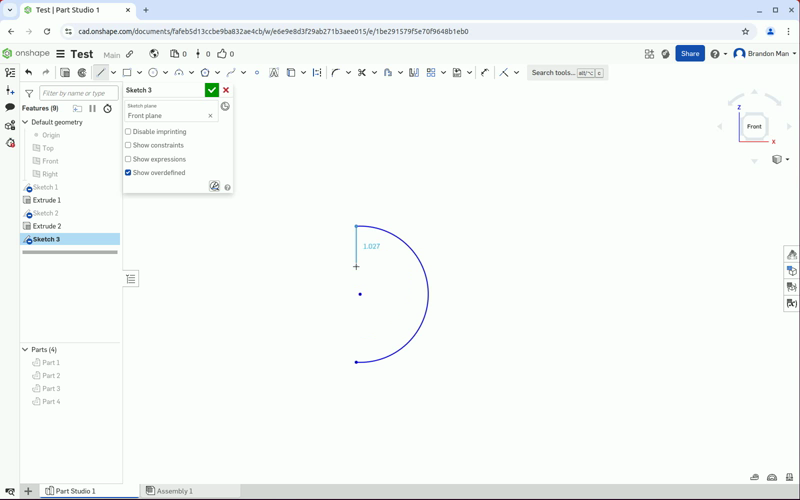
scroll(6)
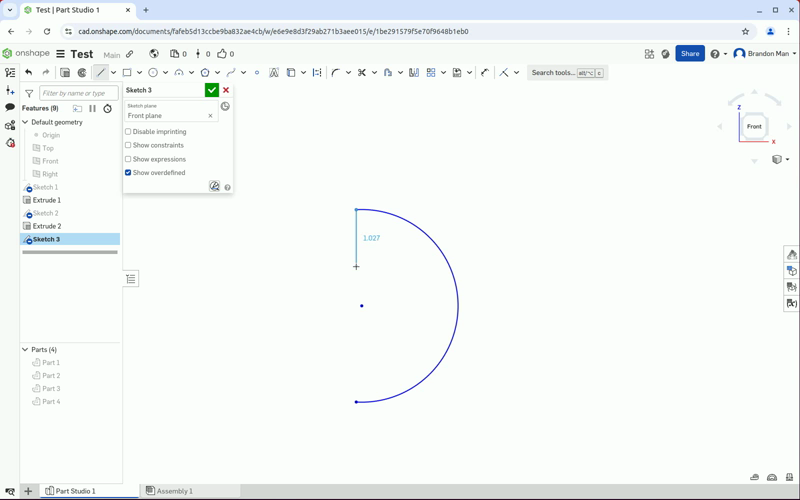
click(356, 266)
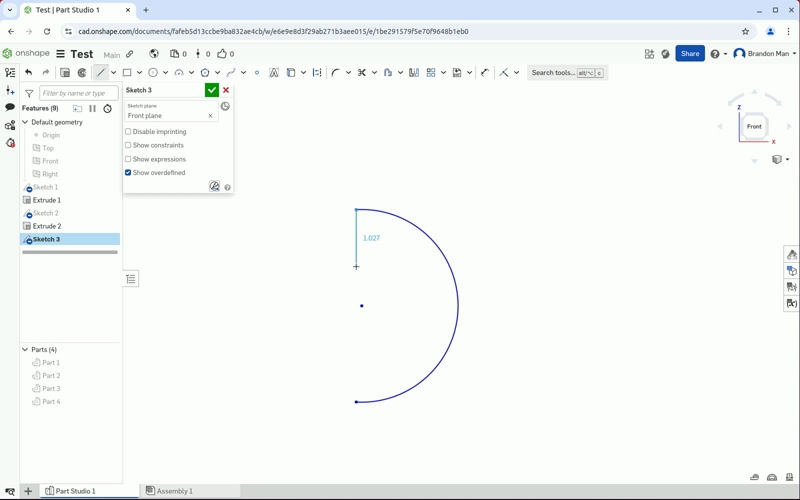
scroll(-6)
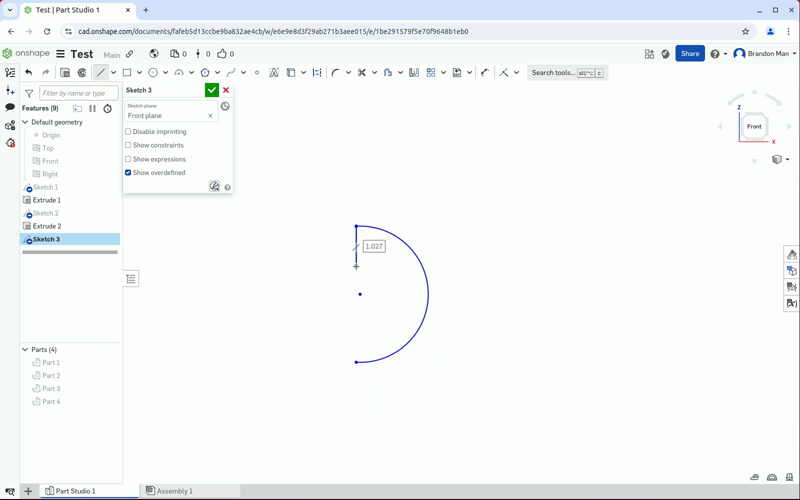
scroll(-6)
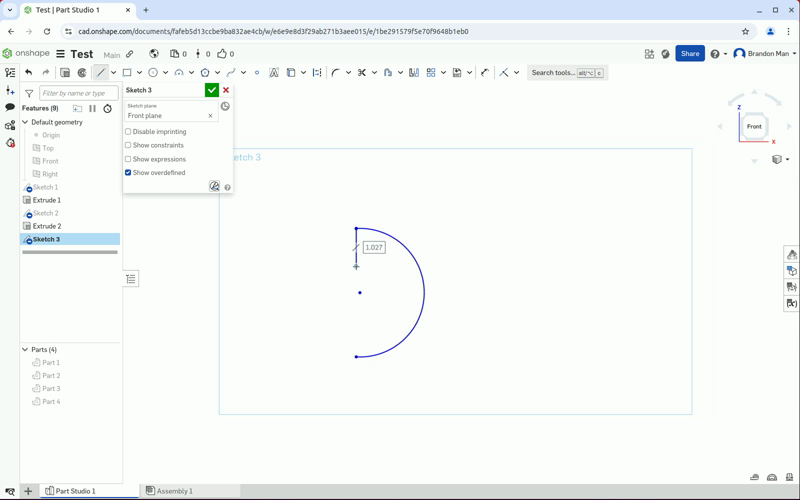
scroll(-6)
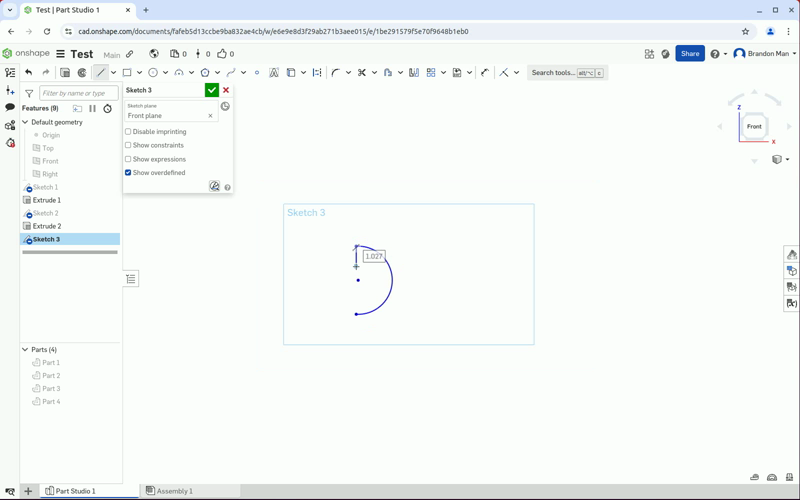
scroll(-6)
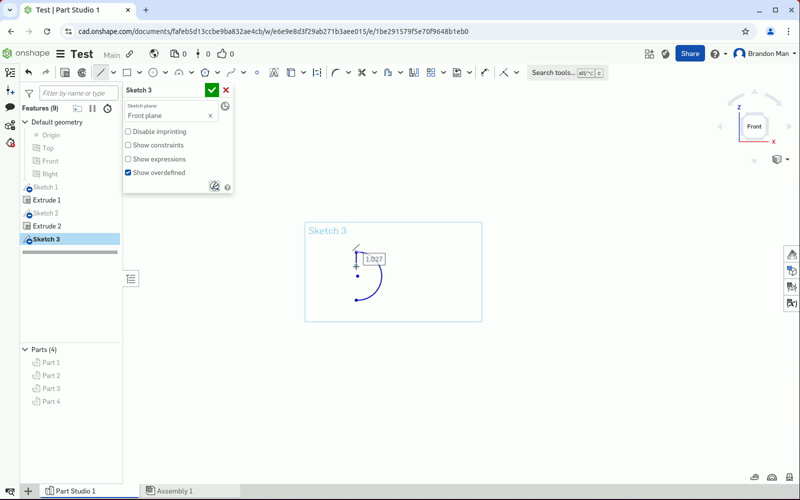
scroll(-6)
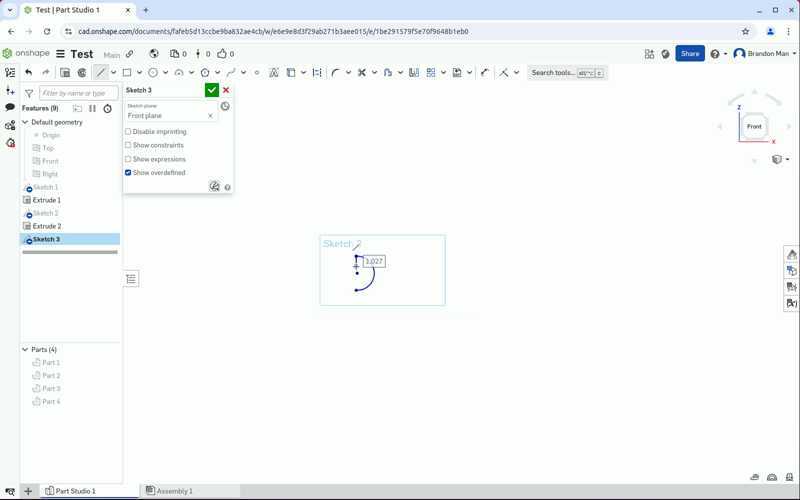
scroll(-6)
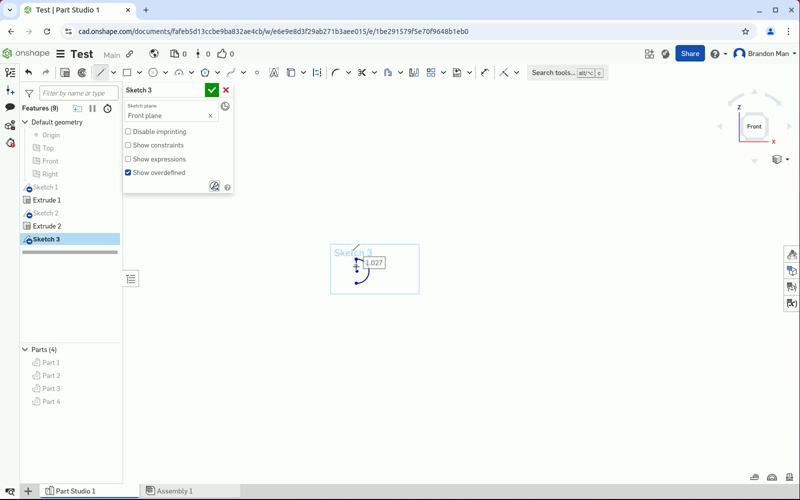
scroll(-6)
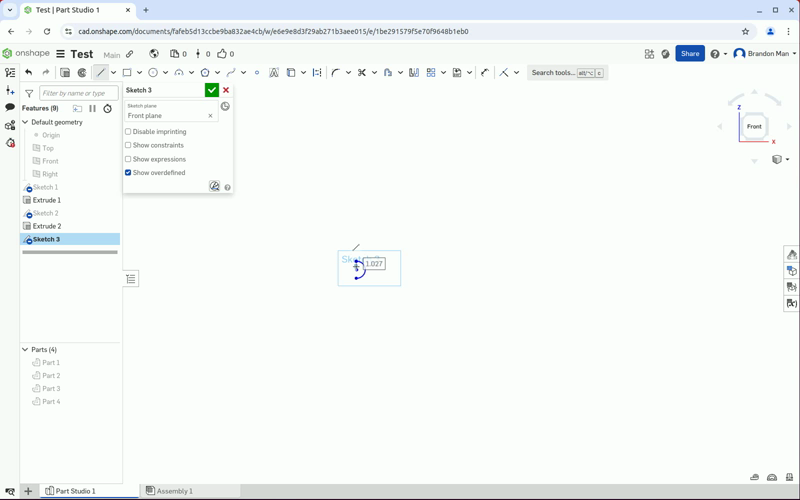
key_up(shift)
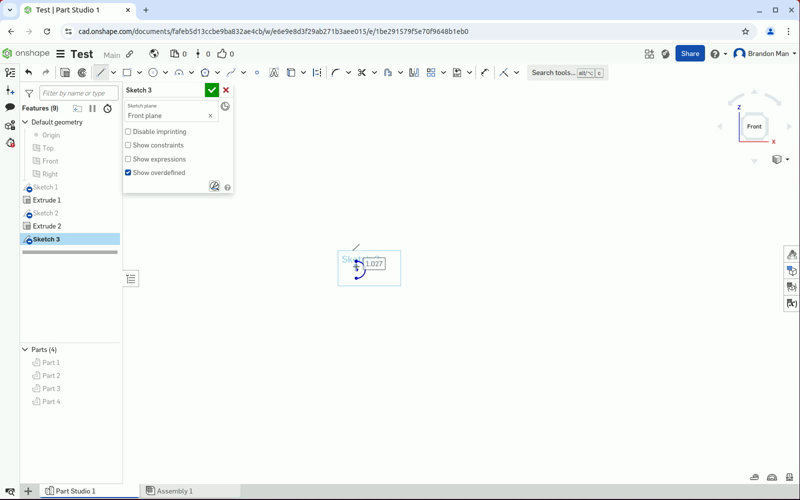
key(esc)
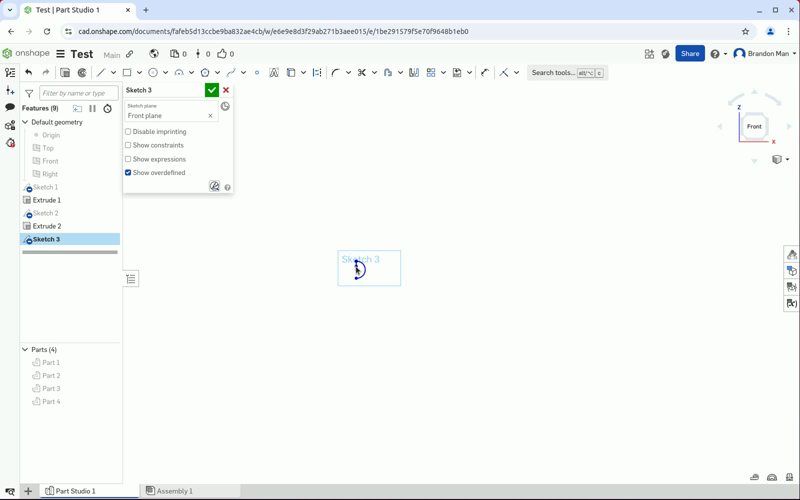
key(a)
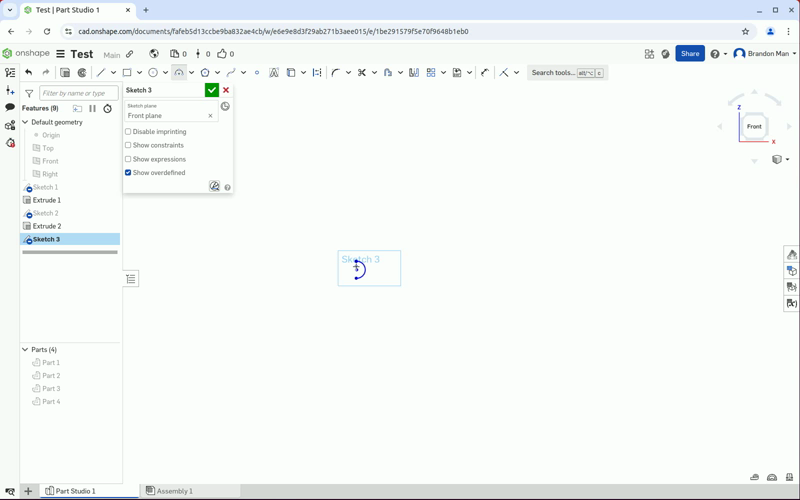
mouse_move(356, 266)
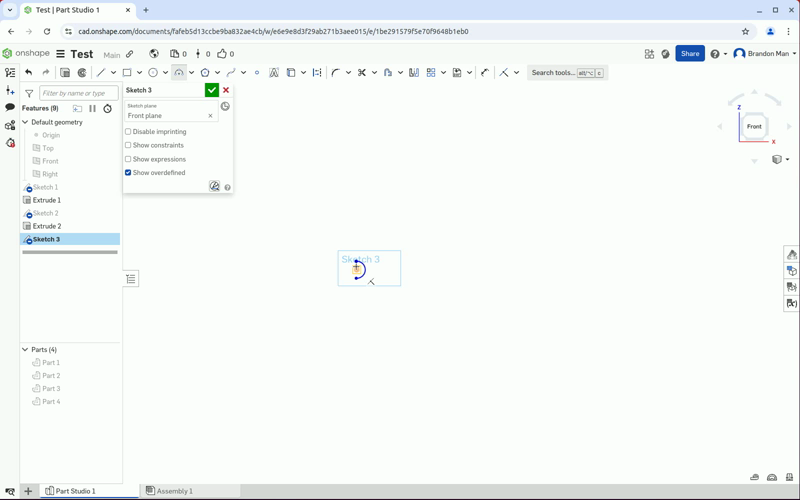
scroll(6)
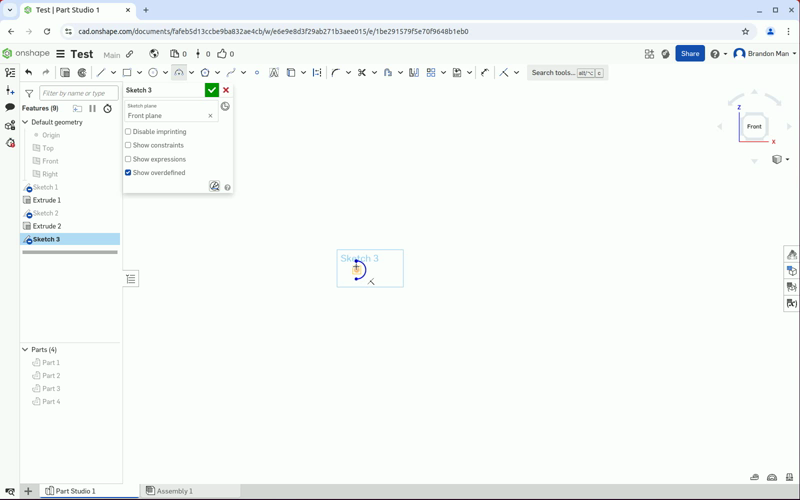
scroll(6)
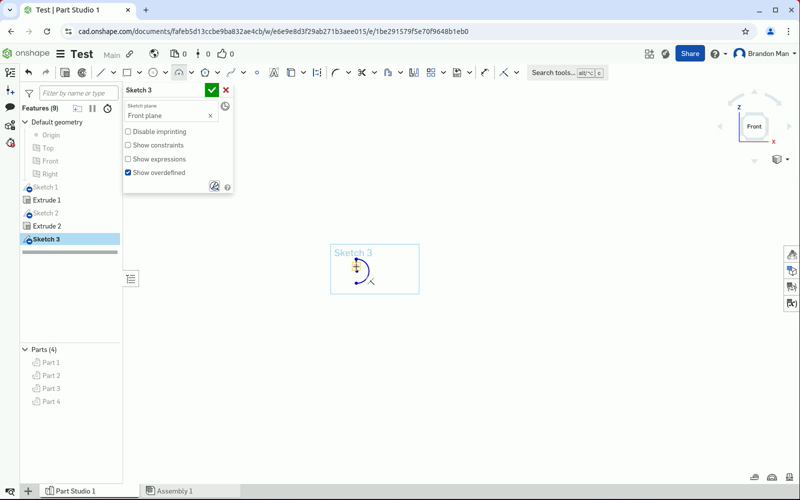
scroll(6)
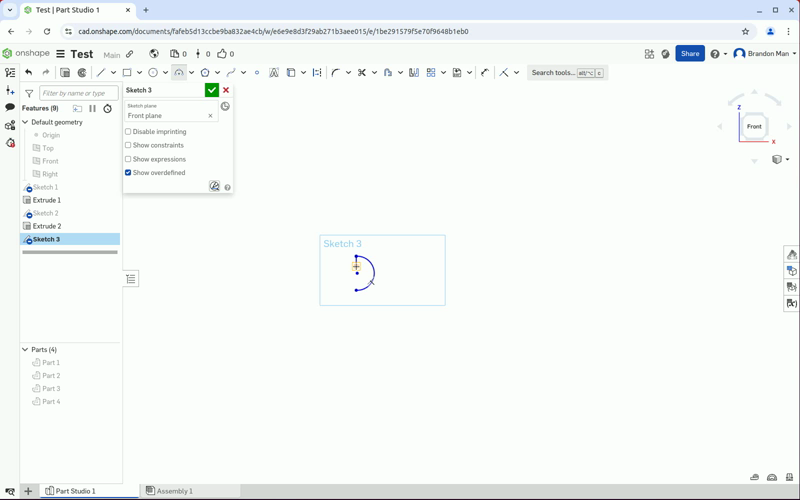
scroll(6)
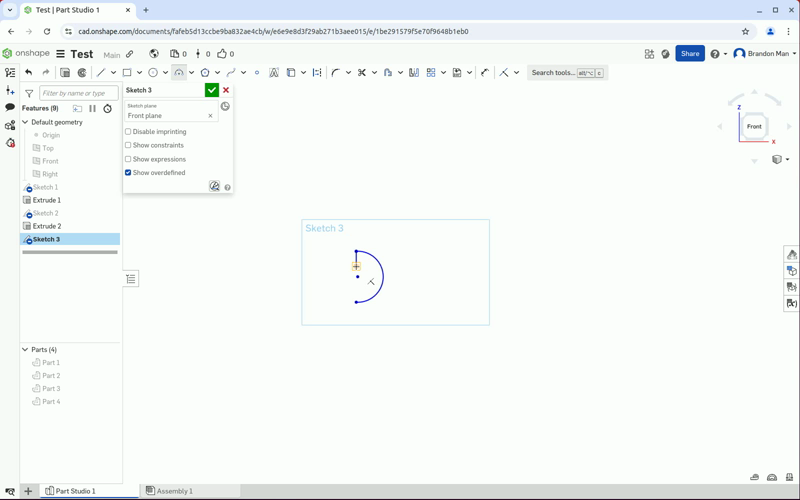
scroll(6)
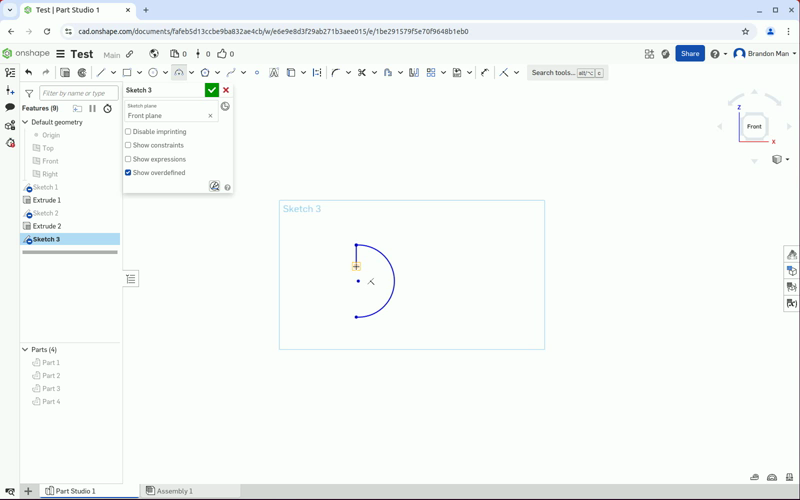
scroll(6)
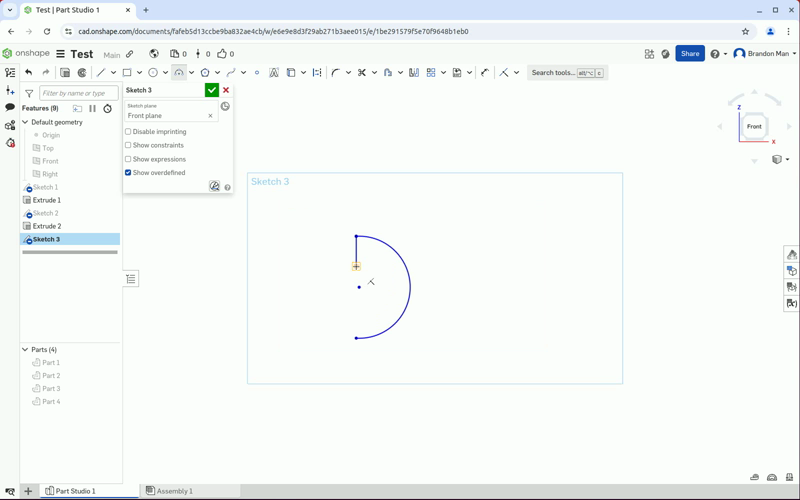
scroll(6)
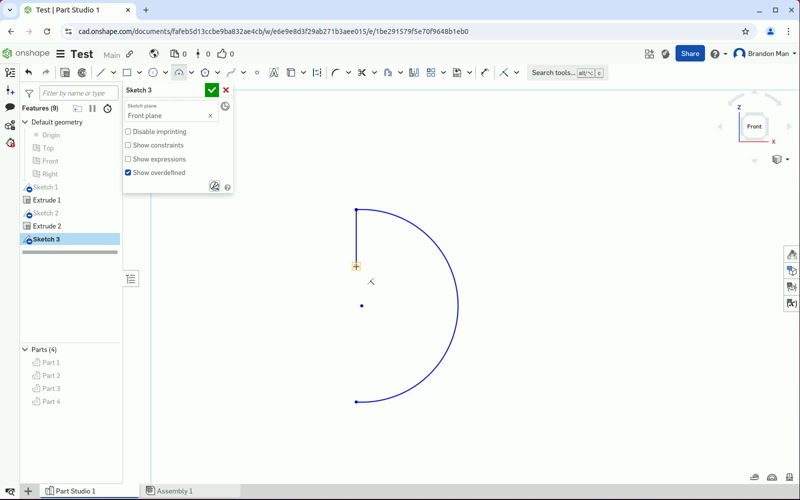
click(356, 266)
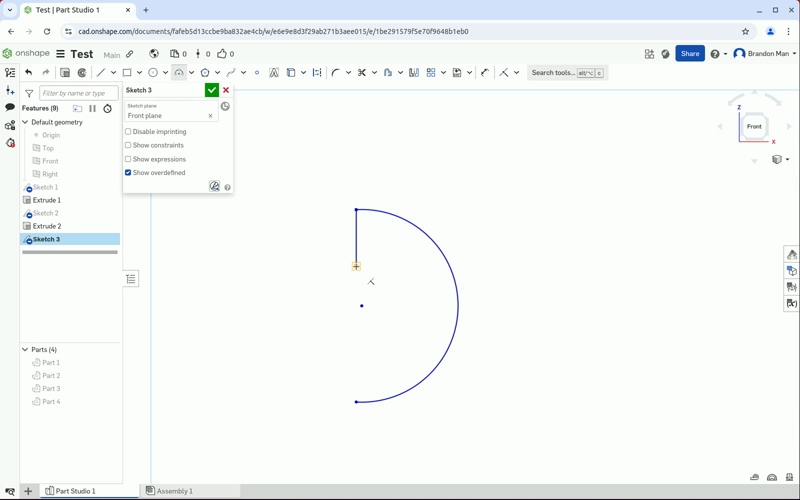
scroll(-6)
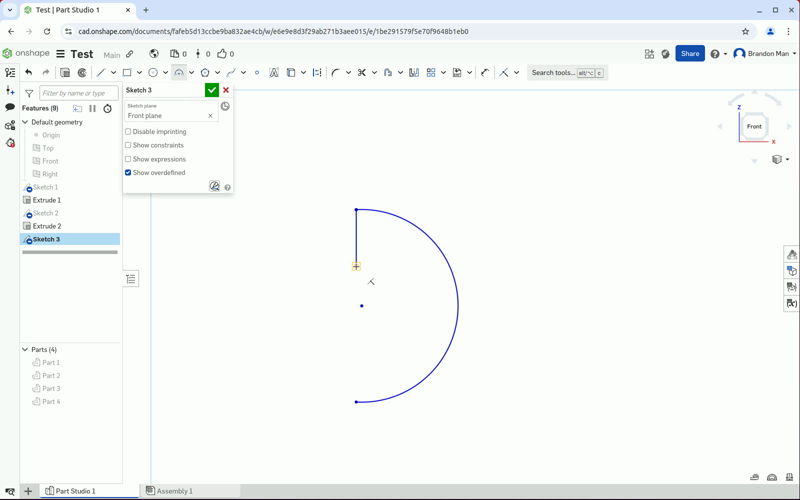
scroll(-6)
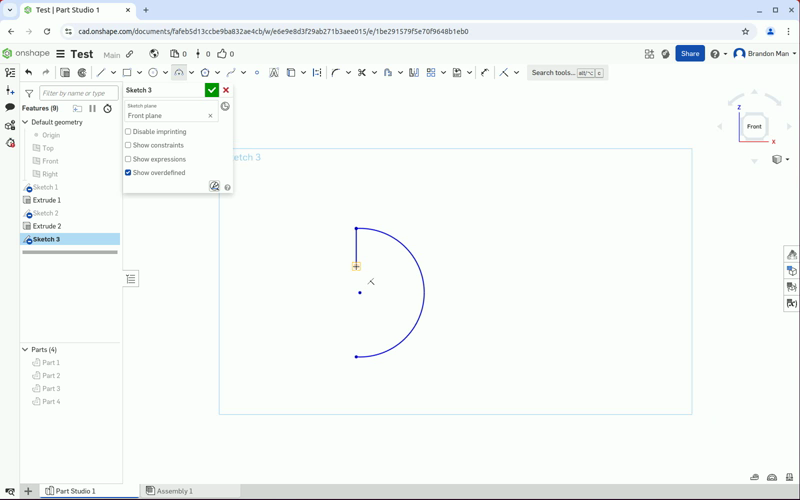
scroll(-6)
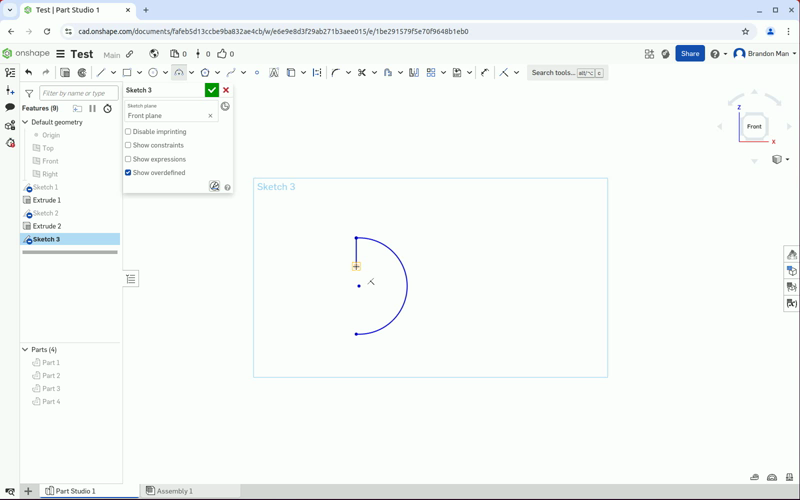
scroll(-6)
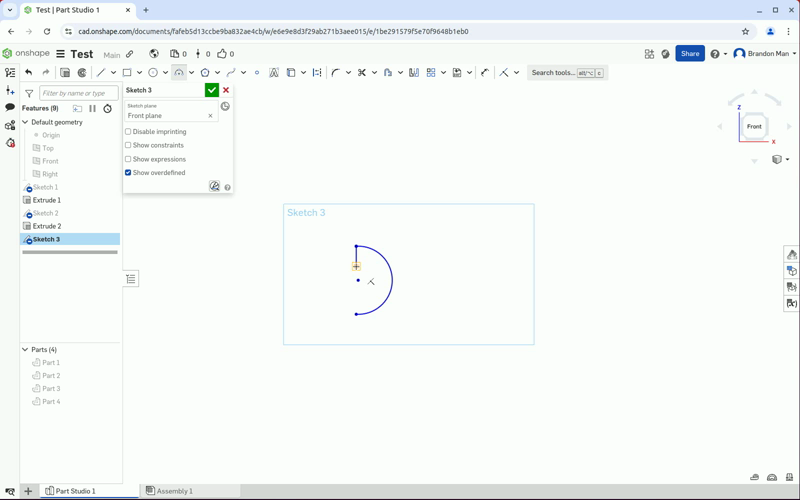
scroll(-6)
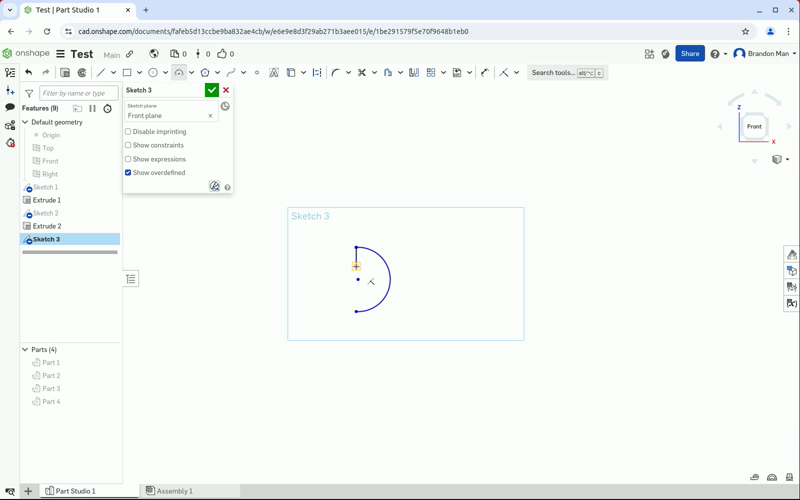
scroll(-6)
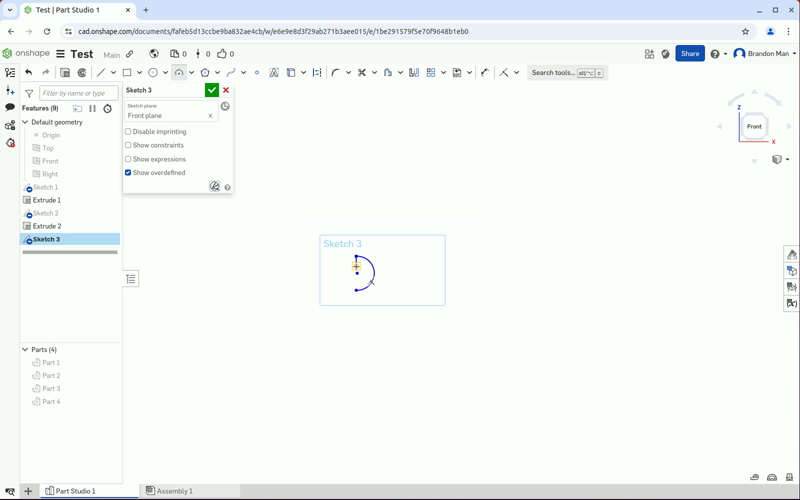
scroll(-6)
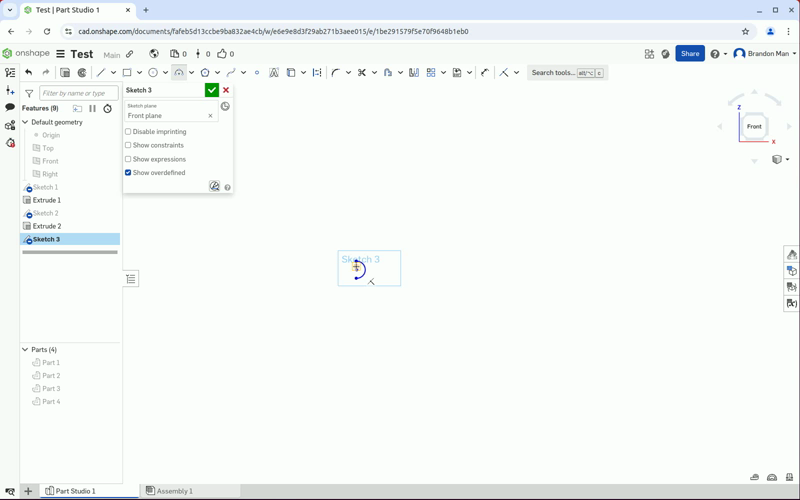
key_down(shift)
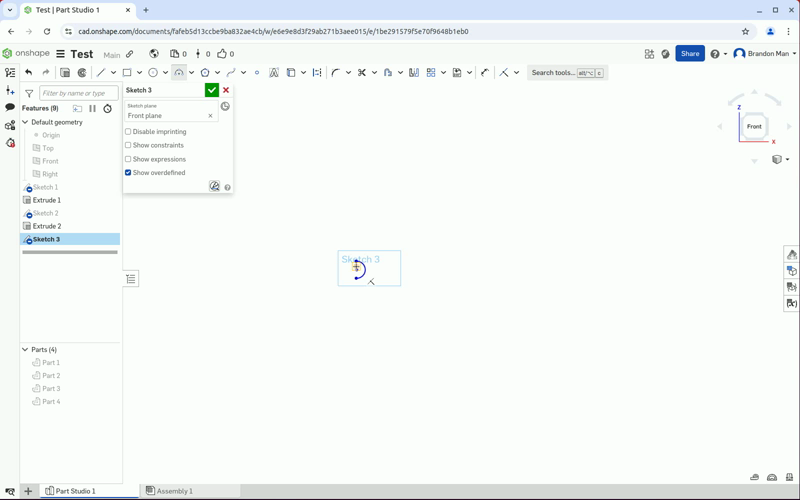
mouse_move(356, 273)
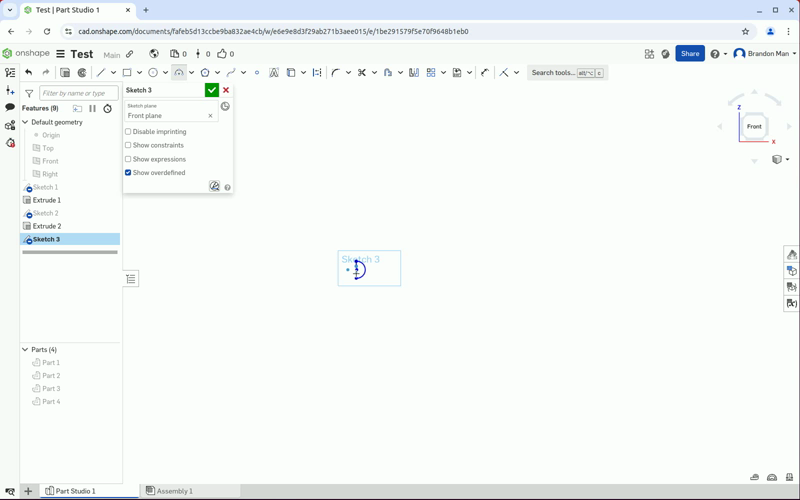
scroll(6)
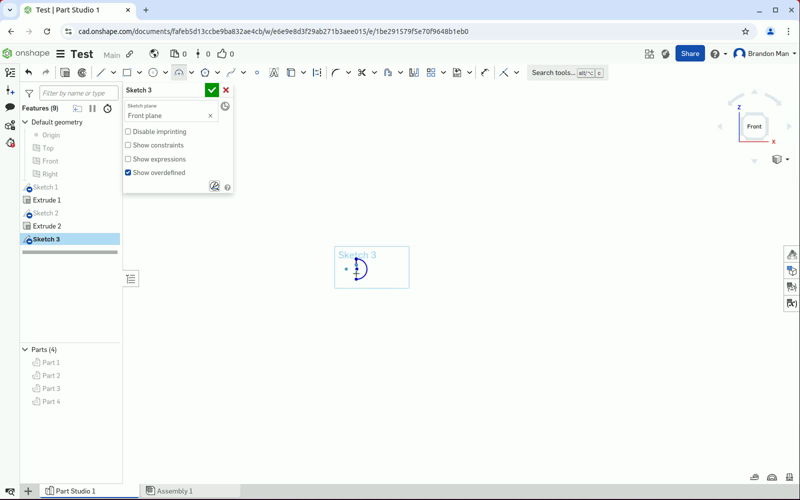
scroll(6)
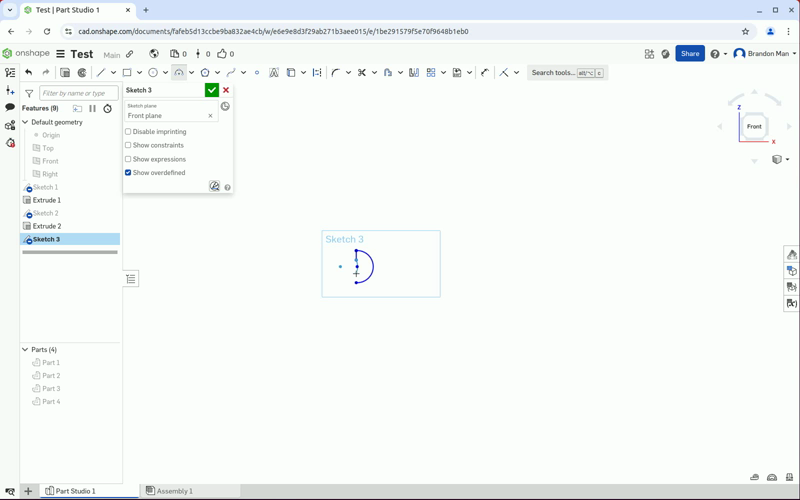
scroll(6)
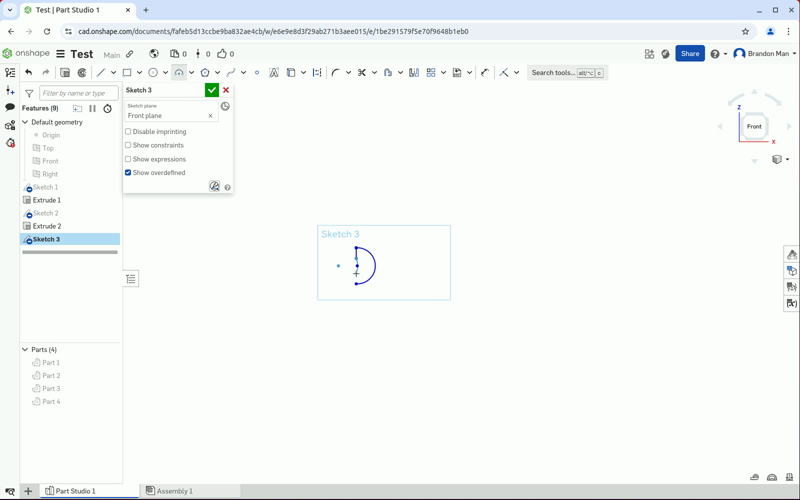
scroll(6)
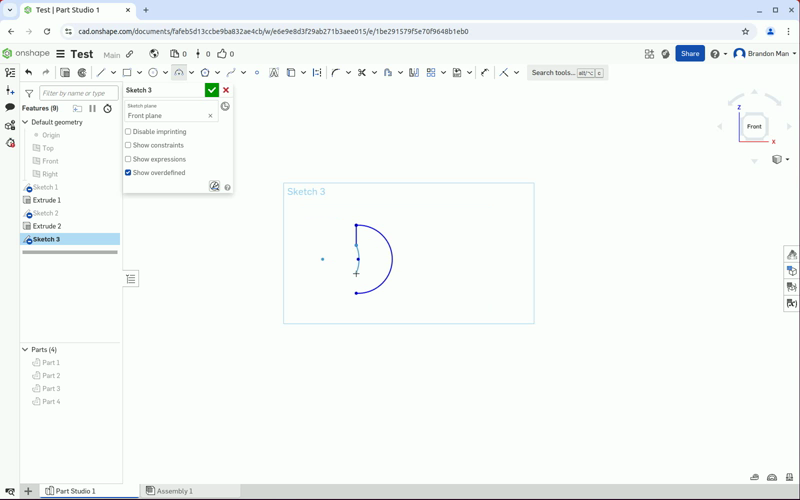
scroll(6)
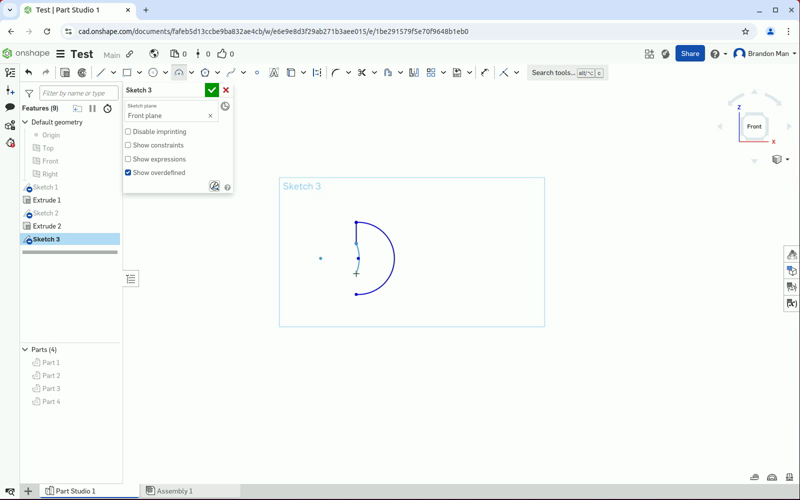
scroll(6)
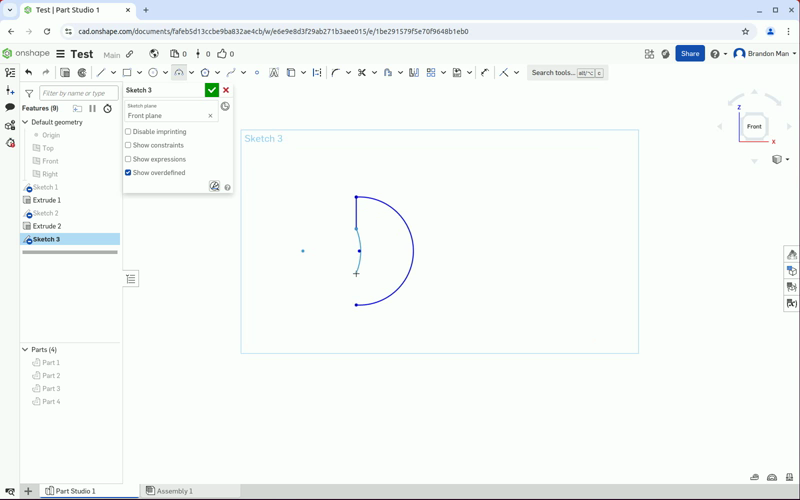
scroll(6)
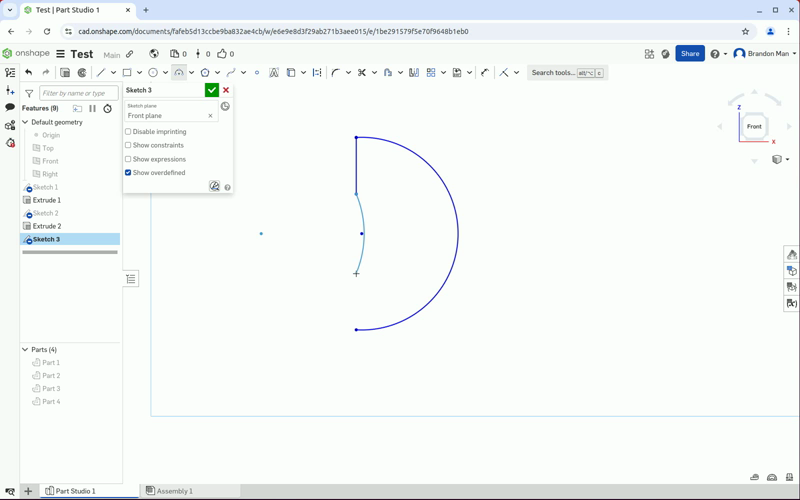
click(356, 273)
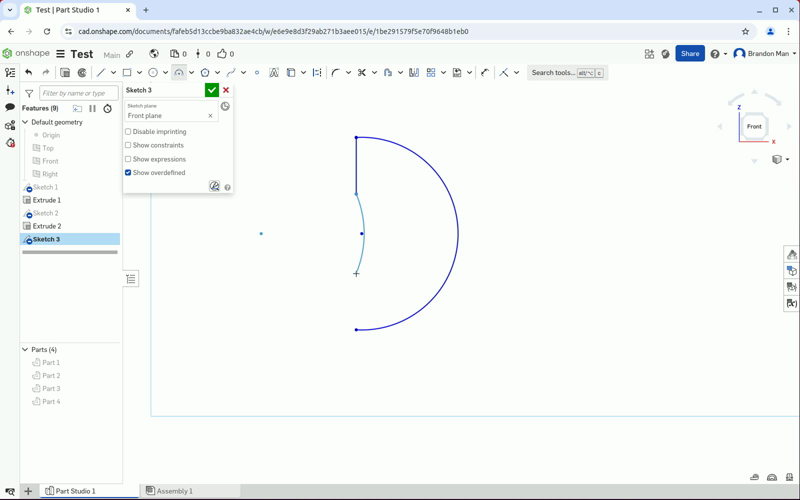
scroll(-6)
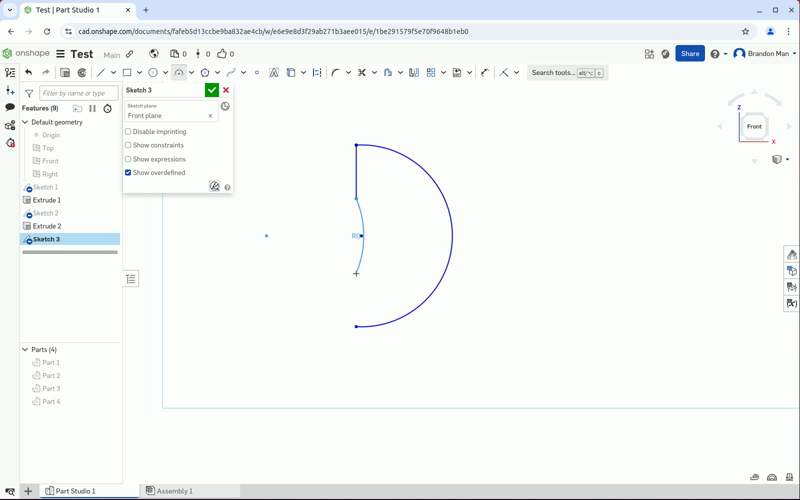
scroll(-6)
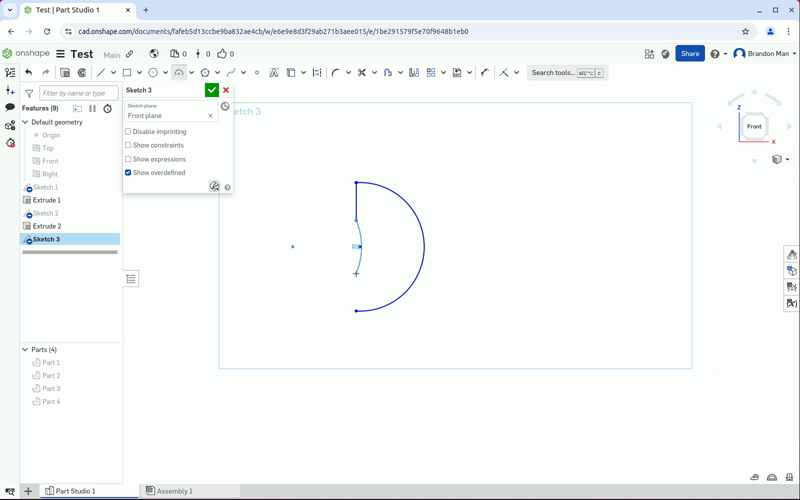
scroll(-6)
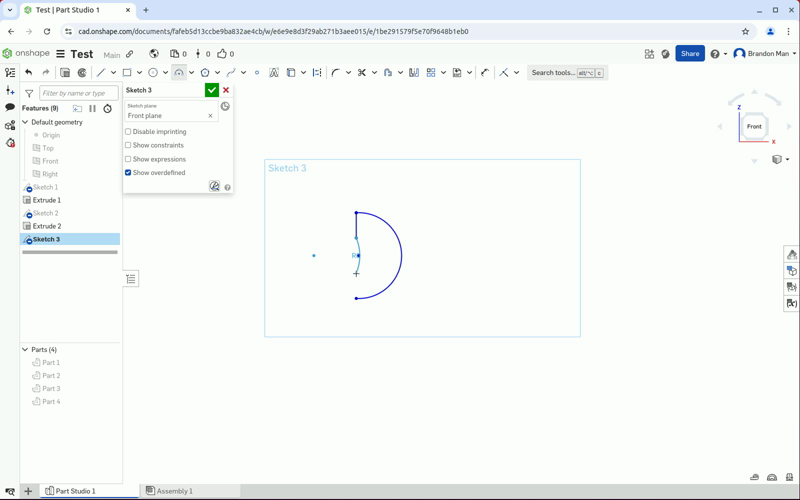
scroll(-6)
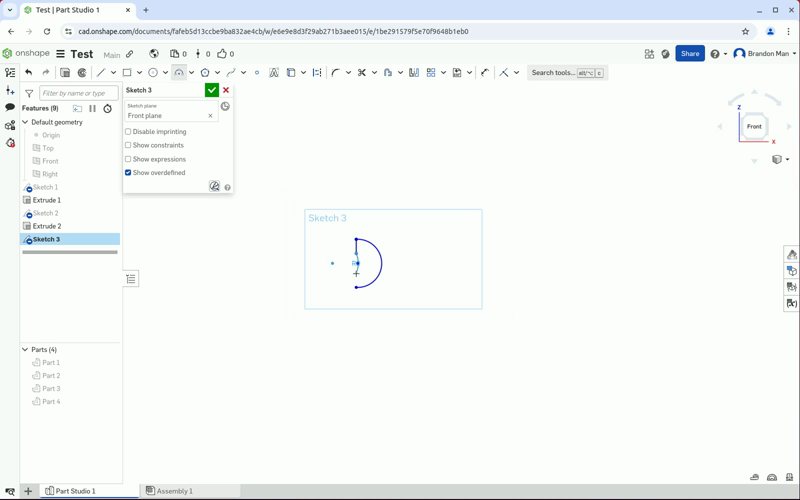
scroll(-6)
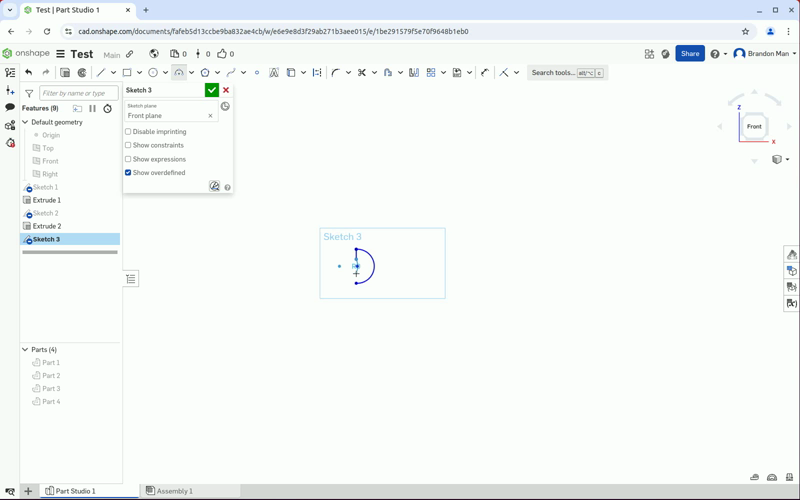
scroll(-6)
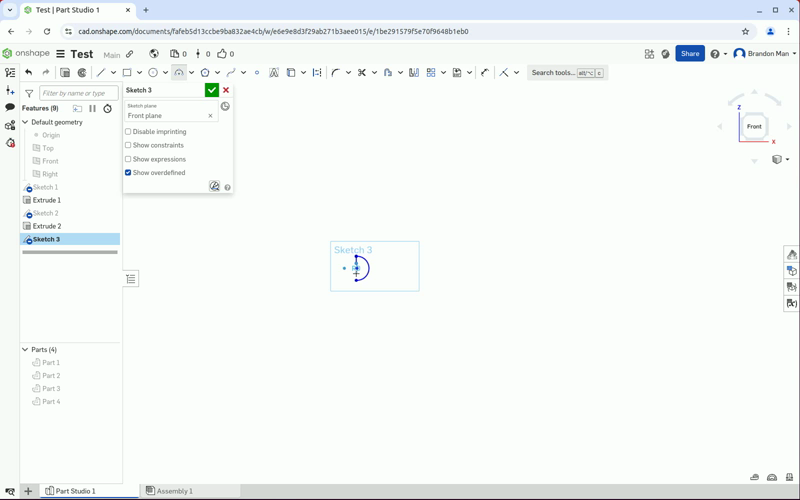
scroll(-6)
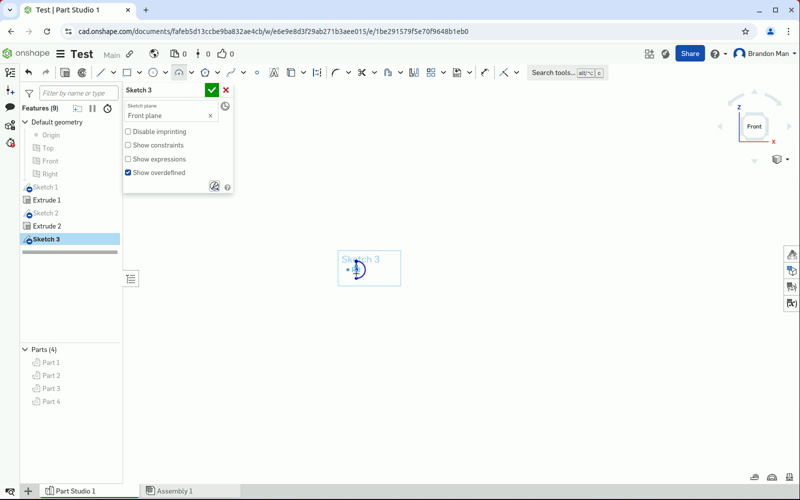
mouse_move(359, 269)
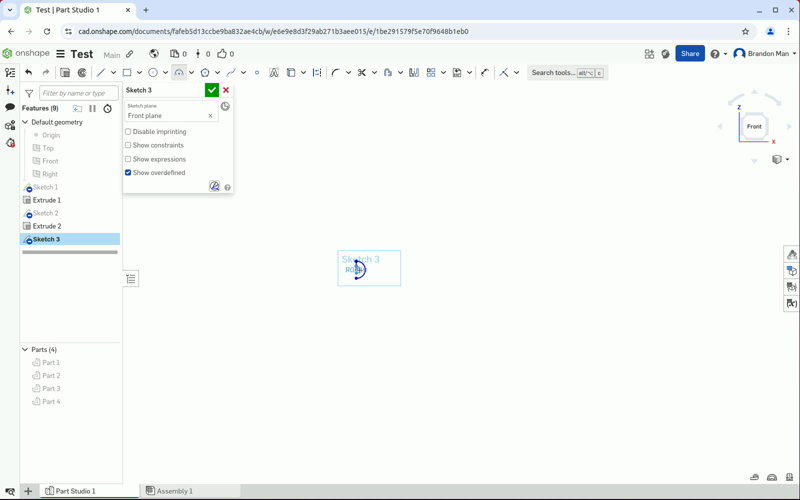
scroll(6)
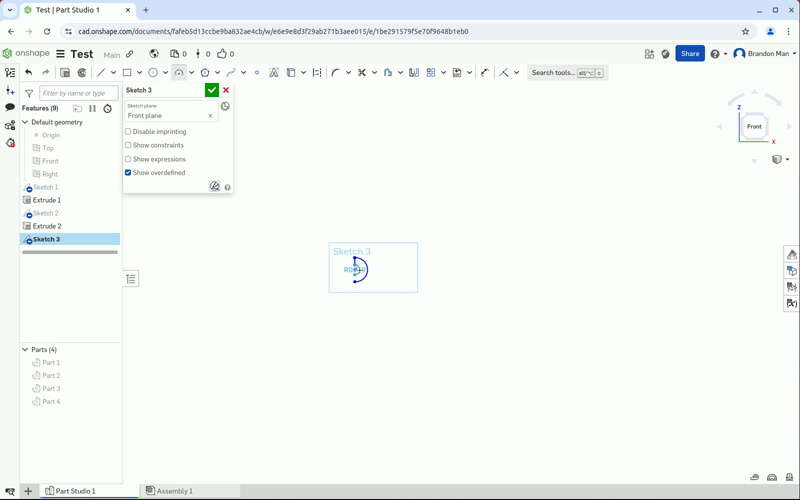
scroll(6)
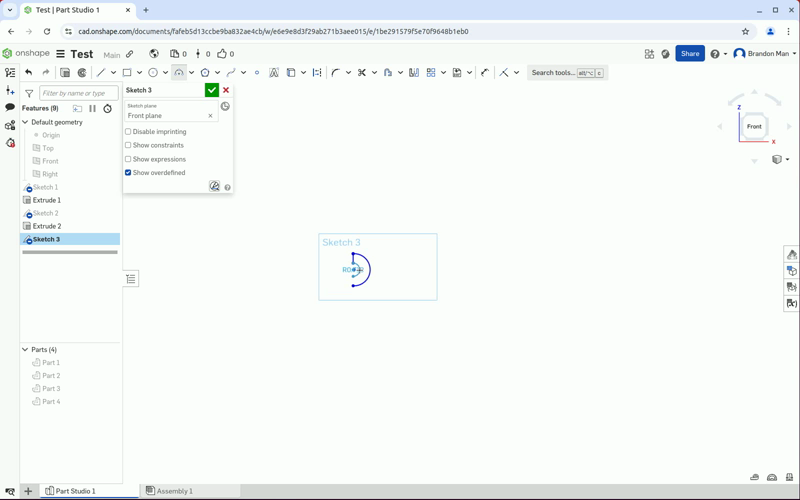
scroll(6)
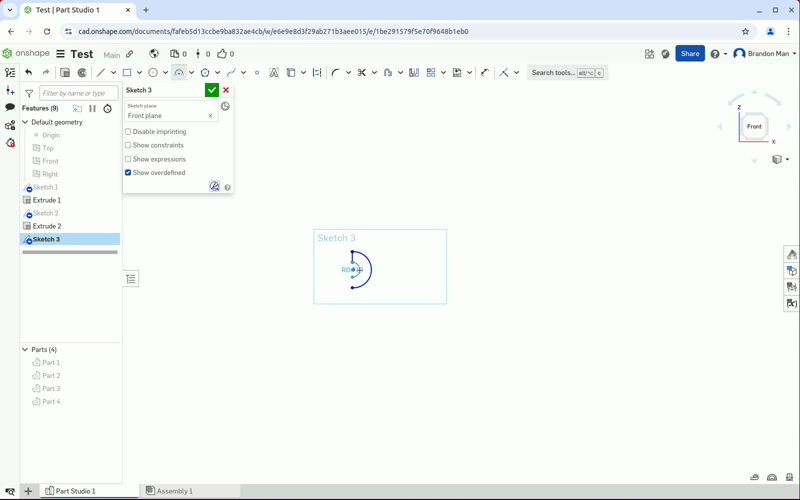
scroll(6)
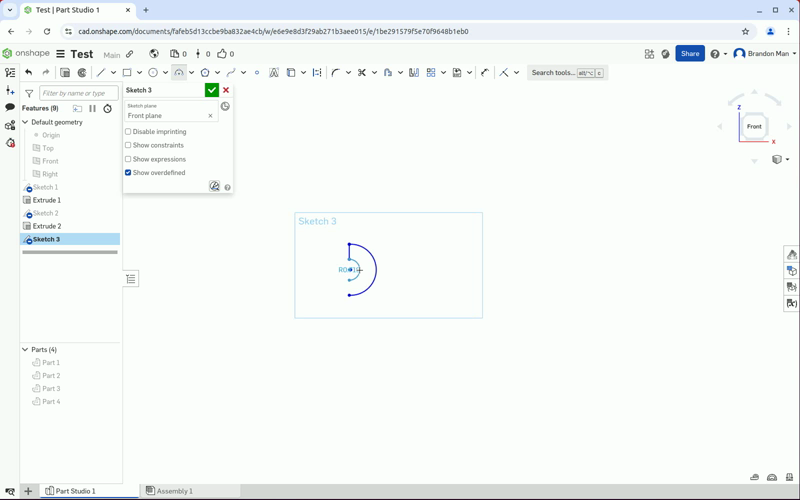
scroll(6)
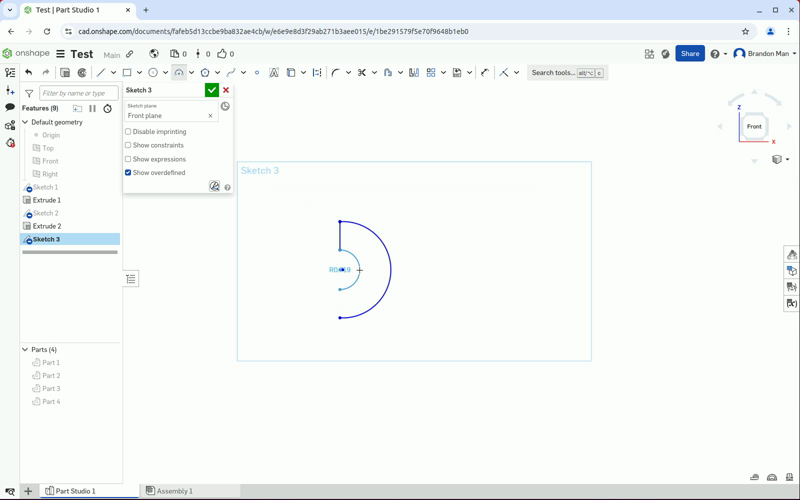
scroll(6)
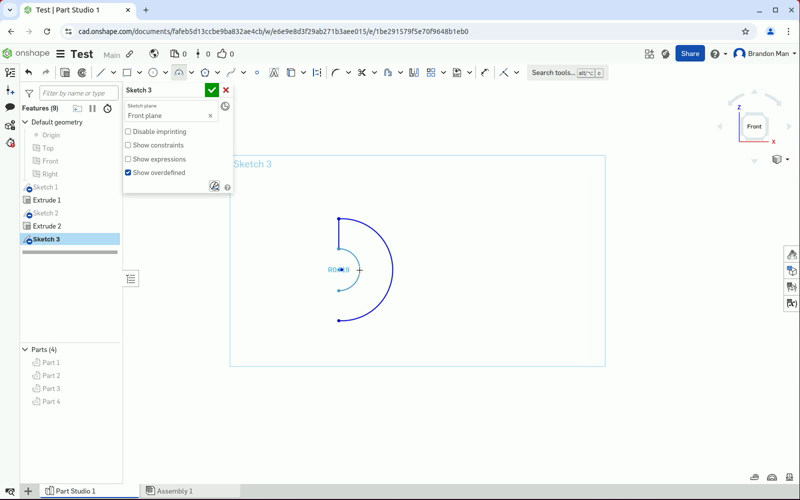
scroll(6)
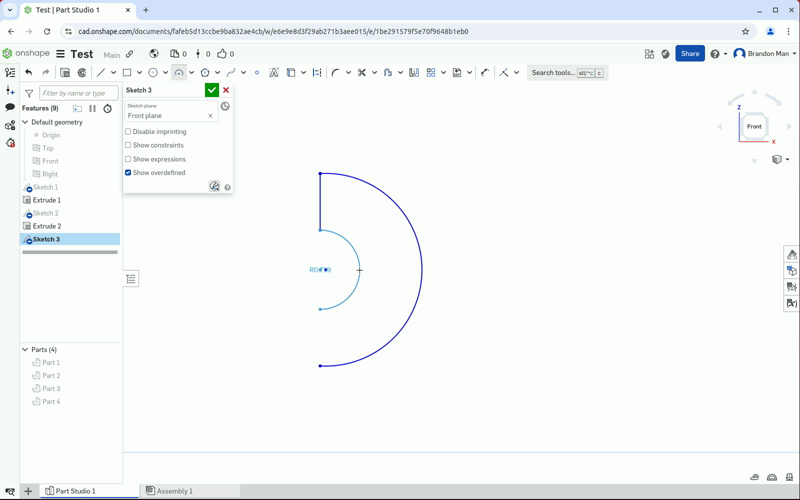
click(359, 269)
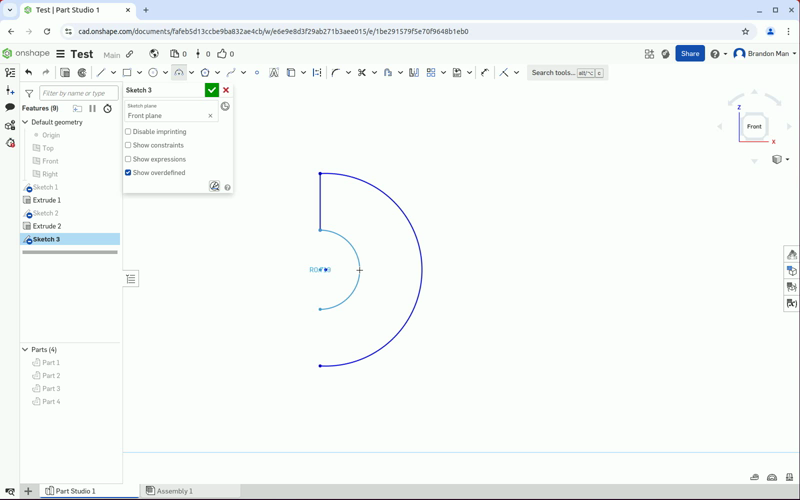
scroll(-6)
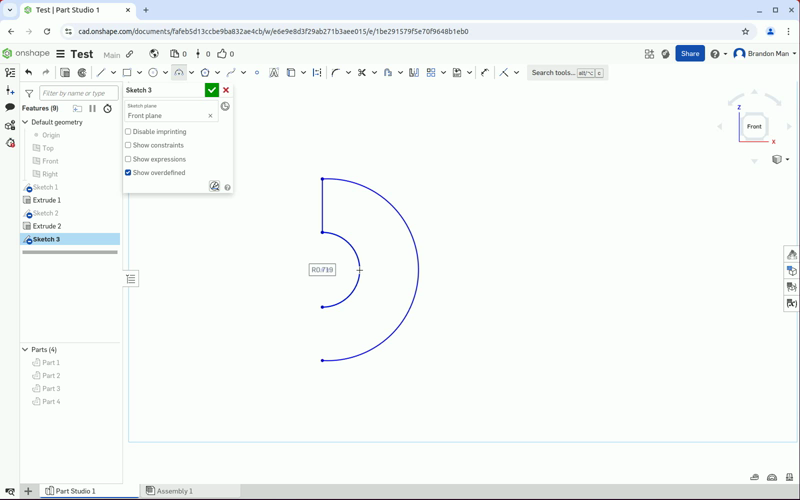
scroll(-6)
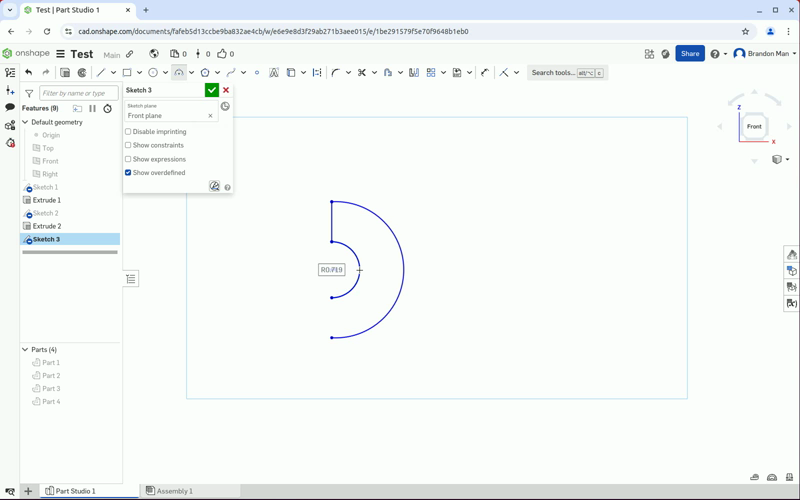
scroll(-6)
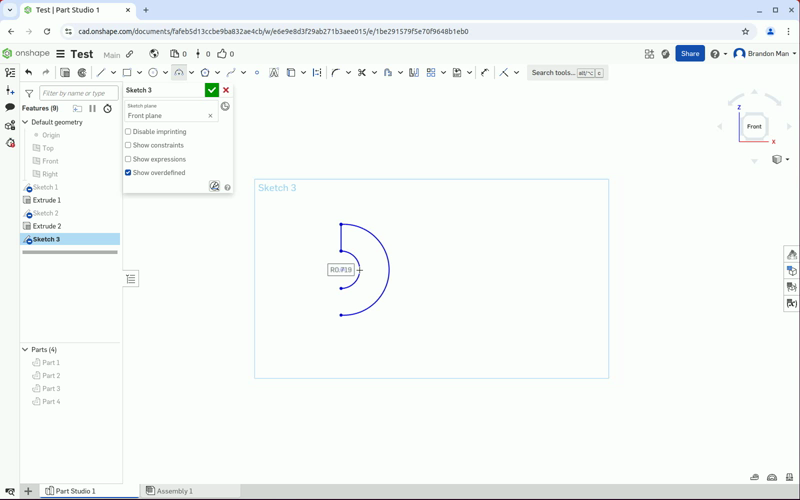
scroll(-6)
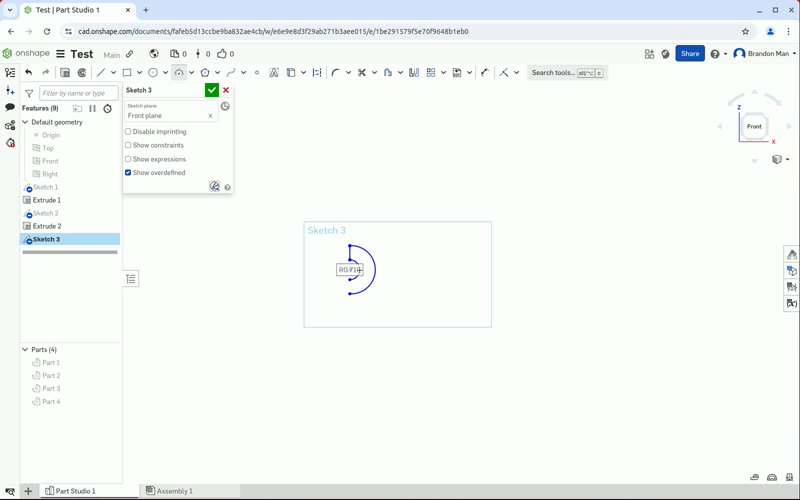
scroll(-6)
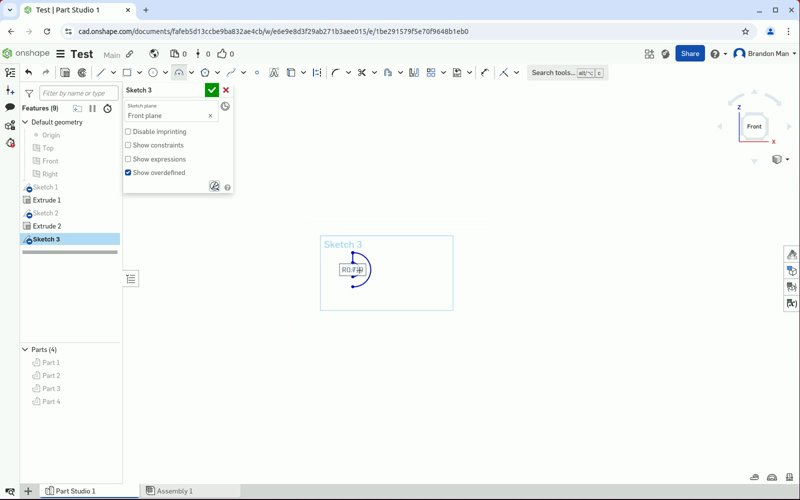
scroll(-6)
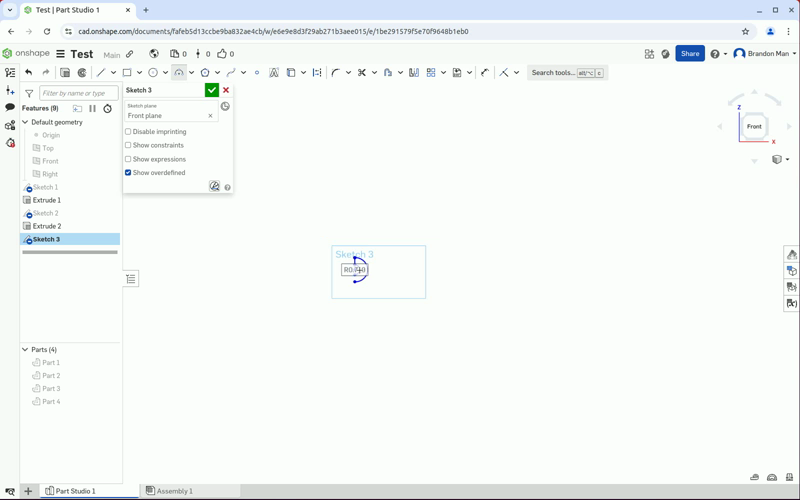
scroll(-6)
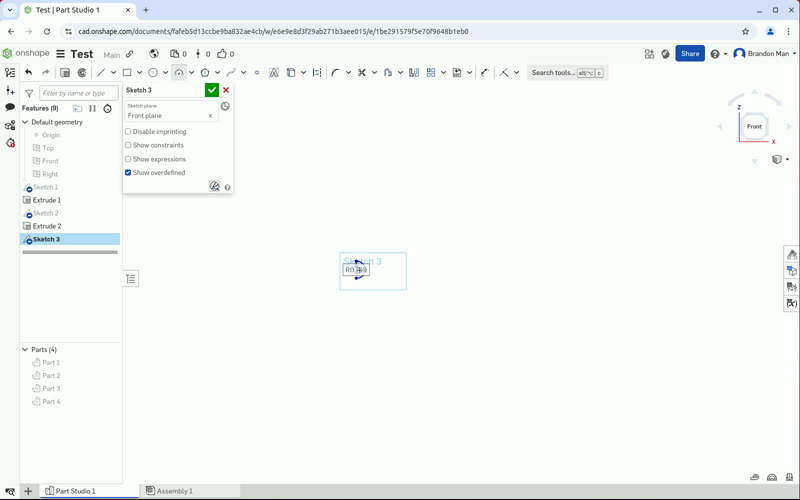
key_up(shift)
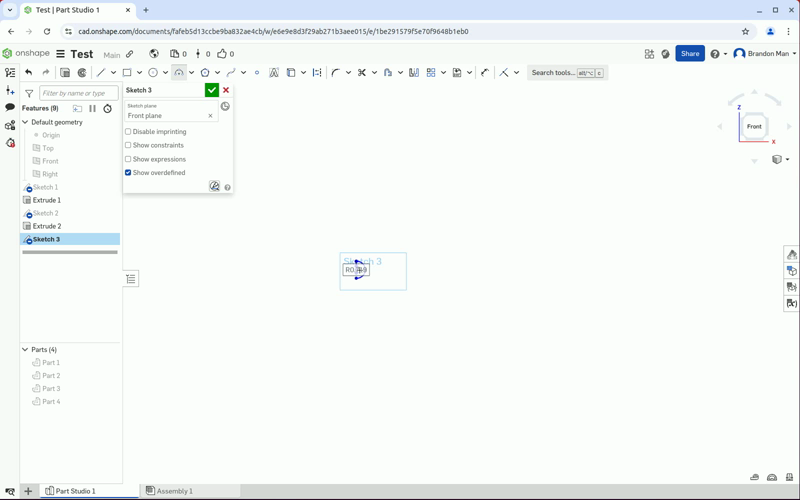
key(esc)
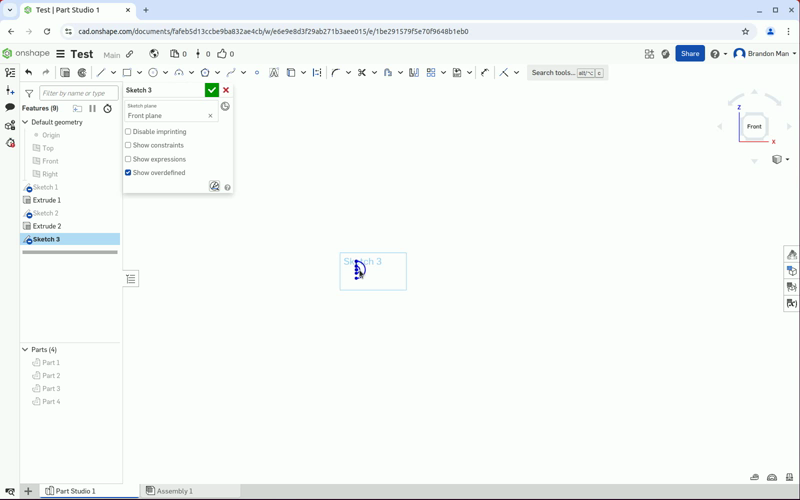
key(l)
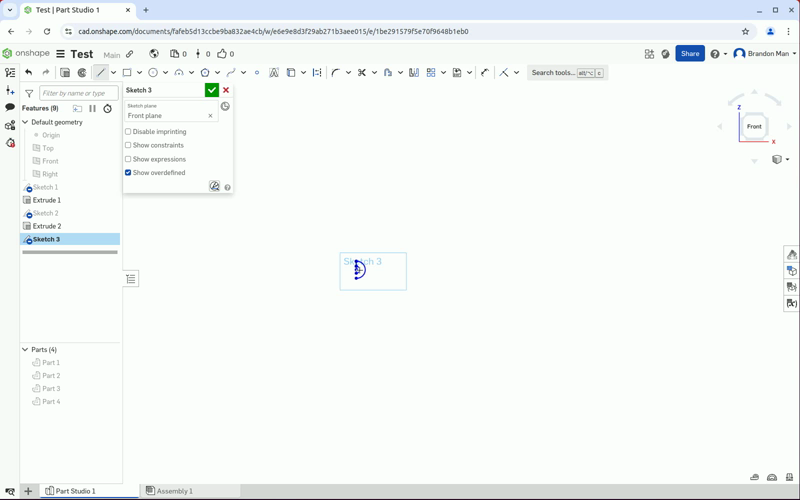
mouse_move(356, 273)
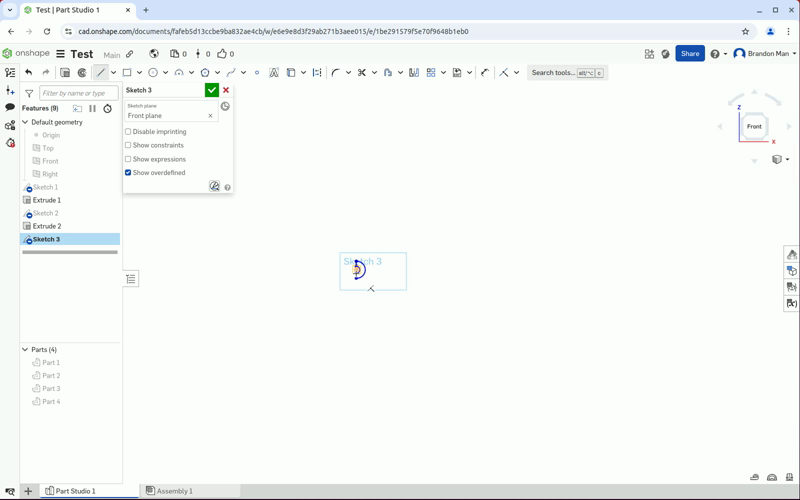
scroll(6)
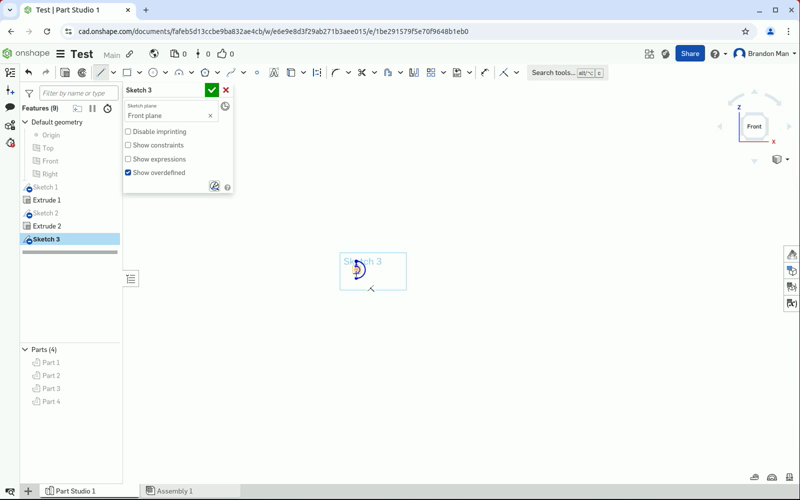
scroll(6)
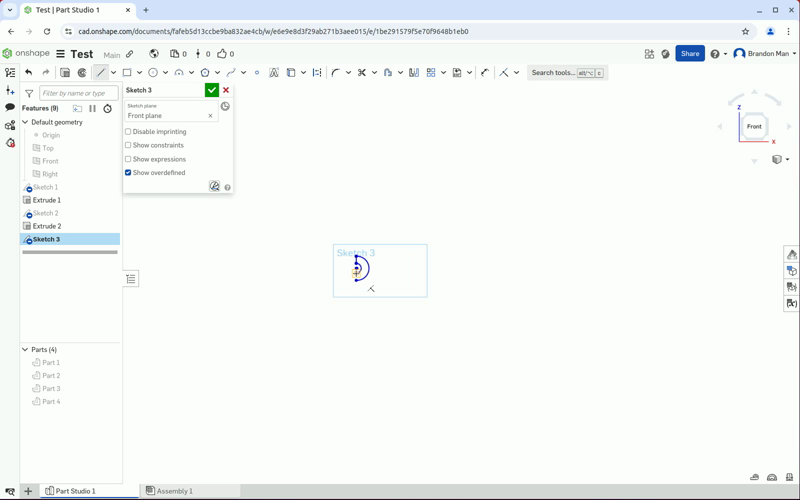
scroll(6)
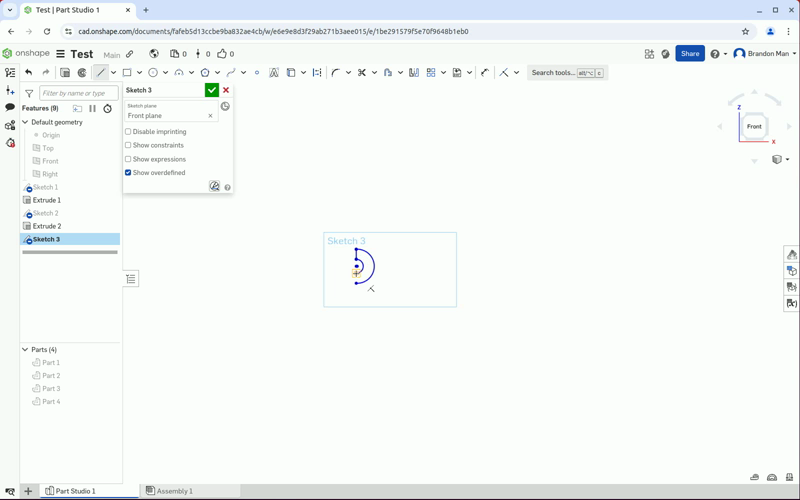
scroll(6)
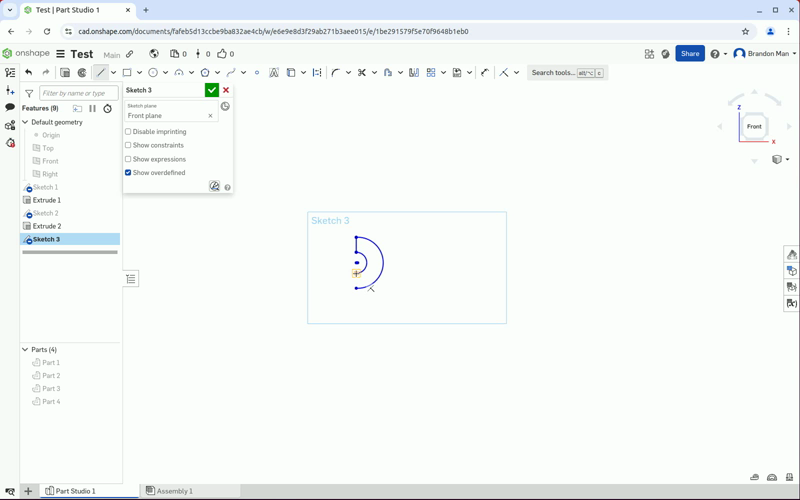
scroll(6)
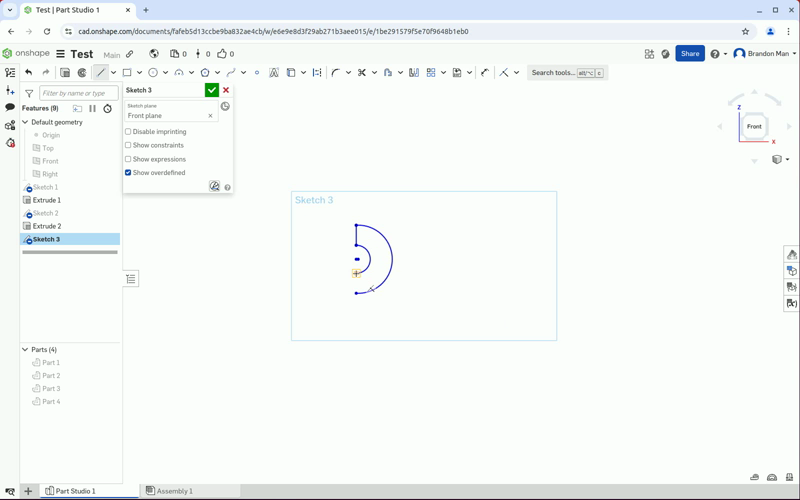
scroll(6)
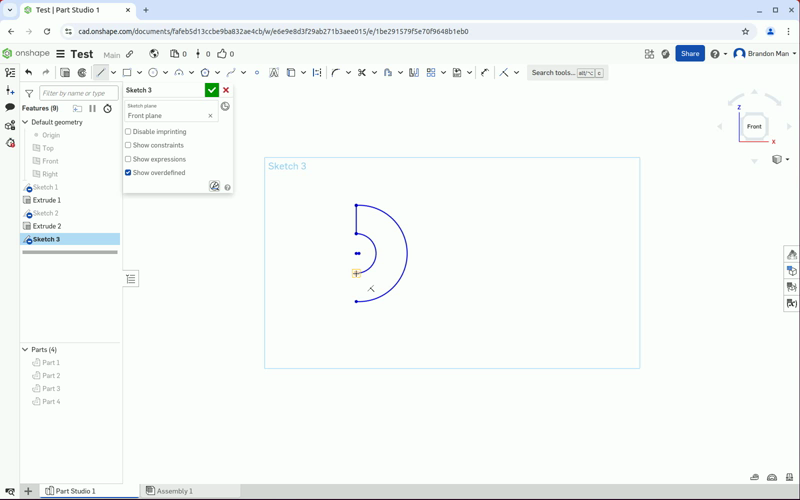
scroll(6)
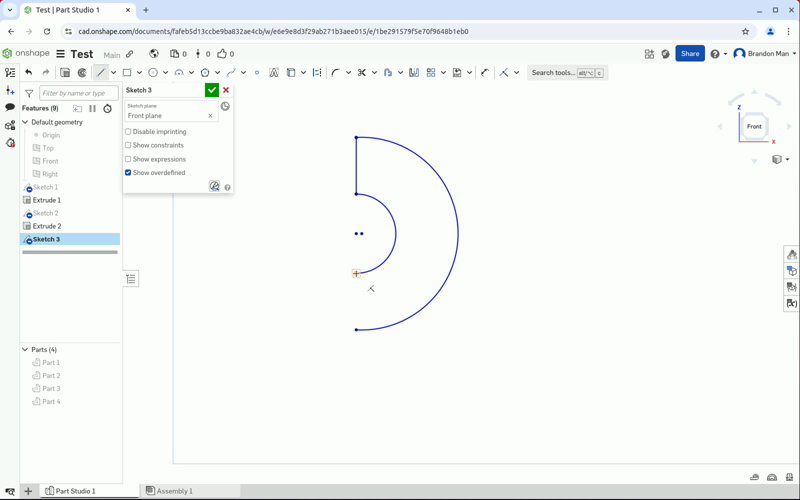
click(356, 273)
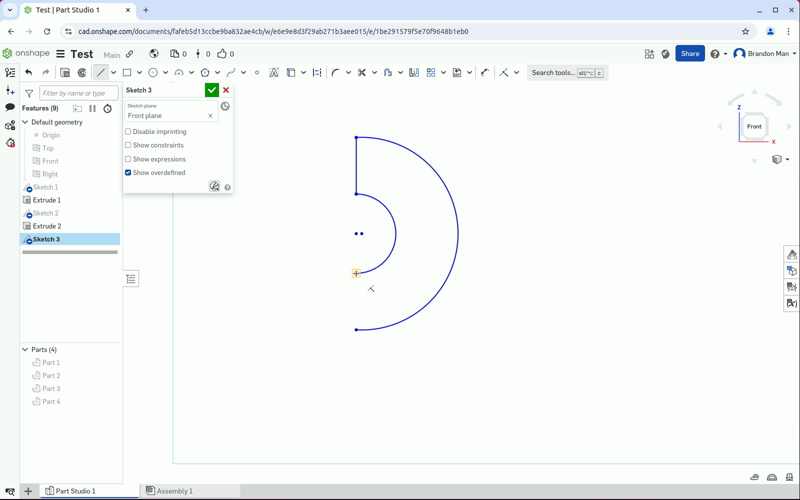
scroll(-6)
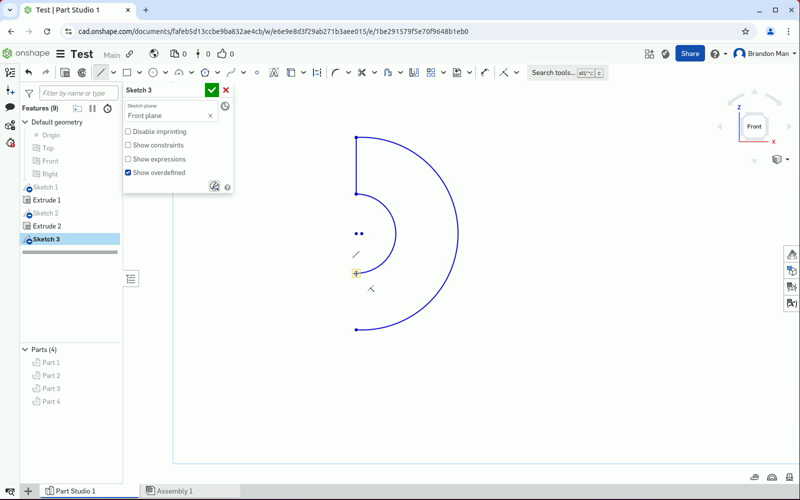
scroll(-6)
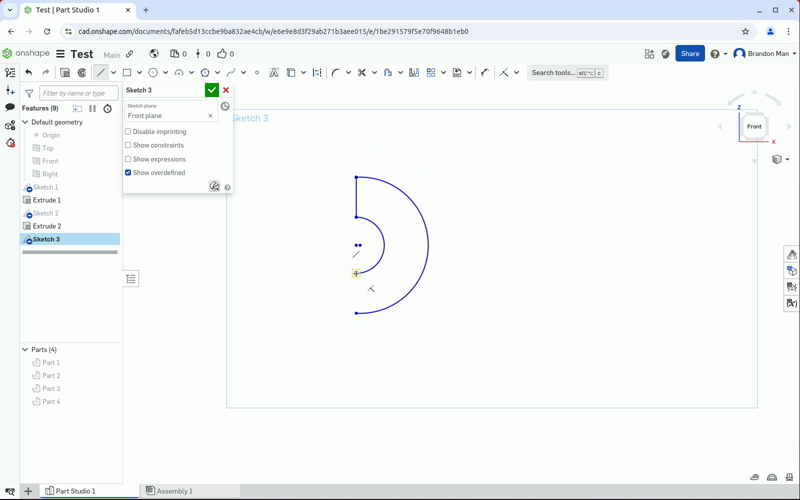
scroll(-6)
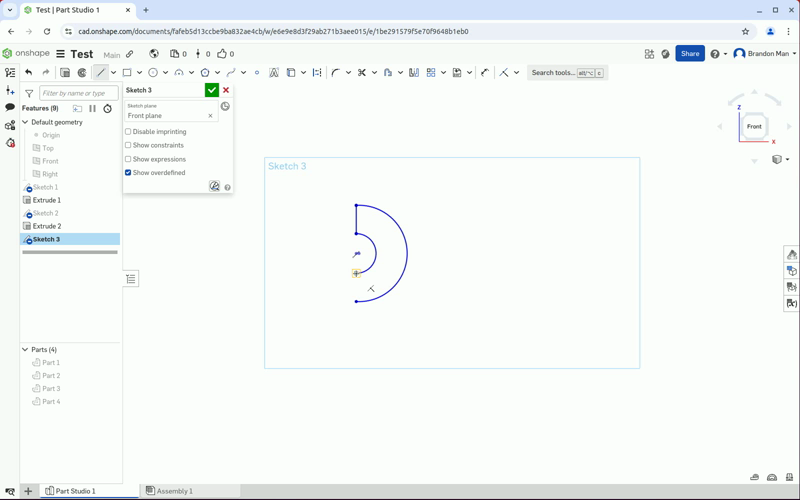
scroll(-6)
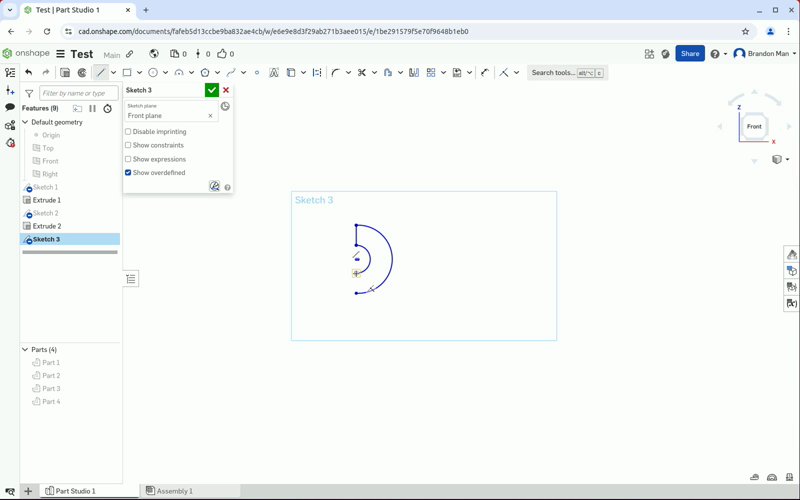
scroll(-6)
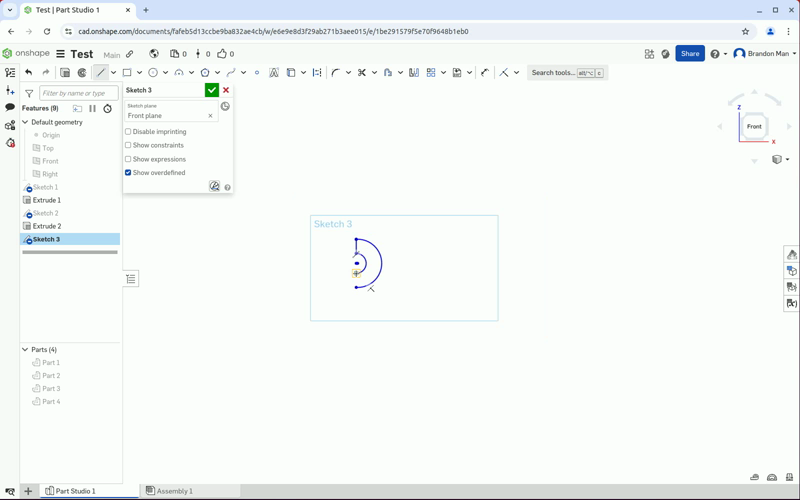
scroll(-6)
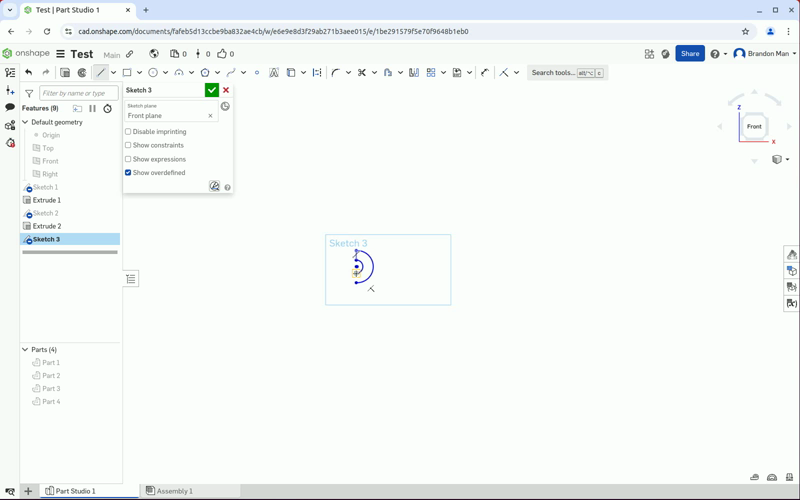
scroll(-6)
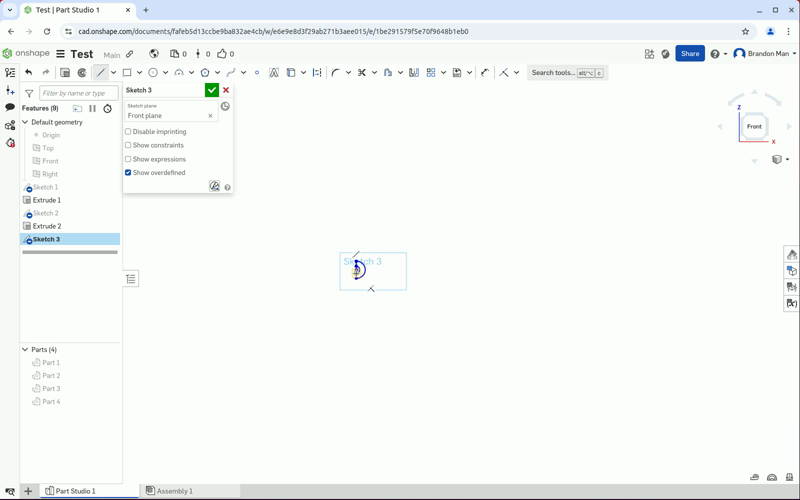
mouse_move(386, 273)
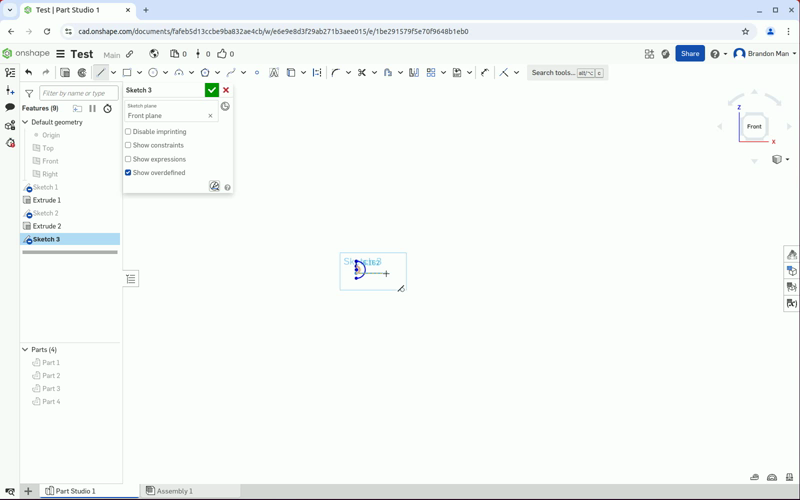
key_down(shift)
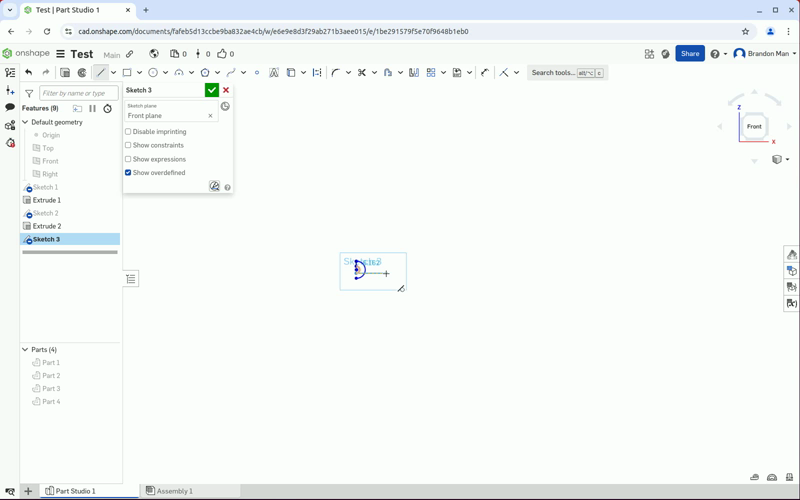
mouse_move(356, 278)
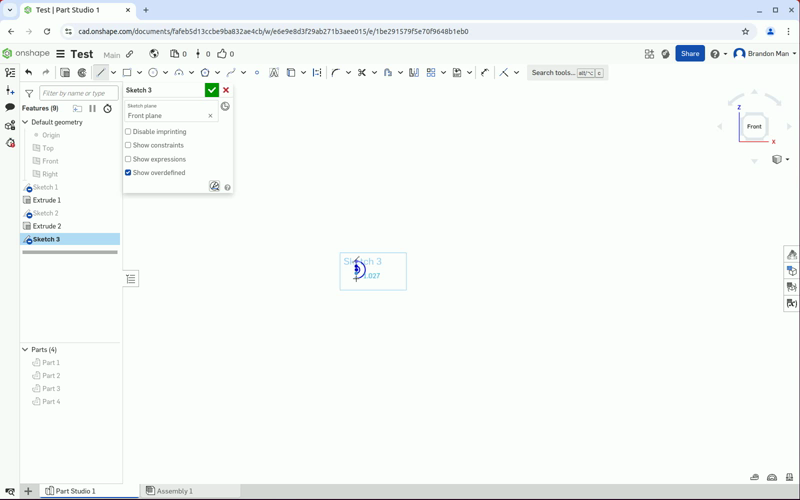
scroll(6)
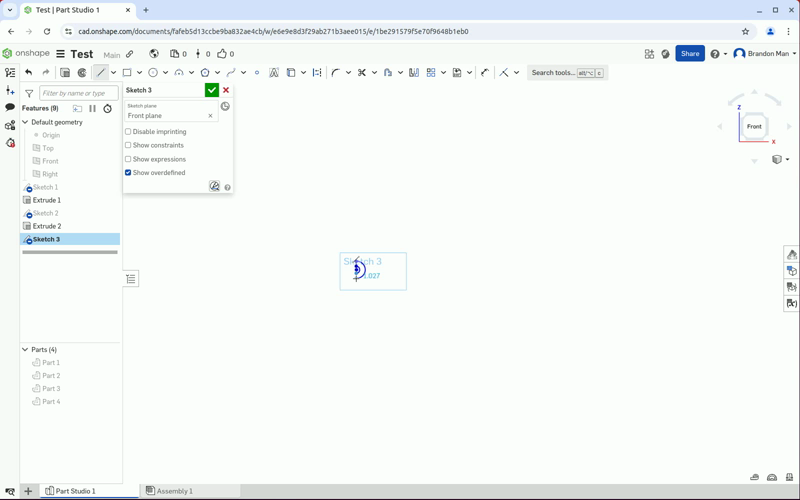
scroll(6)
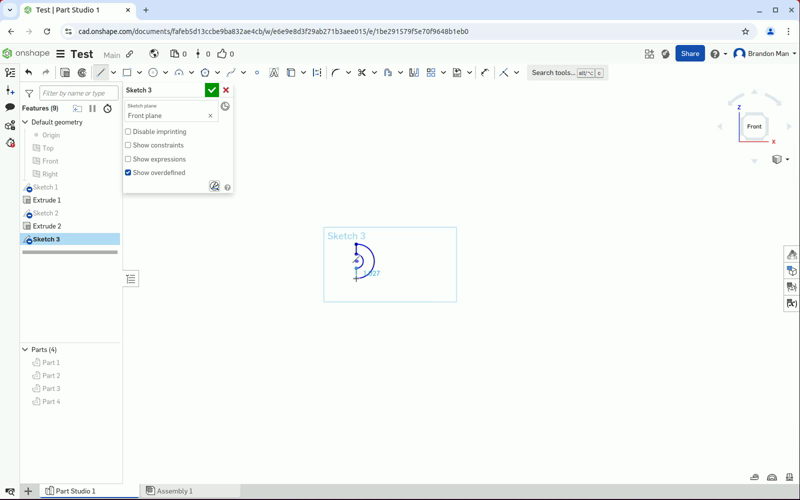
scroll(6)
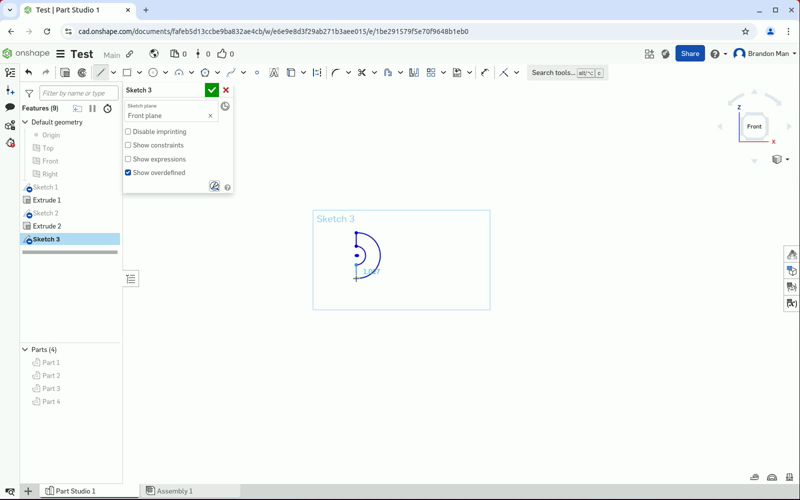
scroll(6)
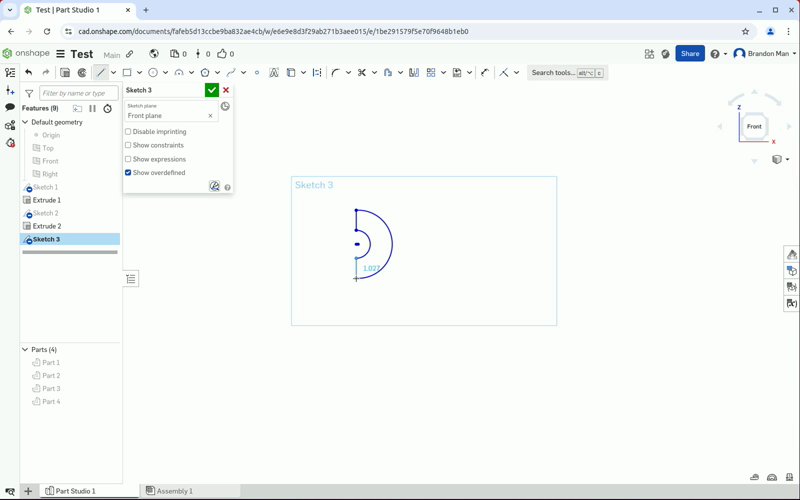
scroll(6)
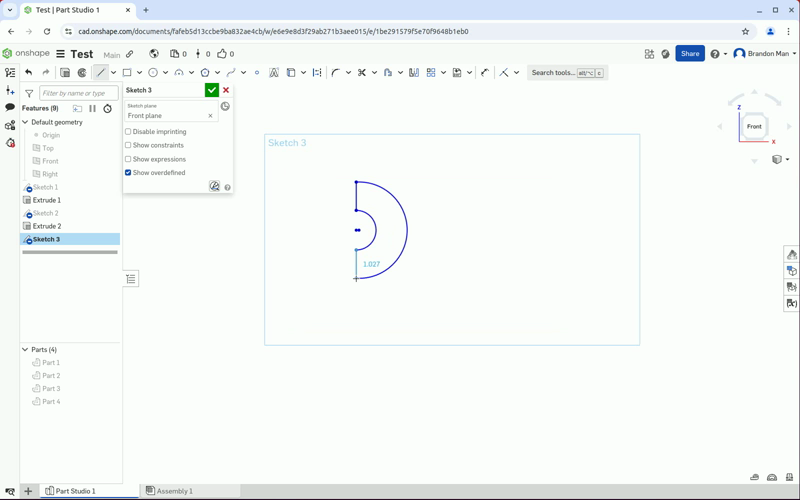
scroll(6)
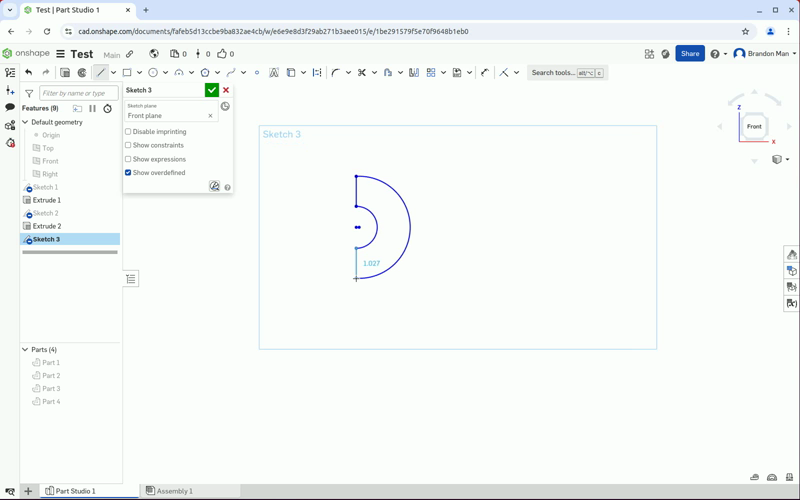
scroll(6)
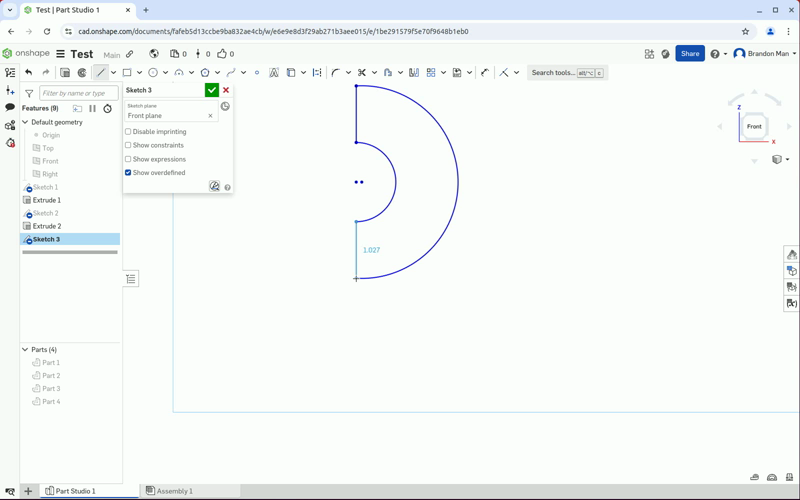
key_up(shift)
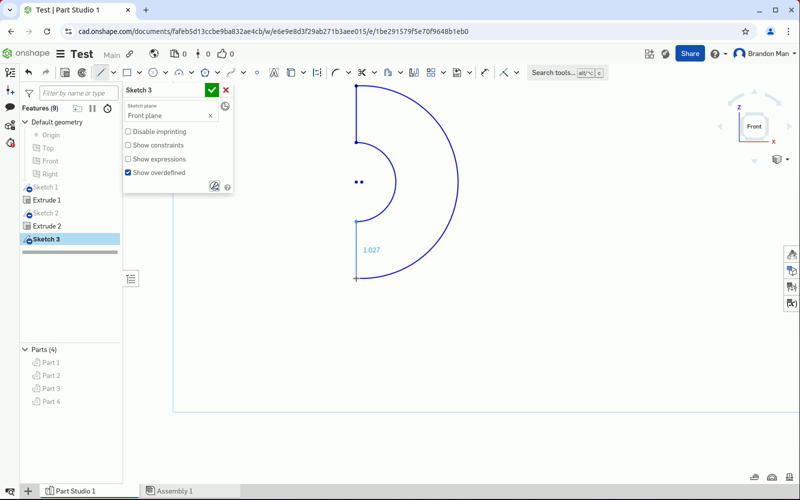
click(356, 278)
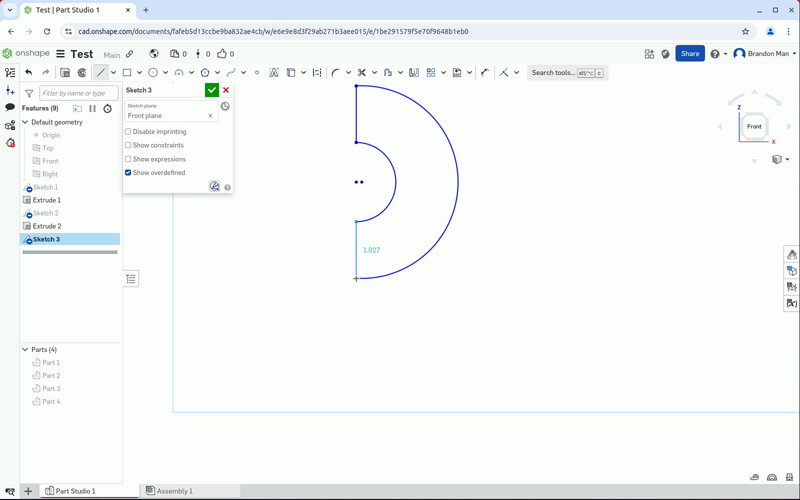
scroll(-6)
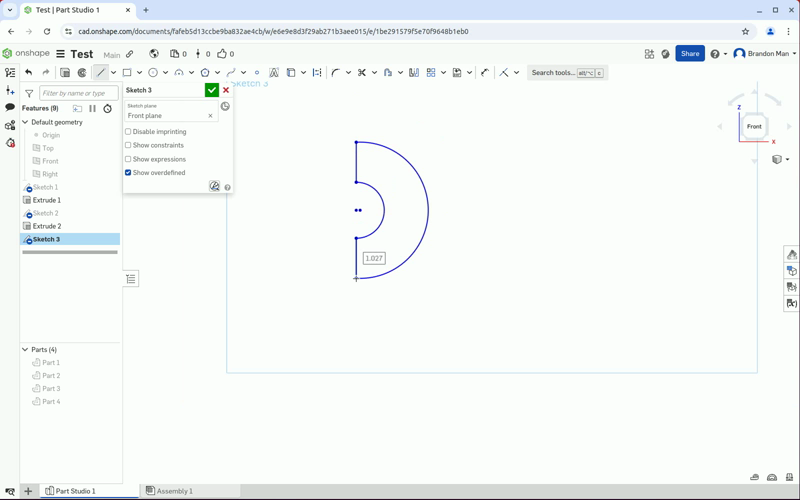
scroll(-6)
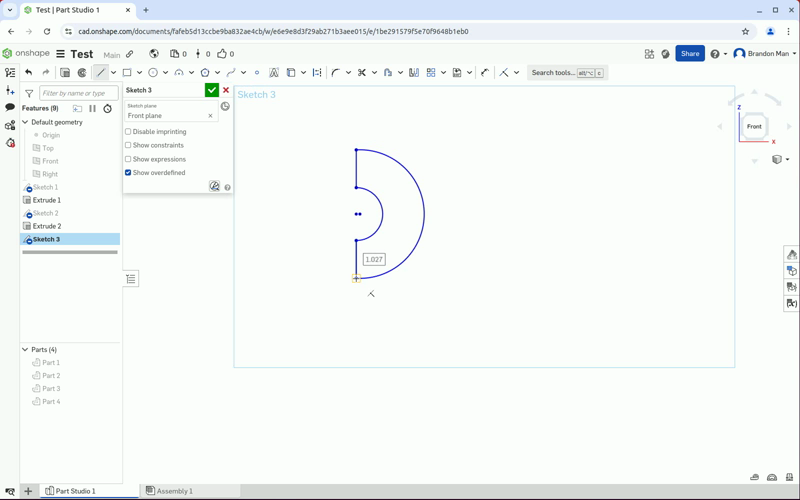
scroll(-6)
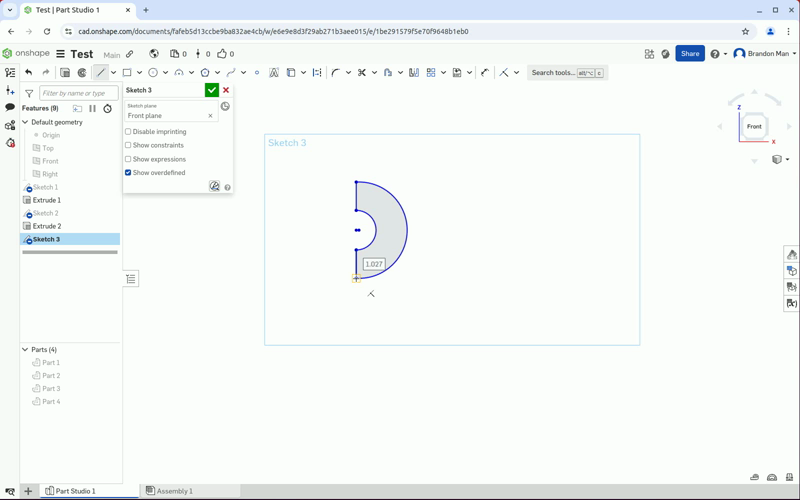
scroll(-6)
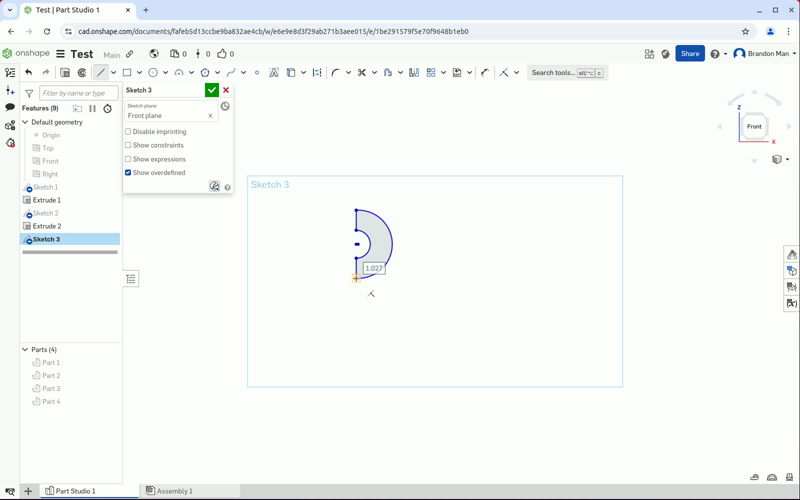
scroll(-6)
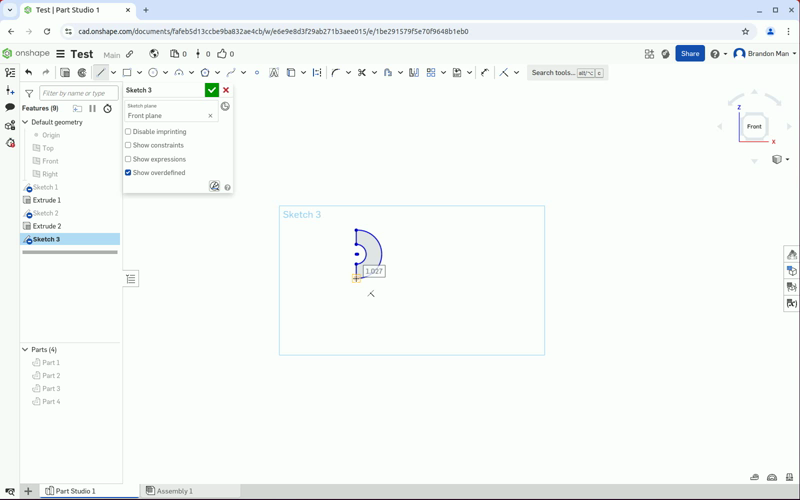
scroll(-6)
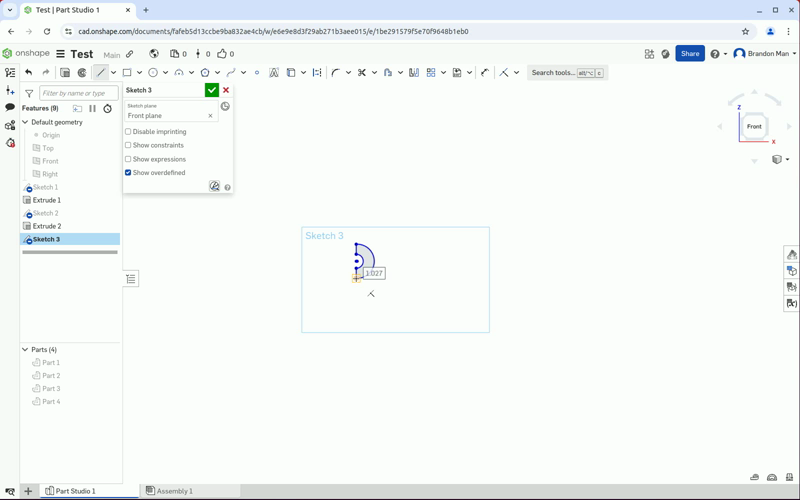
scroll(-6)
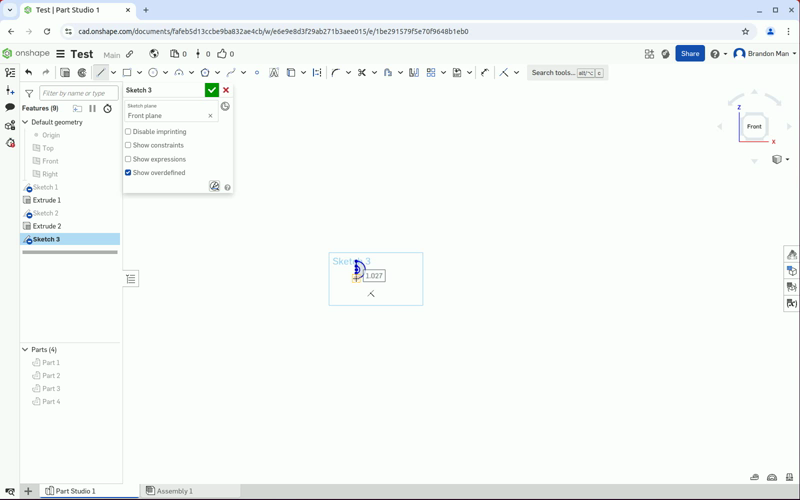
key(esc)
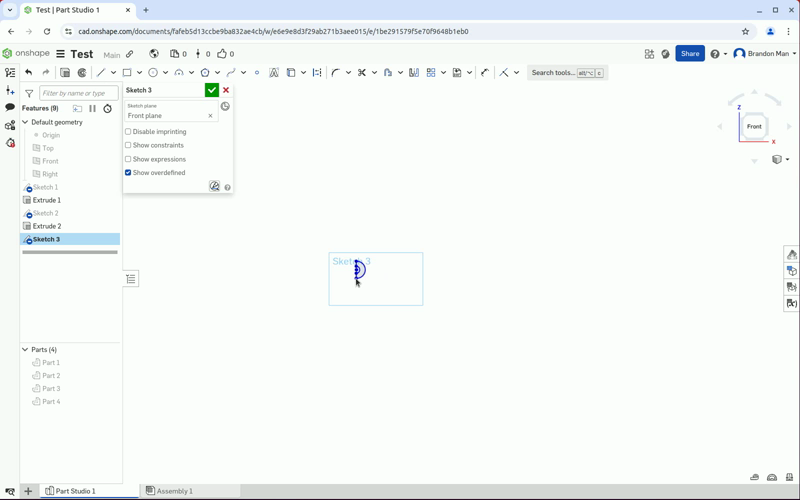
mouse_move(363, 271)
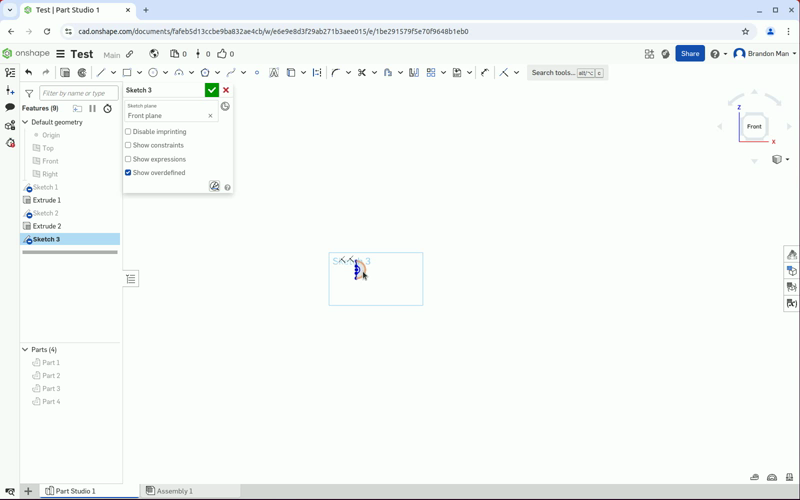
scroll(6)
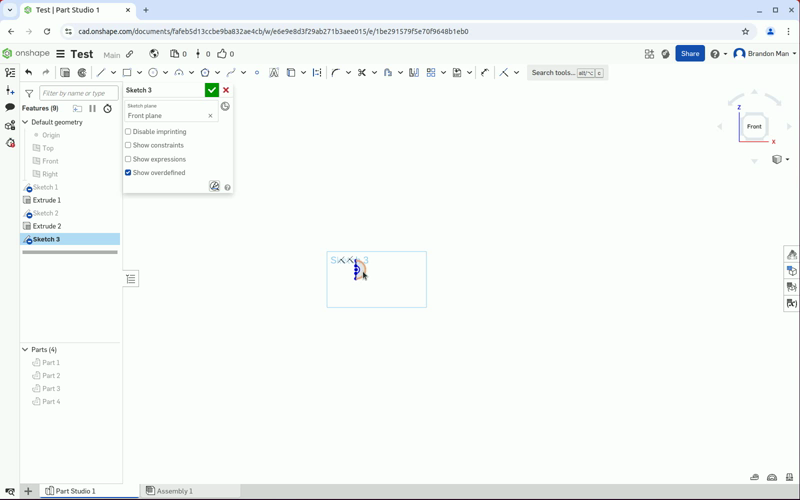
scroll(6)
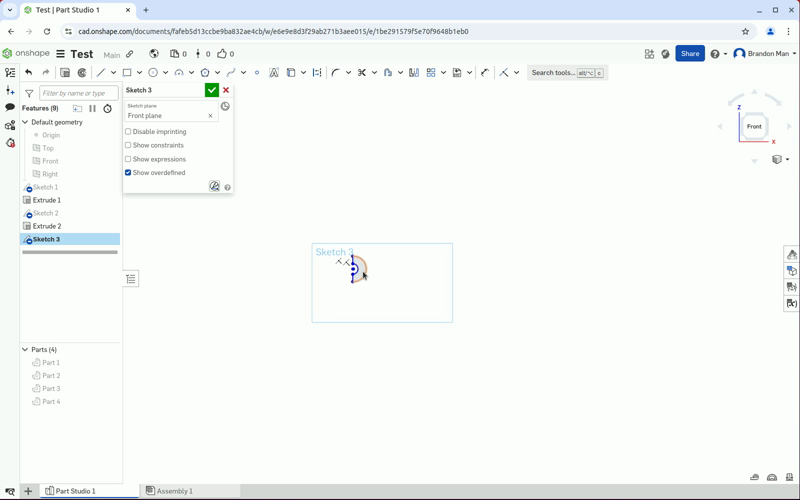
scroll(6)
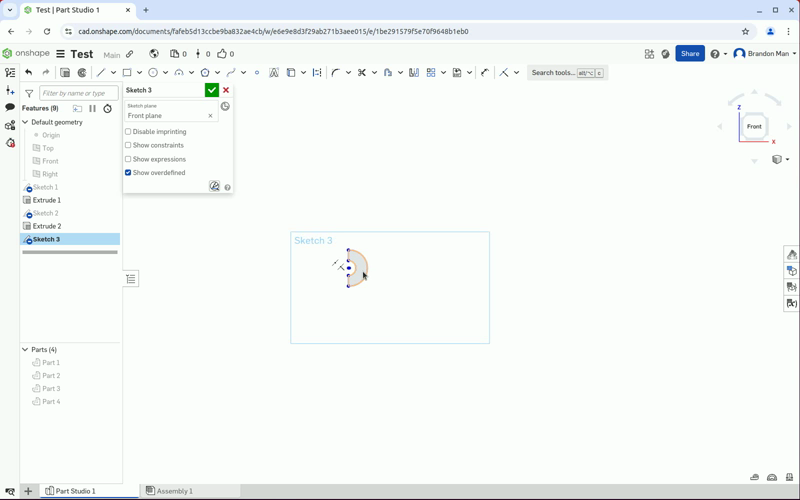
scroll(6)
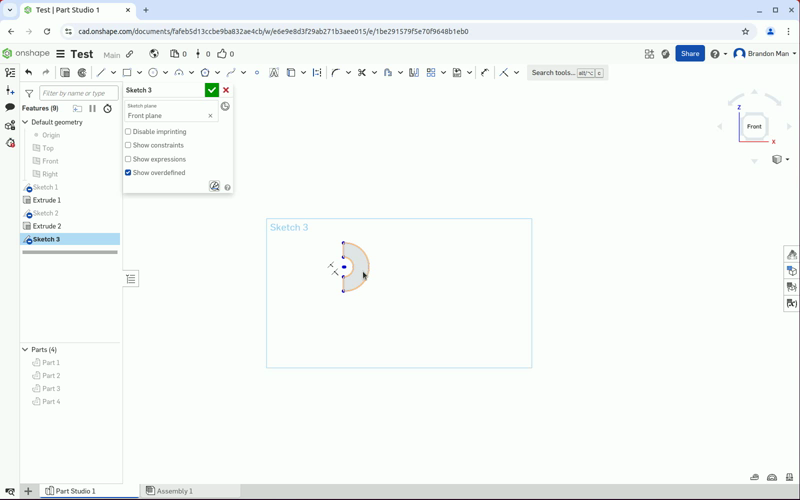
scroll(6)
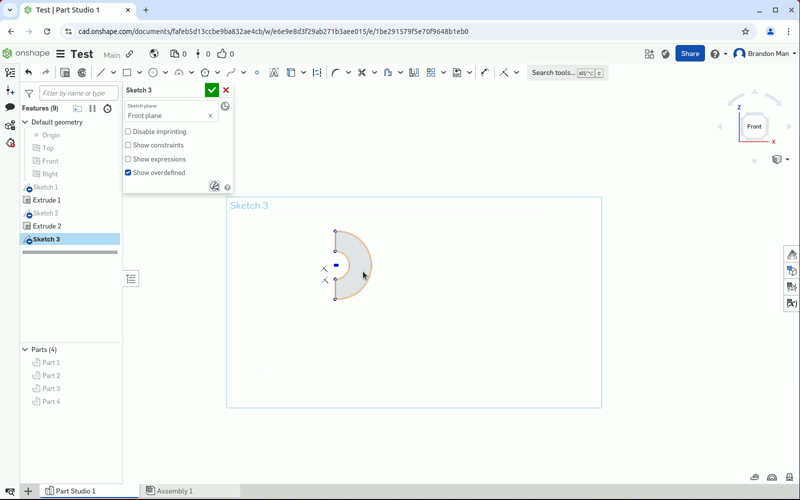
scroll(6)
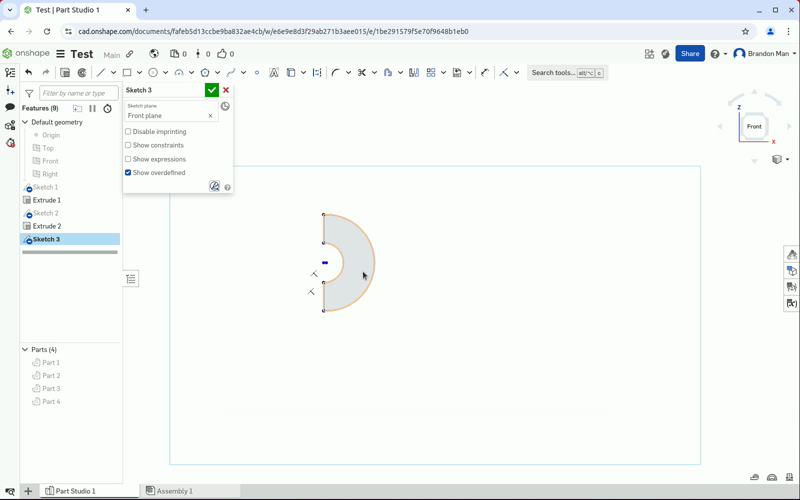
scroll(6)
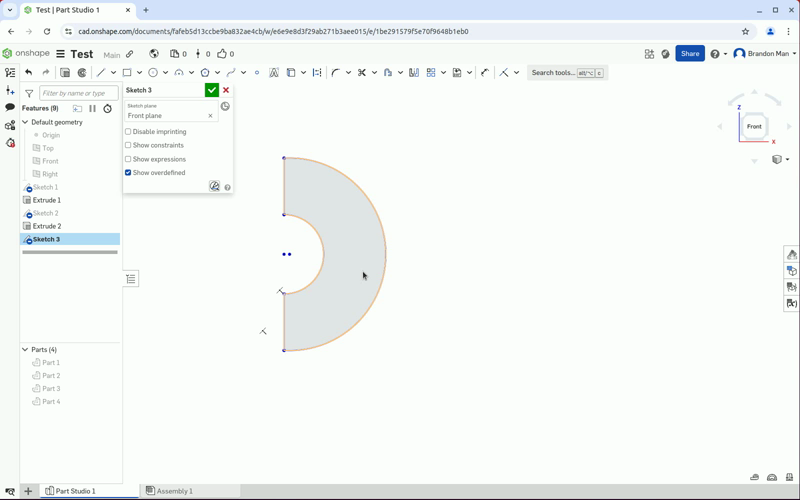
click(363, 271)
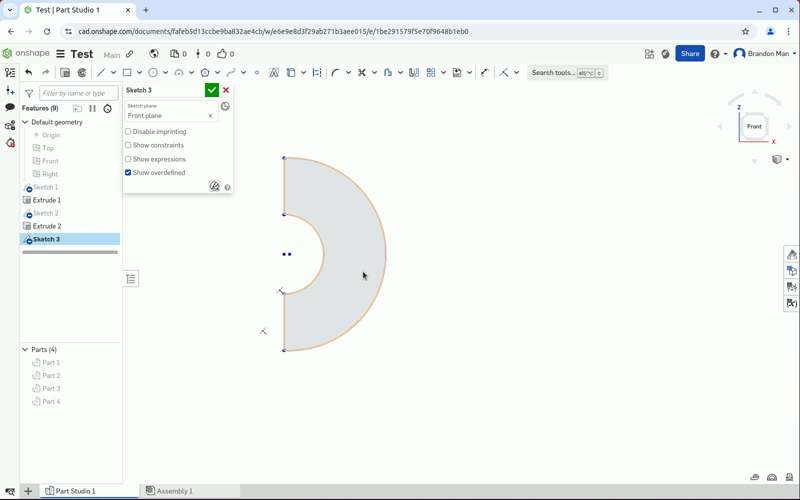
scroll(-6)
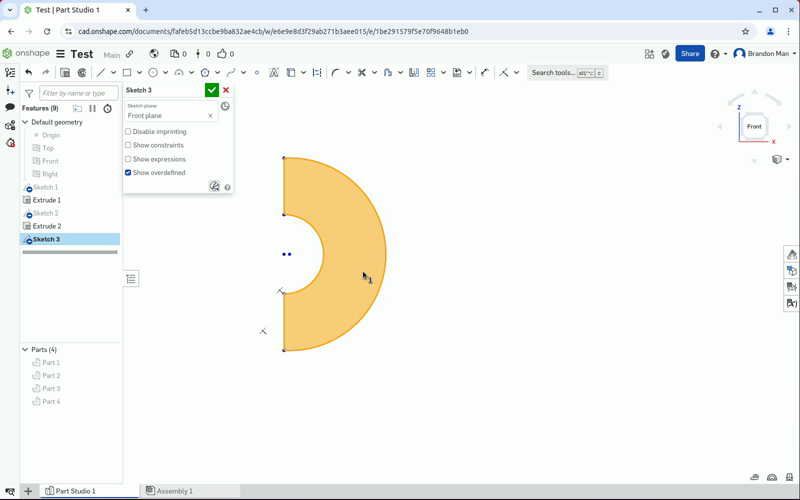
scroll(-6)
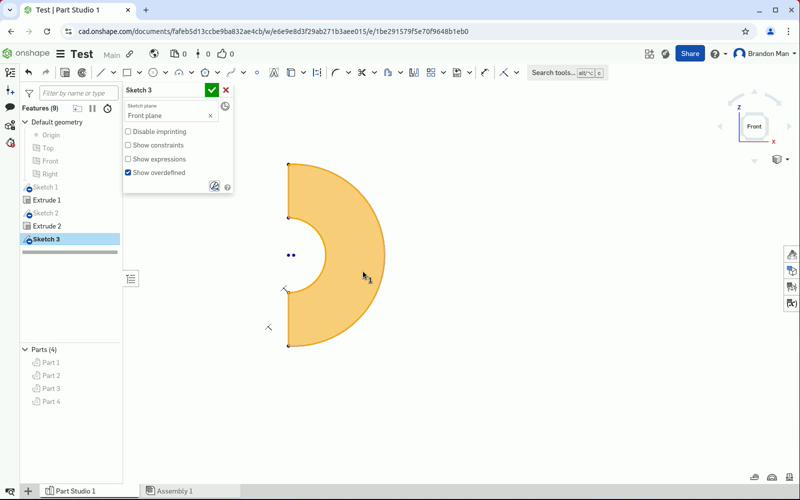
scroll(-6)
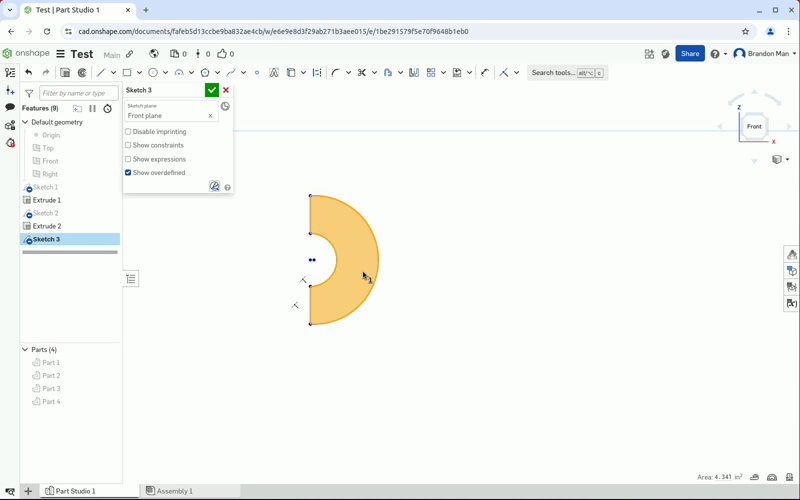
scroll(-6)
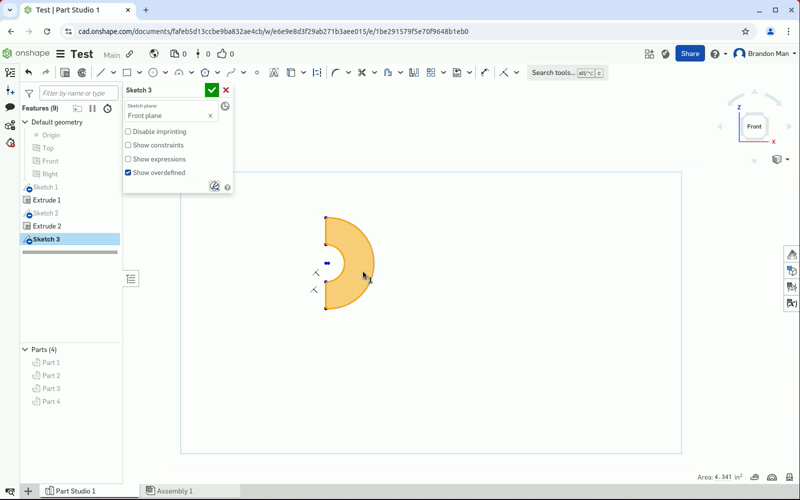
scroll(-6)
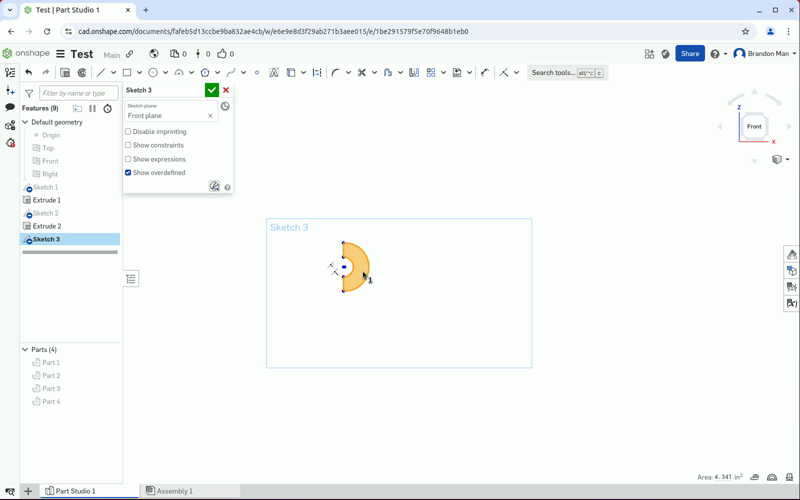
scroll(-6)
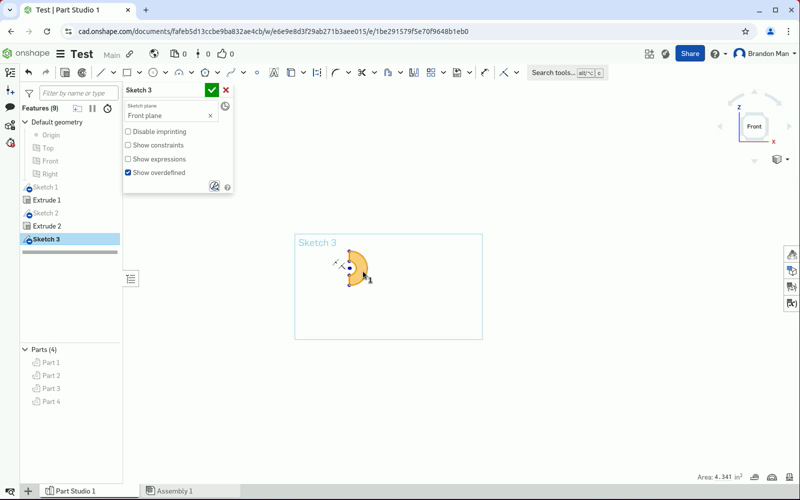
scroll(-6)
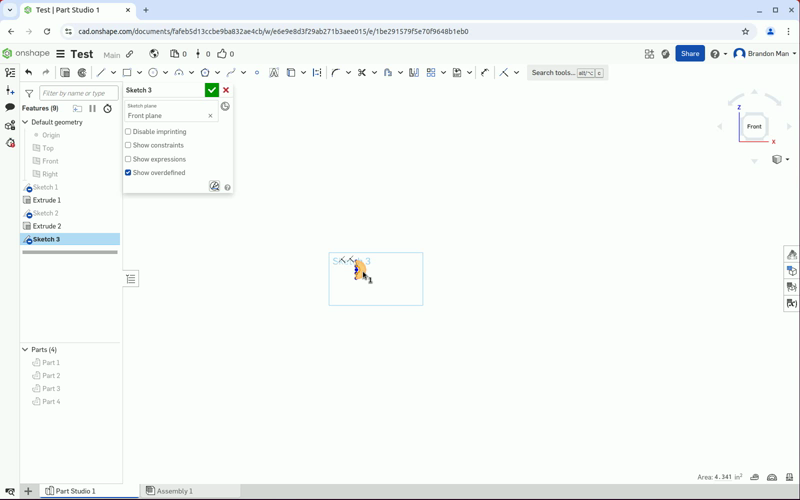
mouse_move(73, 352)
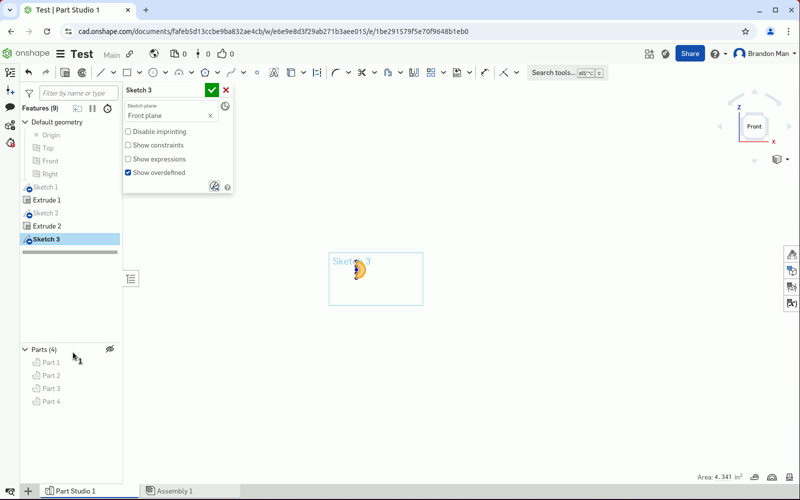
key(shift+y)
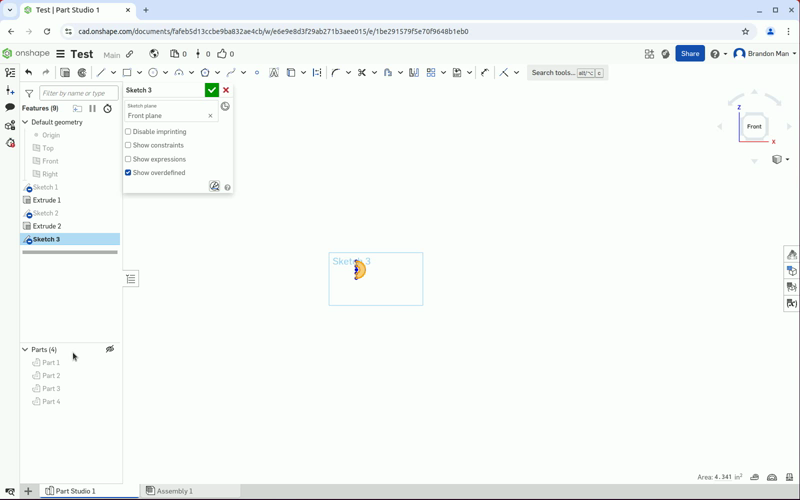
key(shift+e)
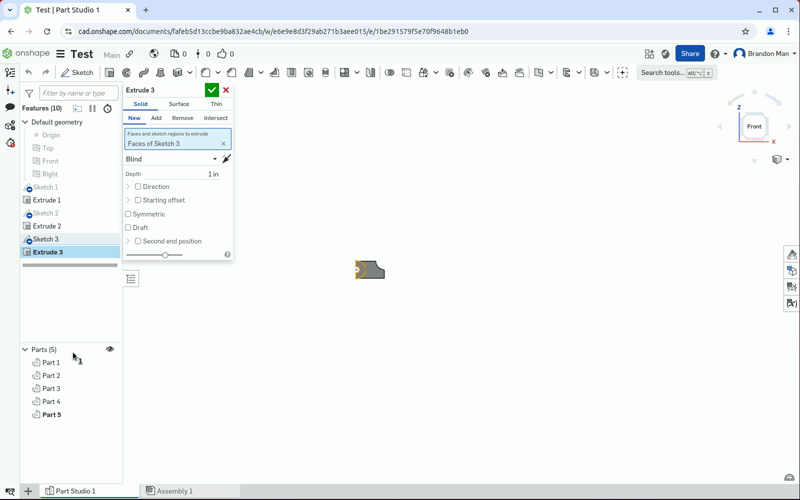
mouse_move(143, 106)
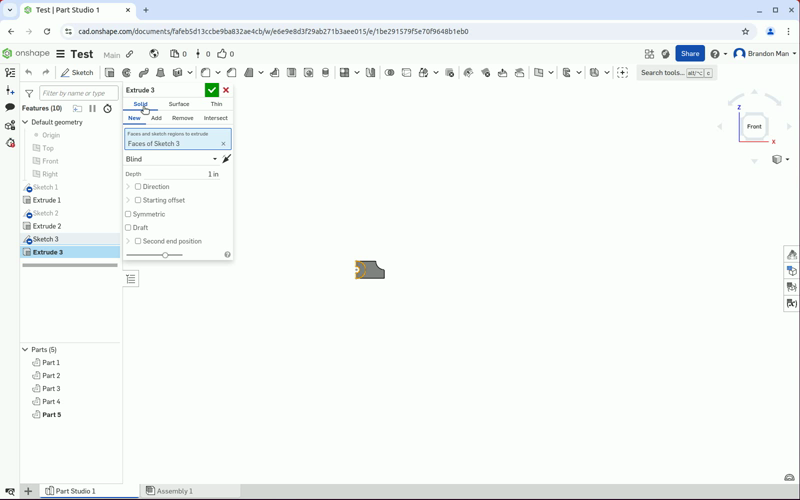
click(143, 106)
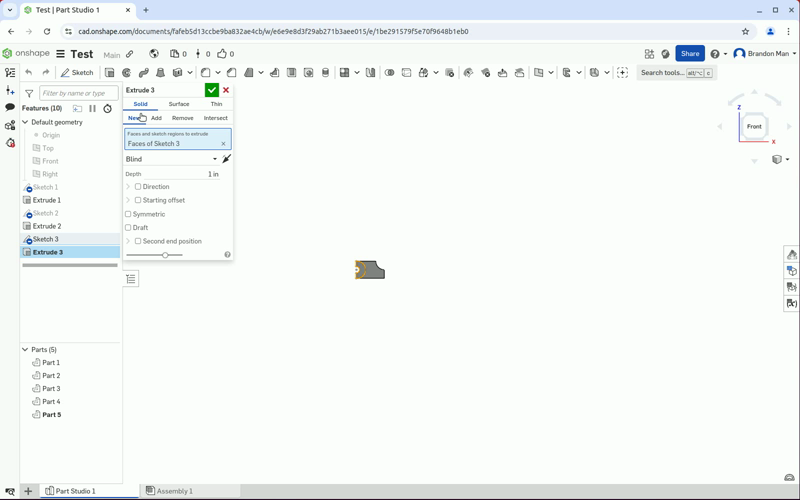
mouse_move(137, 120)
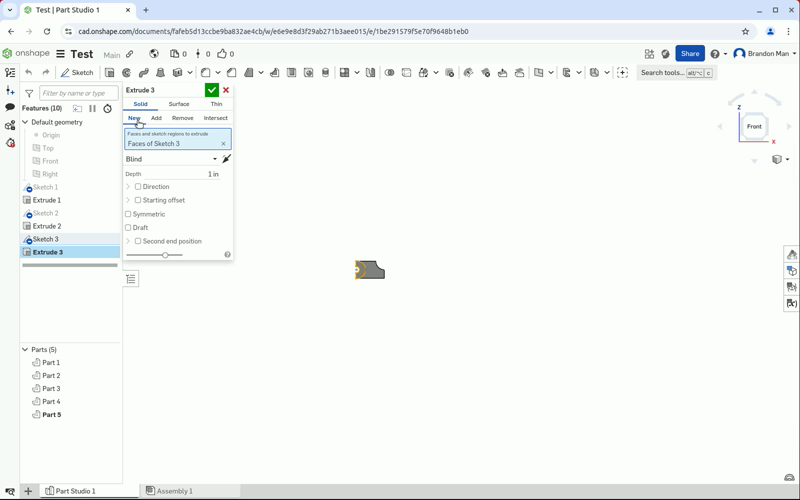
click(137, 120)
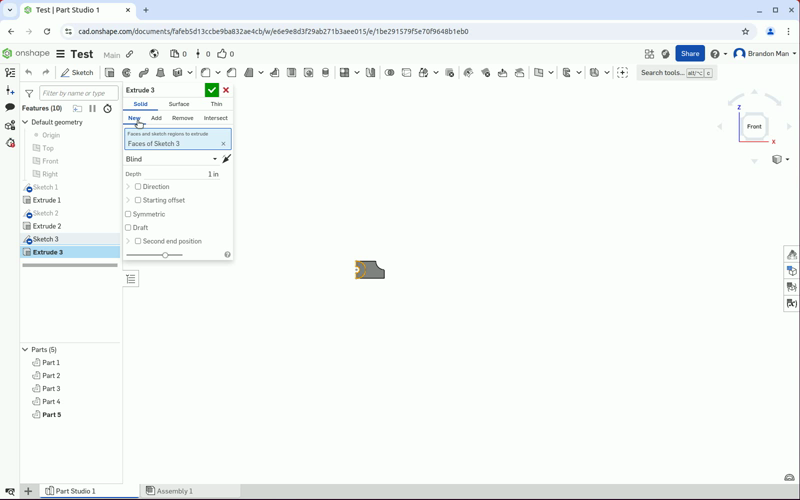
key(tab, 4)
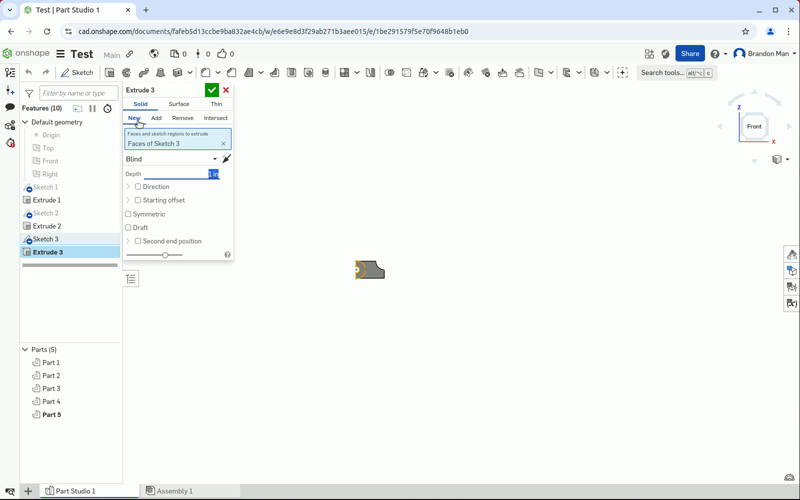
text(0.722)
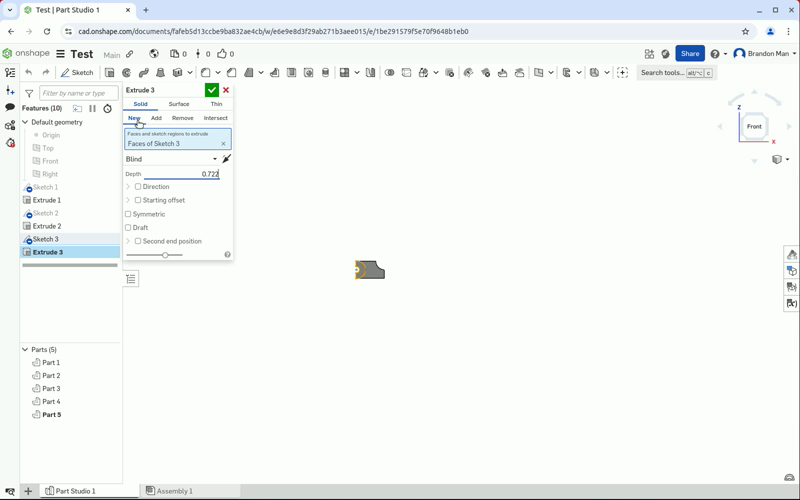
key(enter)
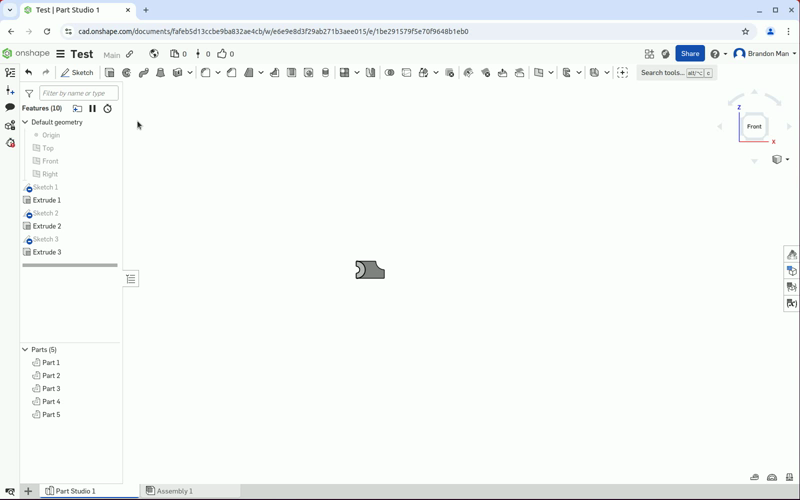
key(shift+h)
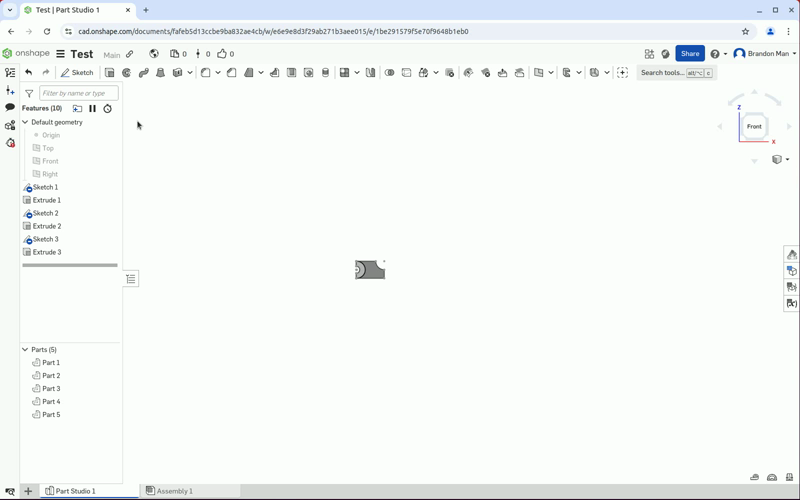
key(shift+h)
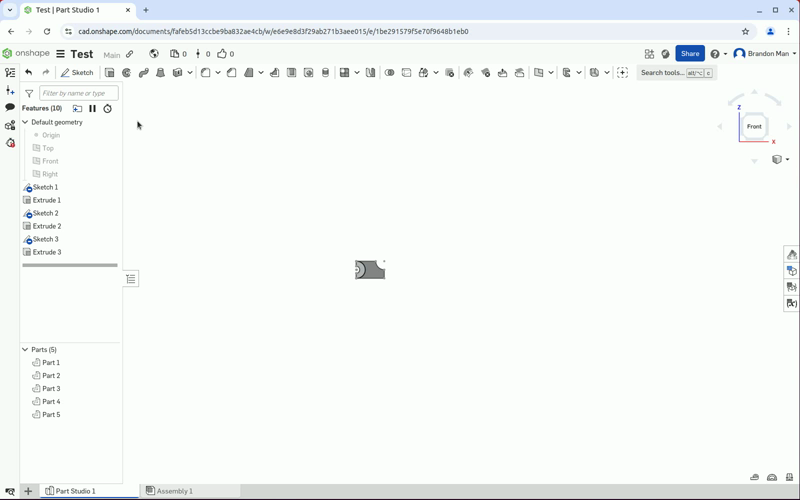
key(shift+7)
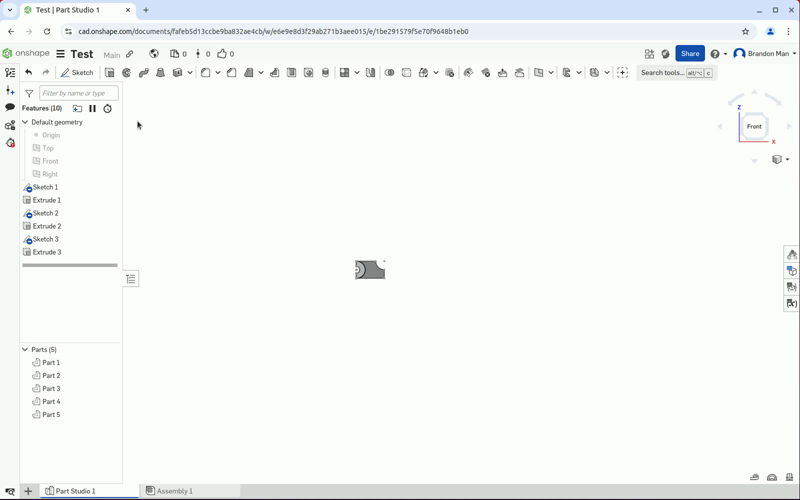
key(left, 2)
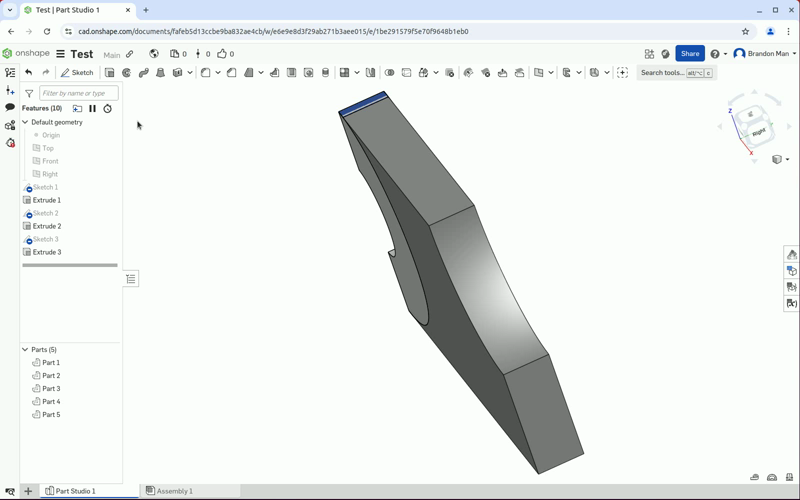
key(down, 2)
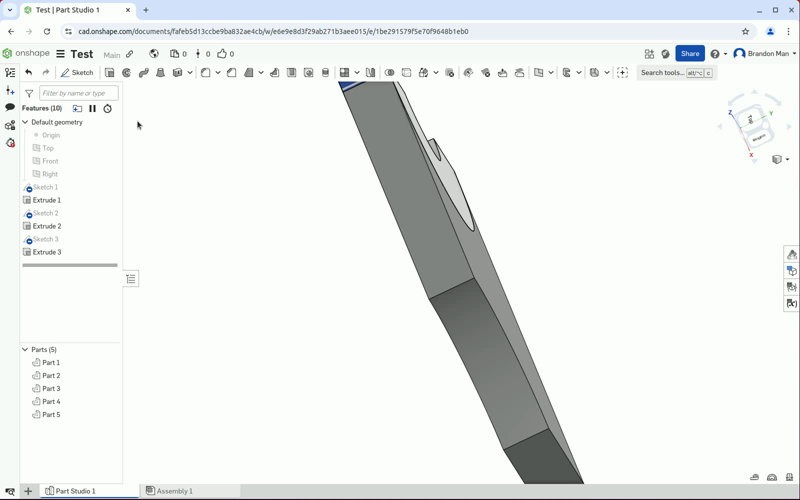
key(up, 2)
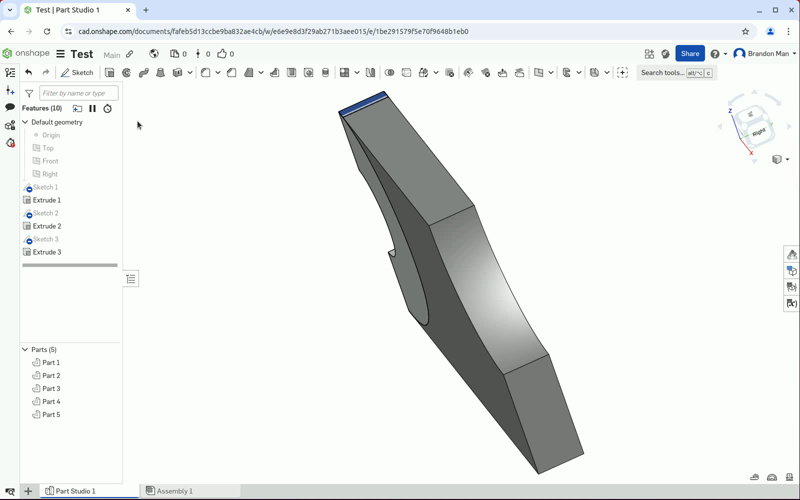
key(right, 2)
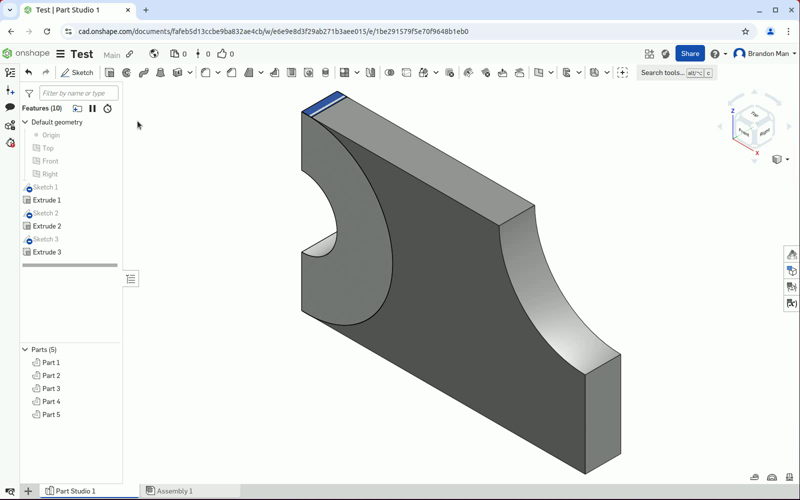
mouse_move(73, 189)
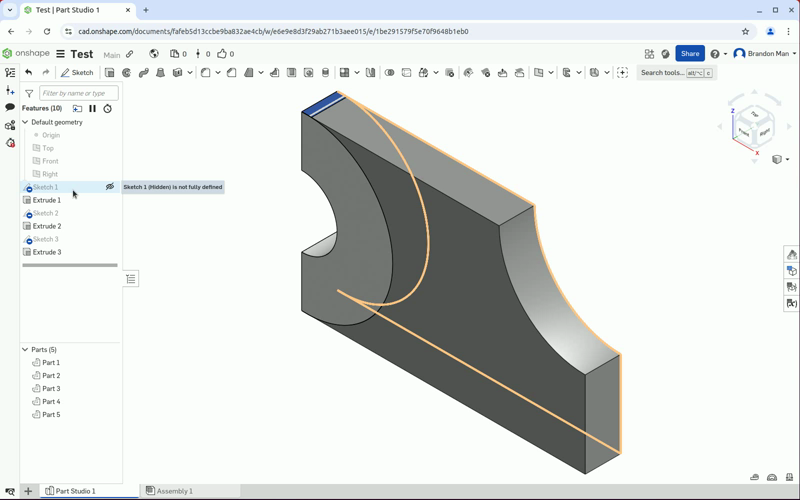
click(73, 189)